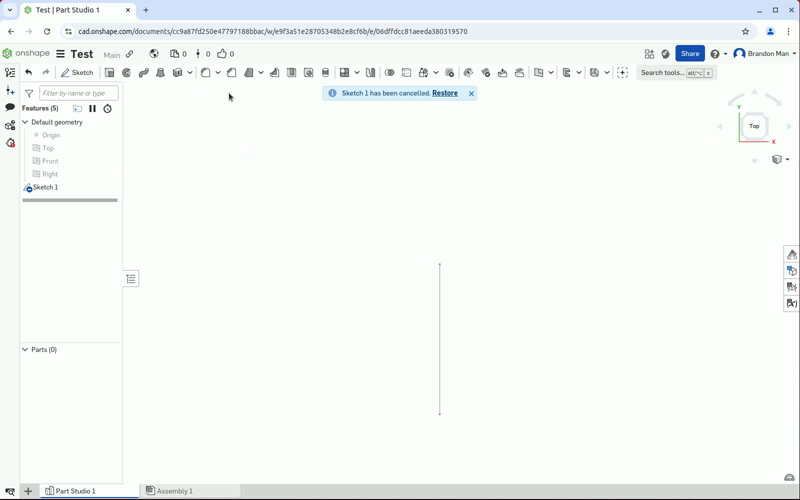
key(shift+h)
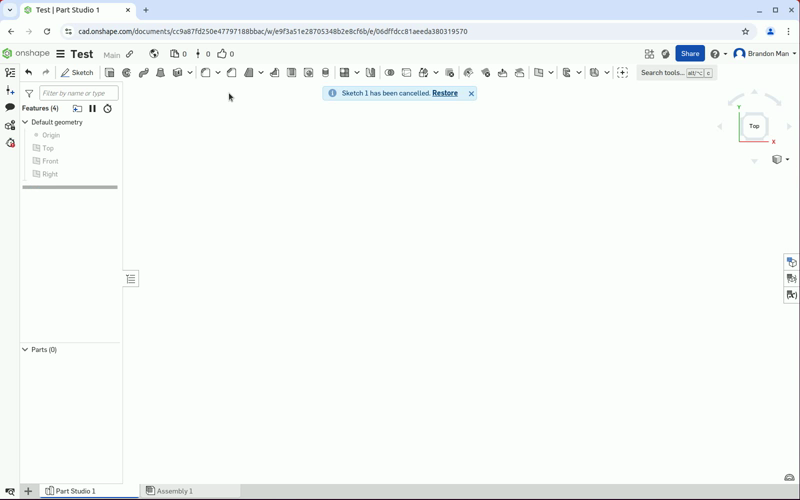
mouse_move(73, 352)
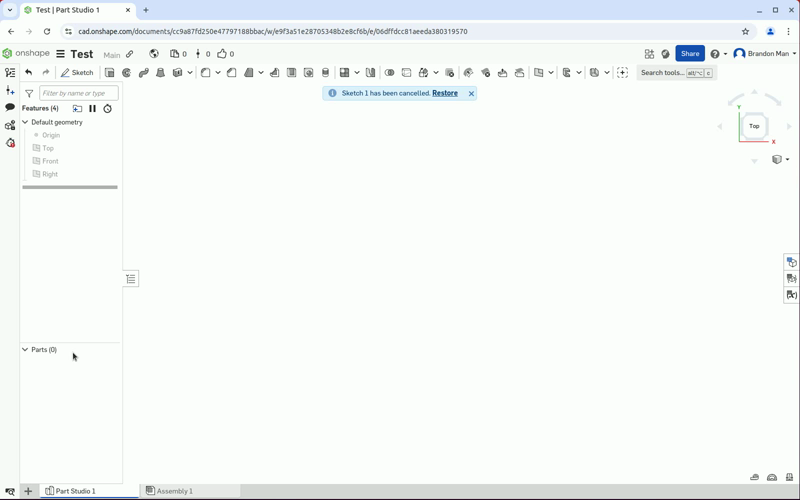
key(y)
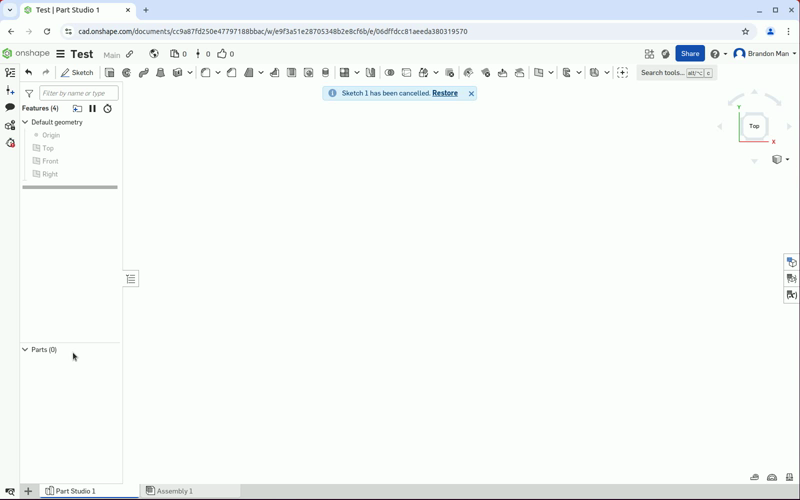
key(shift+p)
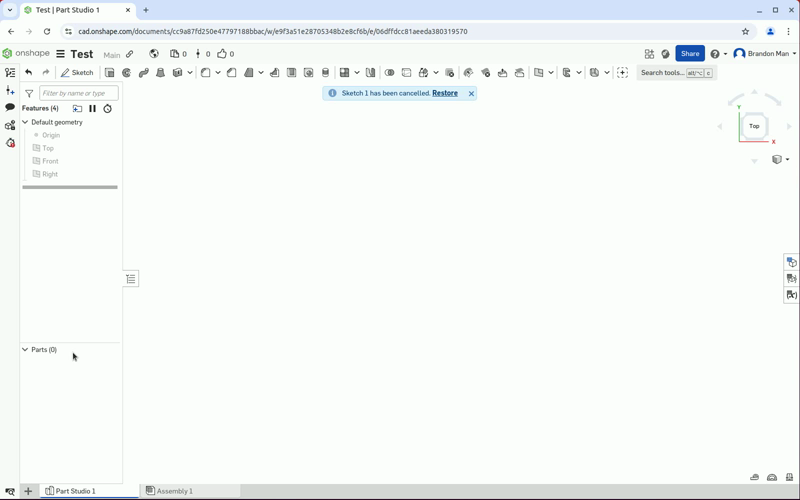
key(space)
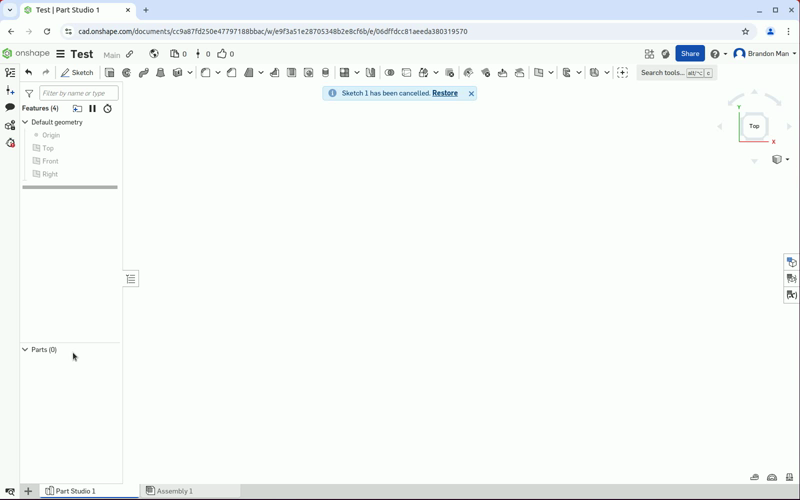
key_down(shift)
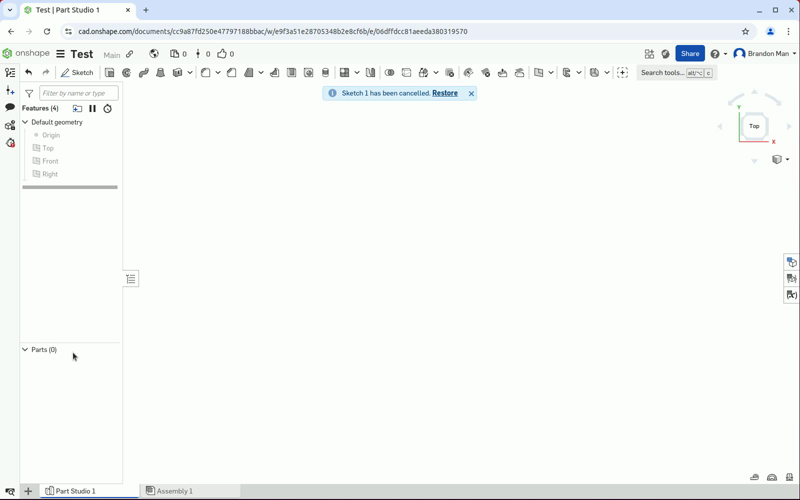
key(up)
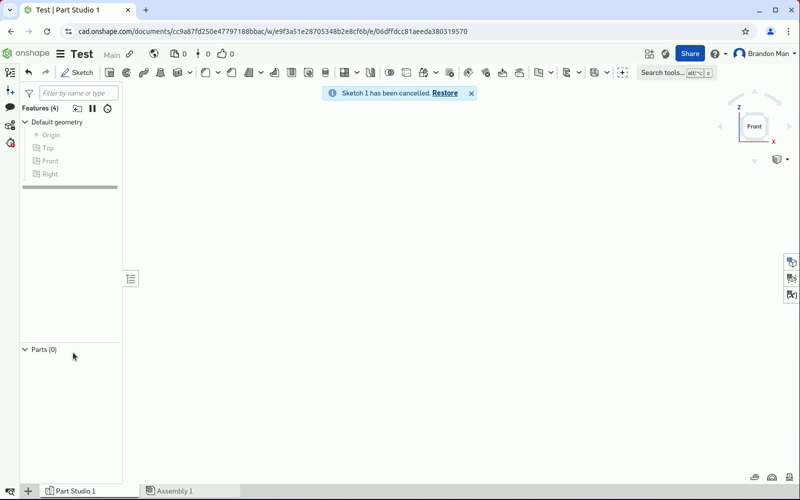
key_up(shift)
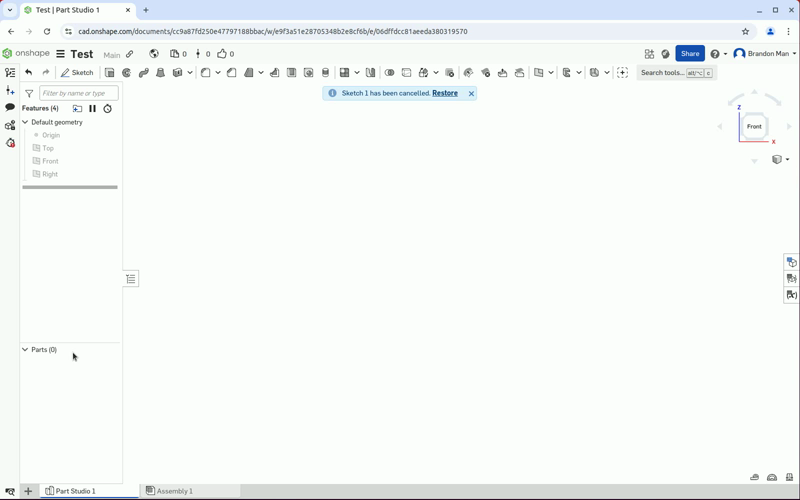
mouse_move(73, 352)
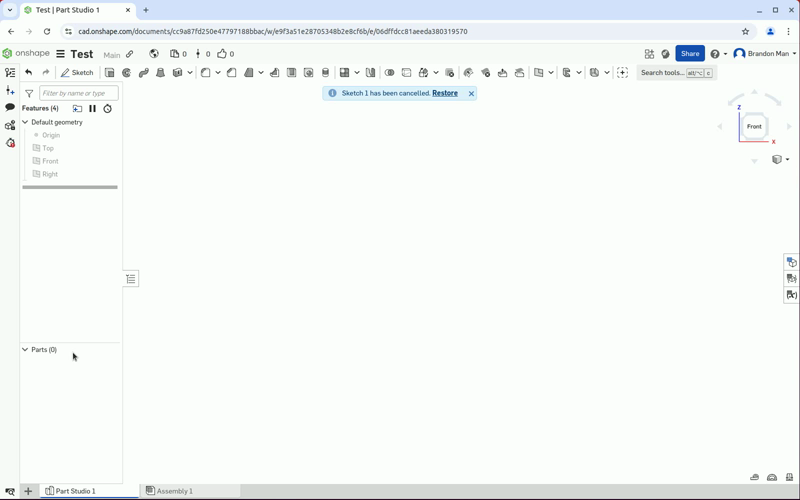
key(shift+y)
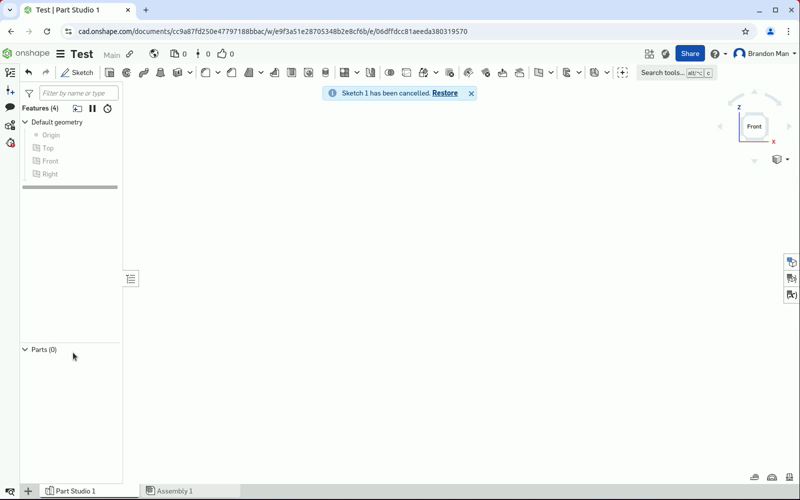
key(shift+s)
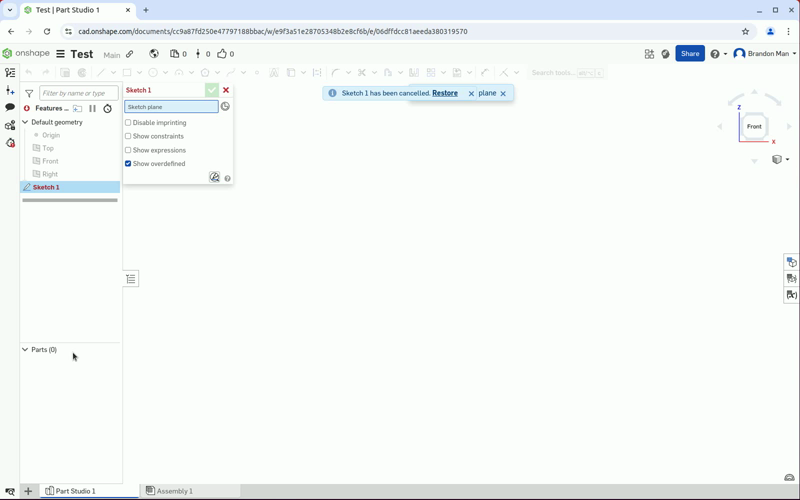
mouse_move(73, 163)
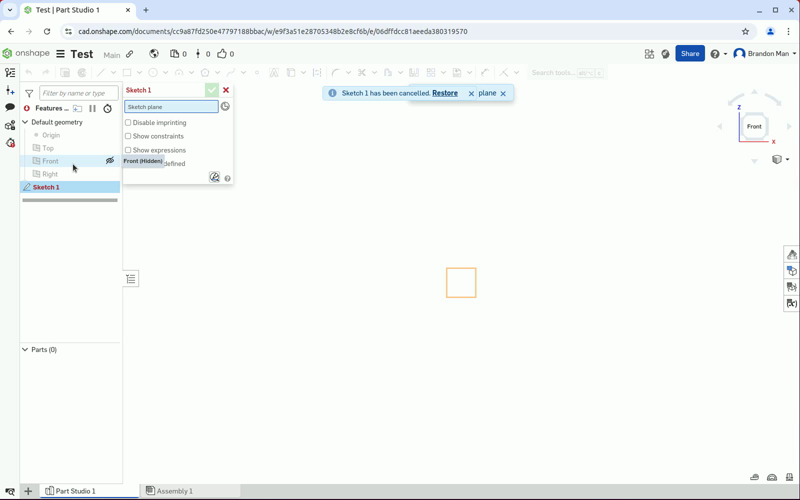
click(73, 163)
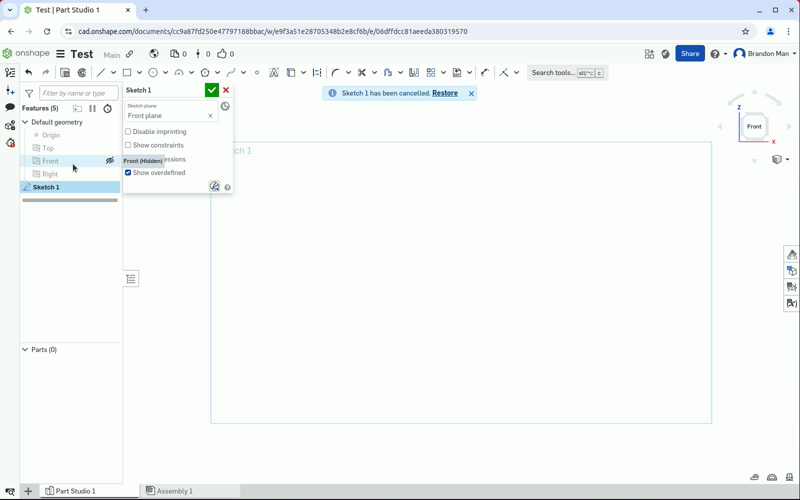
mouse_move(73, 352)
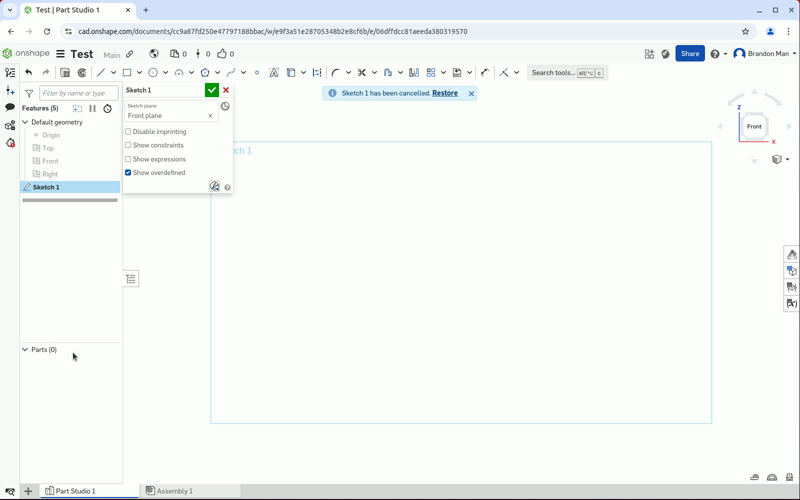
key(y)
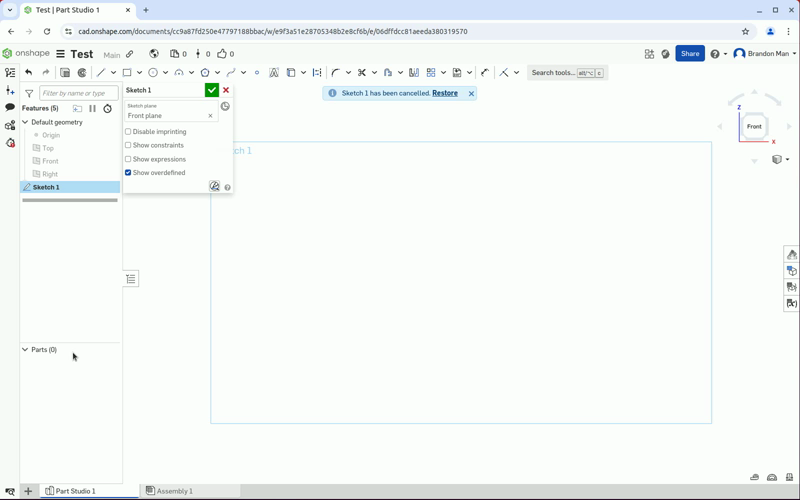
key(l)
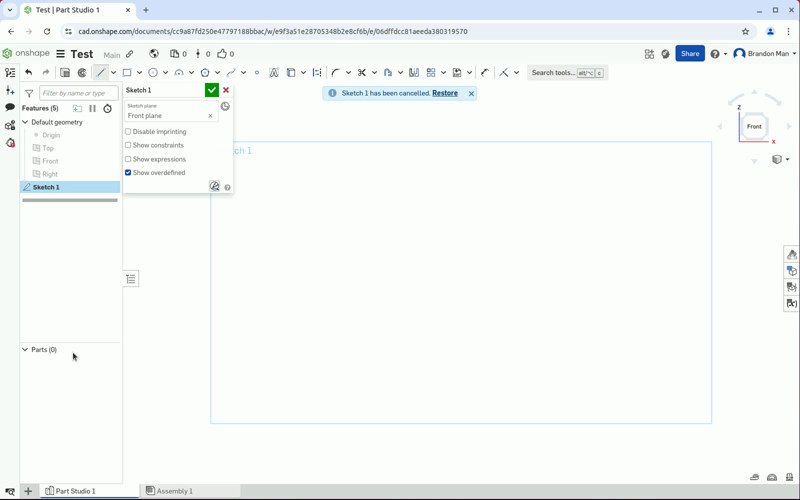
key_down(shift)
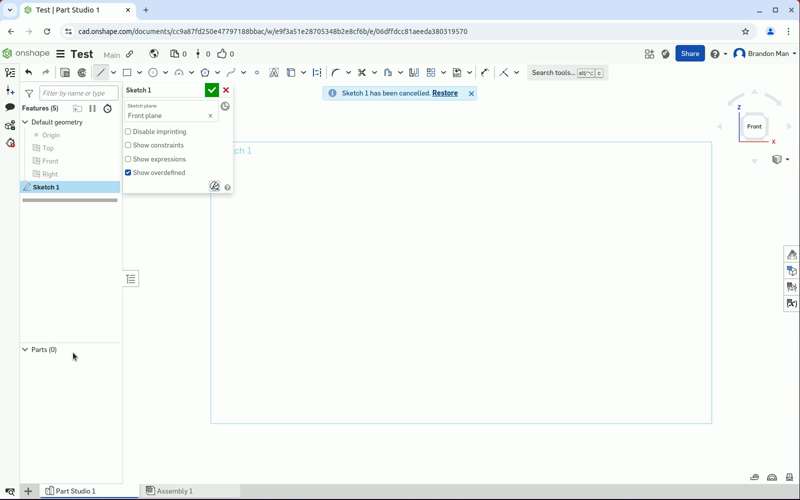
mouse_move(461, 282)
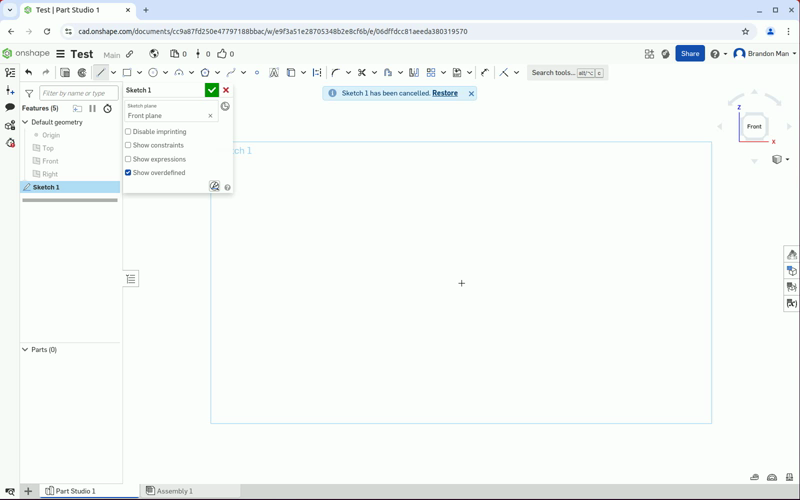
click(461, 282)
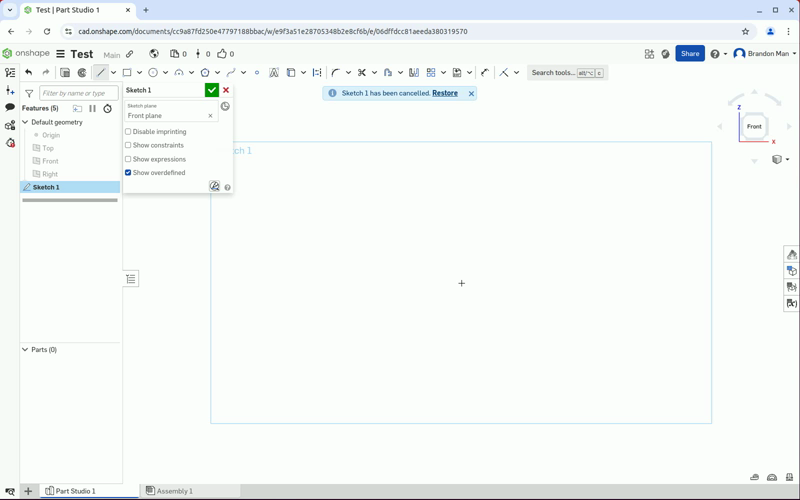
key_up(shift)
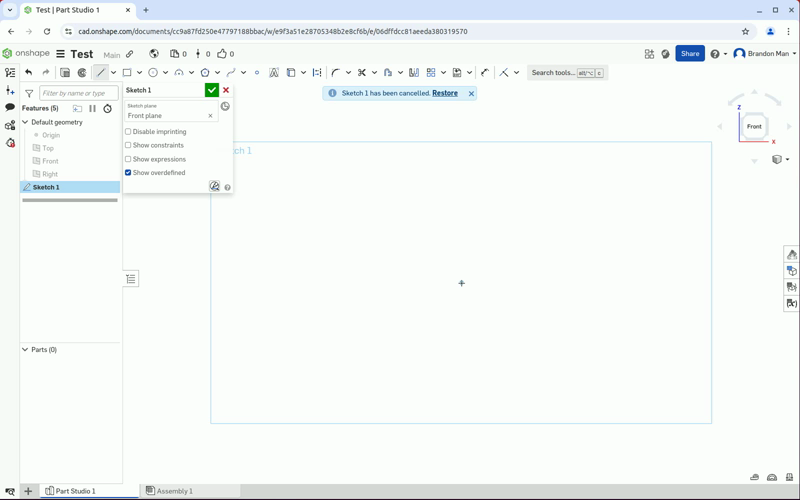
key_down(shift)
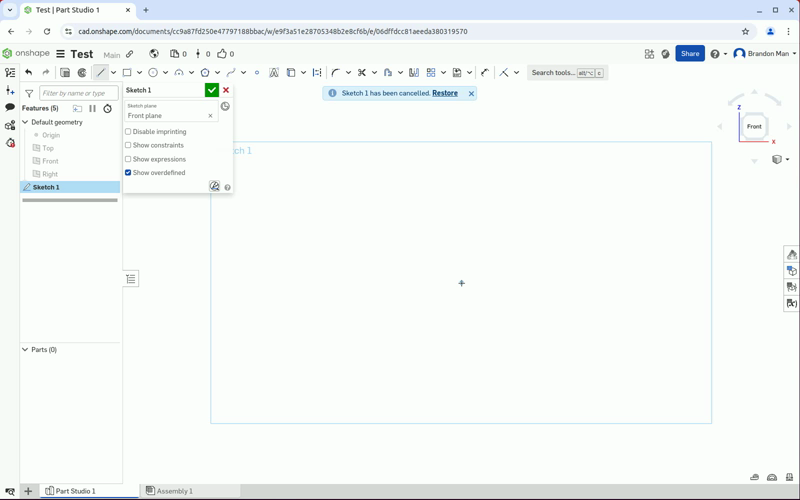
mouse_move(492, 282)
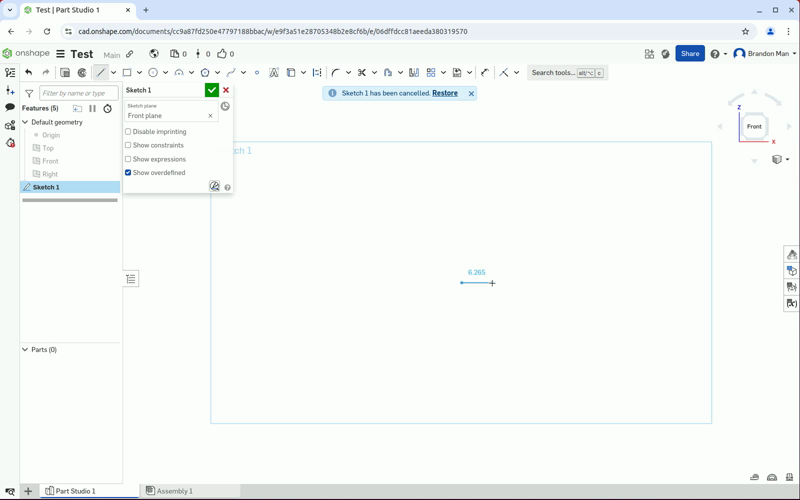
mouse_move(464, 282)
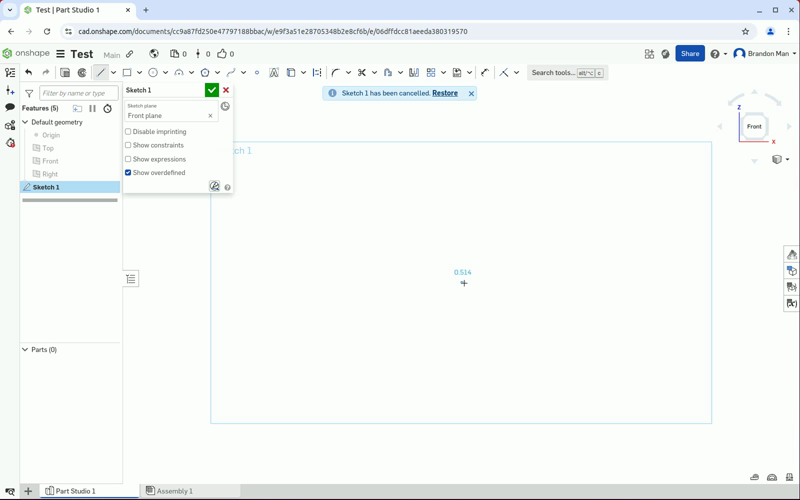
scroll(6)
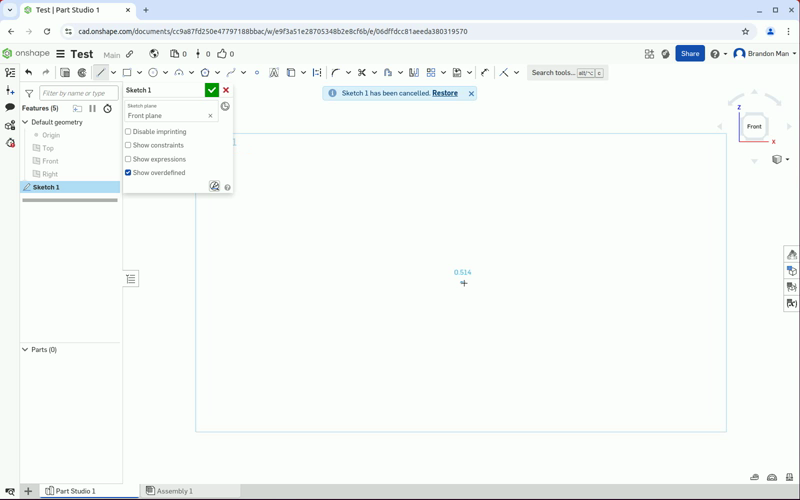
scroll(6)
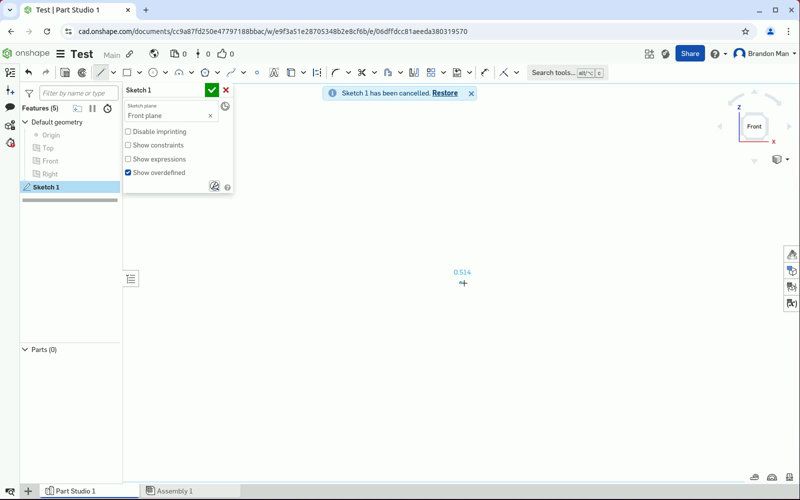
scroll(6)
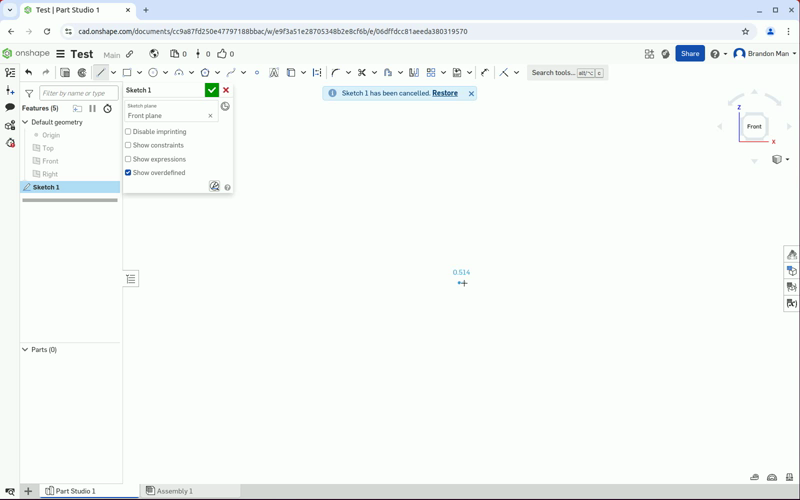
scroll(6)
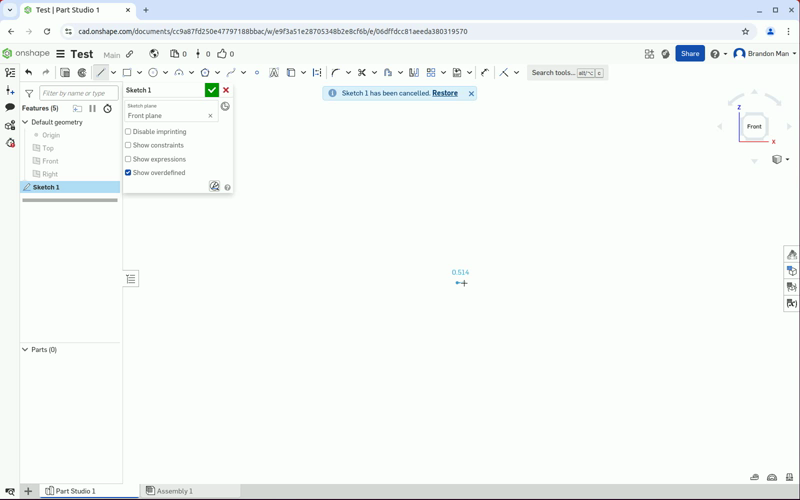
scroll(6)
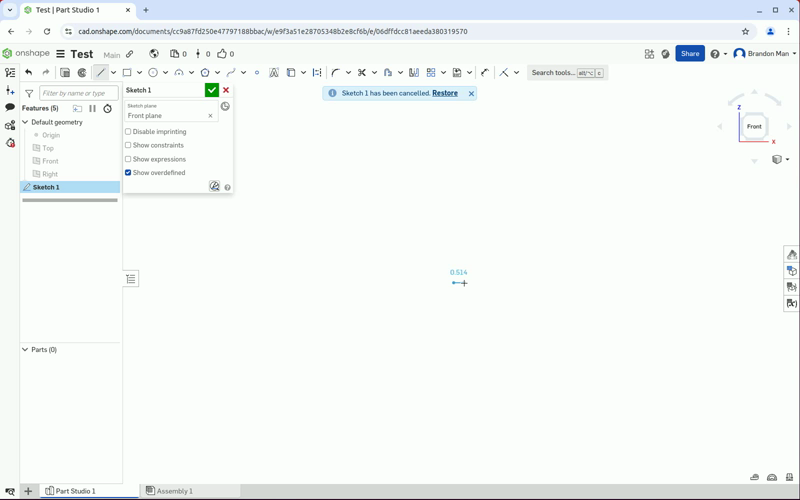
scroll(6)
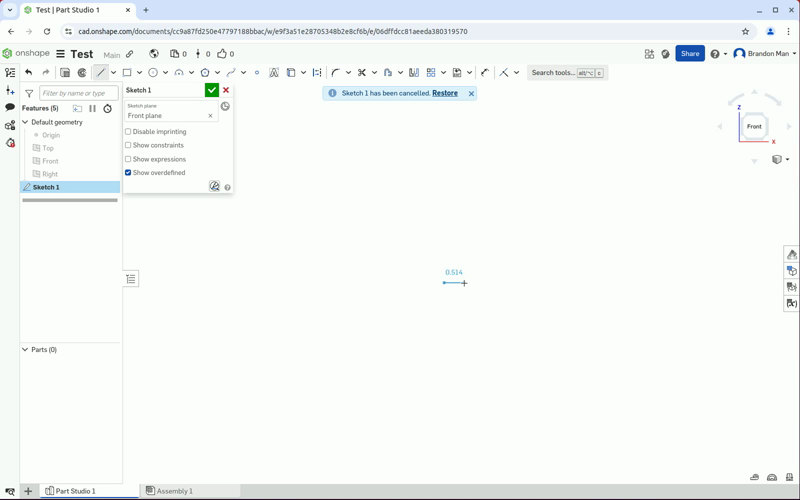
scroll(6)
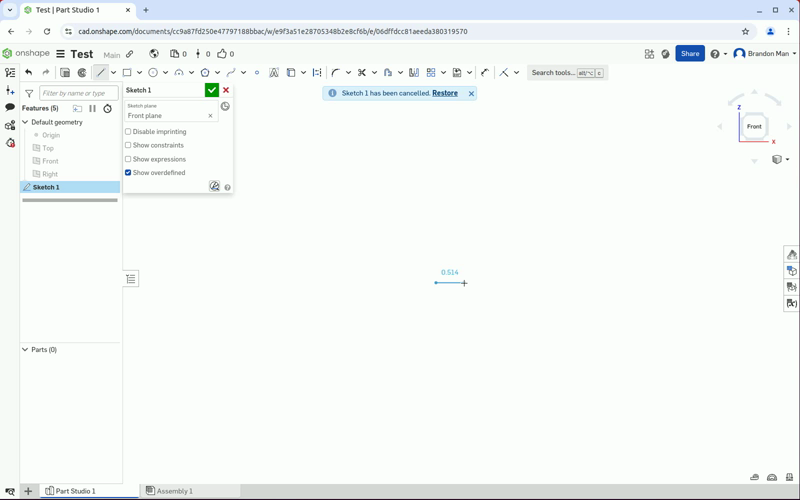
click(464, 282)
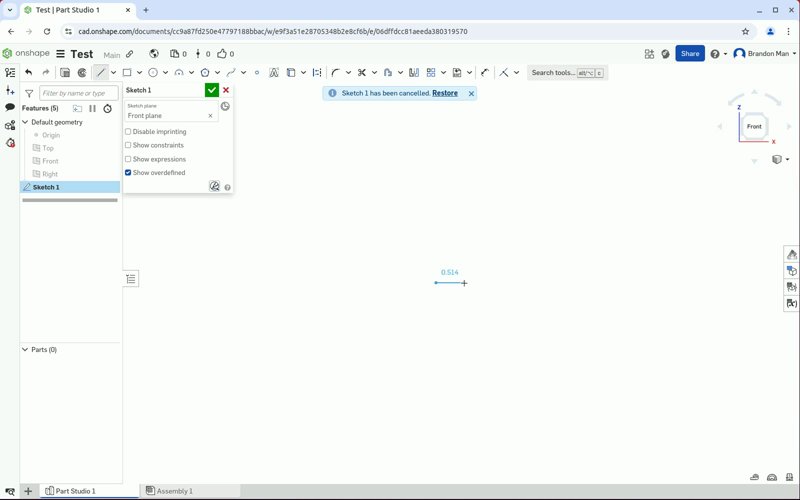
scroll(-6)
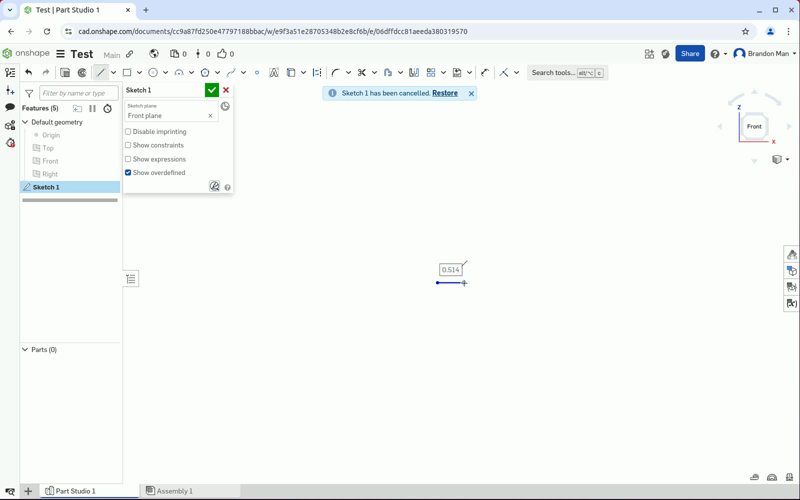
scroll(-6)
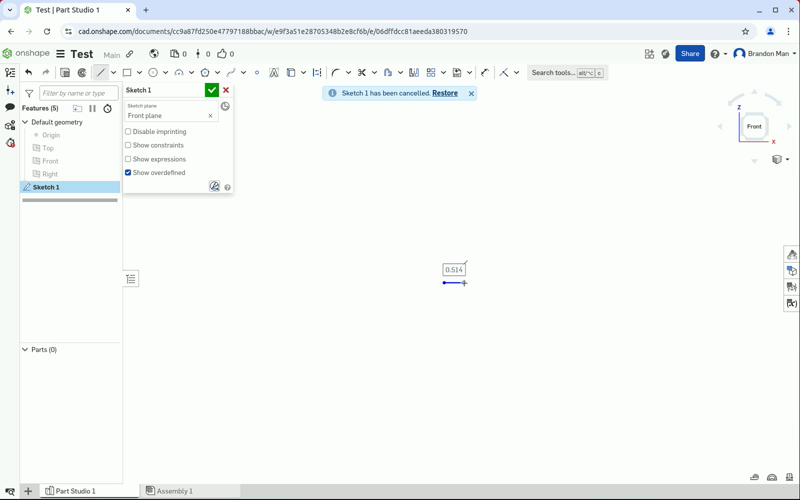
scroll(-6)
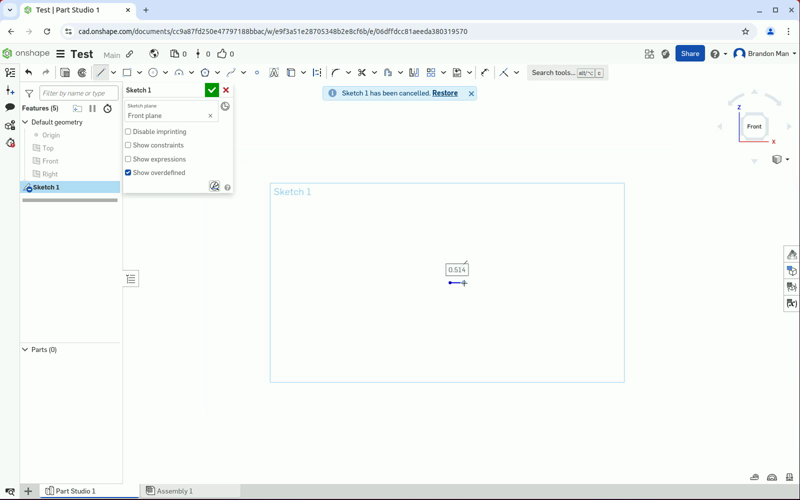
scroll(-6)
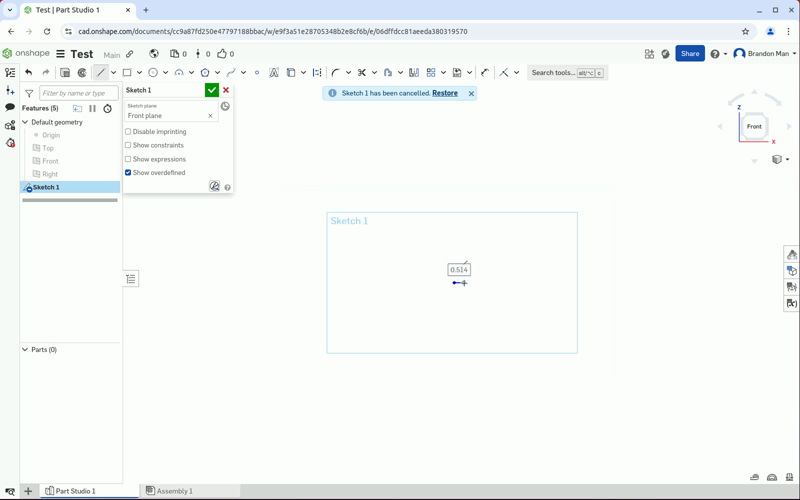
scroll(-6)
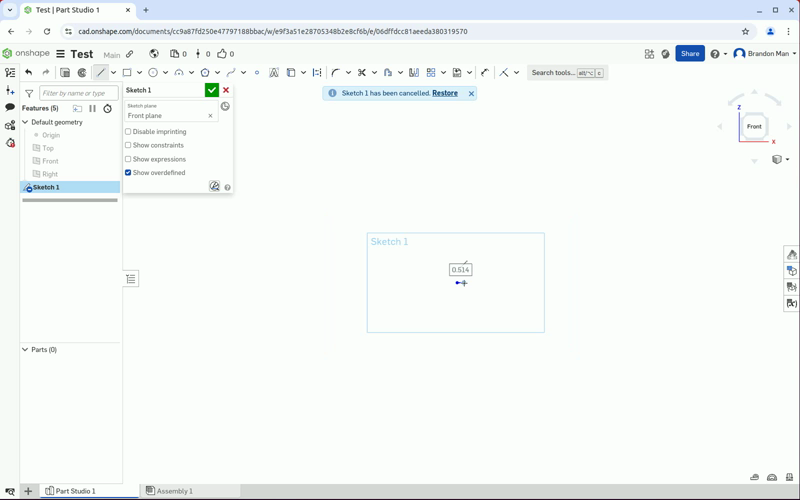
scroll(-6)
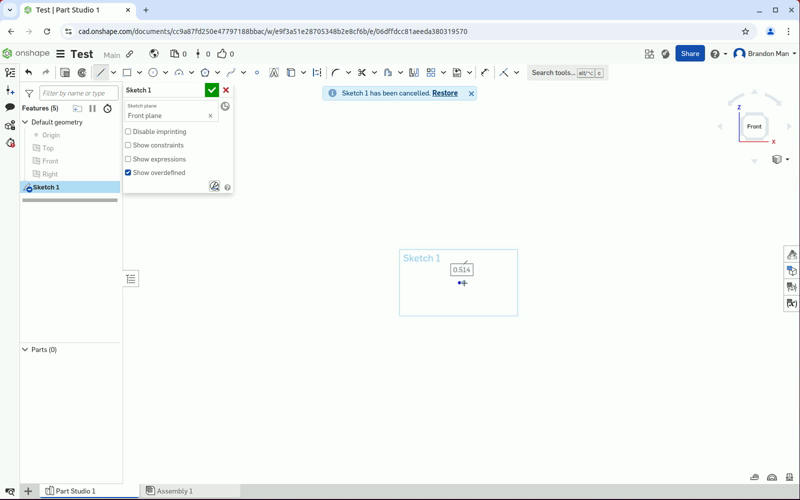
scroll(-6)
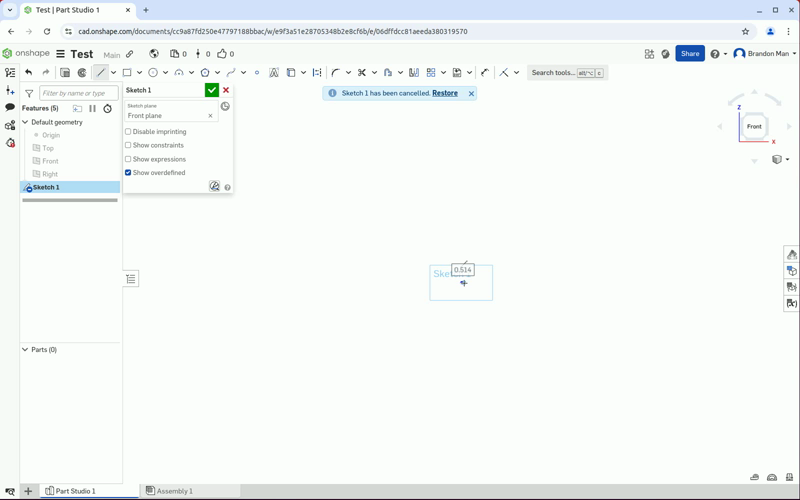
key_up(shift)
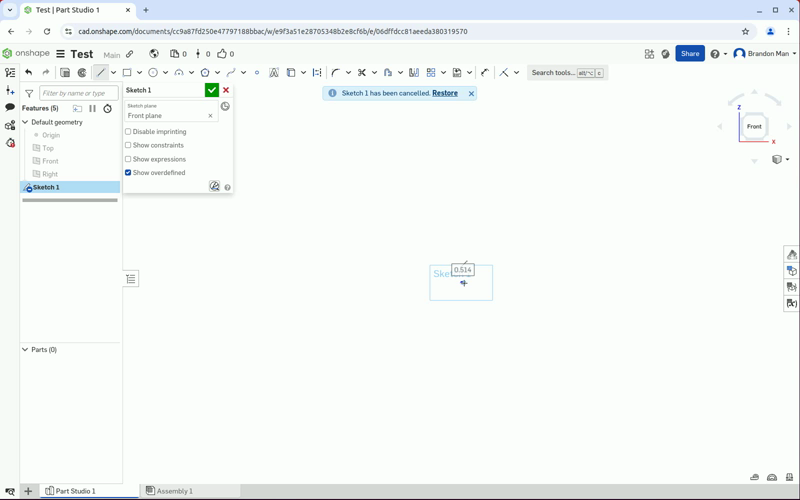
key_down(shift)
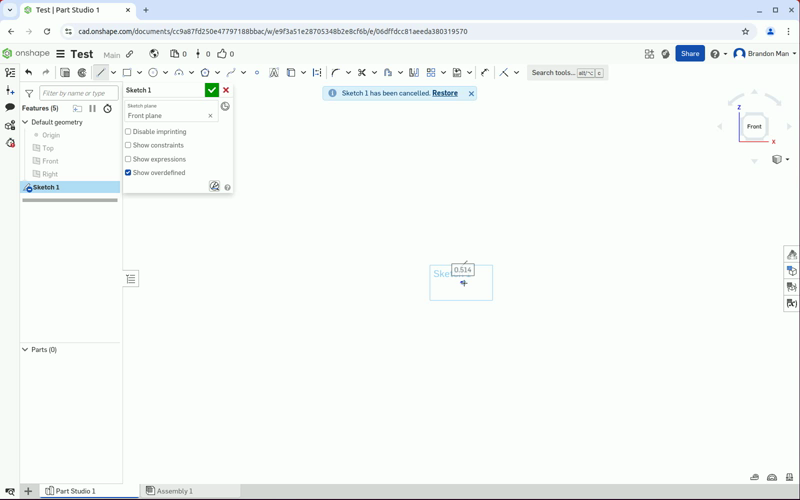
mouse_move(494, 282)
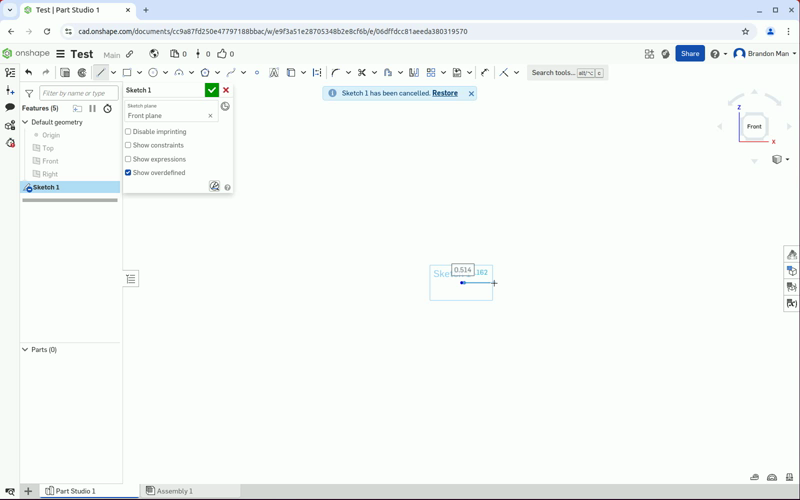
mouse_move(464, 280)
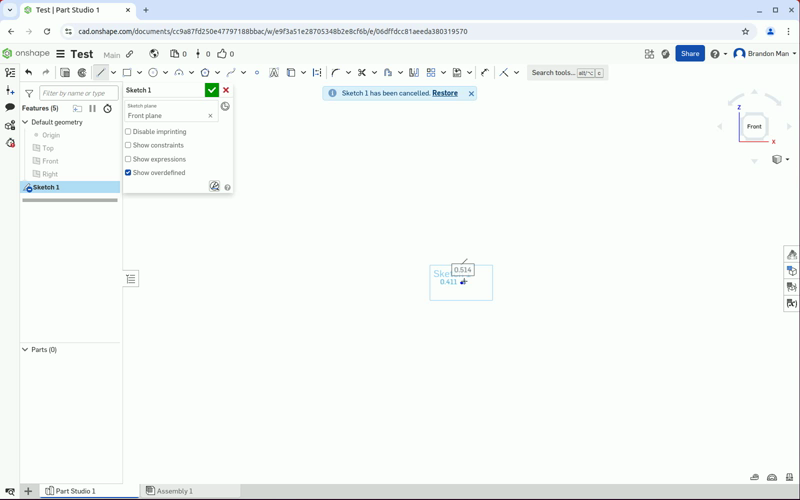
scroll(6)
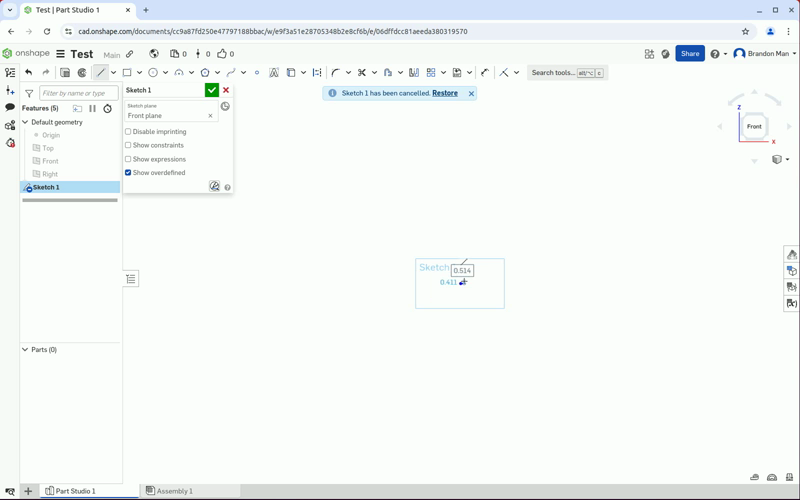
scroll(6)
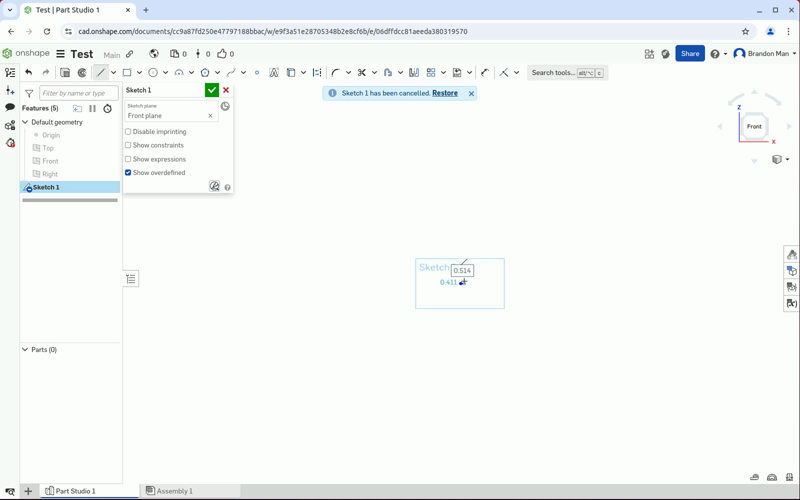
scroll(6)
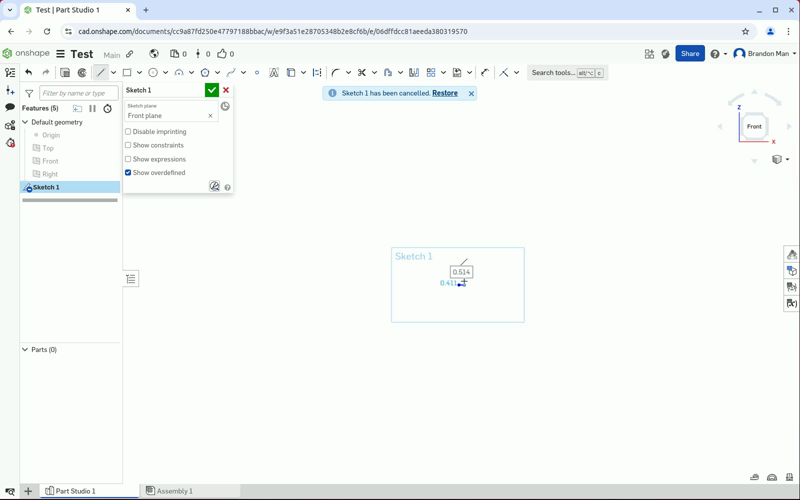
scroll(6)
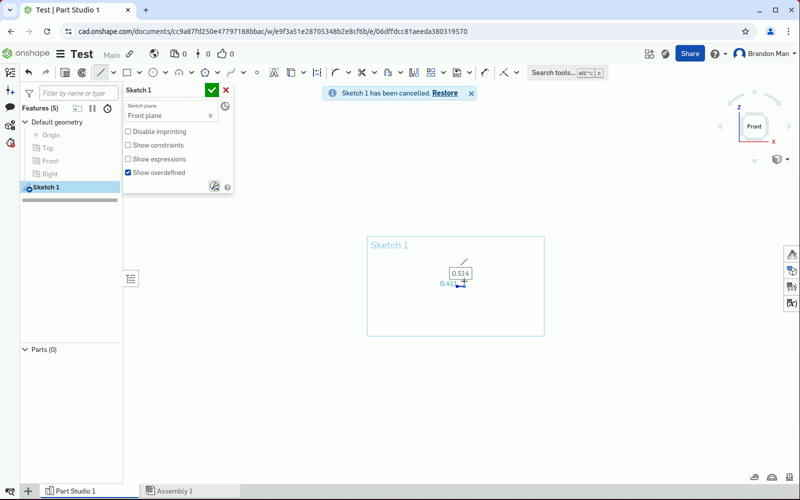
scroll(6)
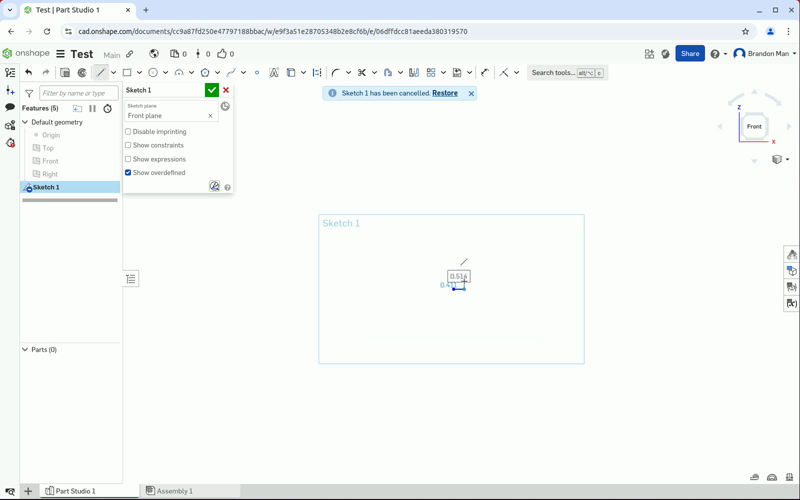
scroll(6)
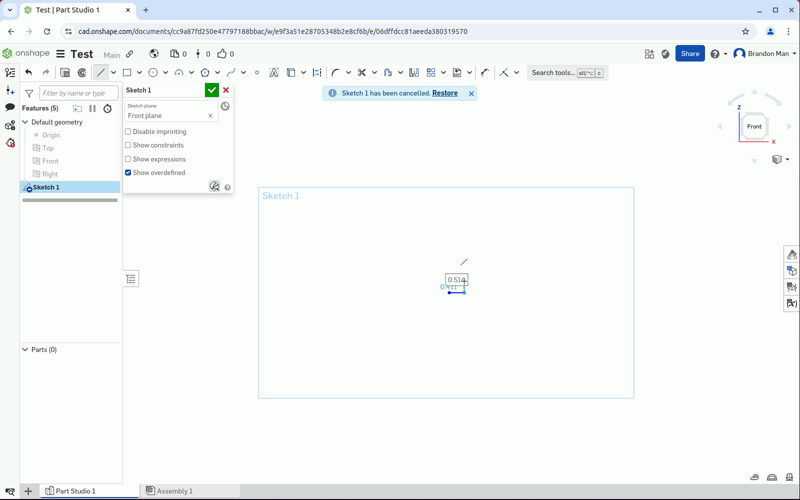
scroll(6)
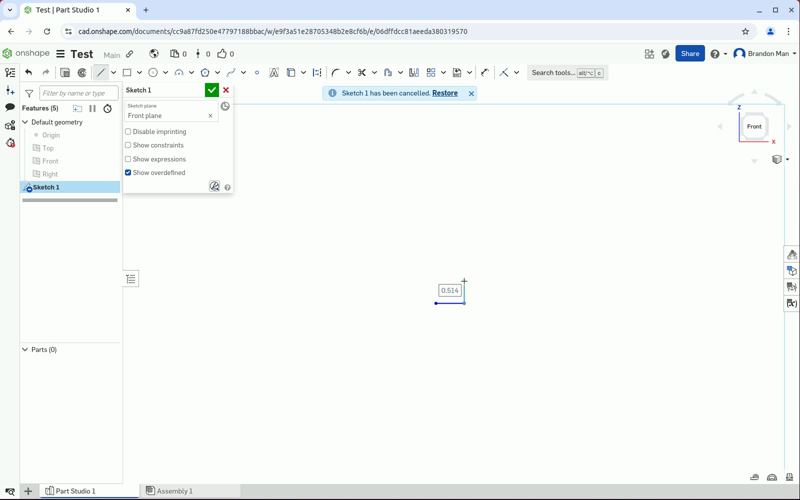
click(464, 280)
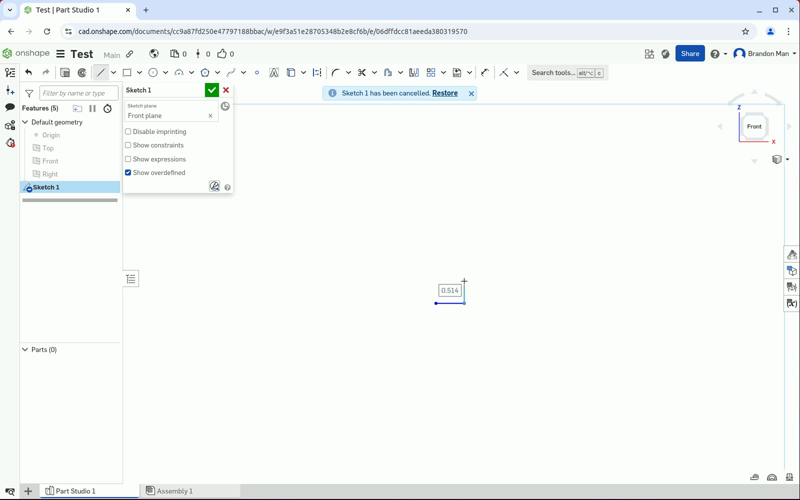
scroll(-6)
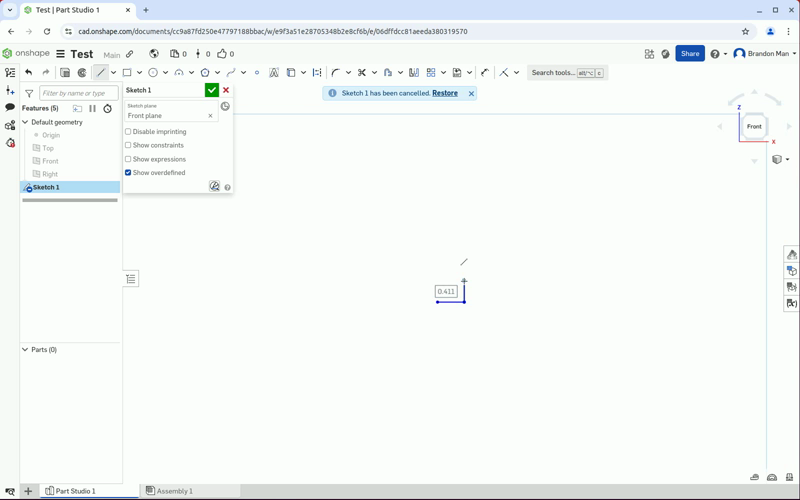
scroll(-6)
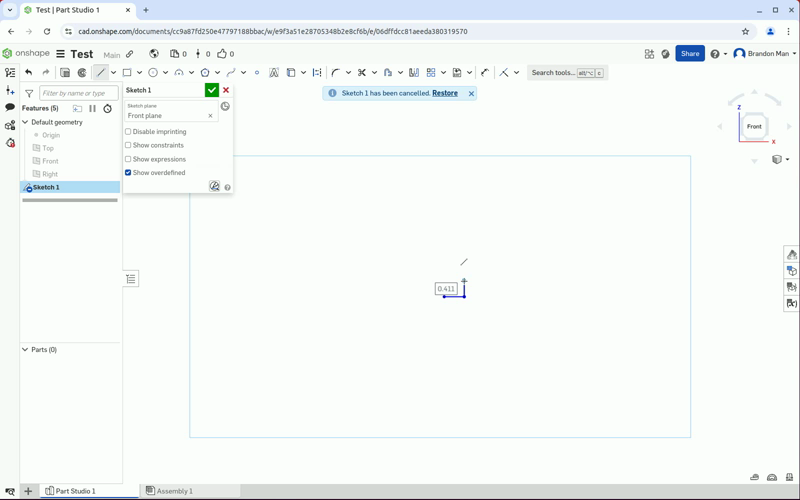
scroll(-6)
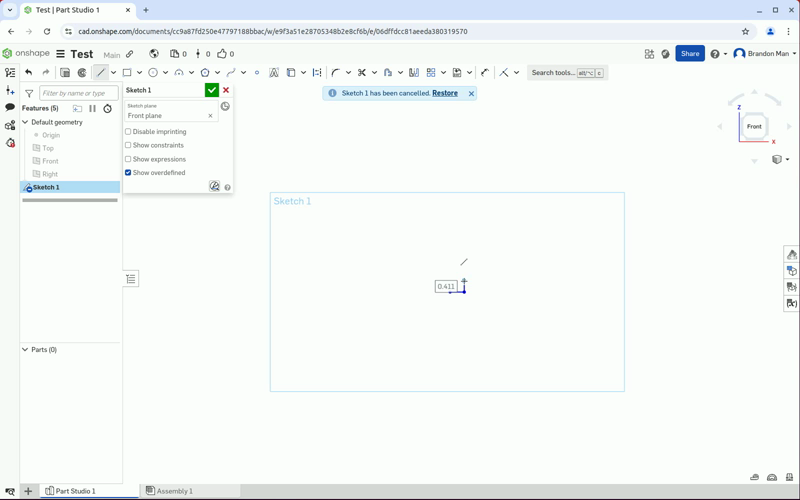
scroll(-6)
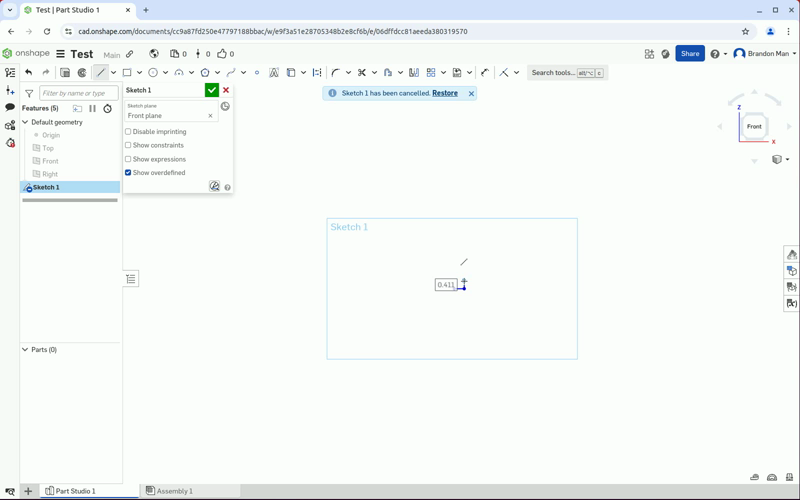
scroll(-6)
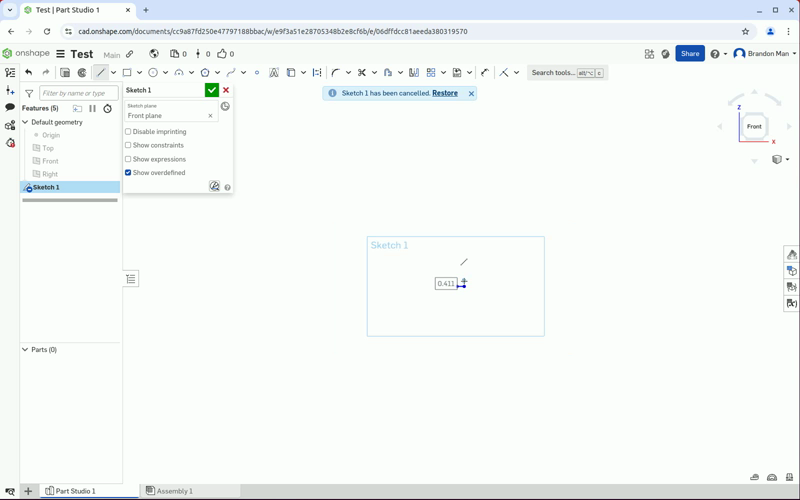
scroll(-6)
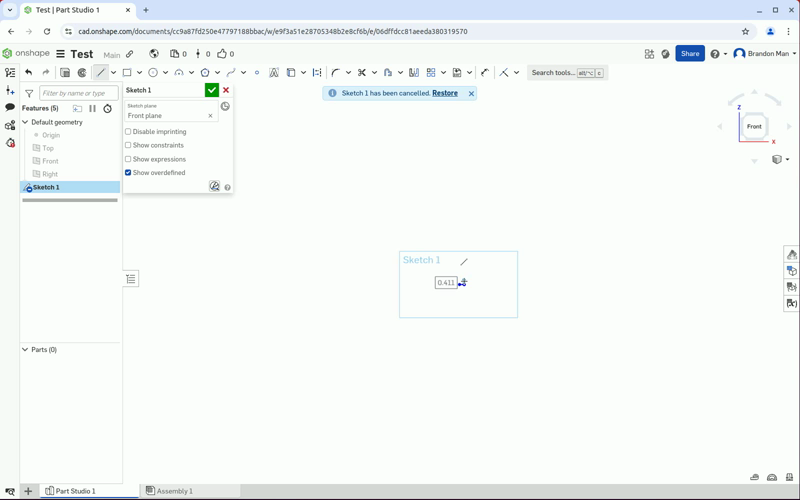
scroll(-6)
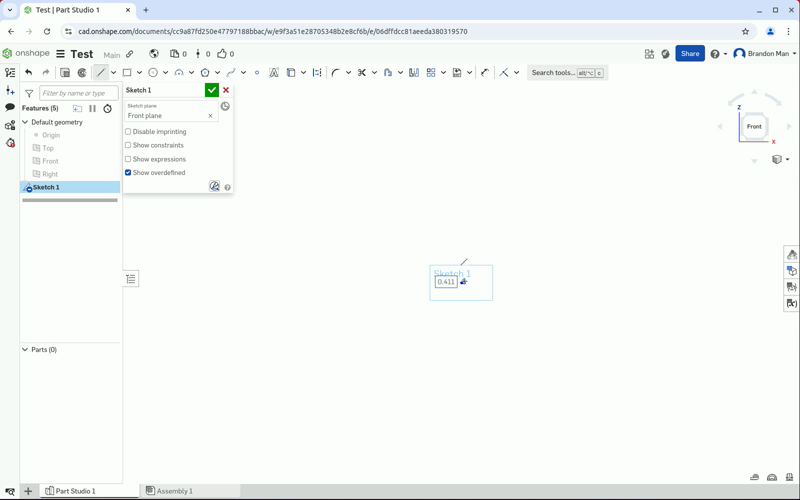
key_up(shift)
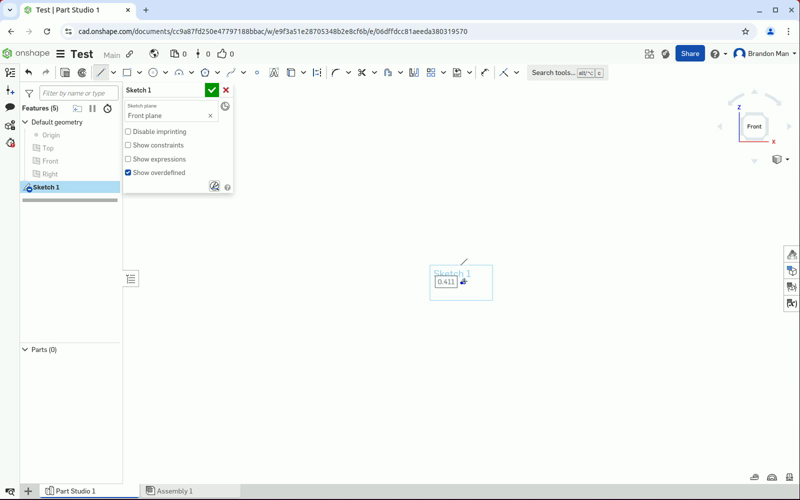
key_down(shift)
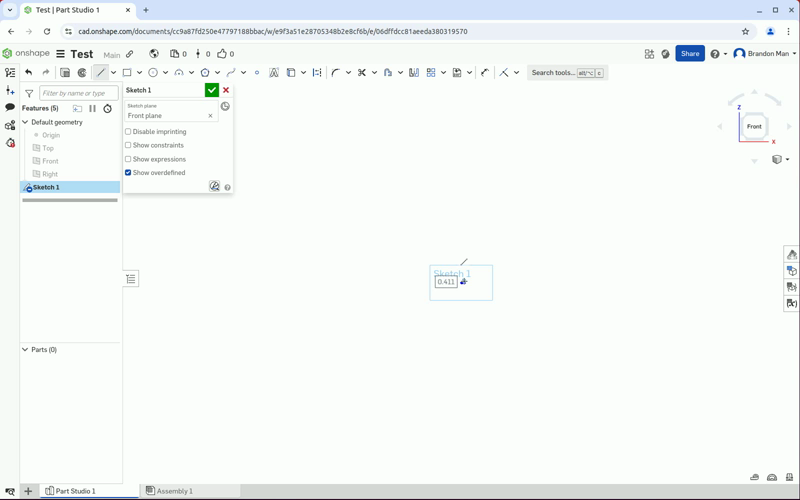
mouse_move(494, 280)
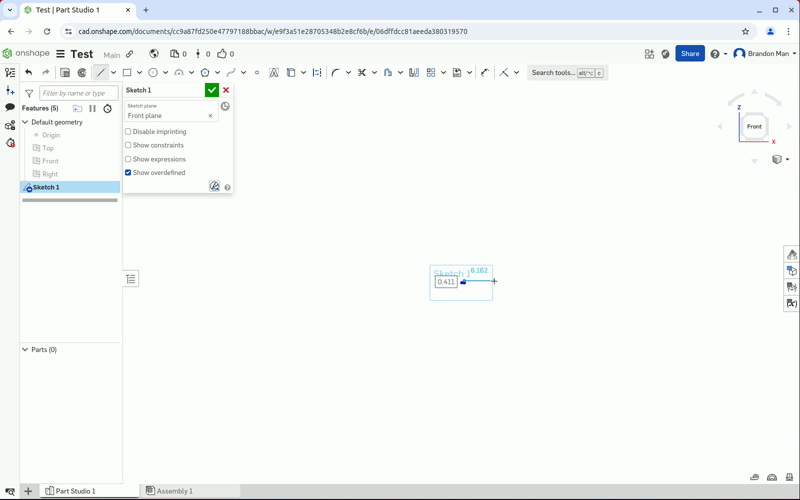
mouse_move(461, 280)
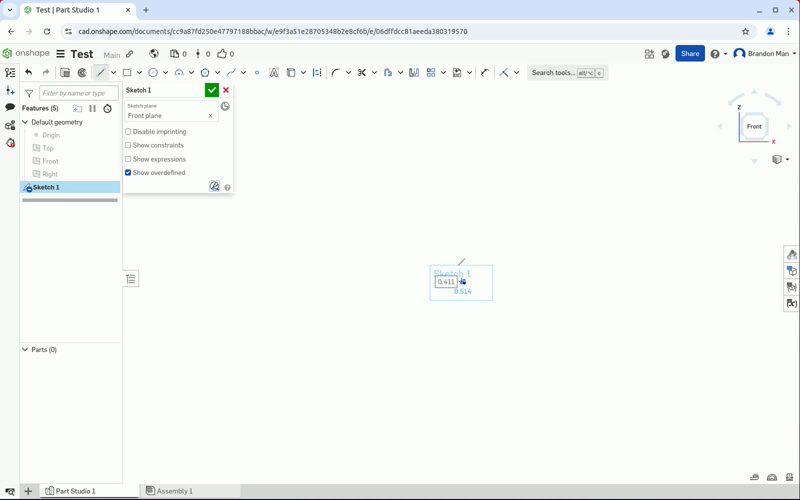
scroll(6)
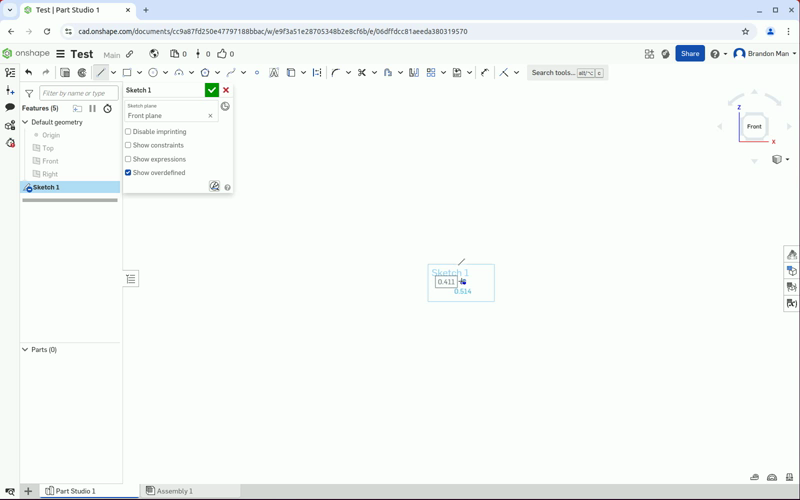
scroll(6)
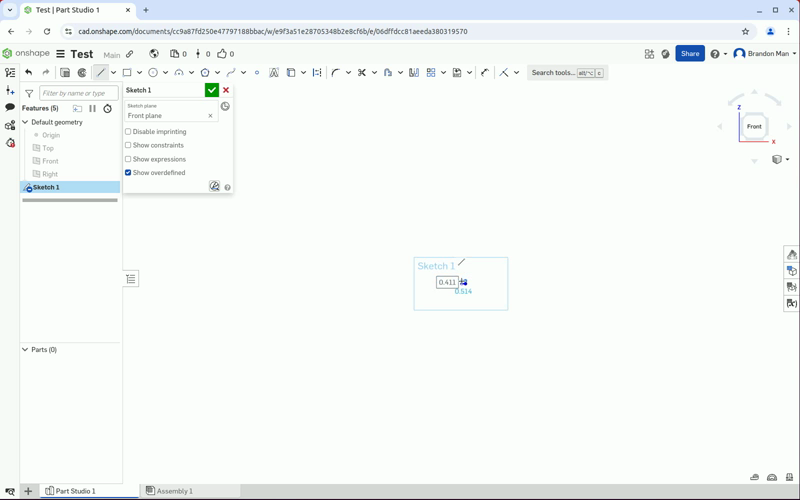
scroll(6)
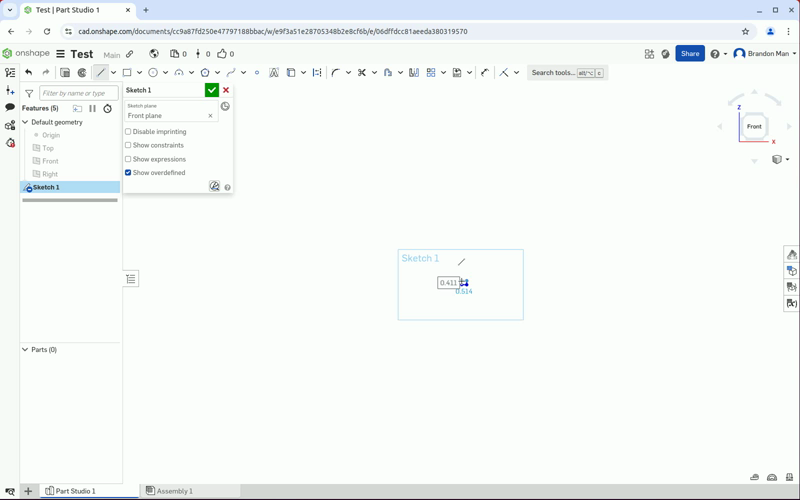
scroll(6)
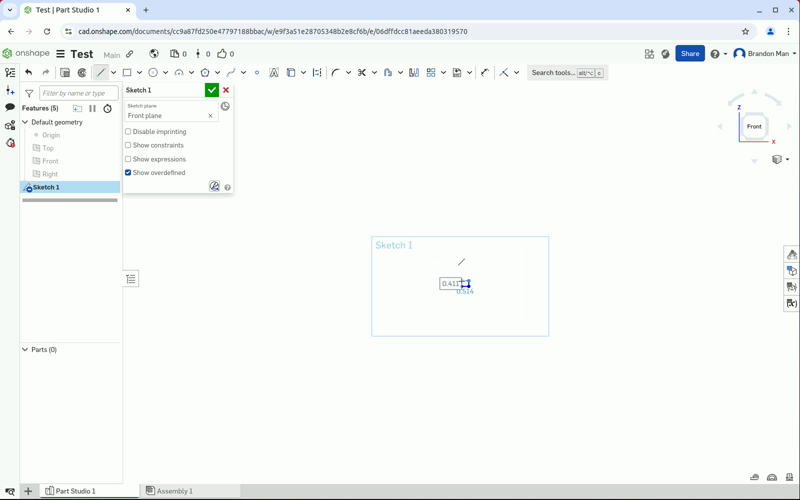
scroll(6)
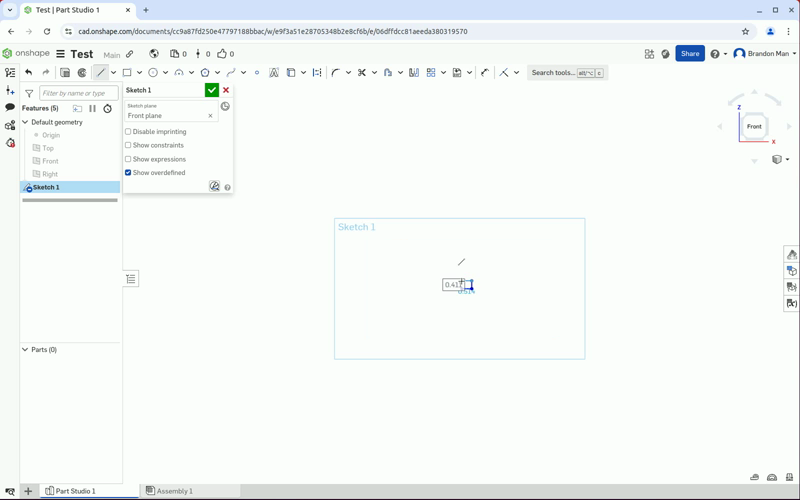
scroll(6)
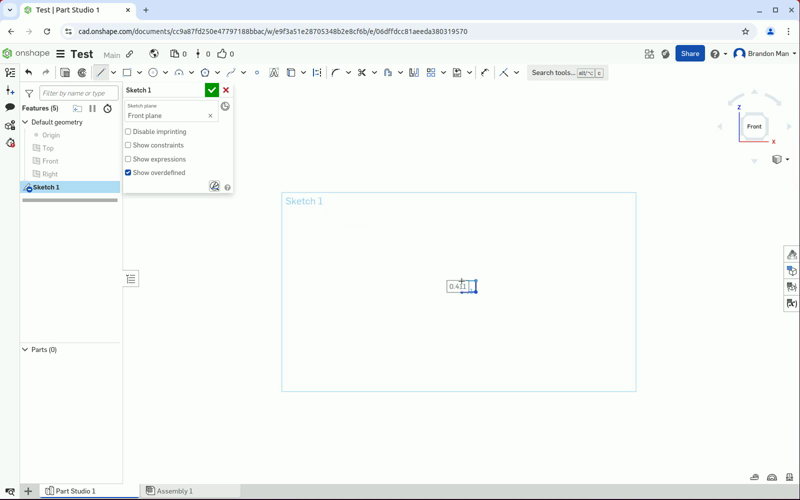
scroll(6)
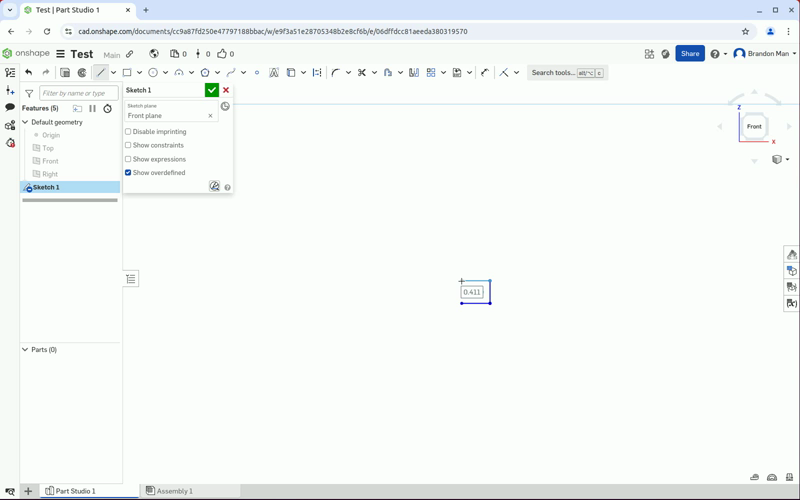
click(461, 280)
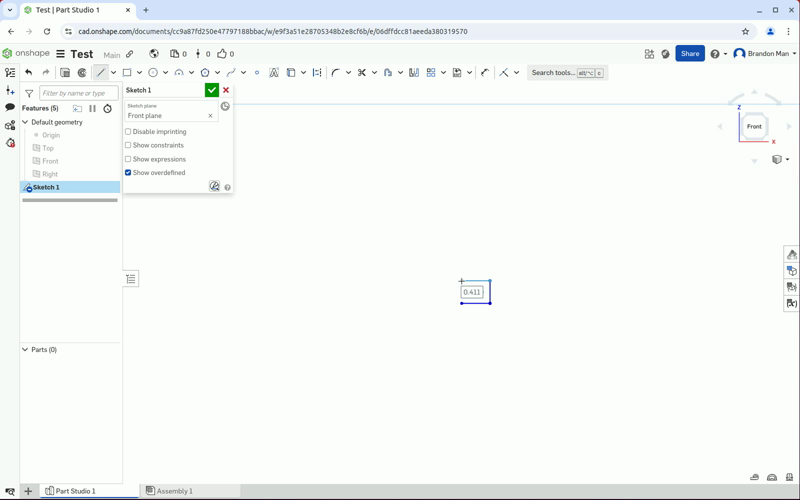
scroll(-6)
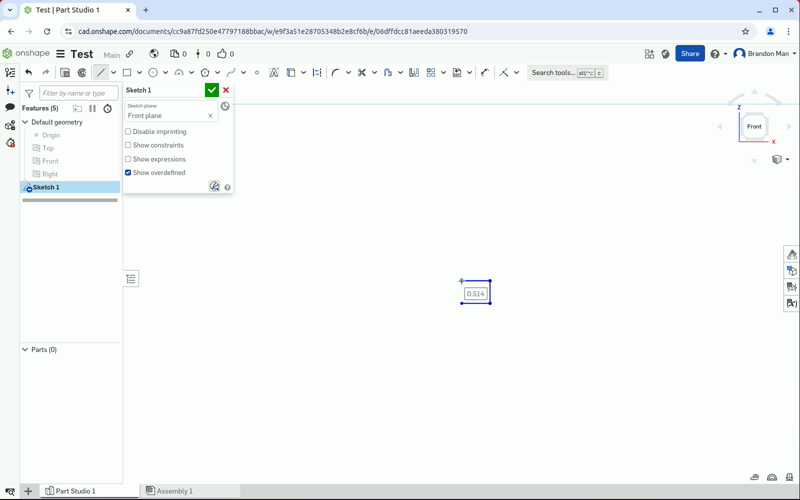
scroll(-6)
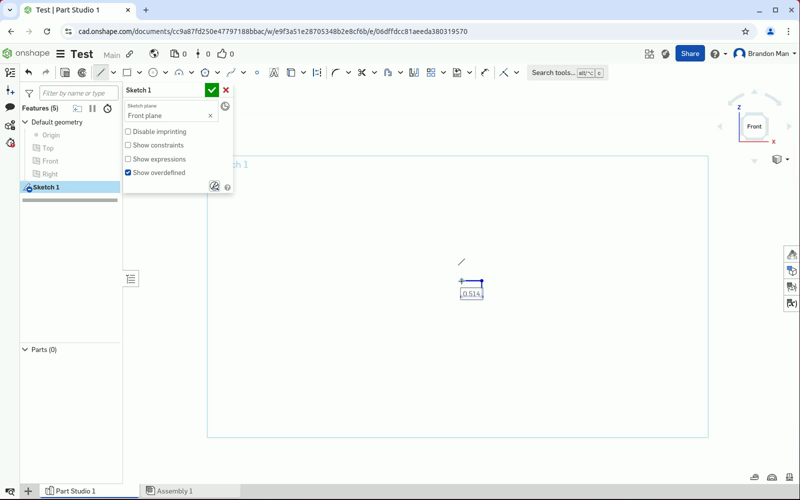
scroll(-6)
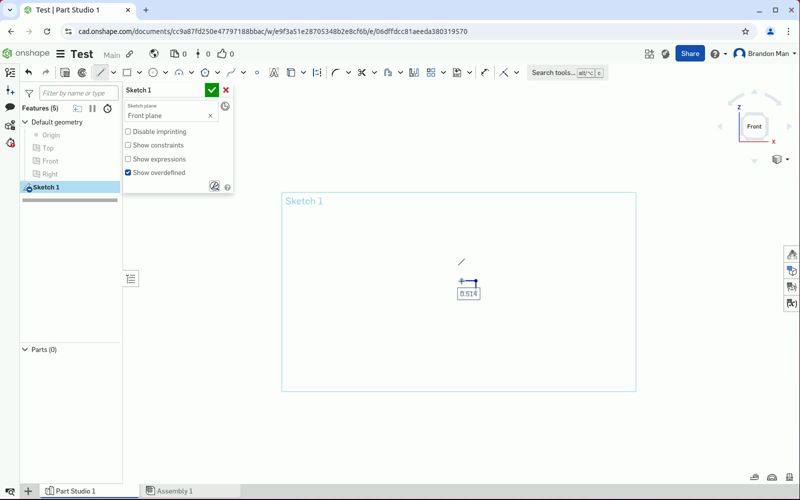
scroll(-6)
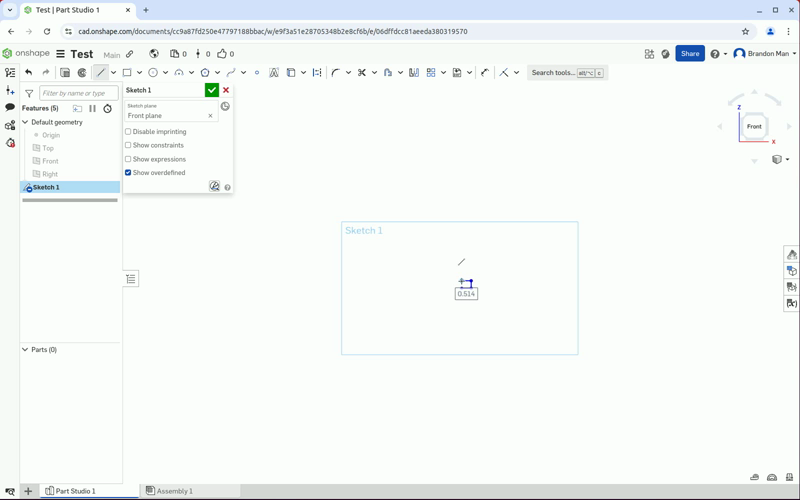
scroll(-6)
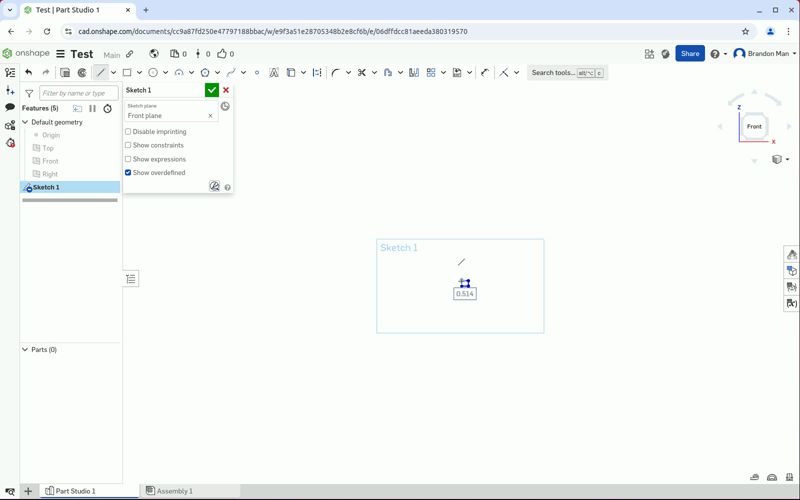
scroll(-6)
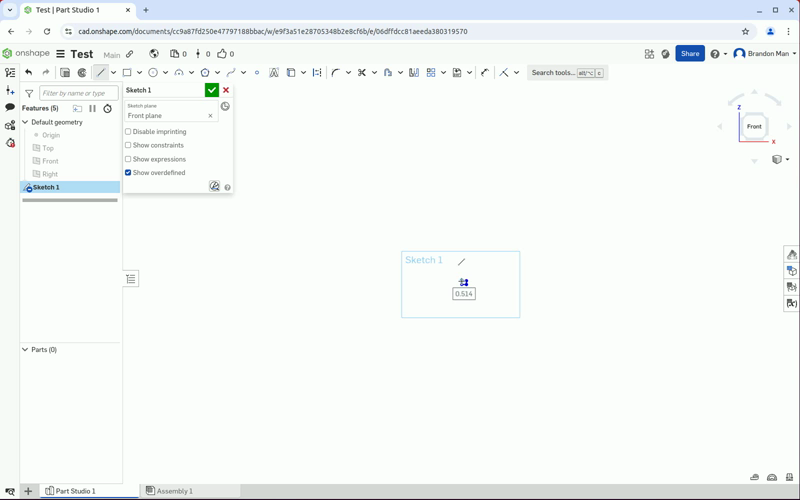
scroll(-6)
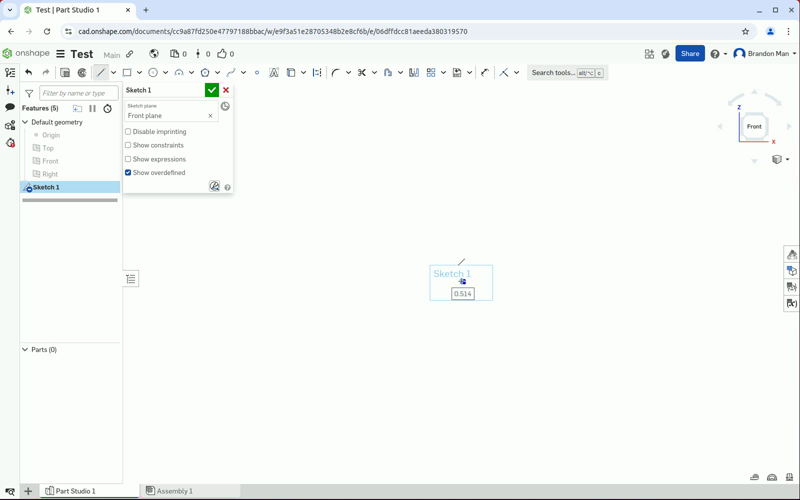
key_up(shift)
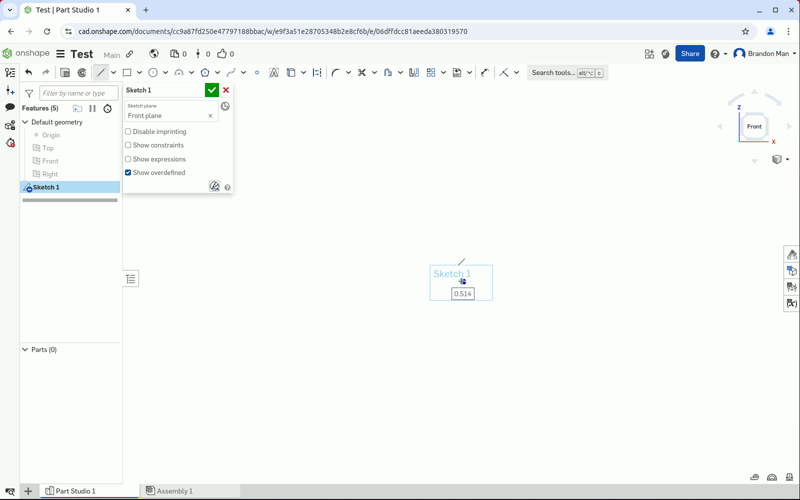
mouse_move(492, 280)
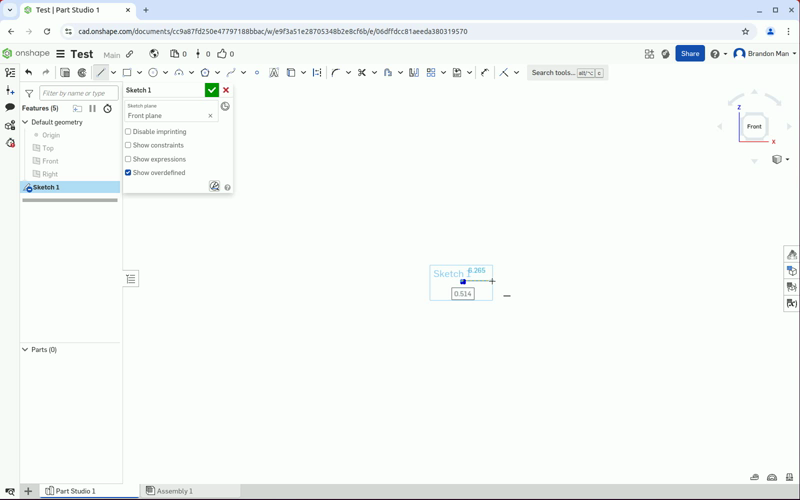
key_down(shift)
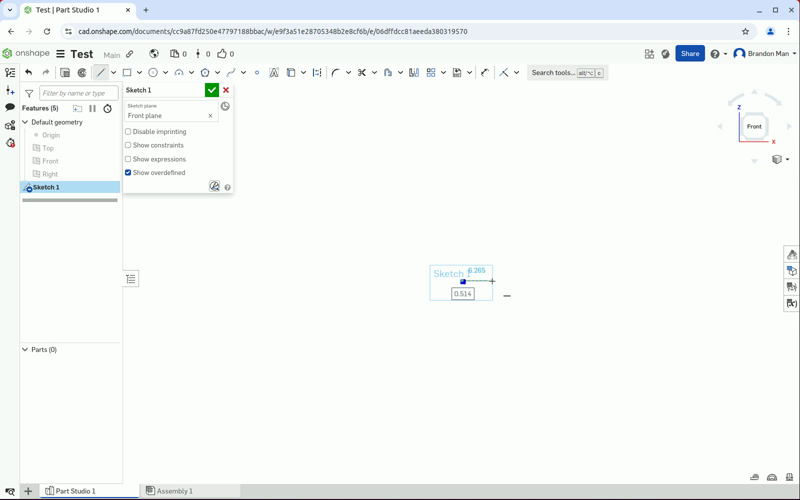
mouse_move(461, 282)
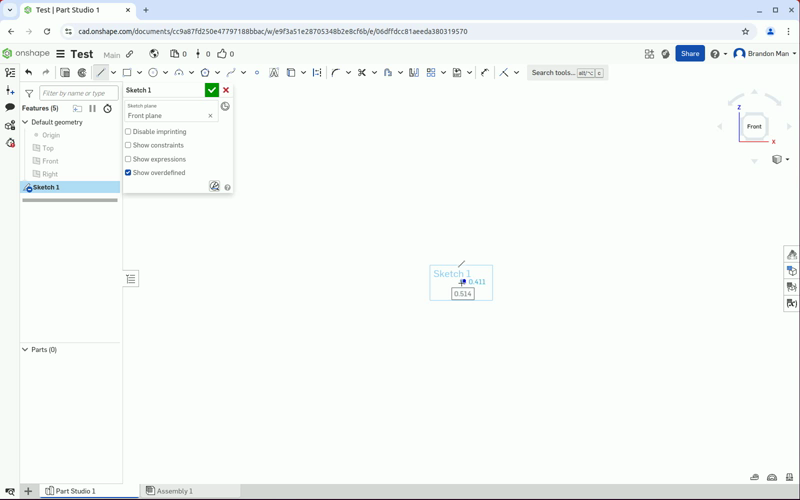
scroll(6)
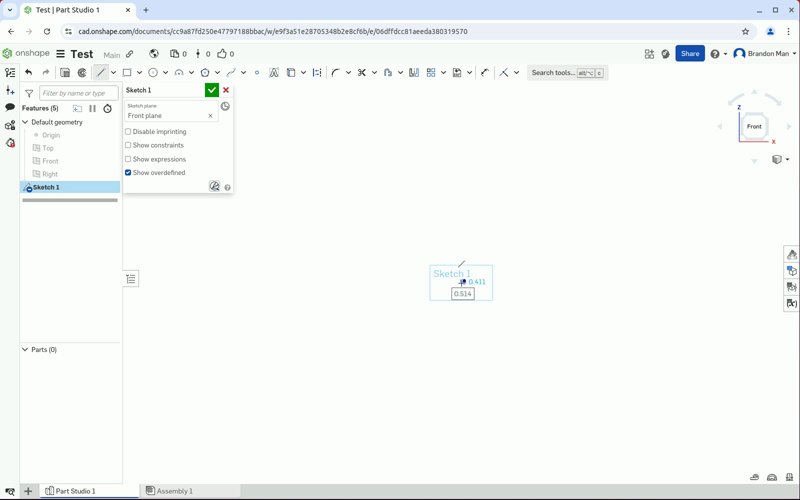
scroll(6)
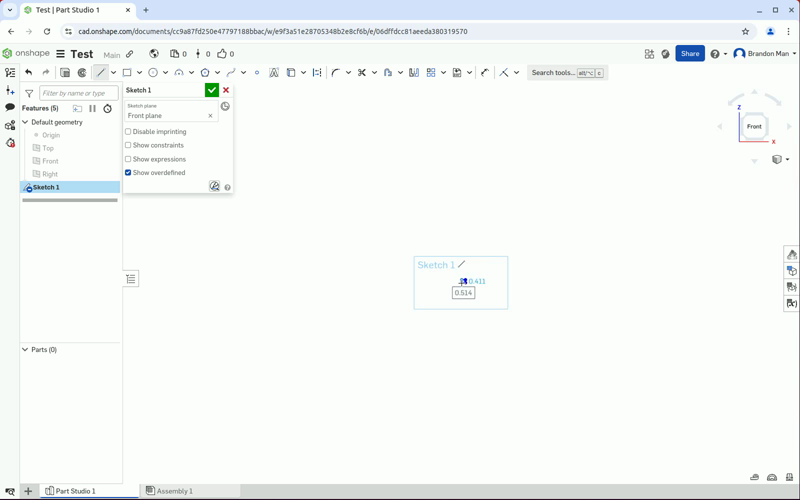
scroll(6)
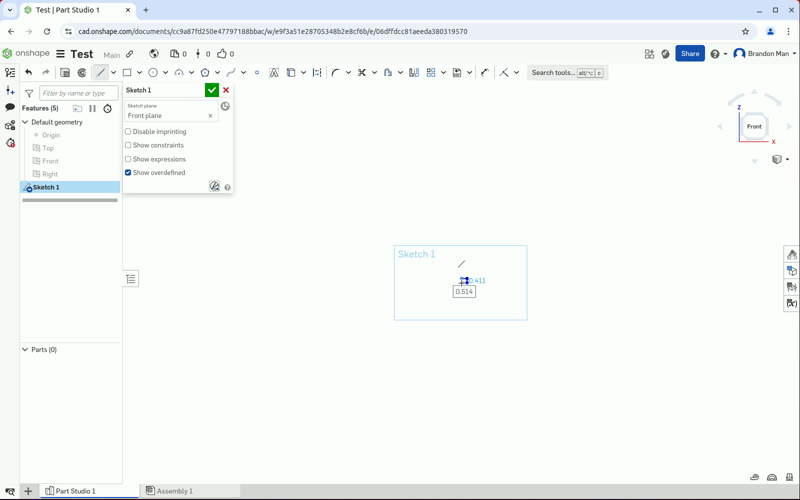
scroll(6)
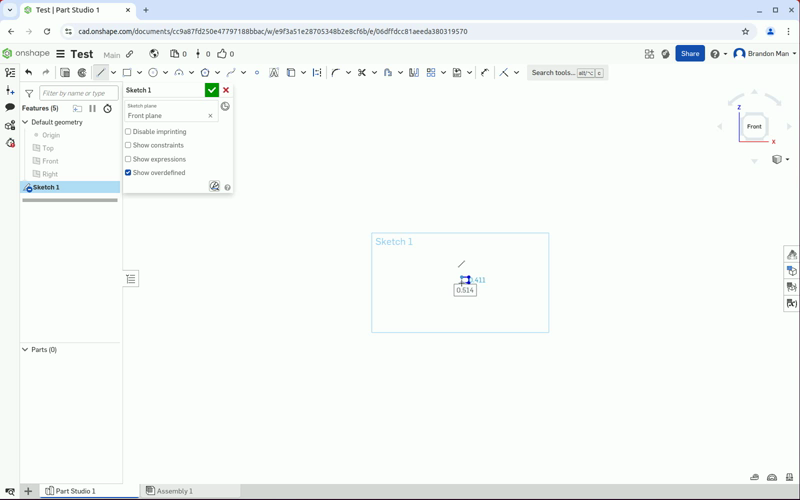
scroll(6)
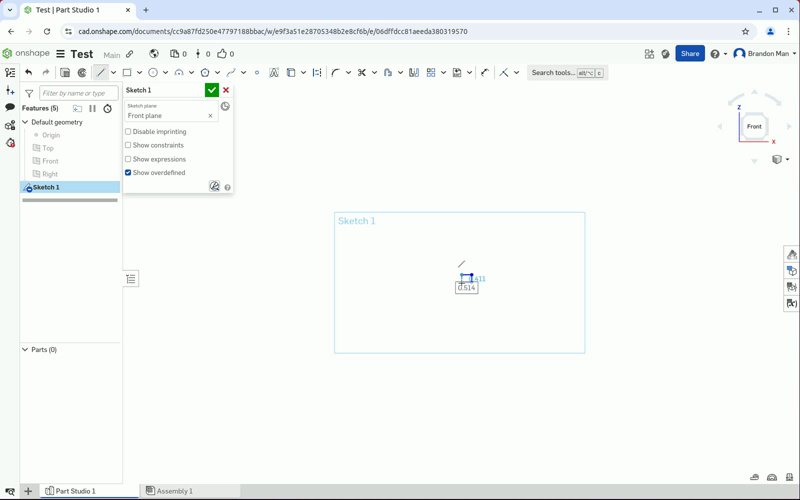
scroll(6)
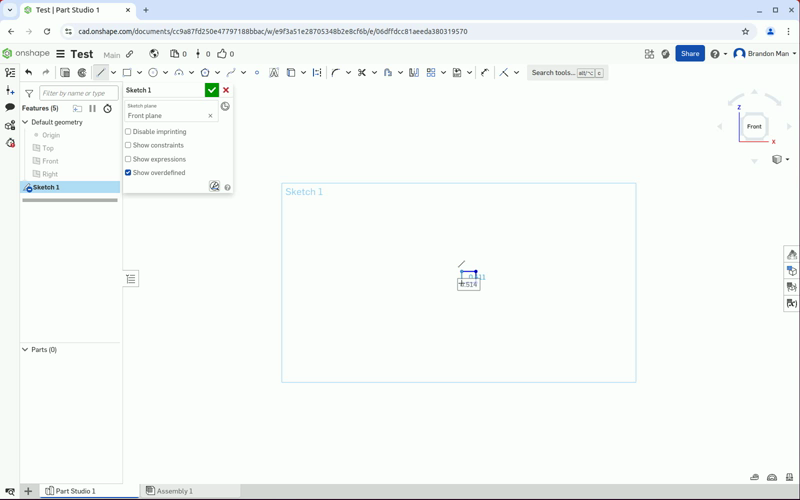
scroll(6)
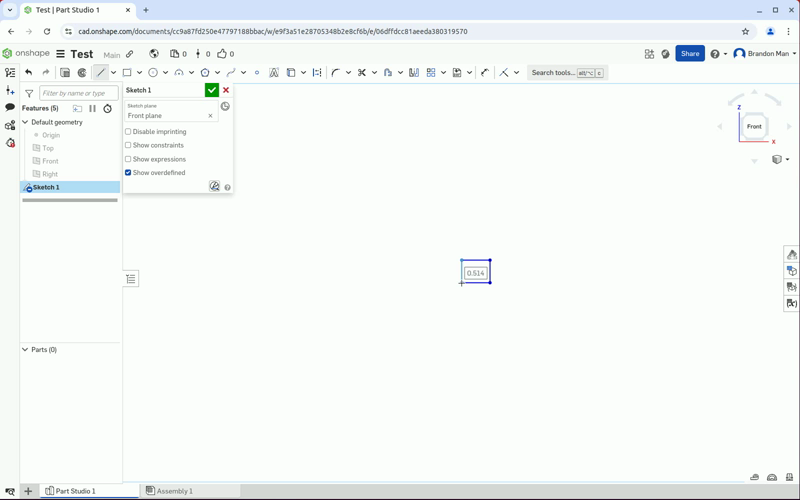
key_up(shift)
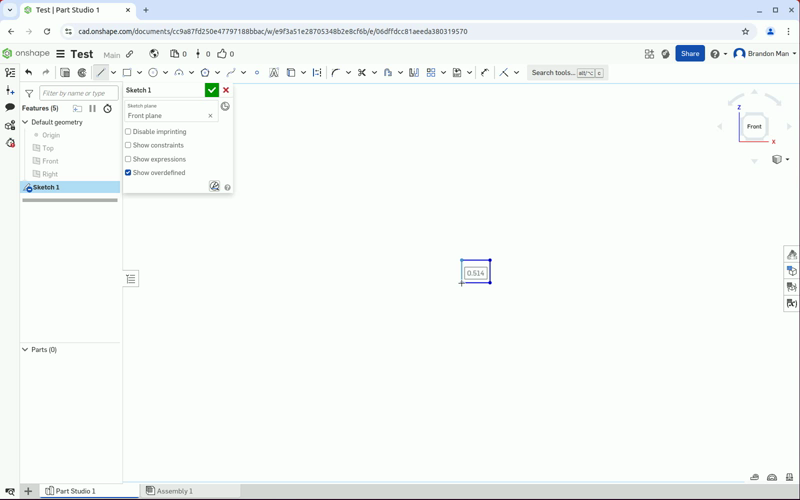
click(461, 282)
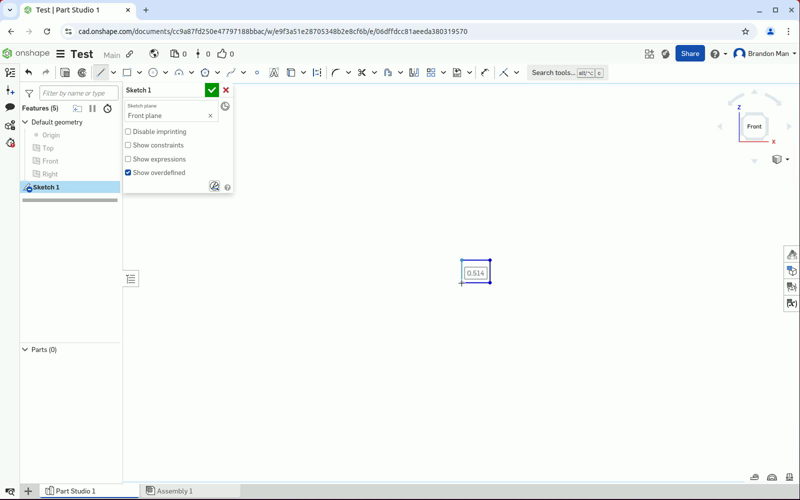
scroll(-6)
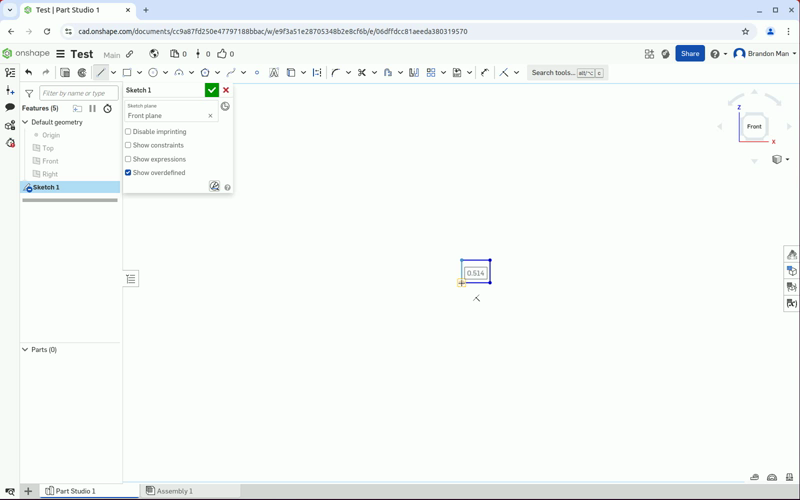
scroll(-6)
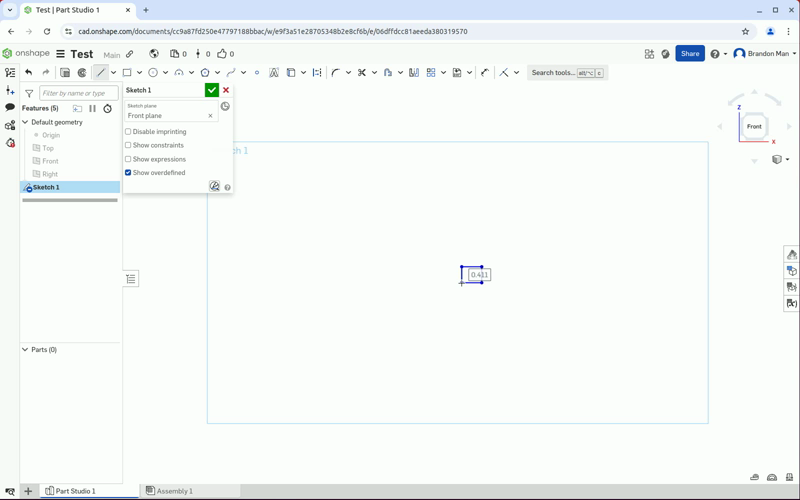
scroll(-6)
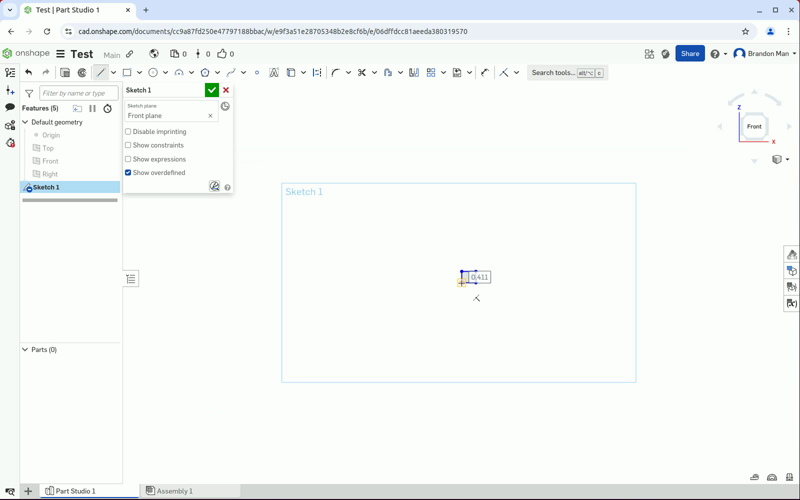
scroll(-6)
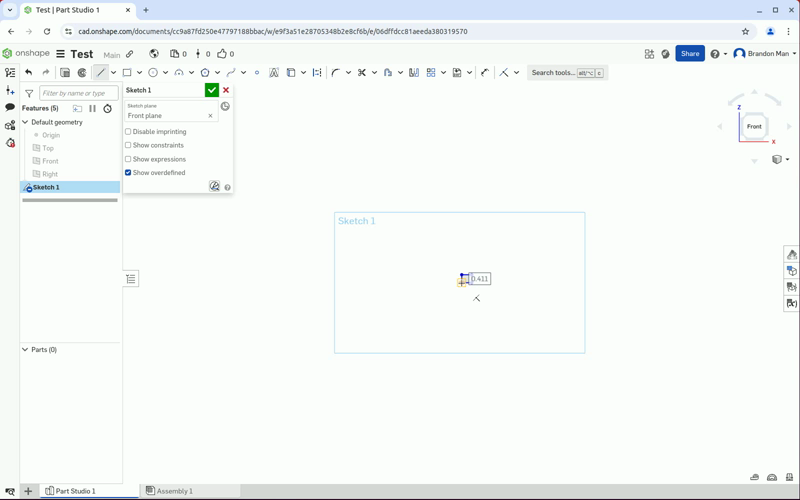
scroll(-6)
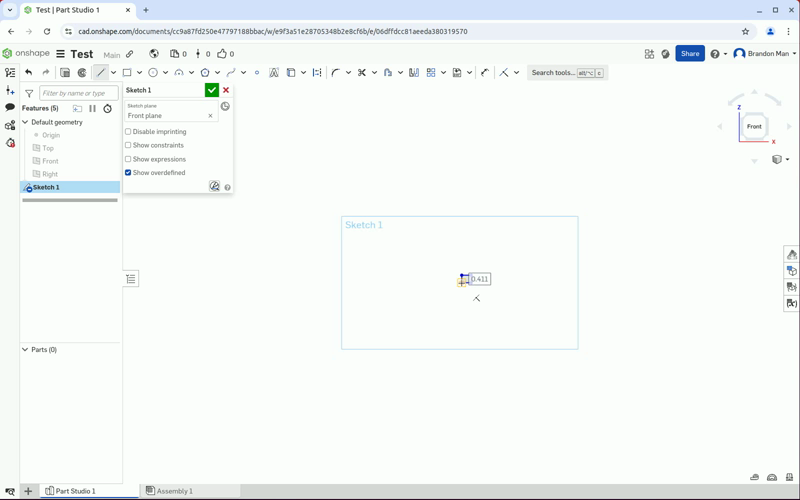
scroll(-6)
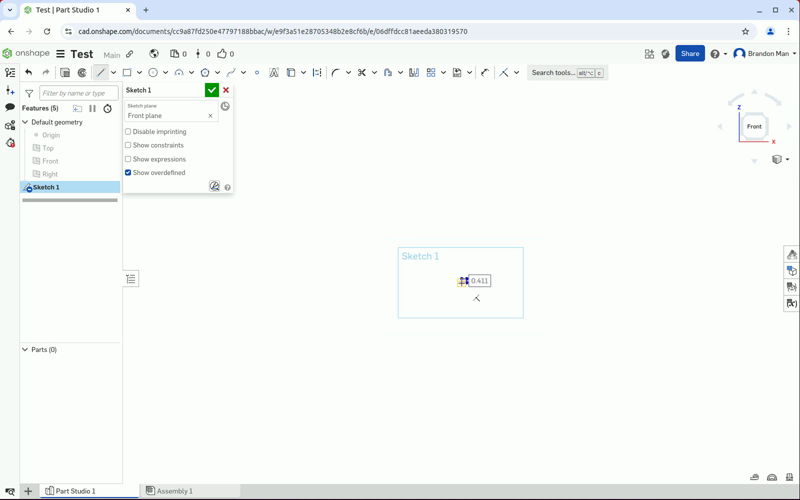
scroll(-6)
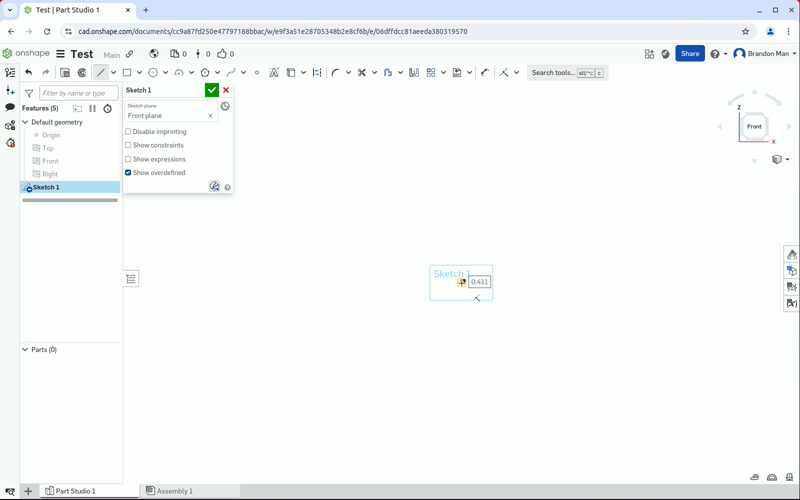
key(esc)
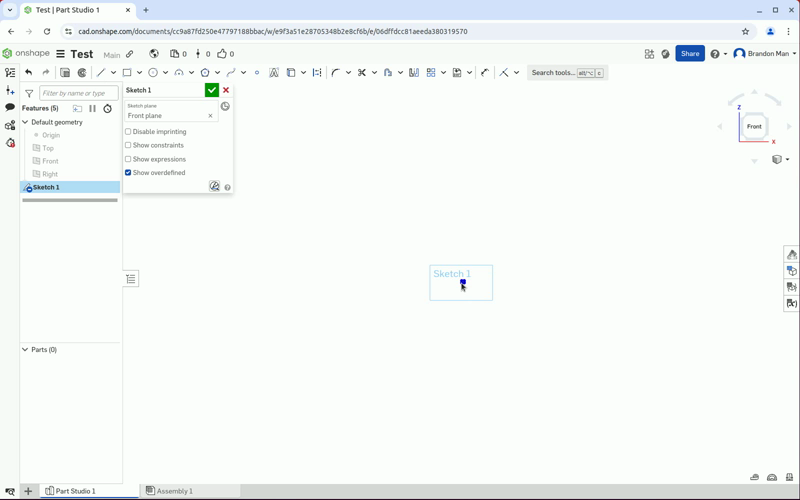
mouse_move(462, 281)
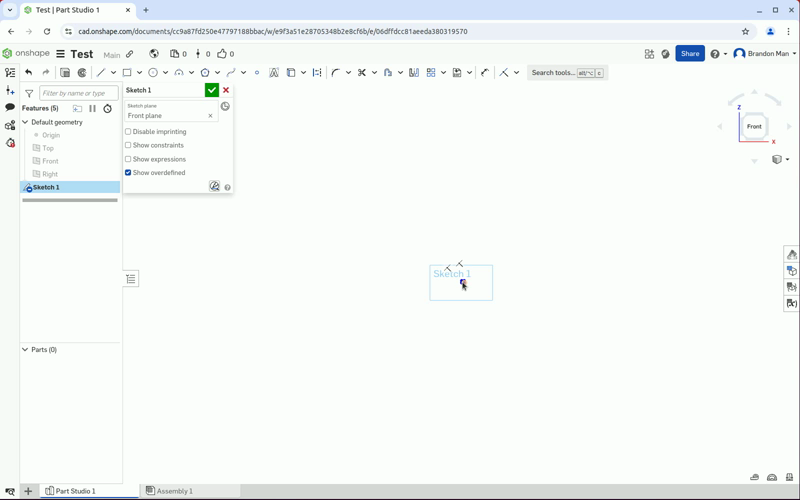
scroll(6)
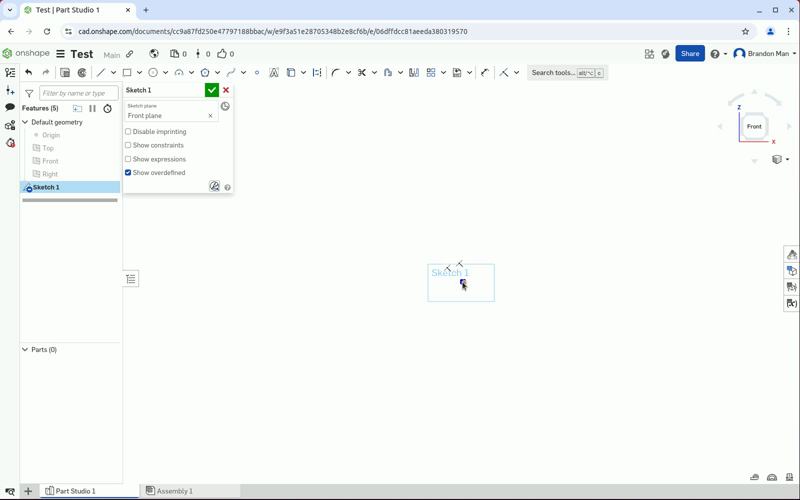
scroll(6)
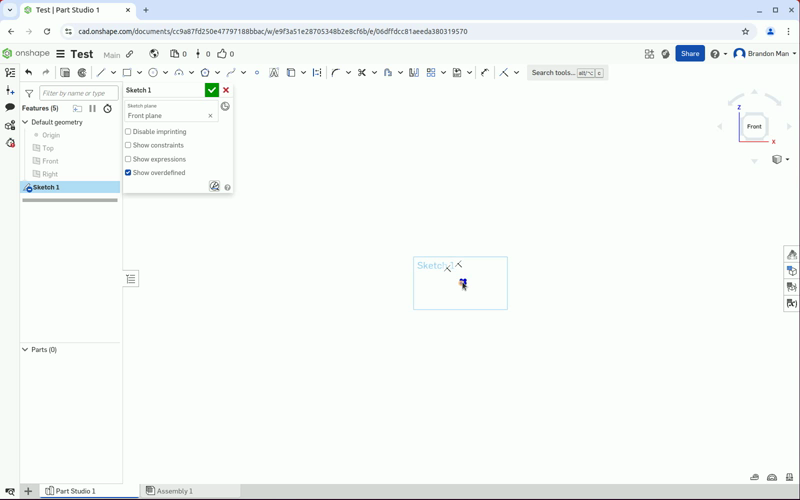
scroll(6)
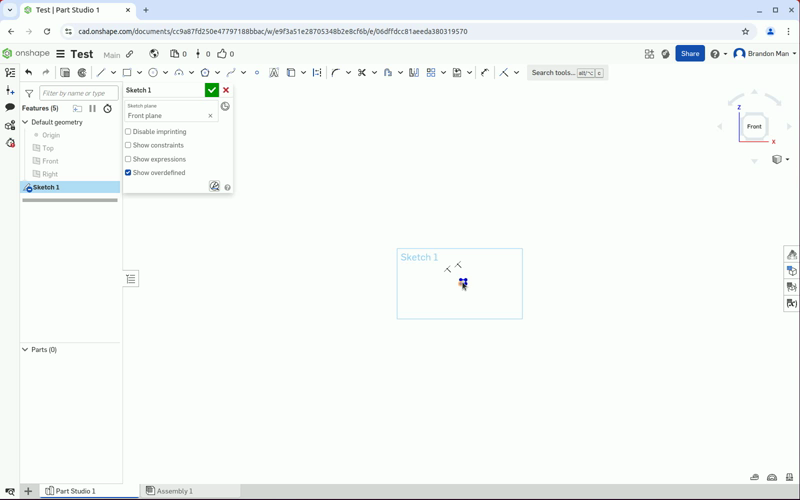
scroll(6)
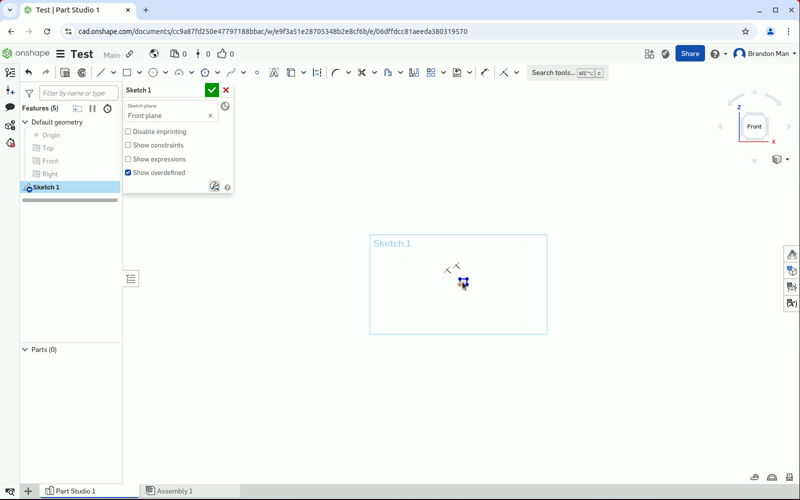
scroll(6)
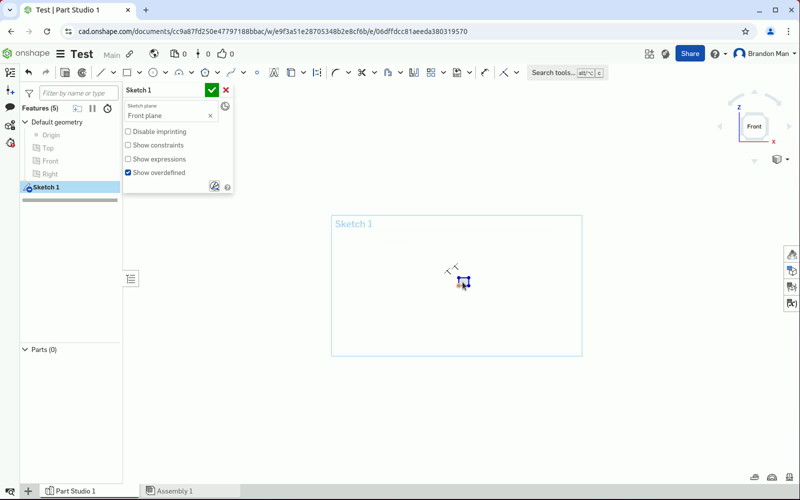
scroll(6)
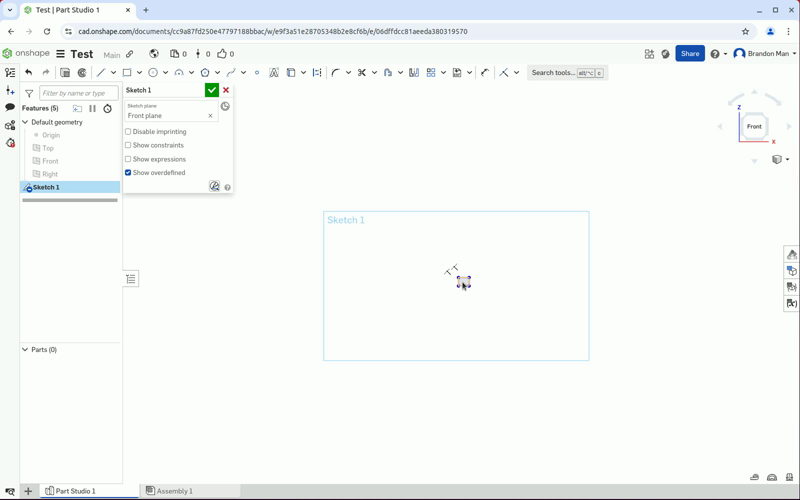
scroll(6)
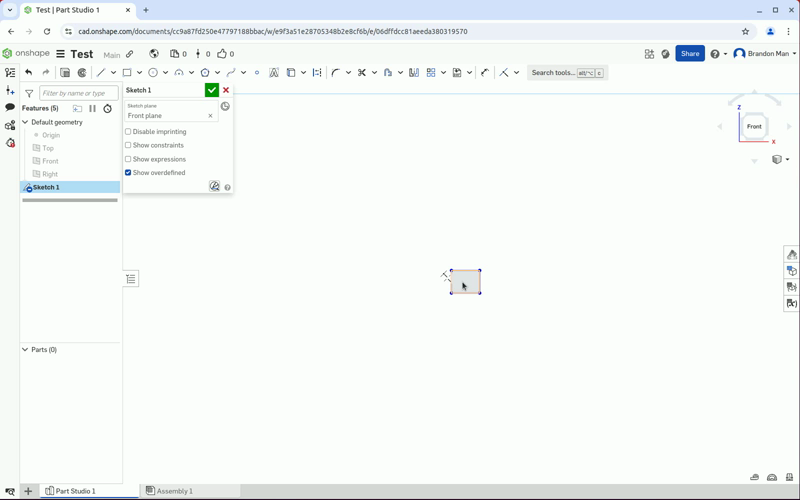
click(462, 281)
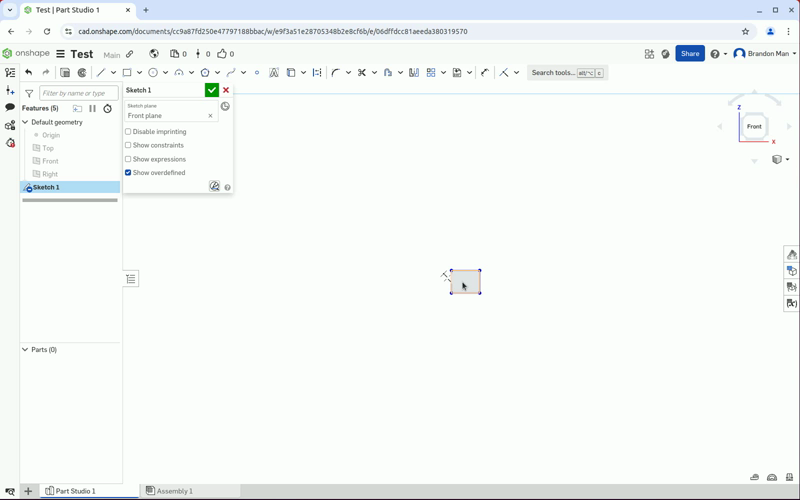
scroll(-6)
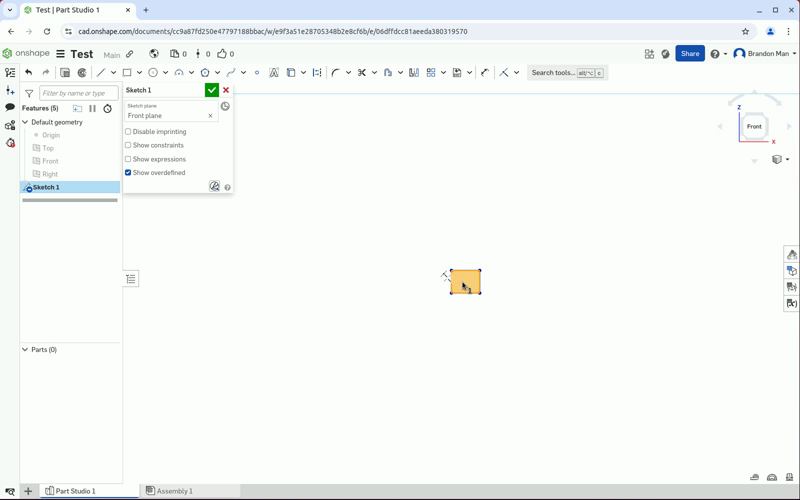
scroll(-6)
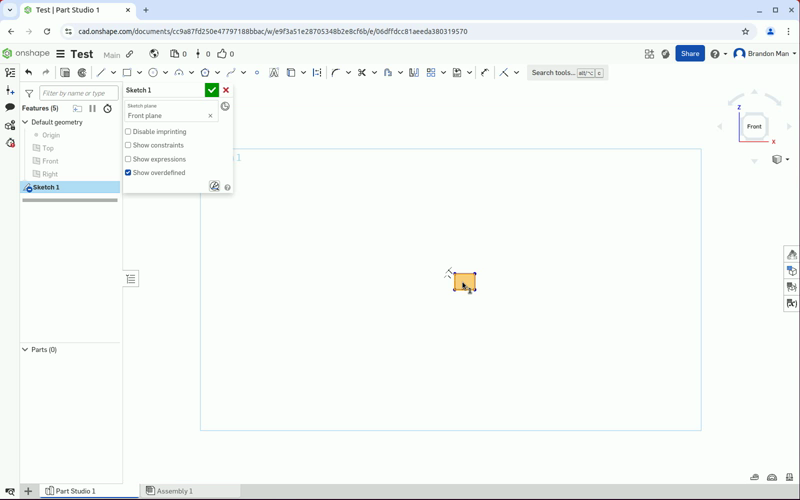
scroll(-6)
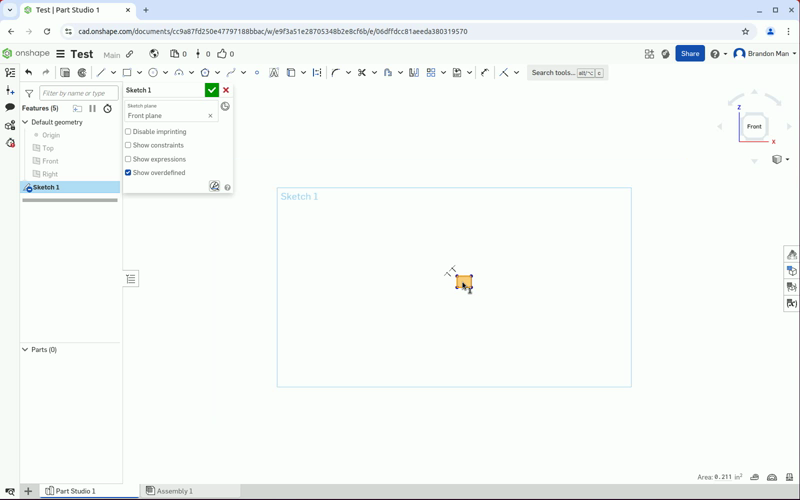
scroll(-6)
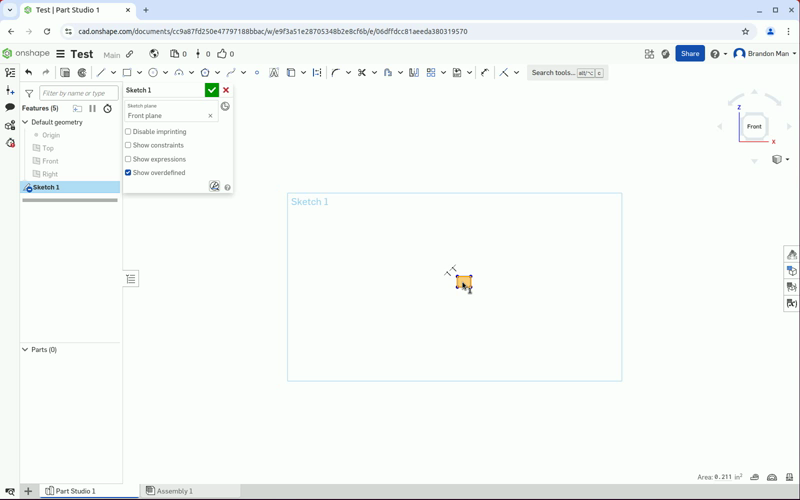
scroll(-6)
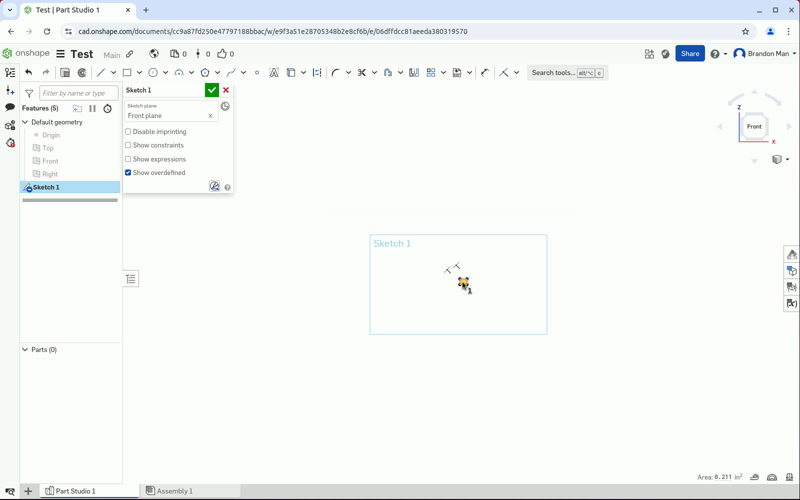
scroll(-6)
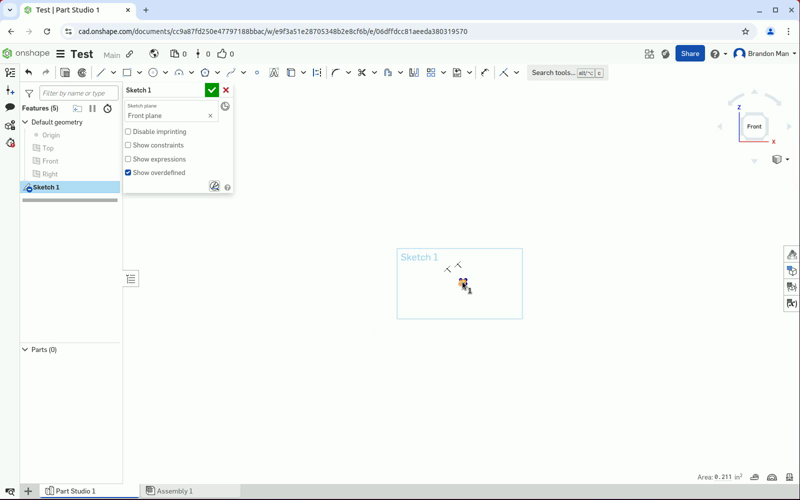
scroll(-6)
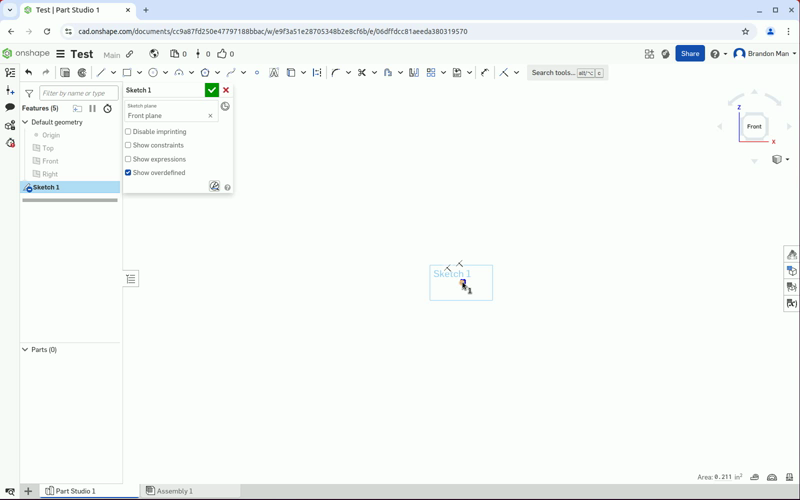
mouse_move(73, 352)
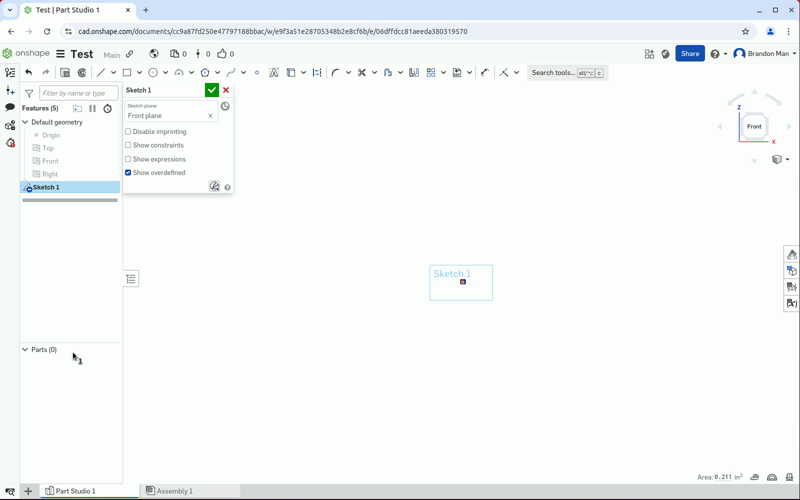
key(shift+y)
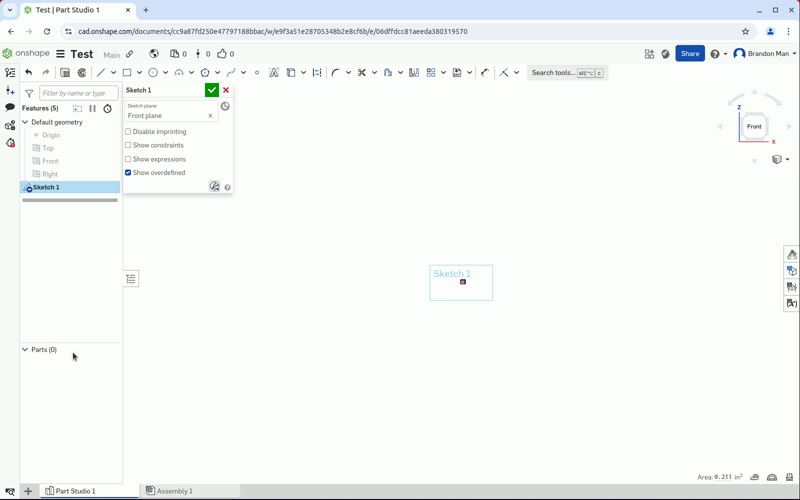
key(shift+e)
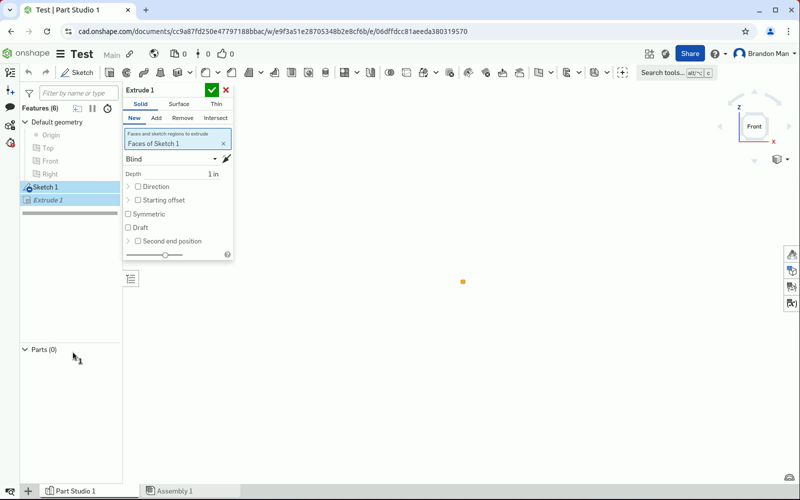
mouse_move(143, 106)
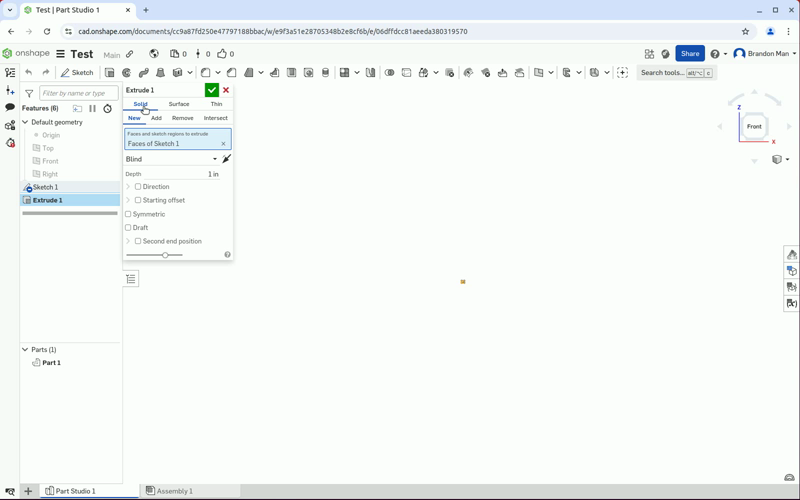
click(143, 106)
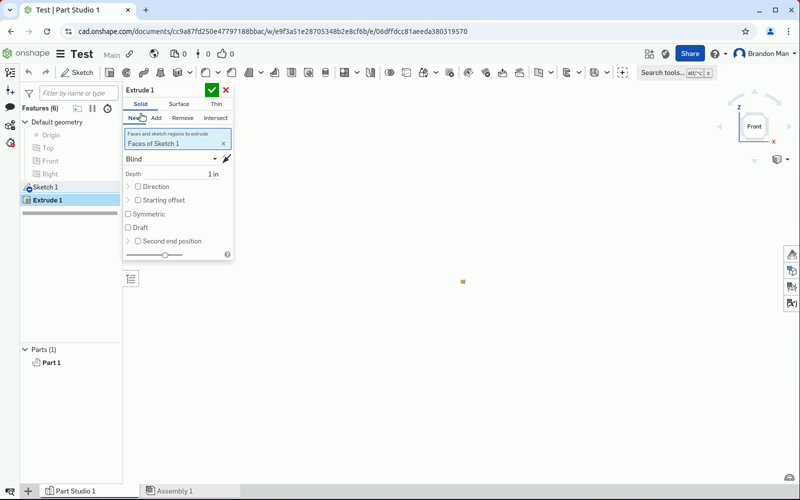
mouse_move(137, 120)
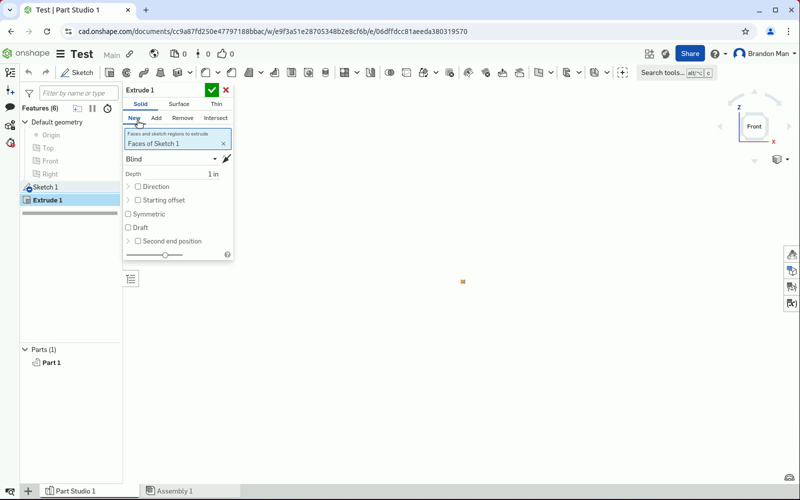
click(137, 120)
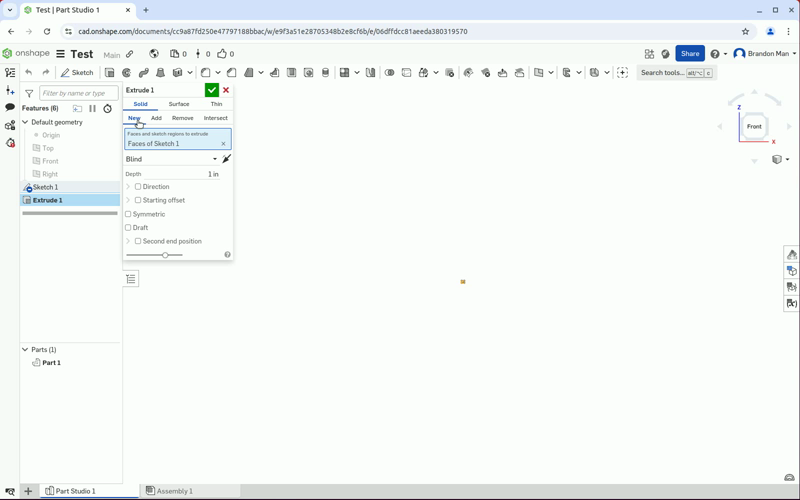
key(tab, 4)
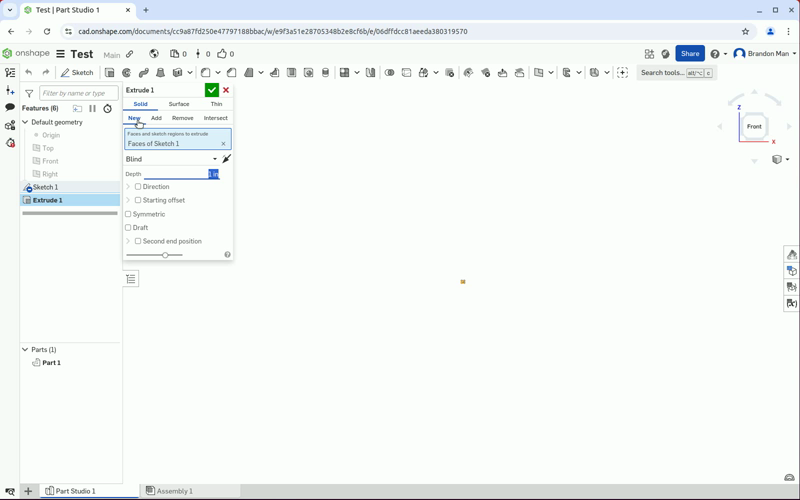
text(-7.703)
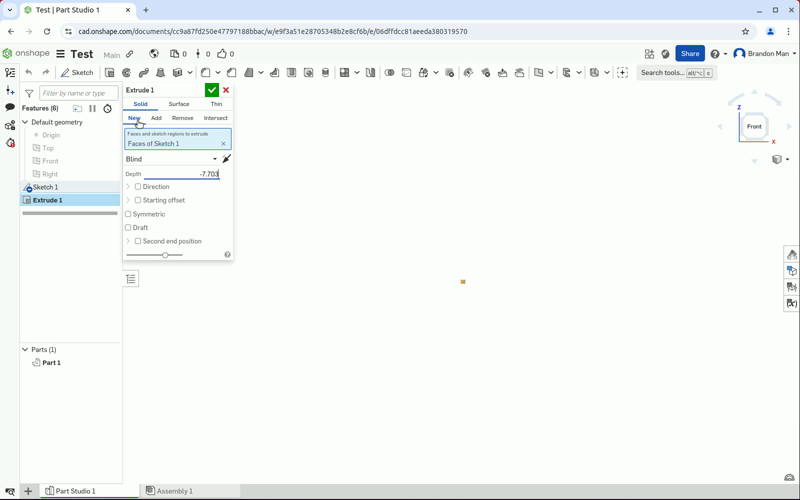
key(enter)
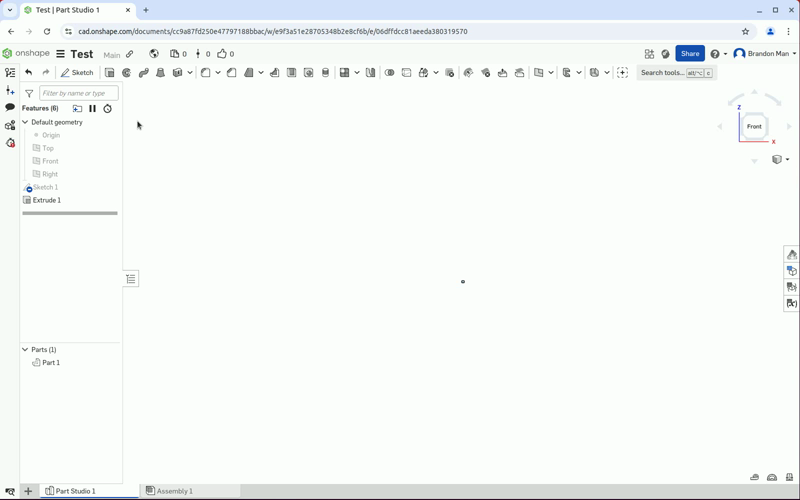
key(shift+h)
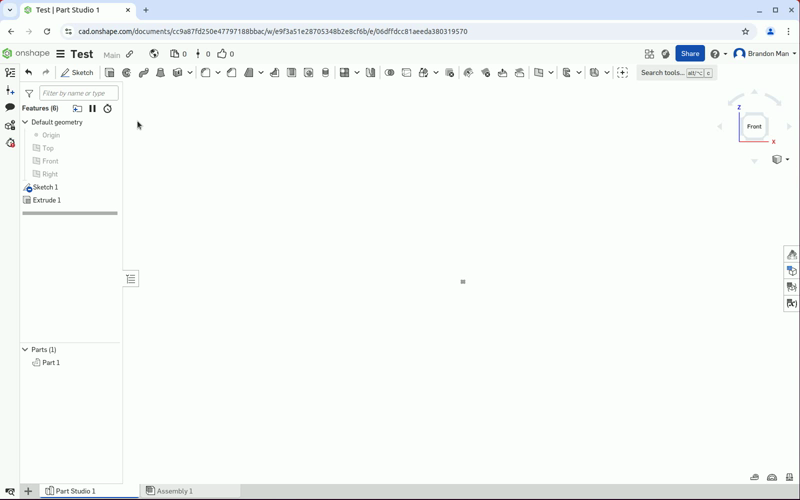
key(shift+h)
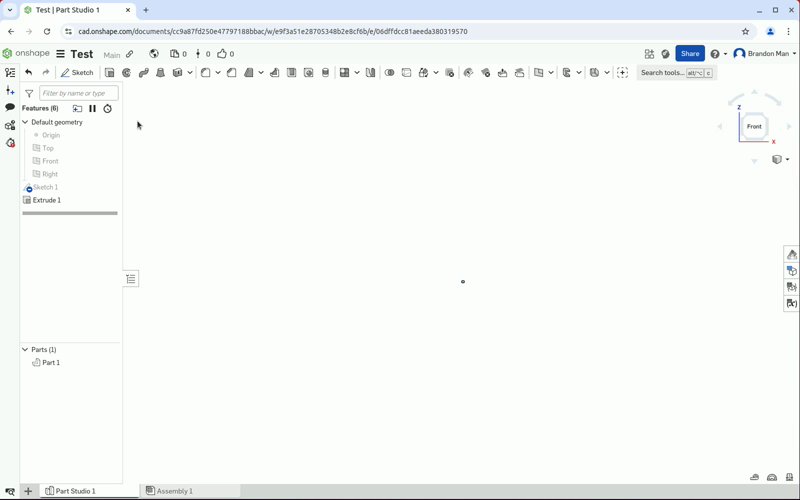
mouse_move(73, 189)
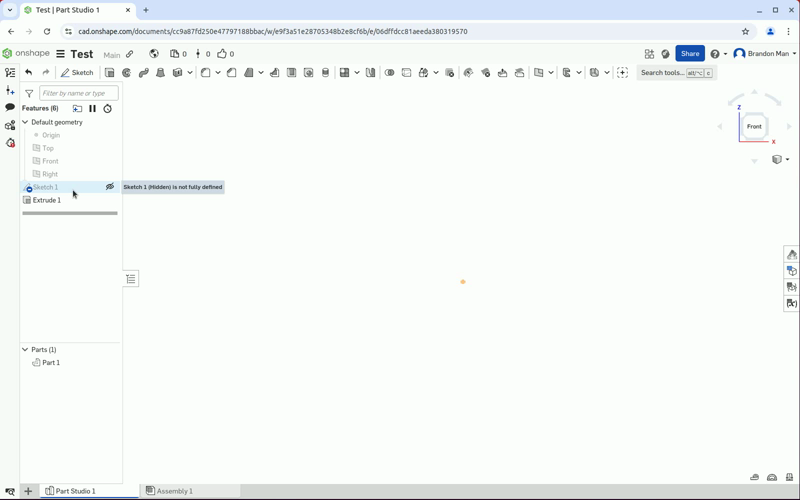
click(73, 189)
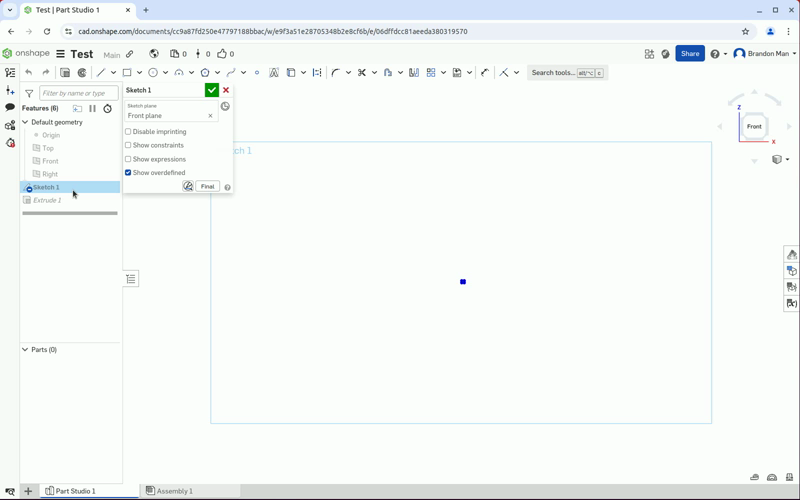
mouse_move(229, 92)
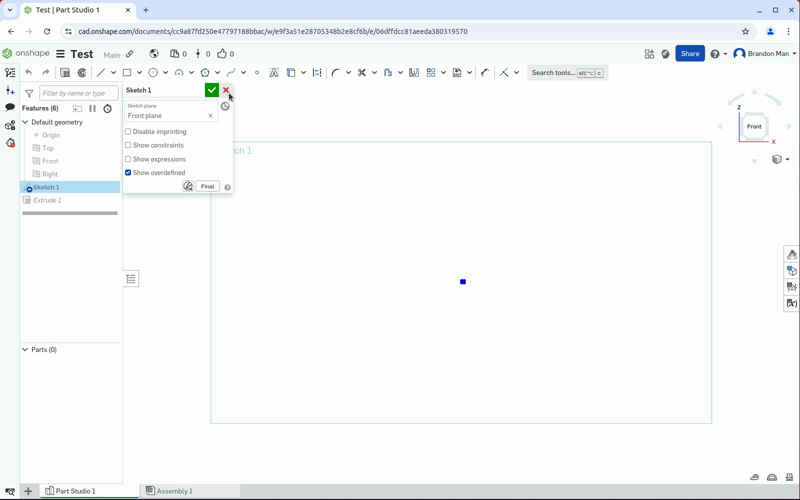
click(229, 92)
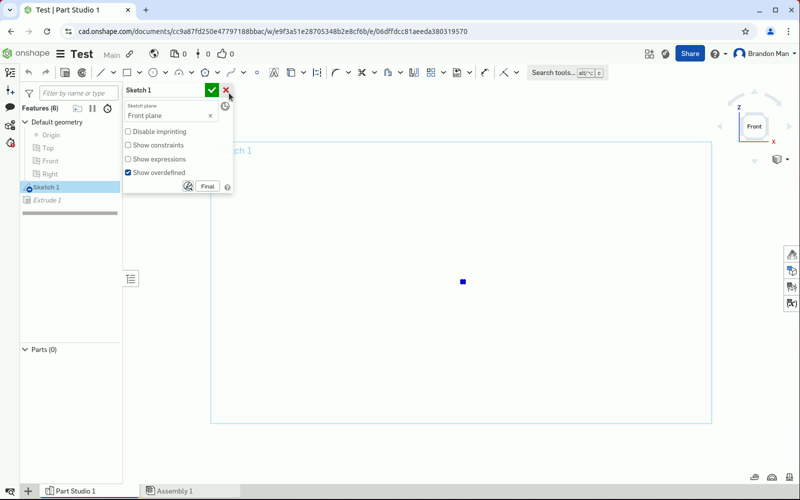
key(shift+s)
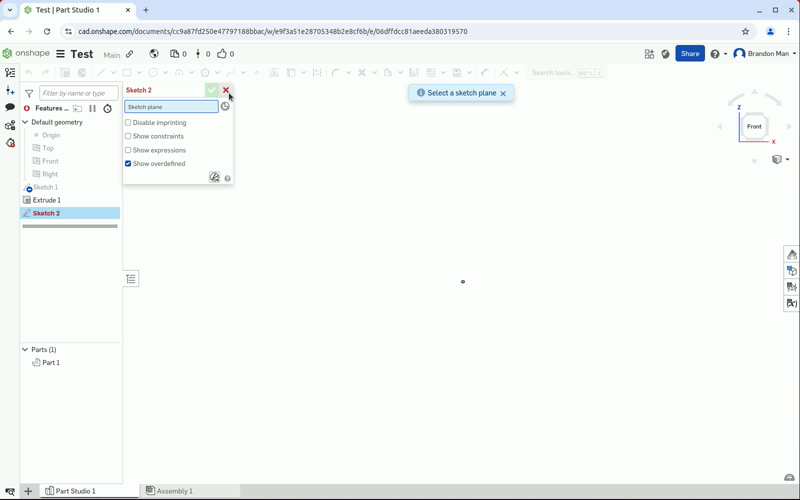
mouse_move(73, 163)
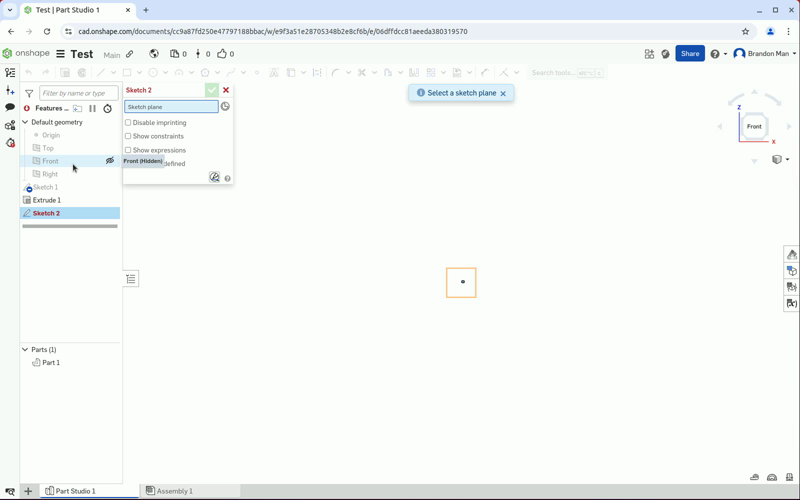
click(73, 163)
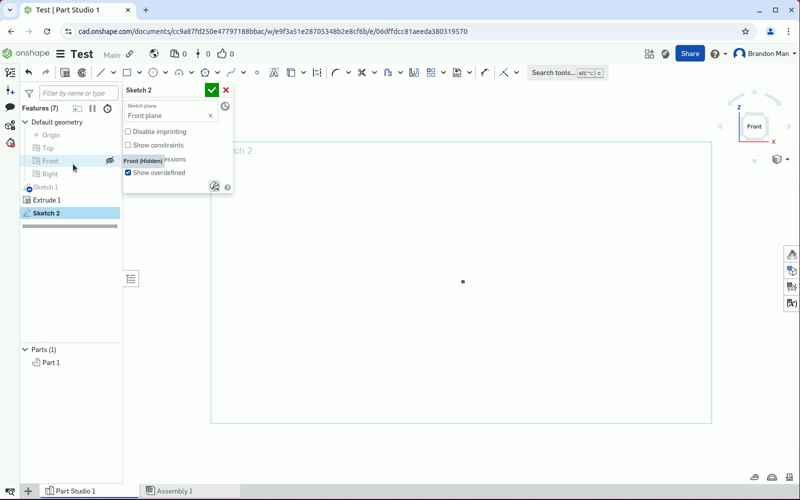
mouse_move(73, 352)
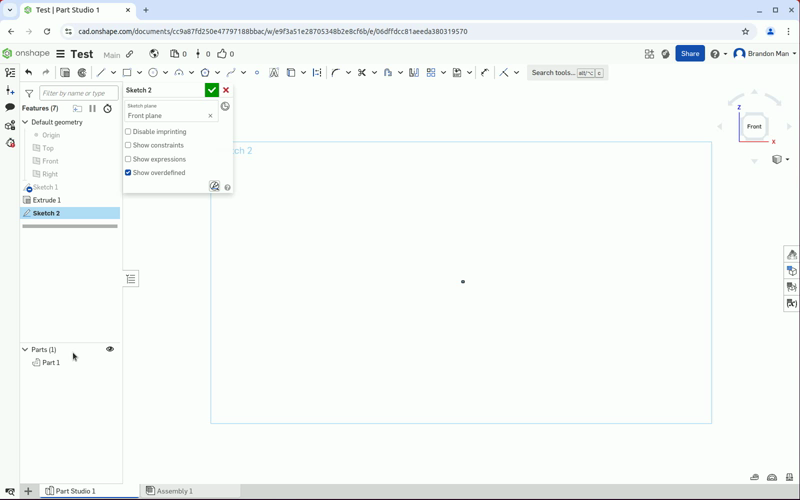
key(y)
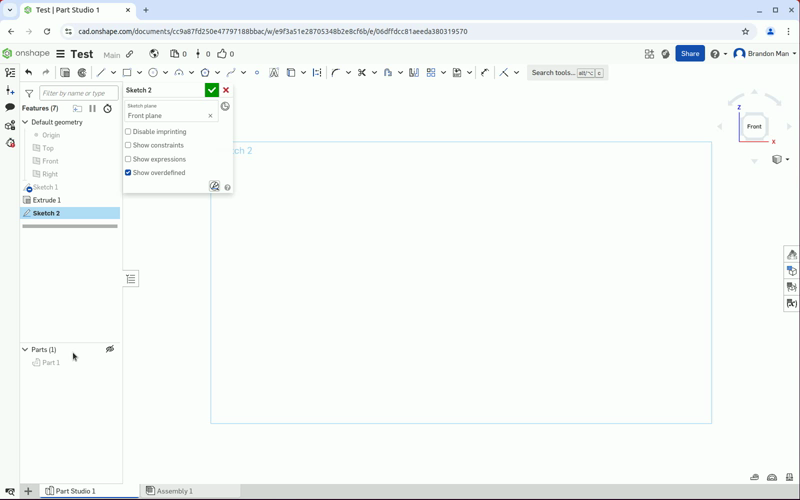
key(l)
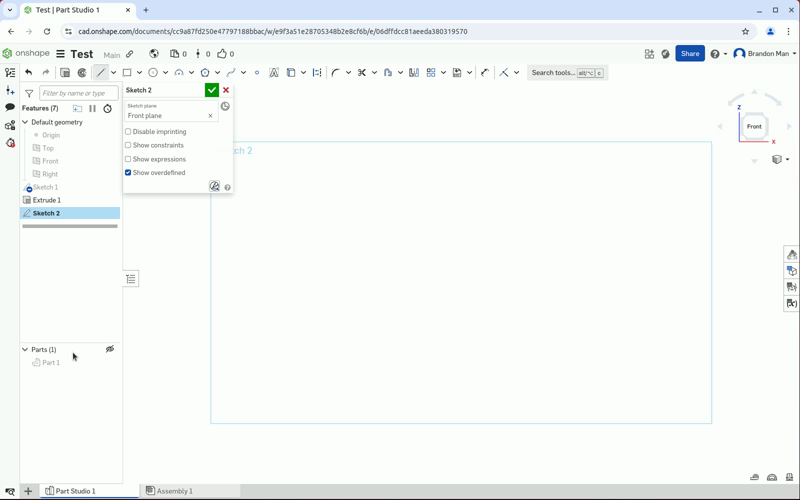
key_down(shift)
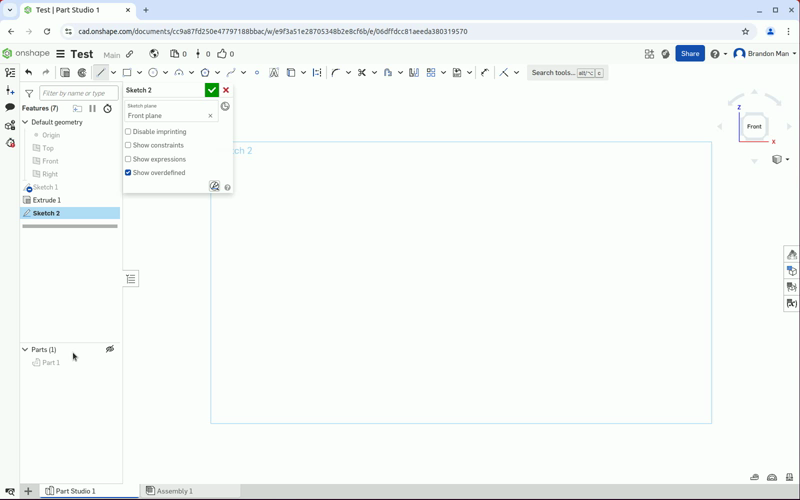
mouse_move(514, 282)
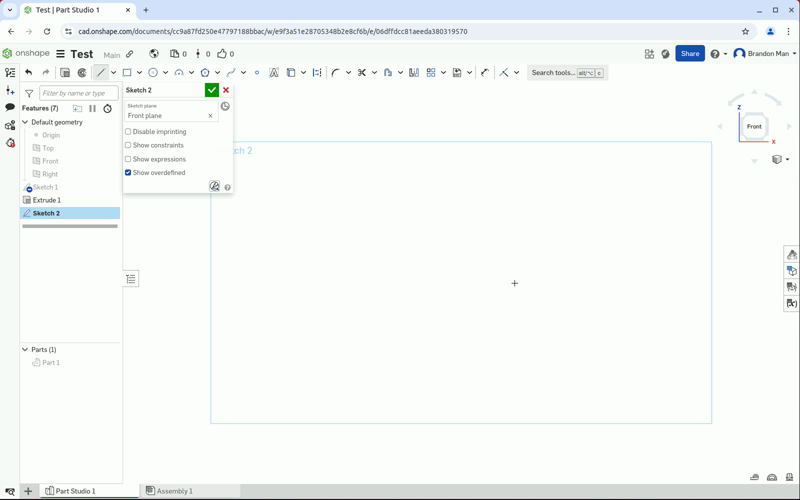
click(514, 282)
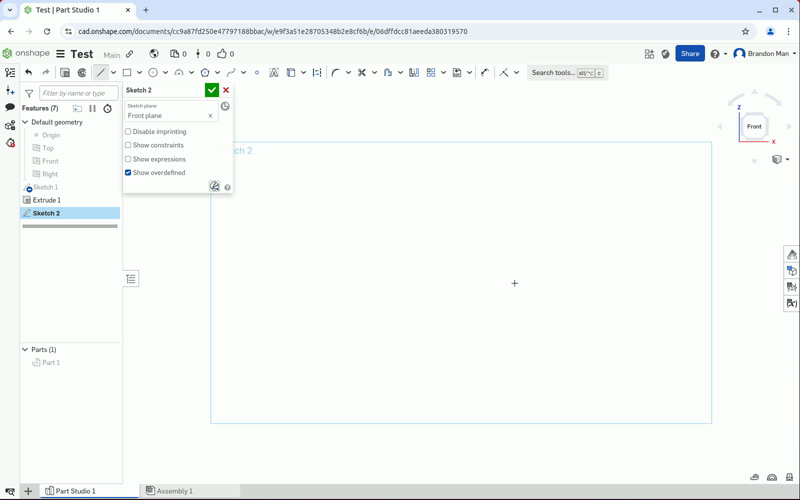
key_up(shift)
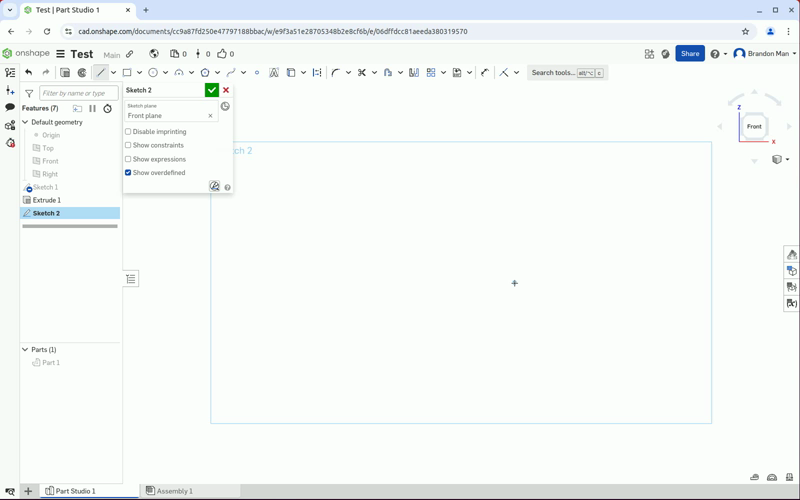
key_down(shift)
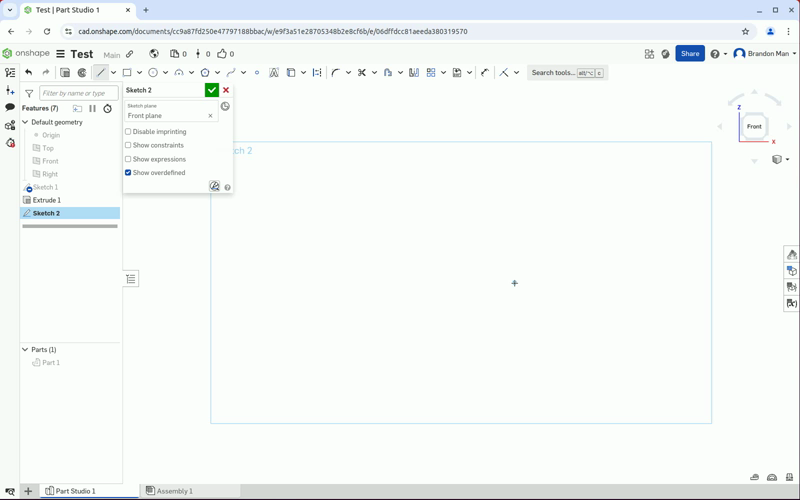
mouse_move(544, 282)
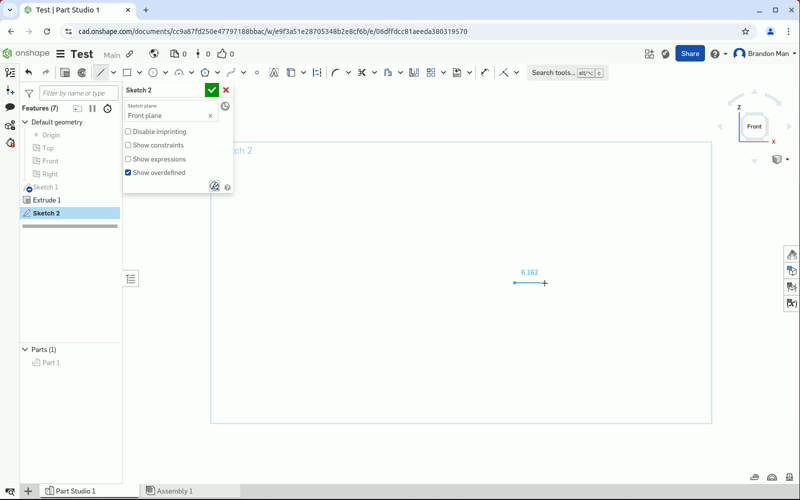
mouse_move(516, 282)
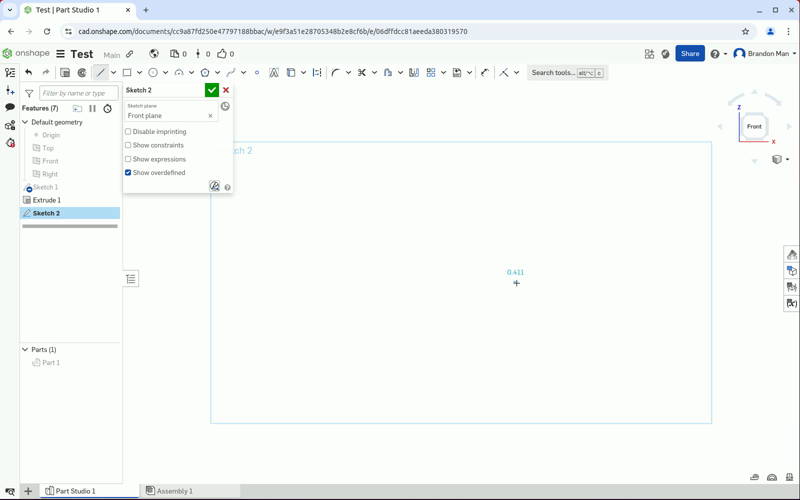
scroll(6)
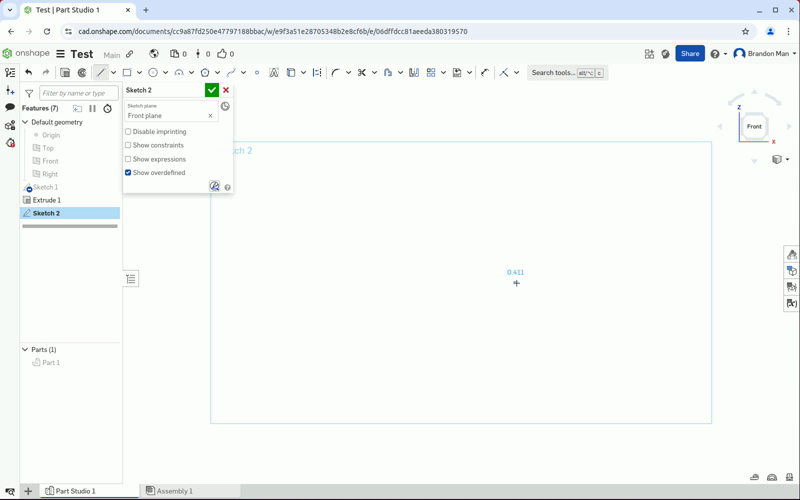
scroll(6)
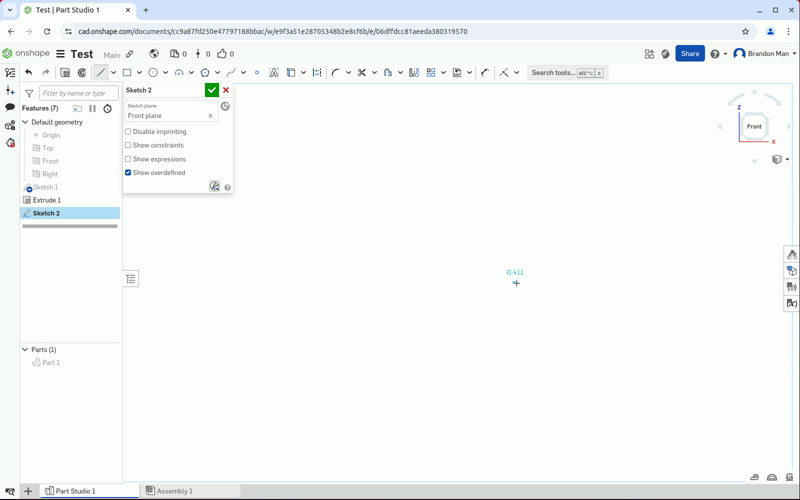
scroll(6)
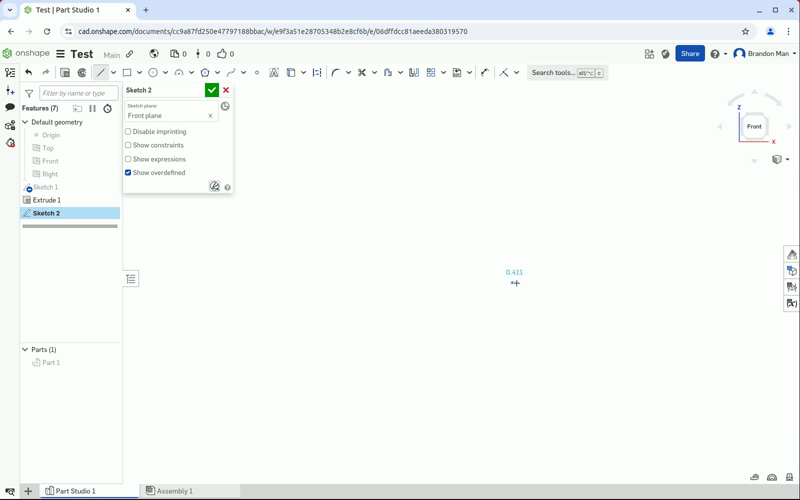
scroll(6)
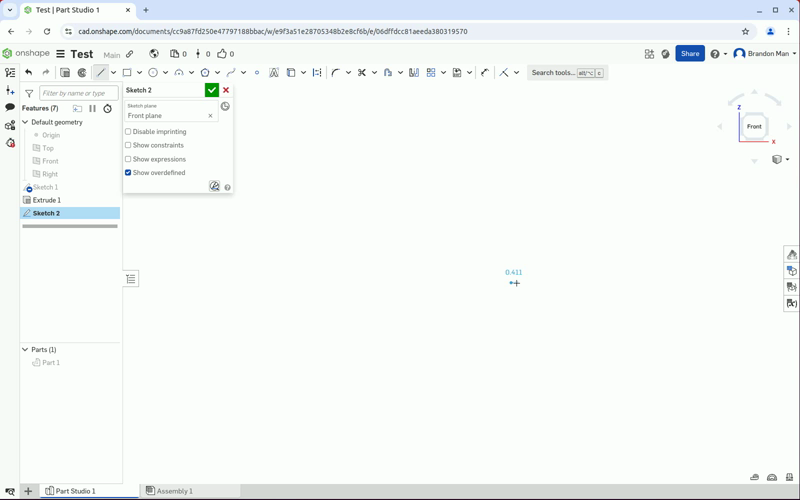
scroll(6)
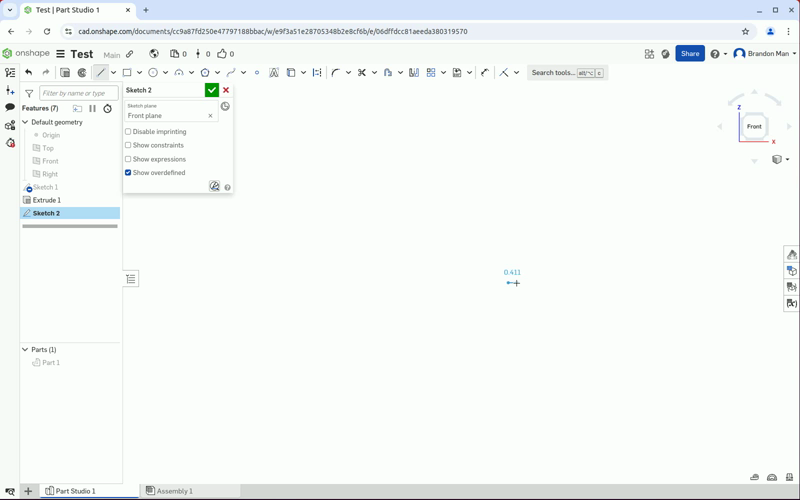
scroll(6)
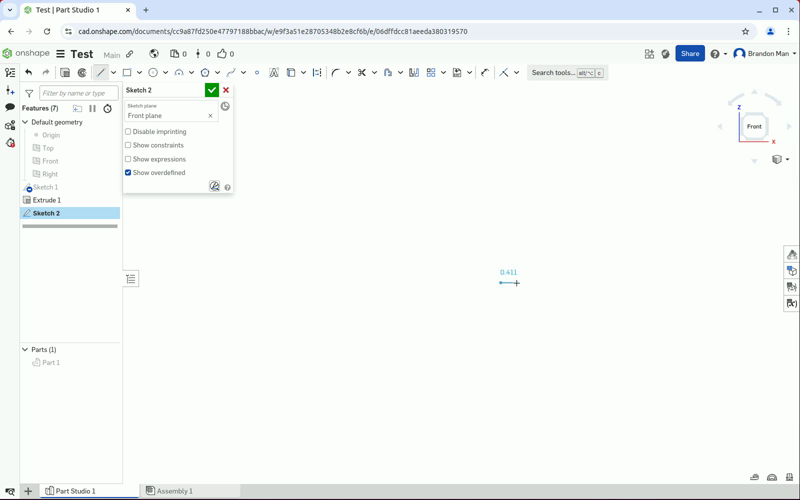
scroll(6)
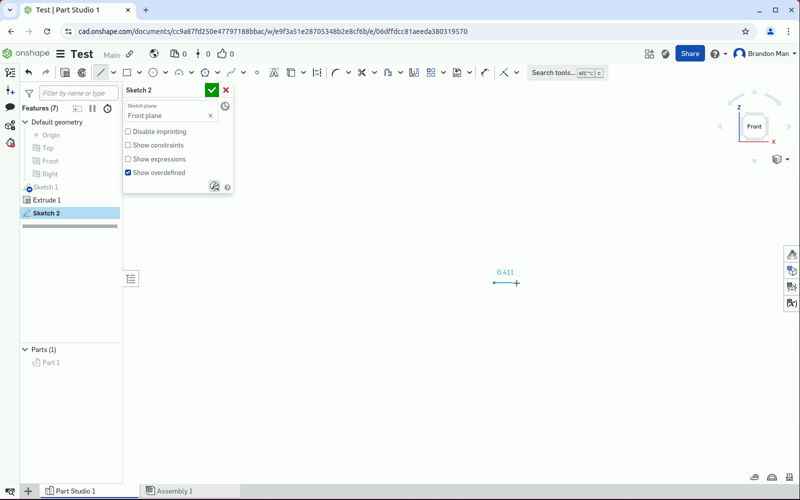
click(516, 282)
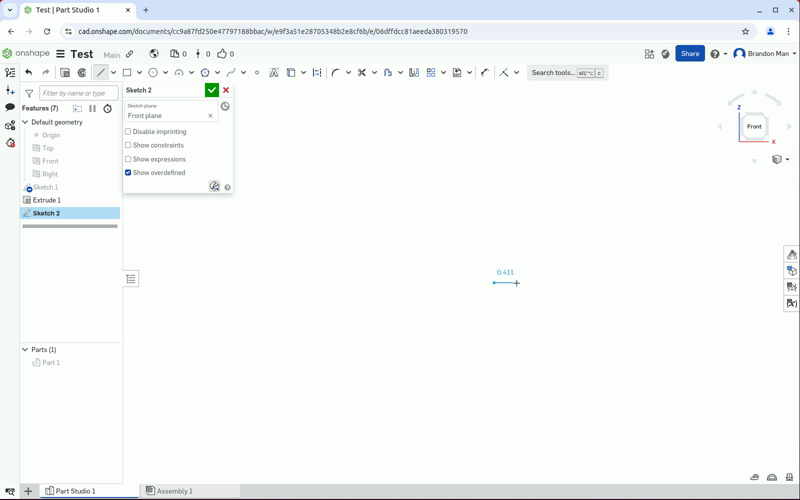
scroll(-6)
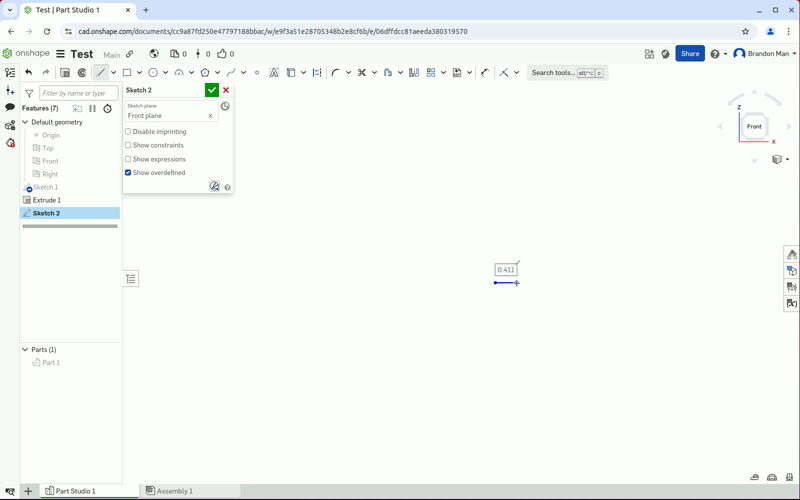
scroll(-6)
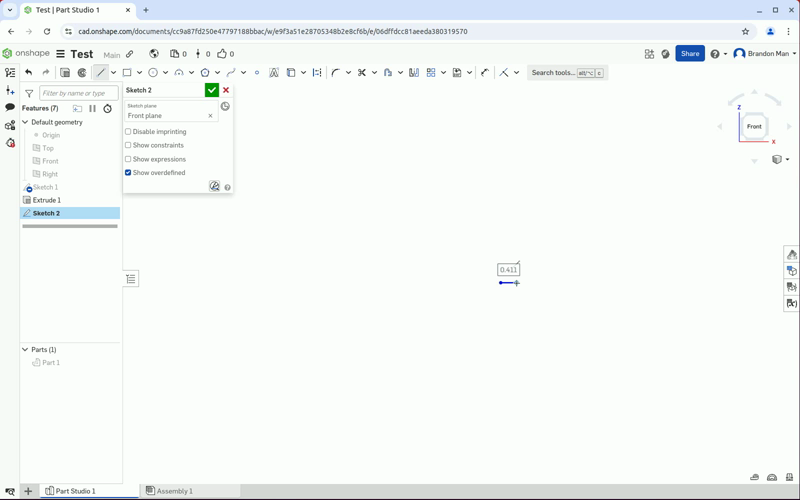
scroll(-6)
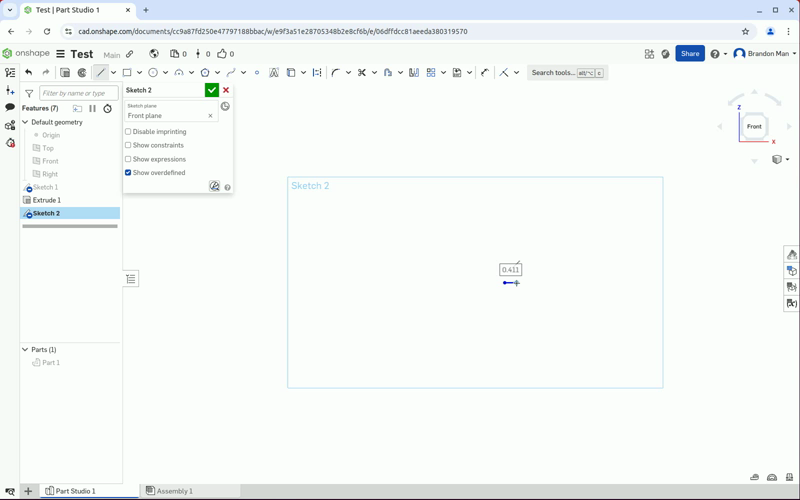
scroll(-6)
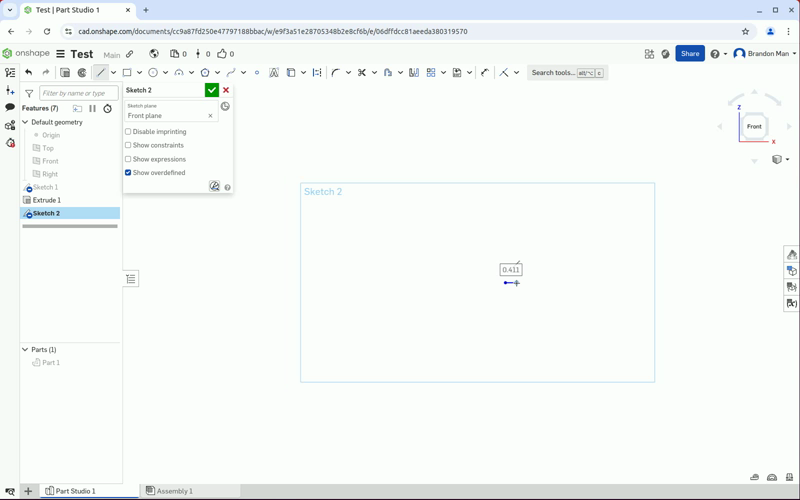
scroll(-6)
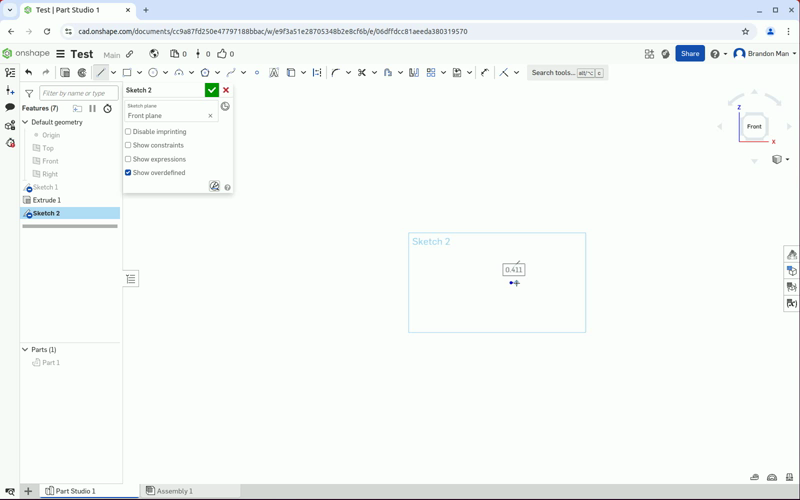
scroll(-6)
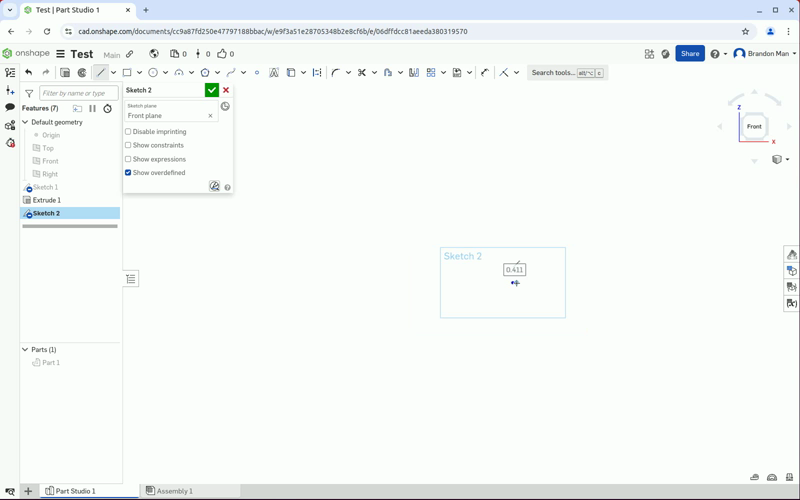
scroll(-6)
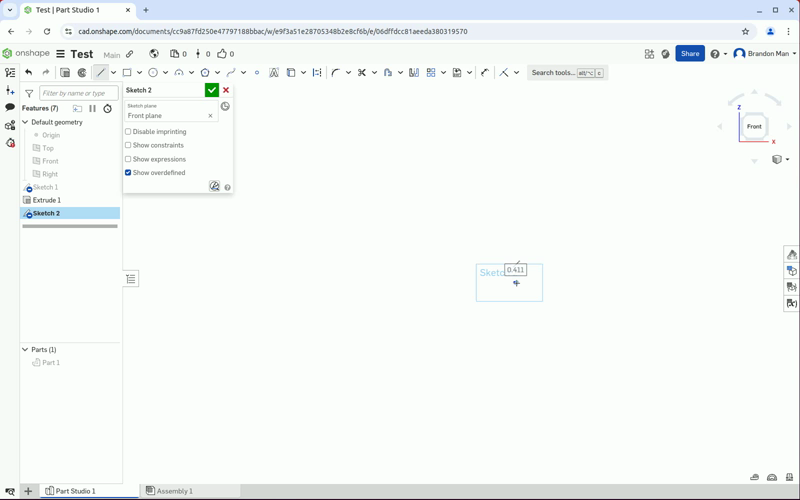
key_up(shift)
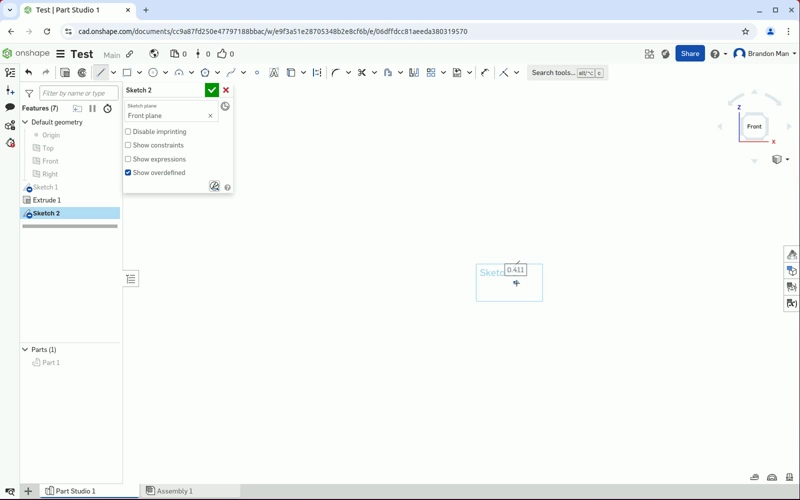
key_down(shift)
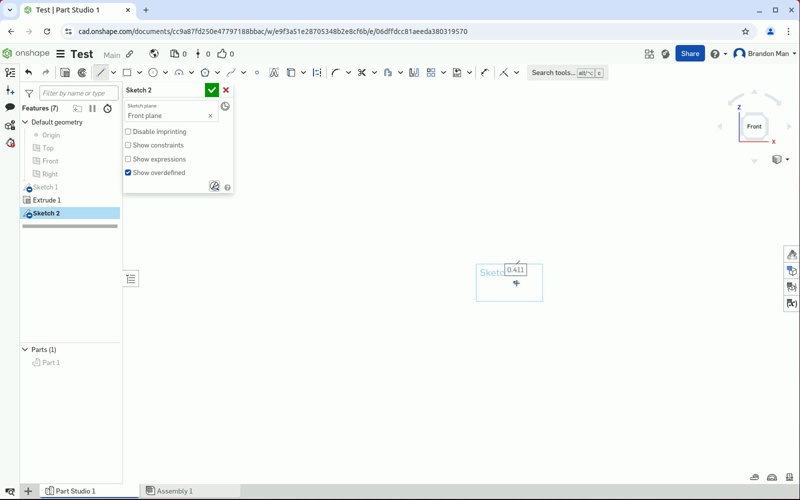
mouse_move(546, 282)
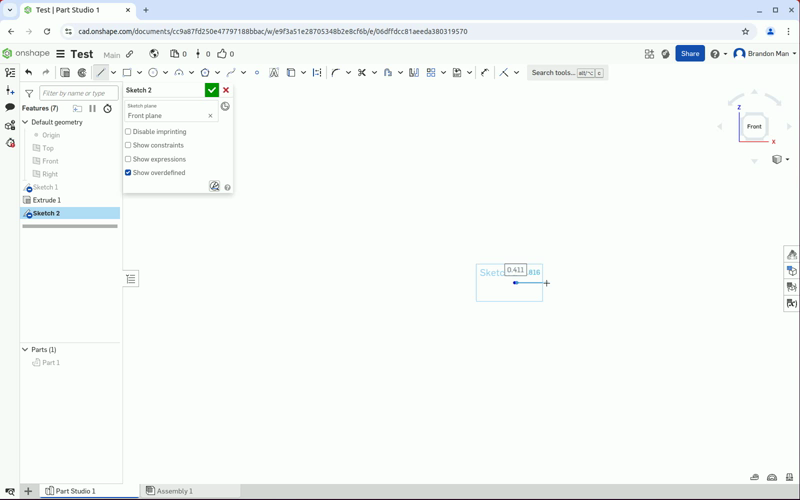
mouse_move(516, 280)
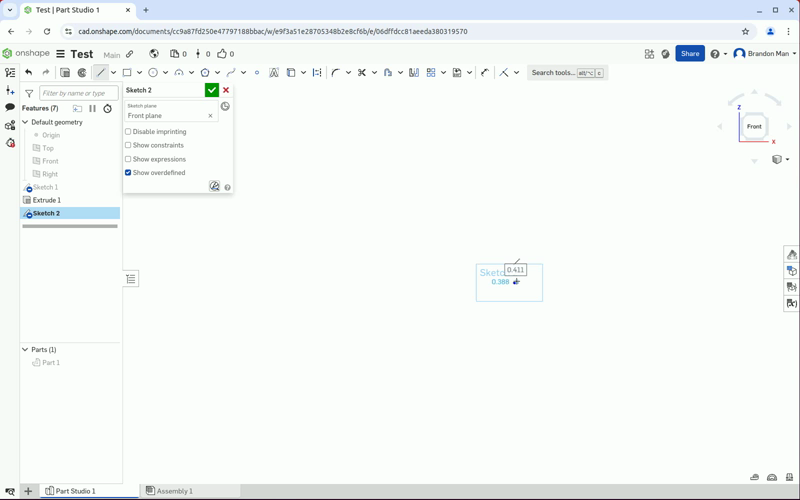
scroll(6)
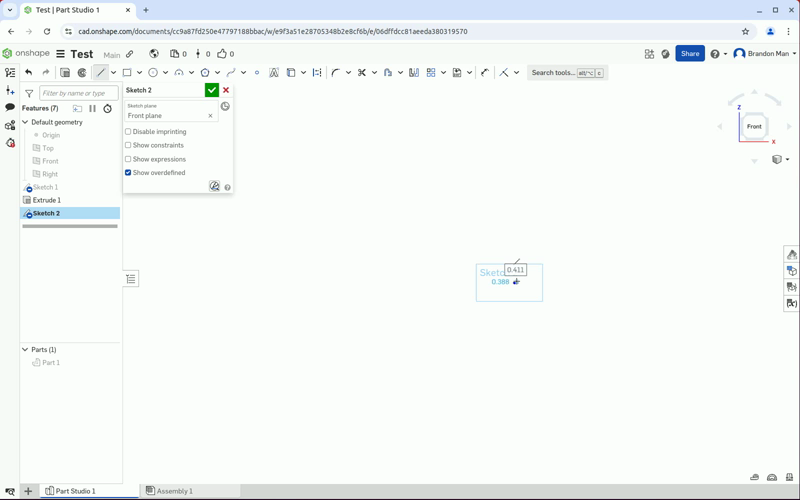
scroll(6)
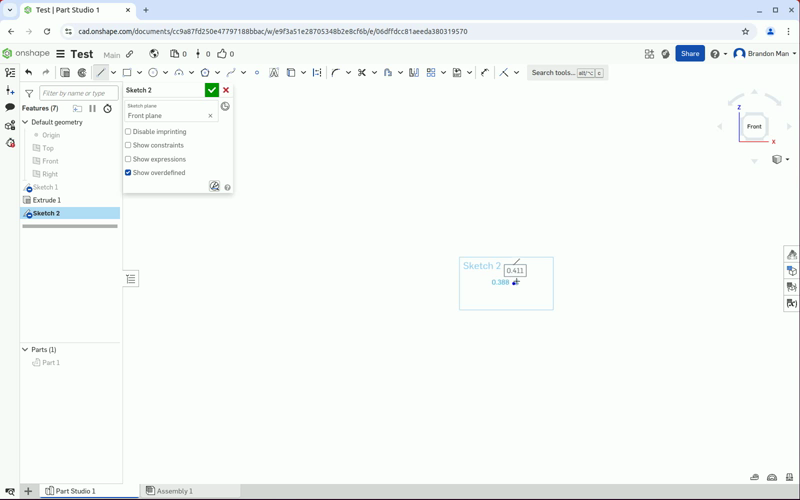
scroll(6)
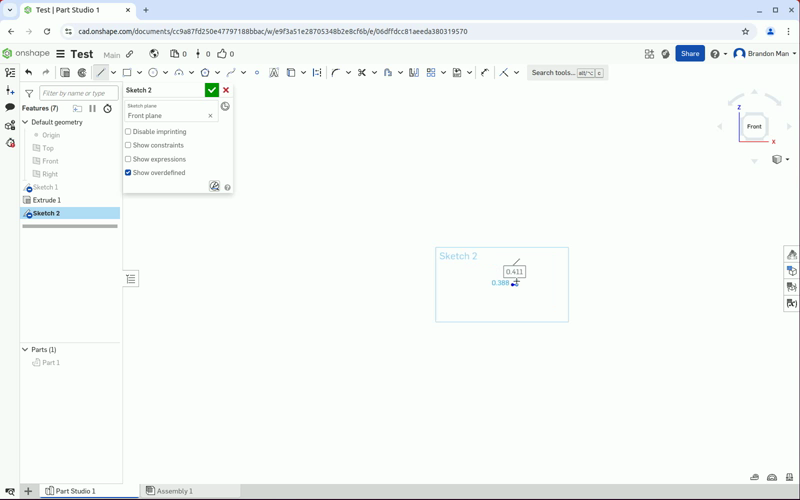
scroll(6)
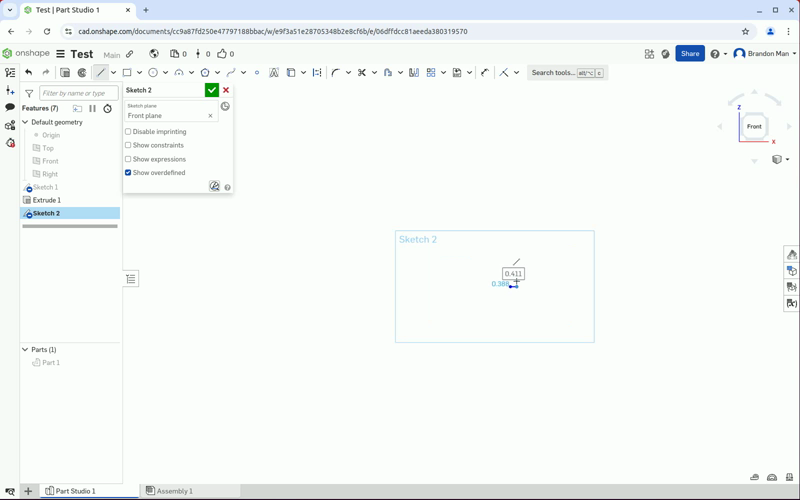
scroll(6)
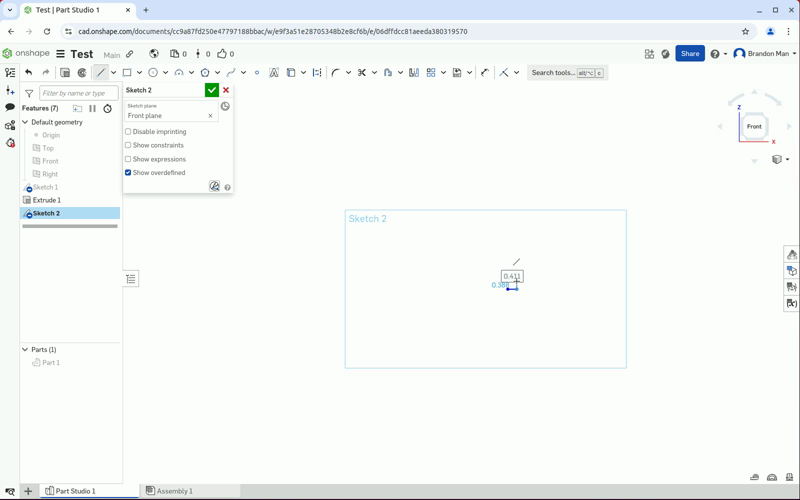
scroll(6)
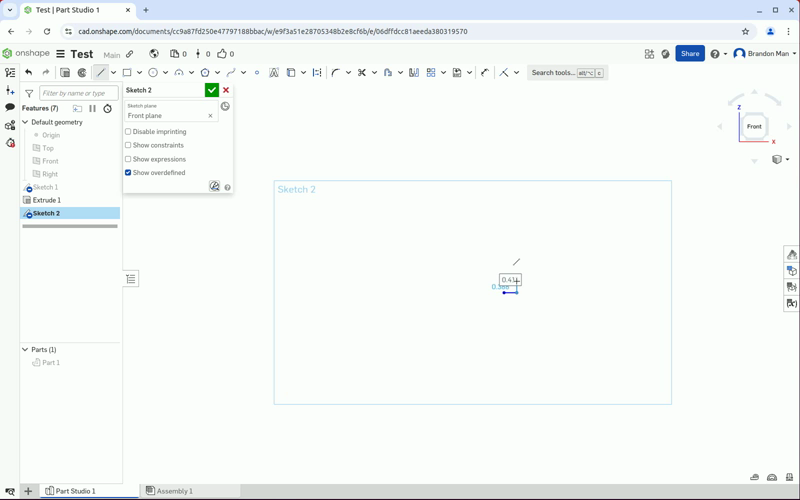
scroll(6)
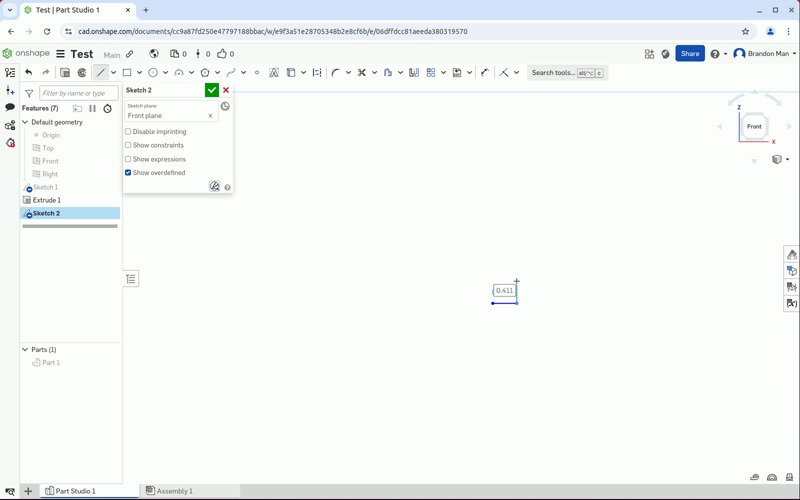
click(516, 280)
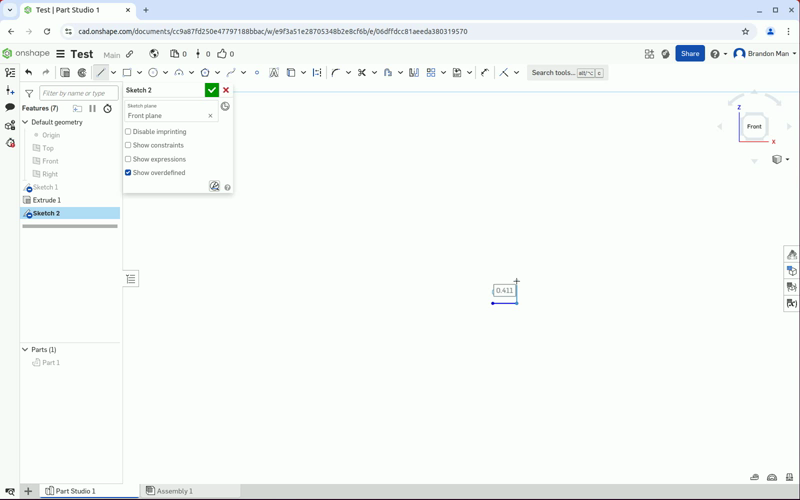
scroll(-6)
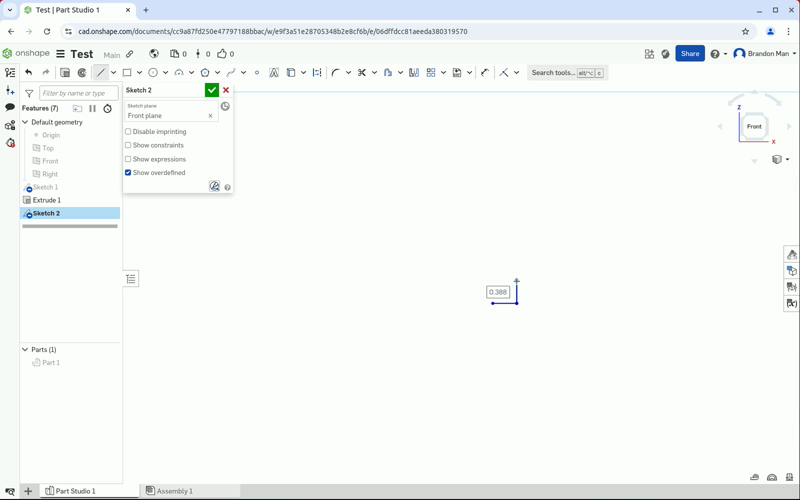
scroll(-6)
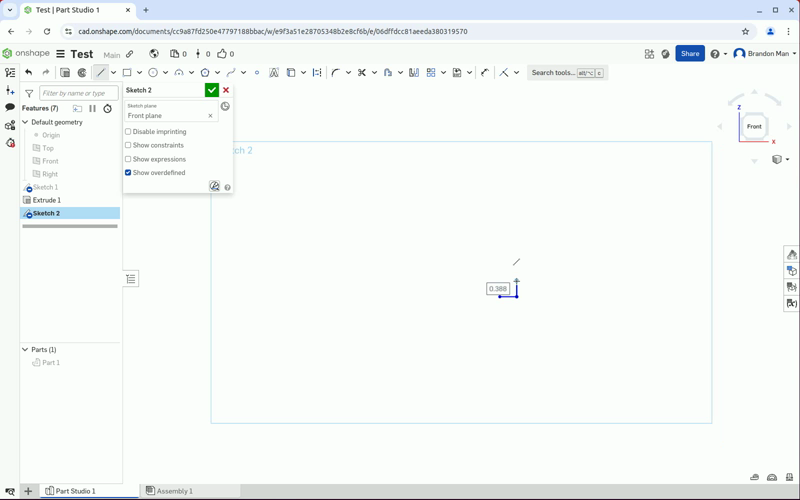
scroll(-6)
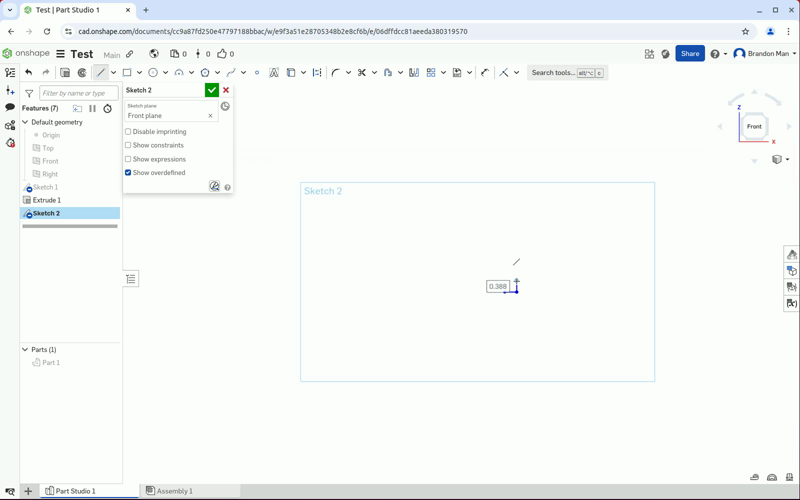
scroll(-6)
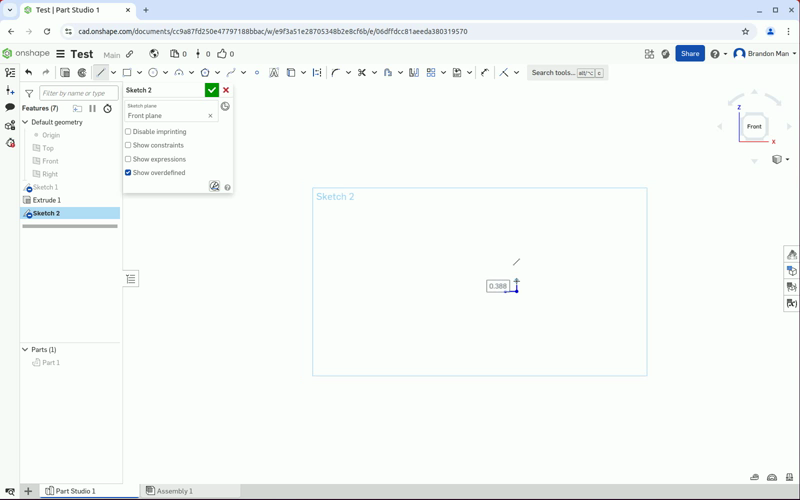
scroll(-6)
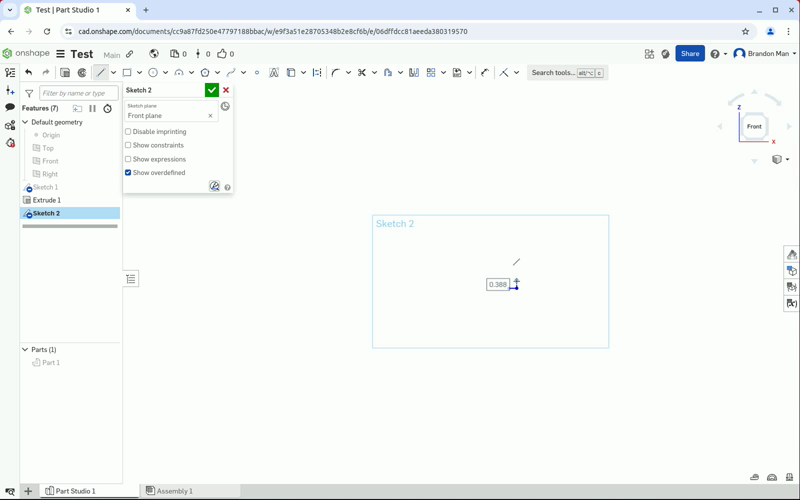
scroll(-6)
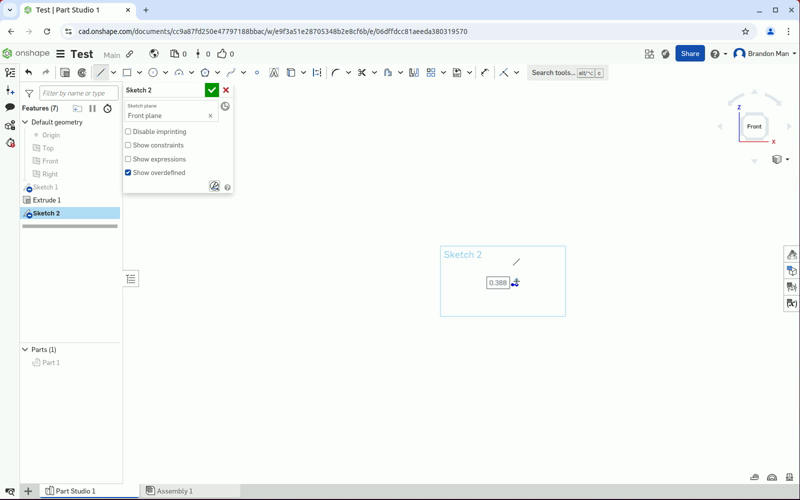
scroll(-6)
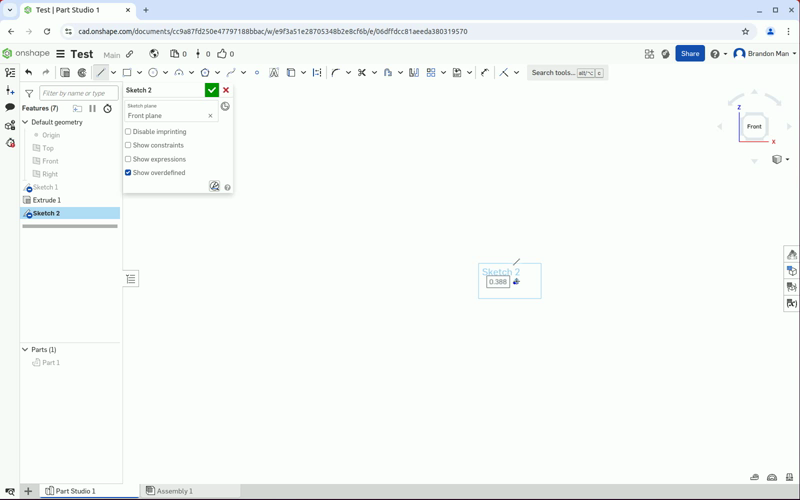
key_up(shift)
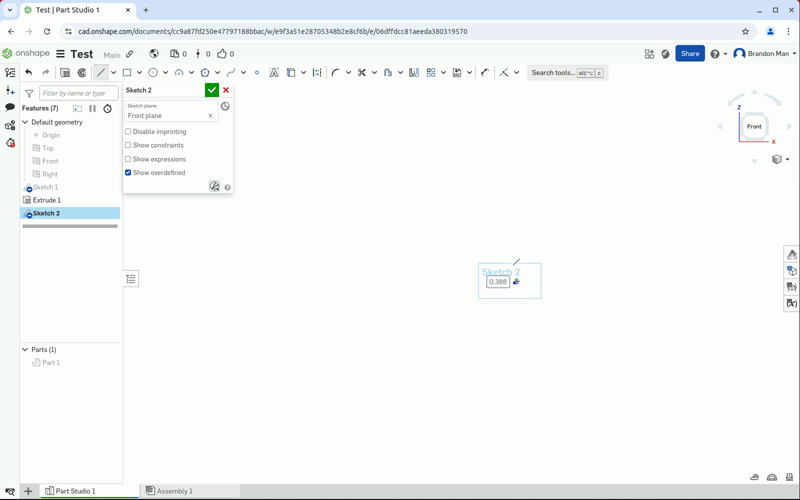
key_down(shift)
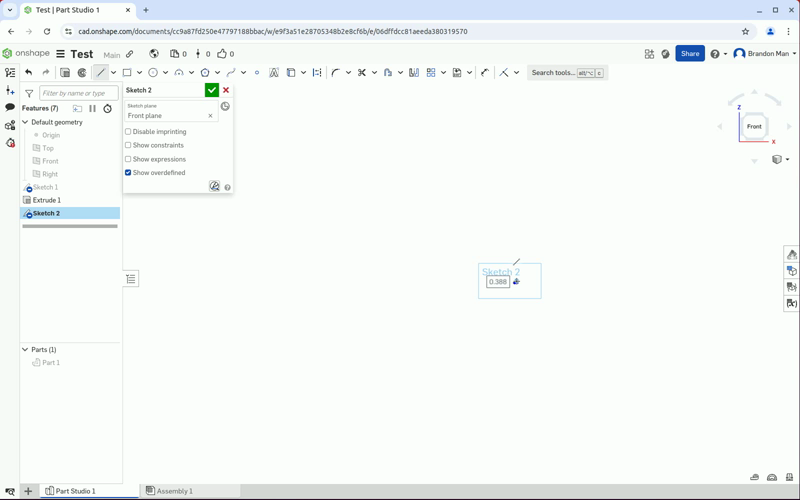
mouse_move(546, 280)
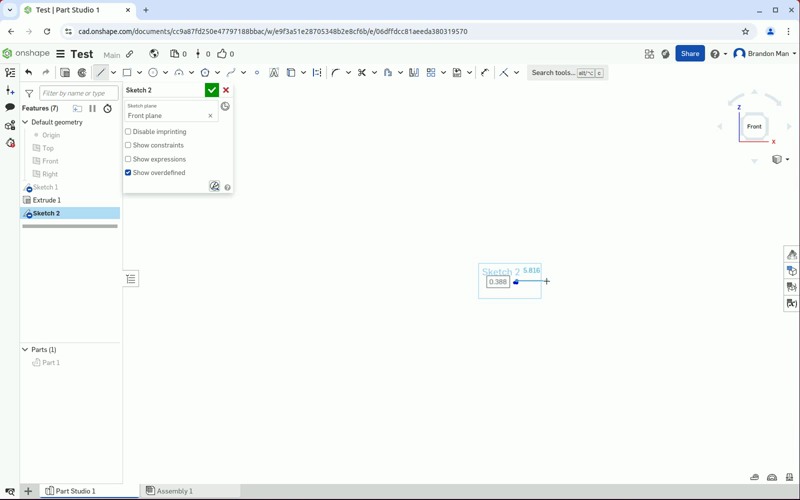
mouse_move(514, 280)
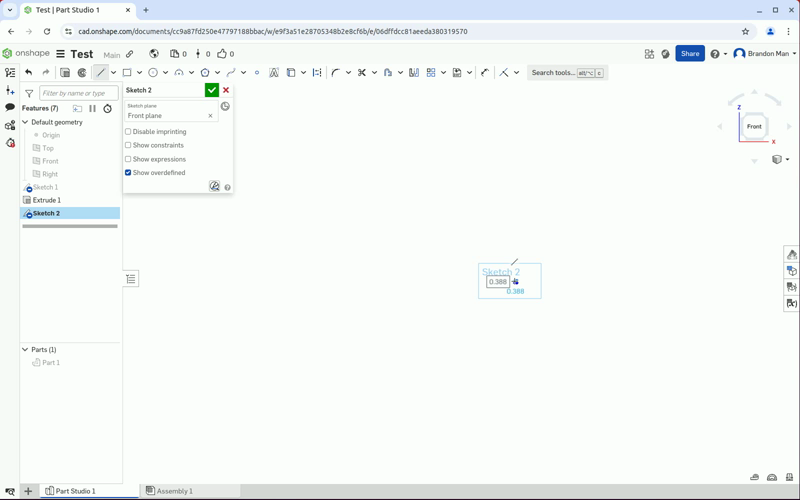
scroll(6)
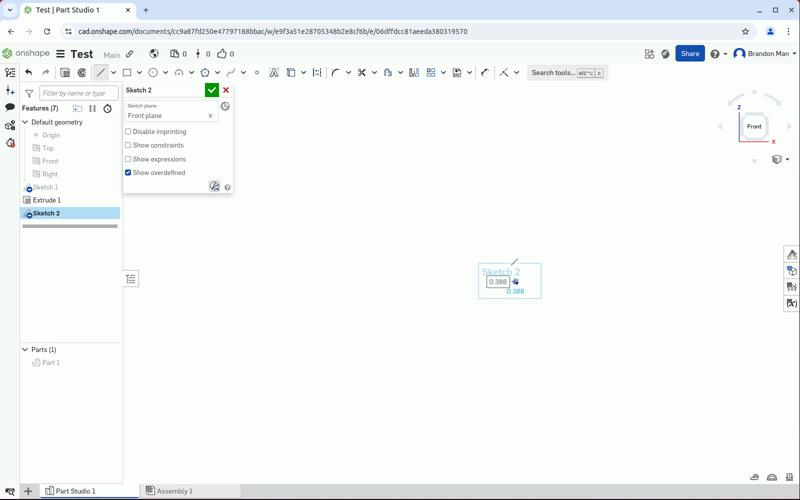
scroll(6)
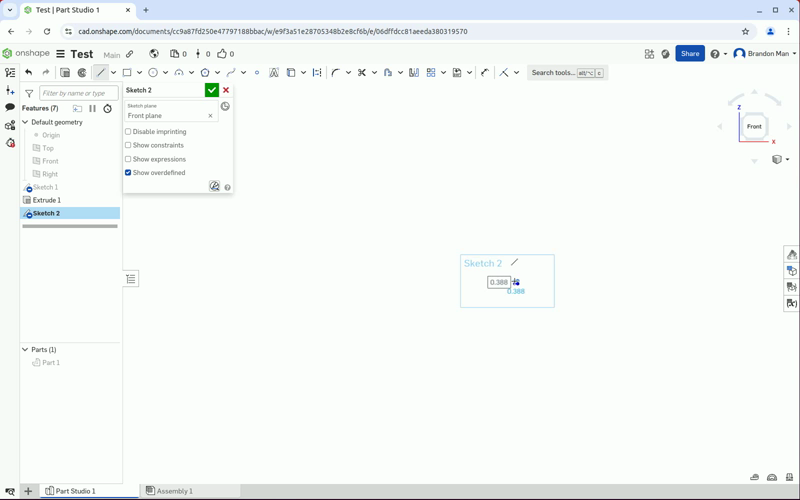
scroll(6)
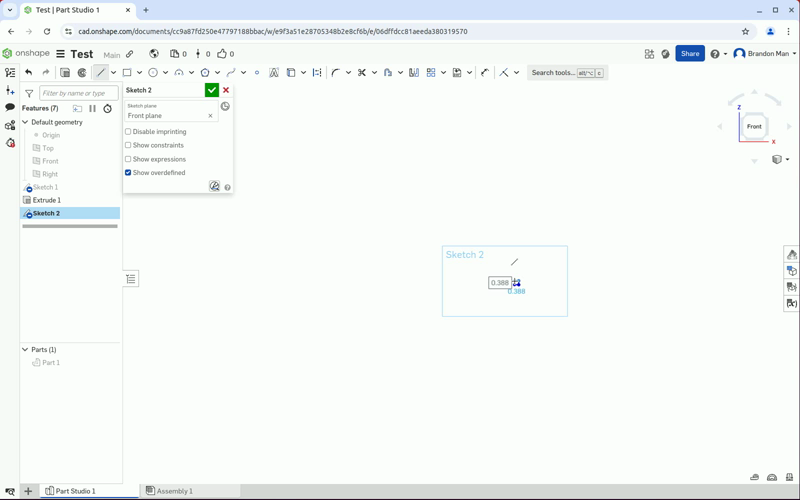
scroll(6)
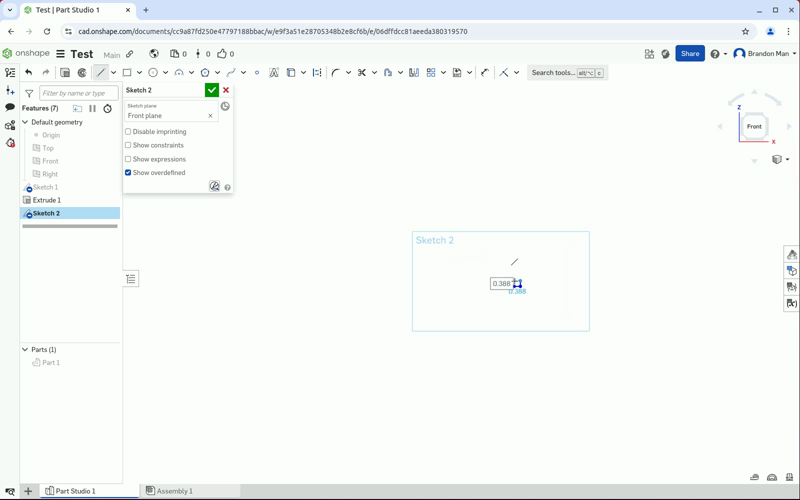
scroll(6)
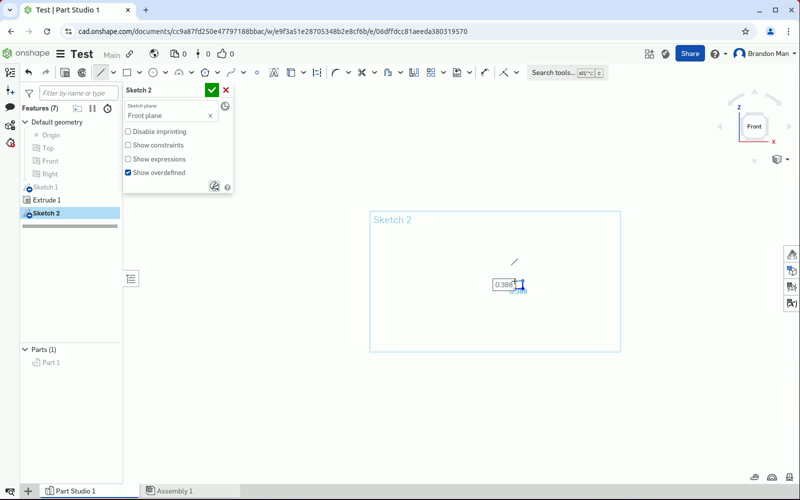
scroll(6)
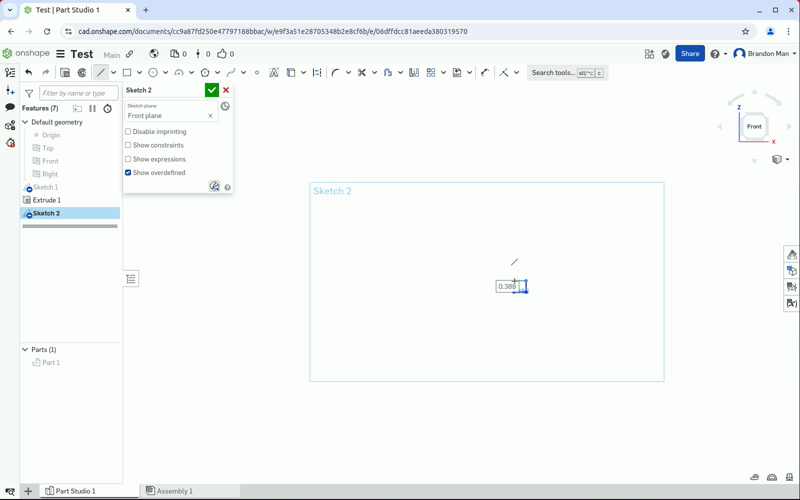
scroll(6)
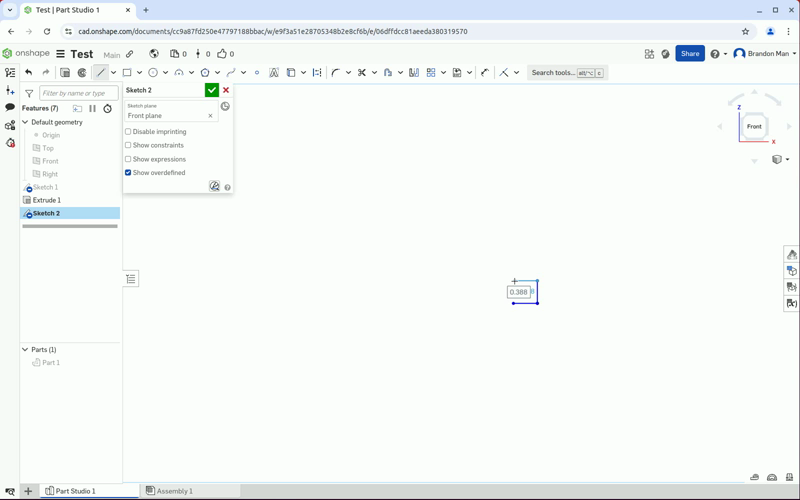
click(514, 280)
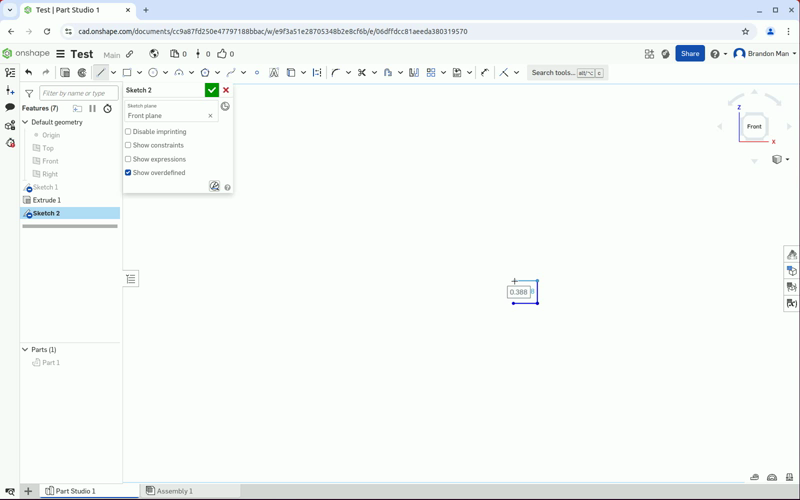
scroll(-6)
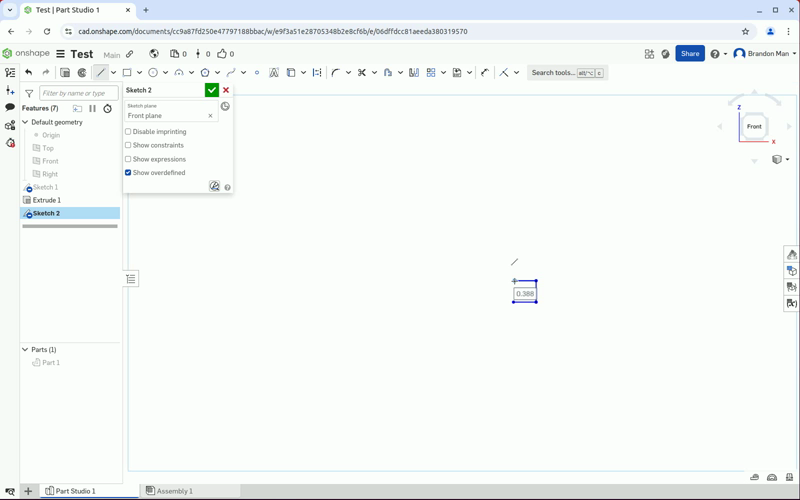
scroll(-6)
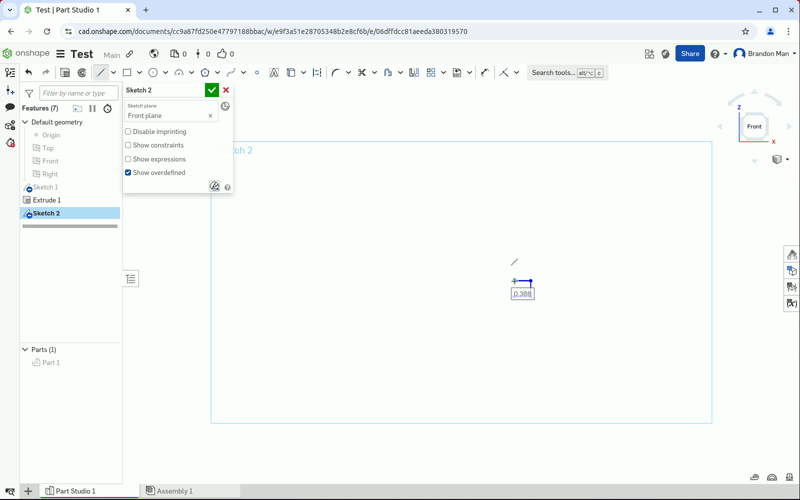
scroll(-6)
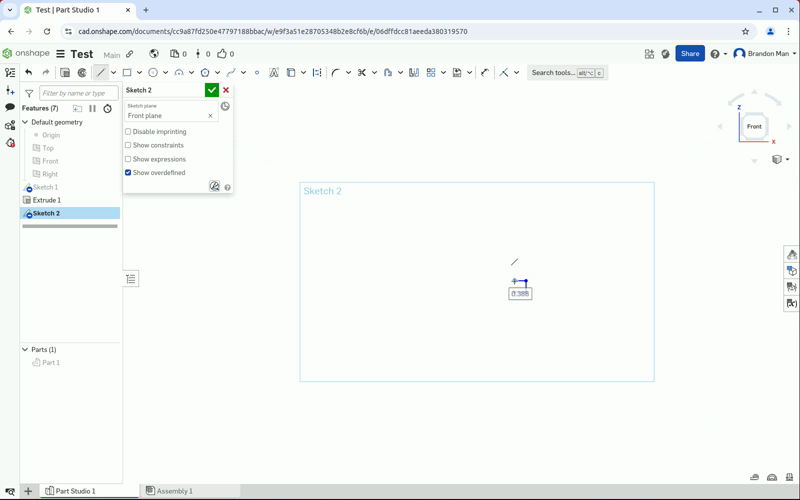
scroll(-6)
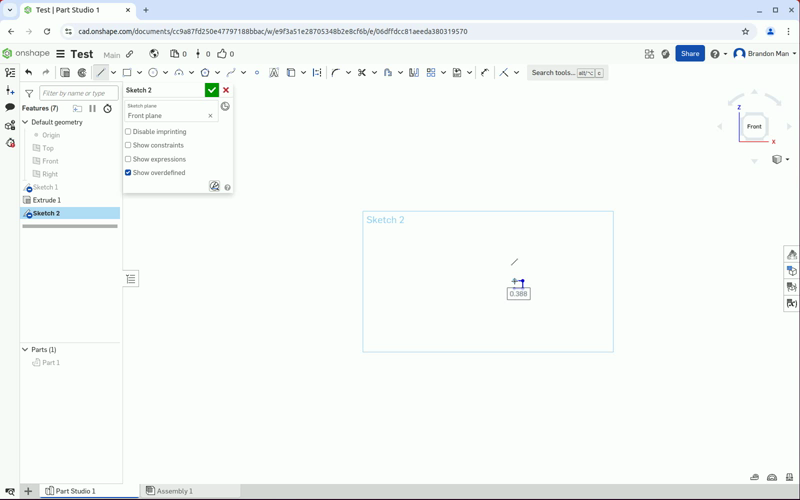
scroll(-6)
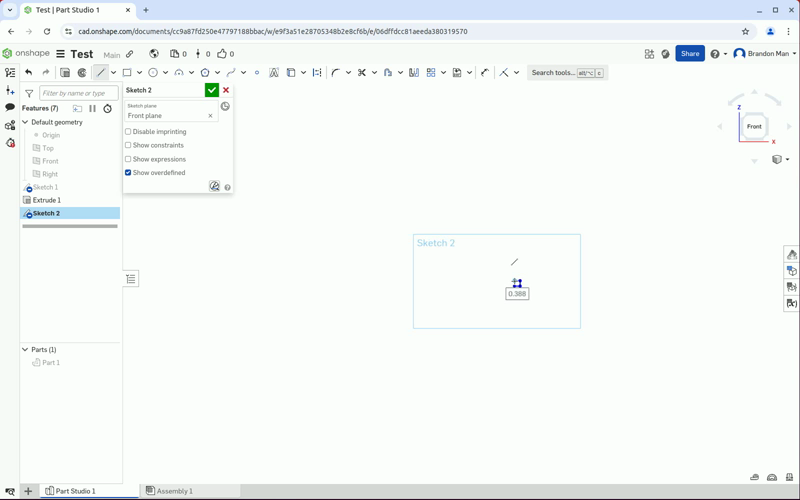
scroll(-6)
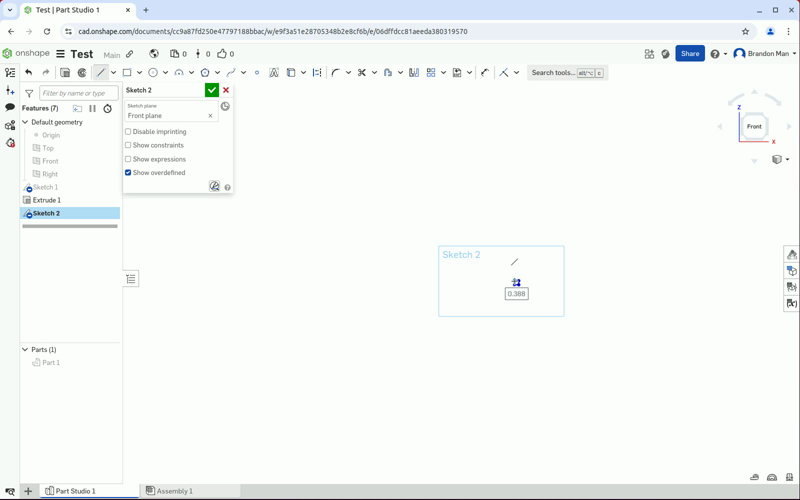
scroll(-6)
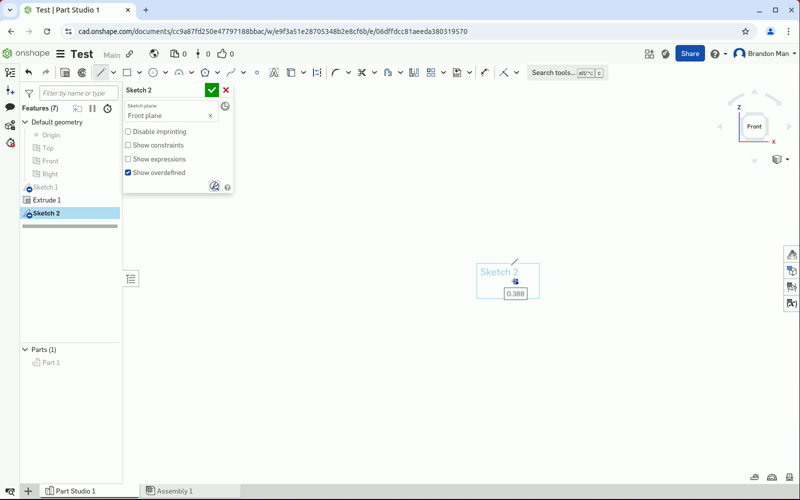
key_up(shift)
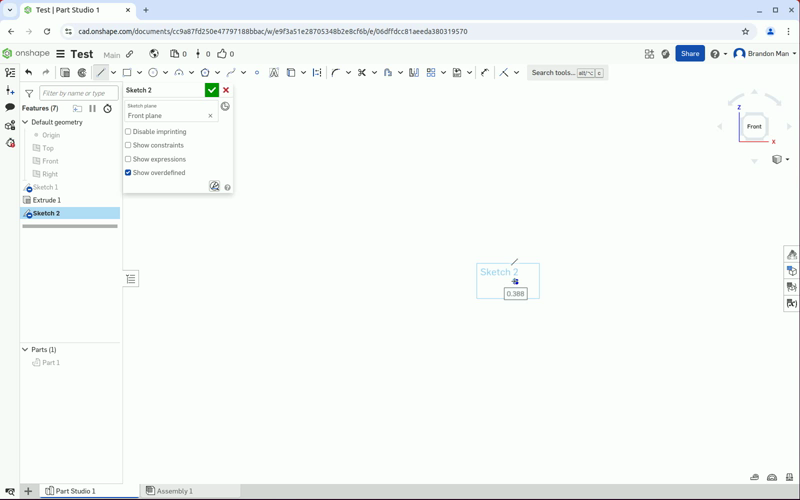
mouse_move(544, 280)
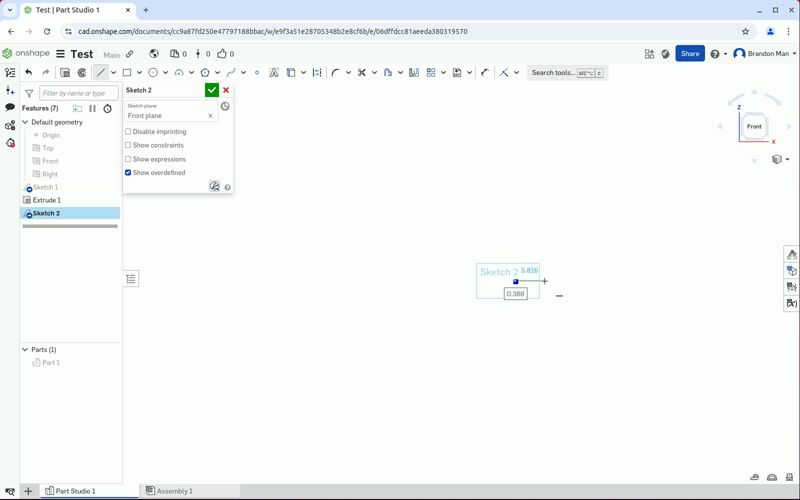
key_down(shift)
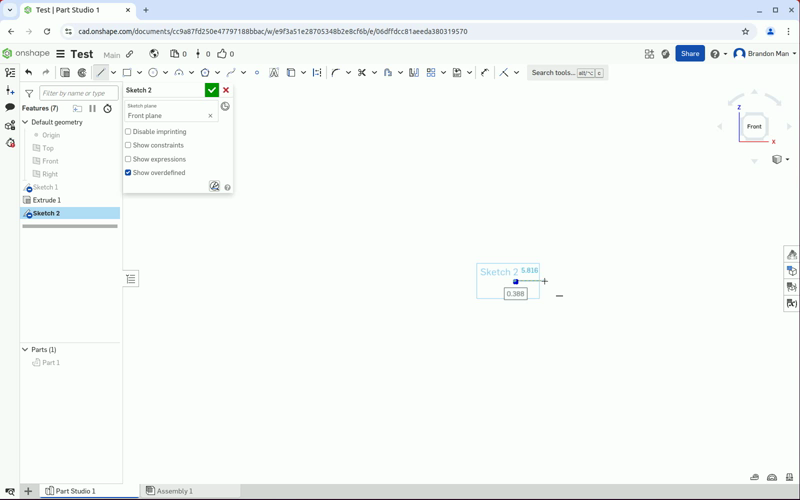
mouse_move(514, 282)
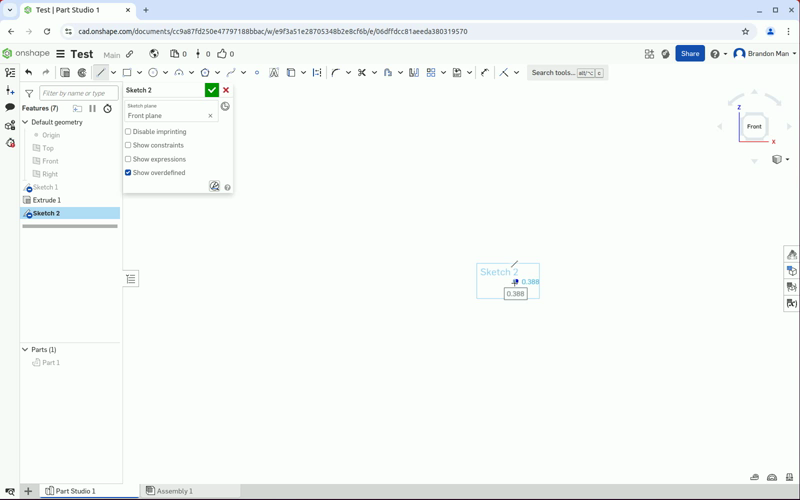
scroll(6)
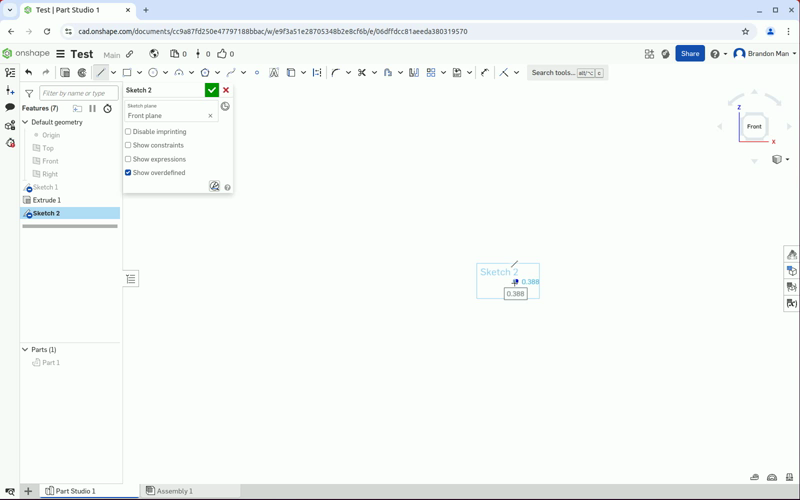
scroll(6)
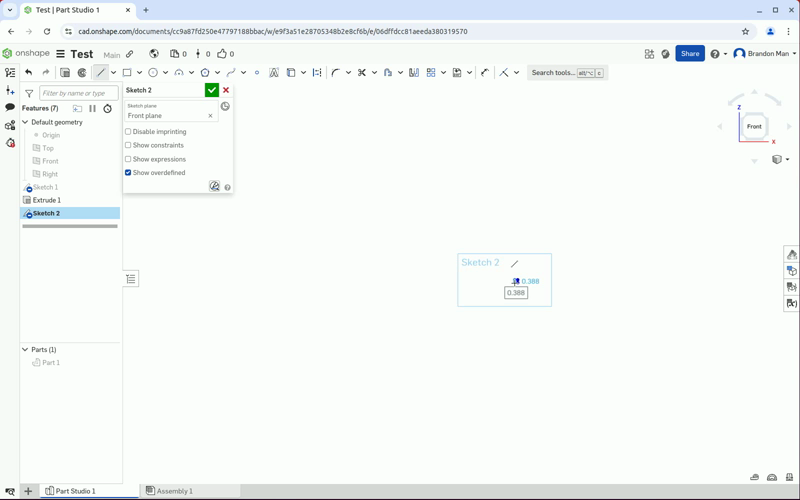
scroll(6)
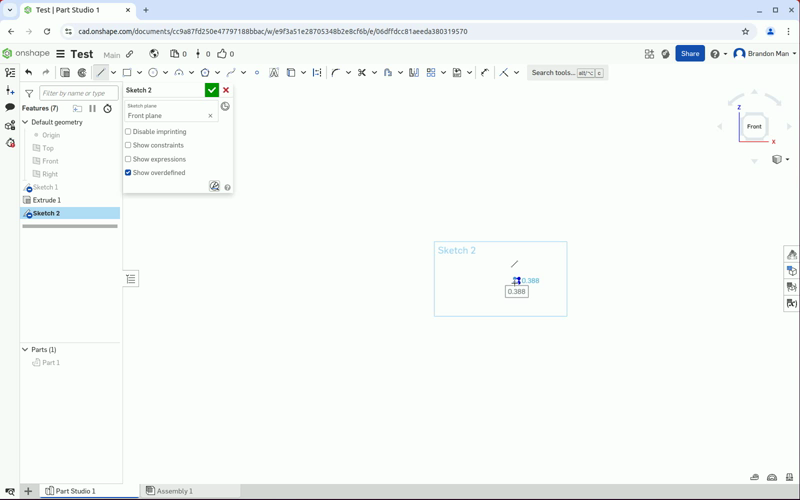
scroll(6)
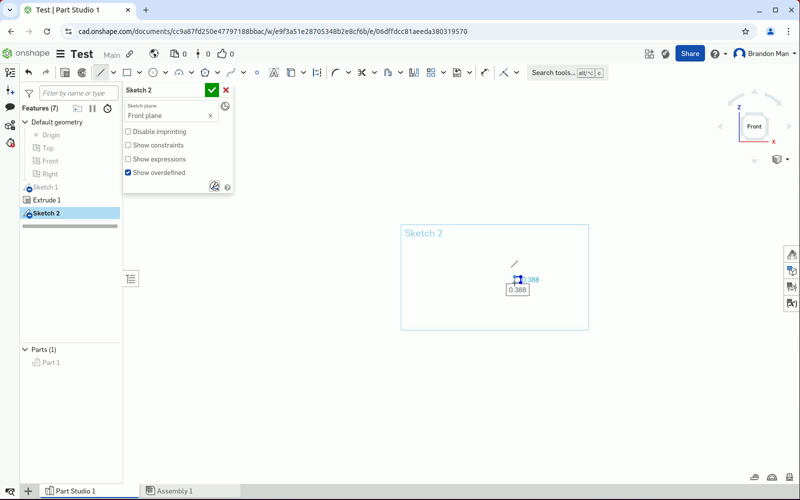
scroll(6)
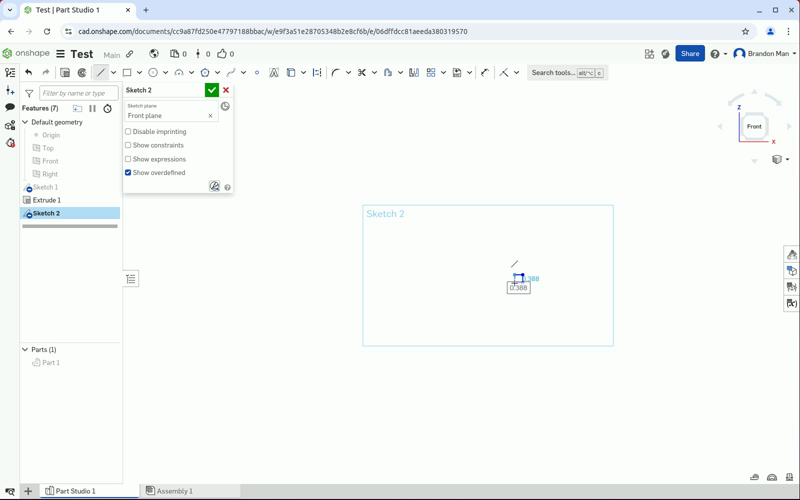
scroll(6)
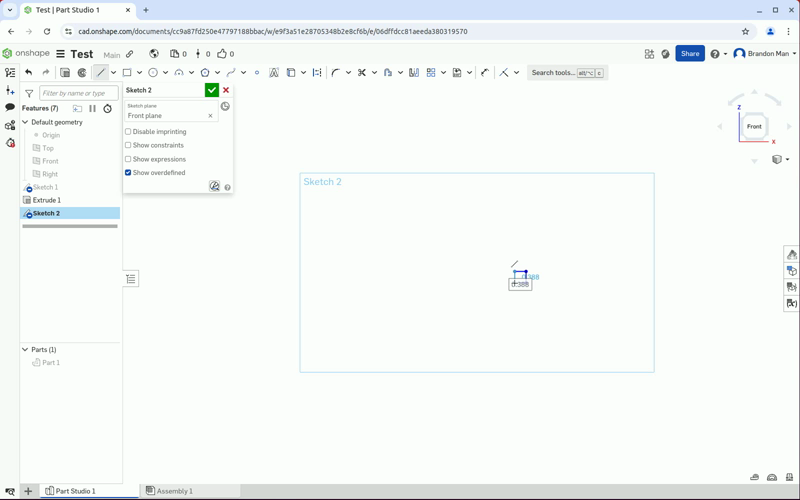
scroll(6)
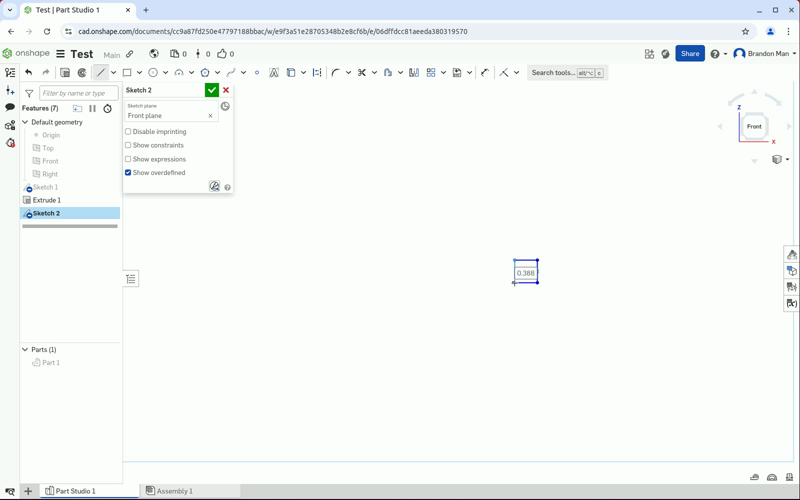
key_up(shift)
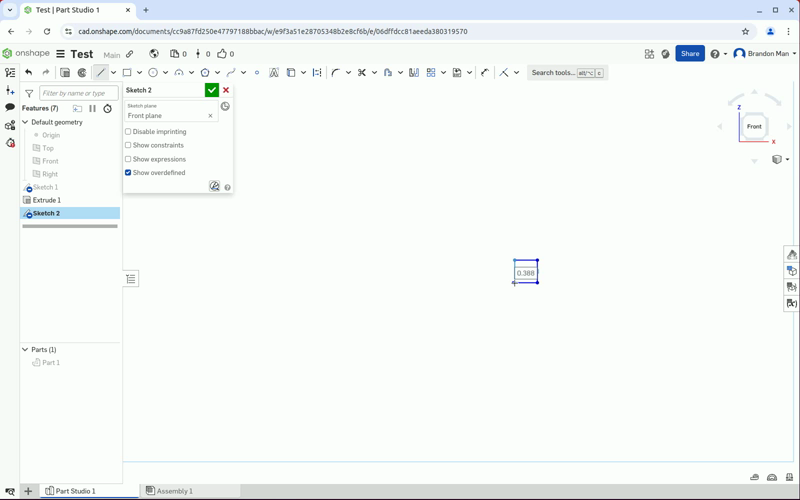
click(514, 282)
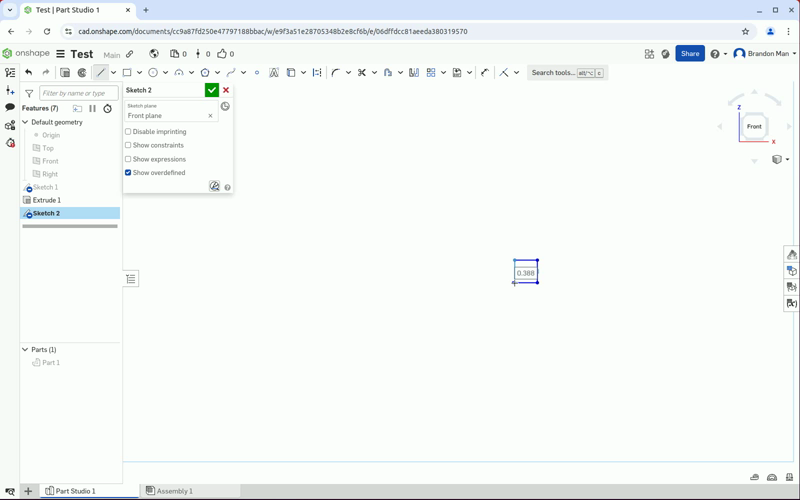
scroll(-6)
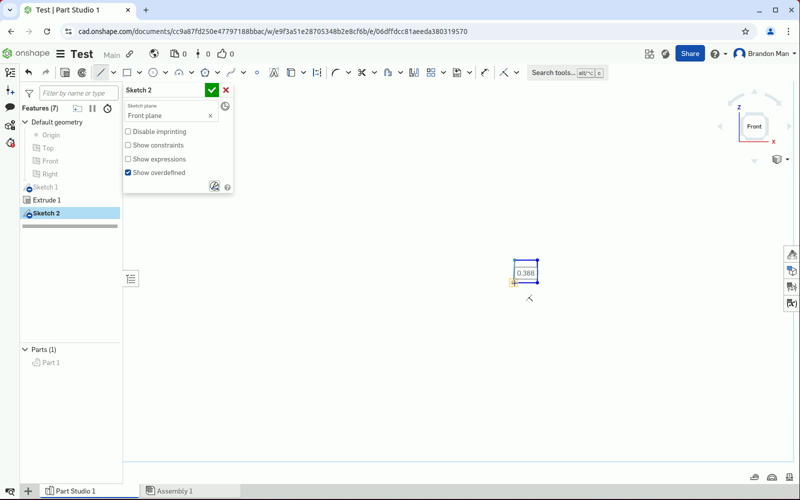
scroll(-6)
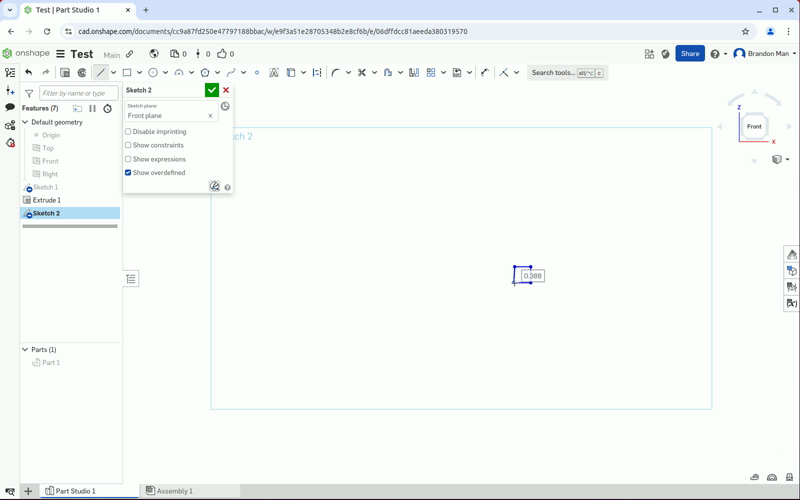
scroll(-6)
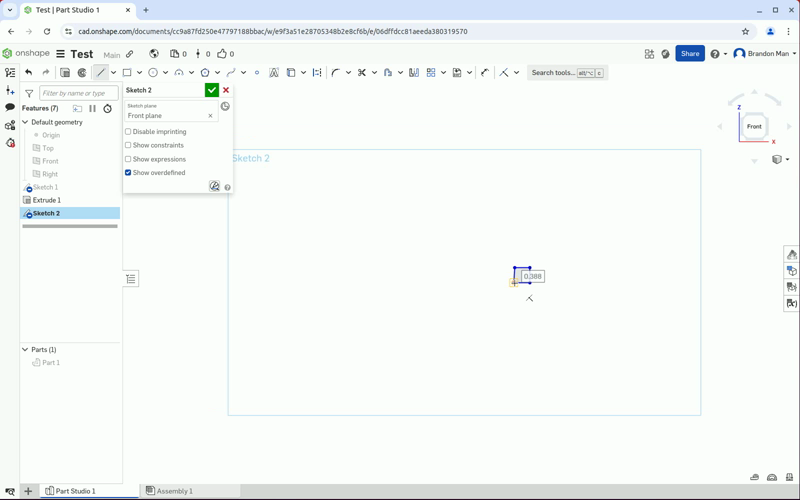
scroll(-6)
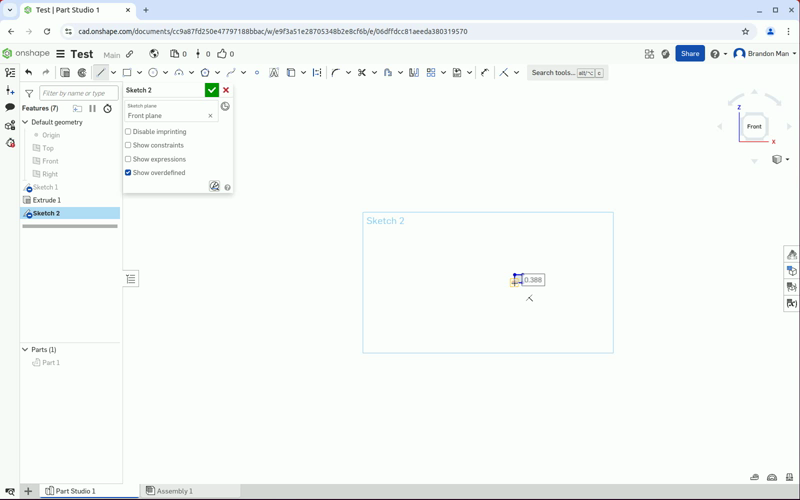
scroll(-6)
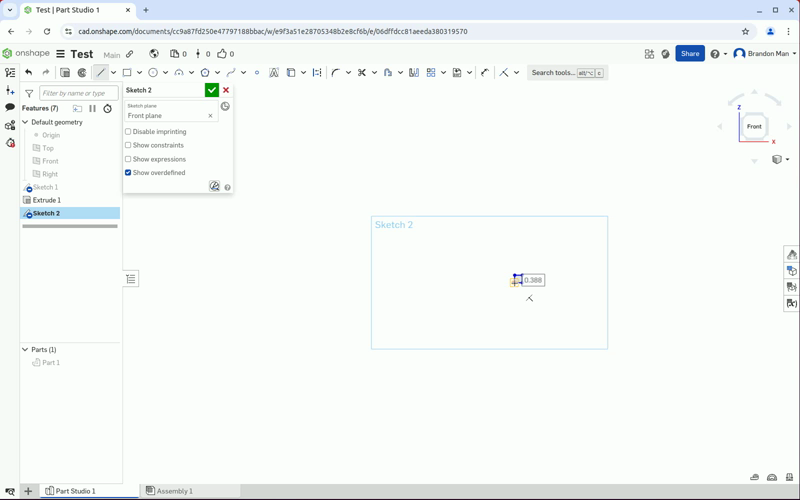
scroll(-6)
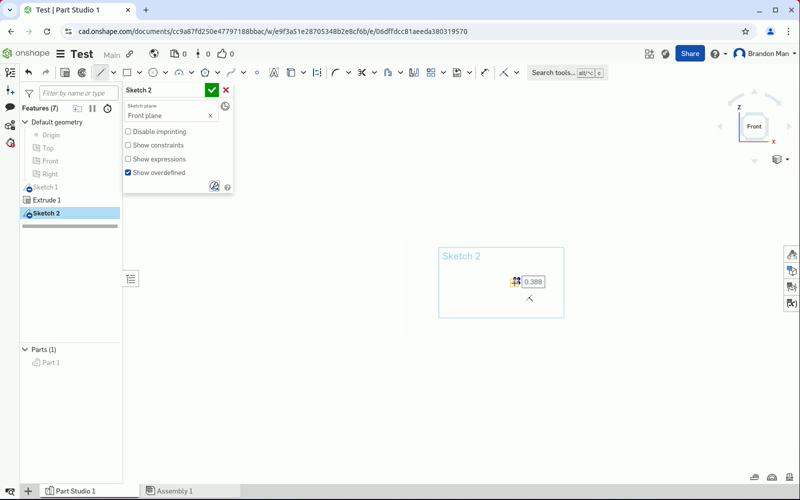
scroll(-6)
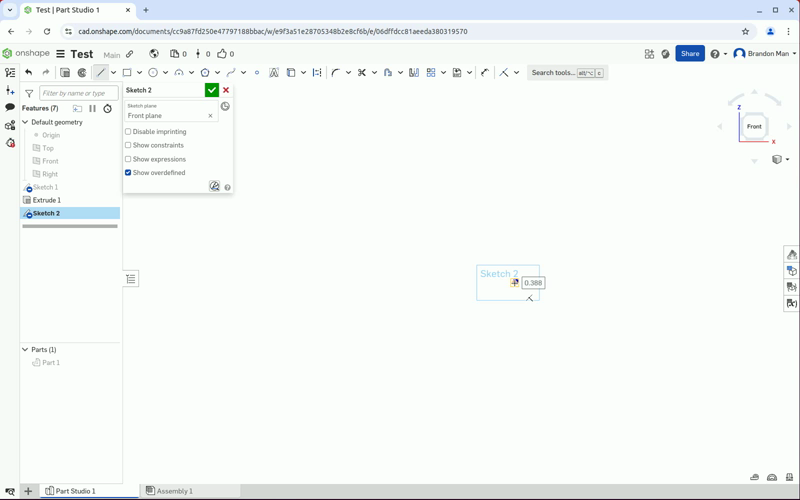
key(esc)
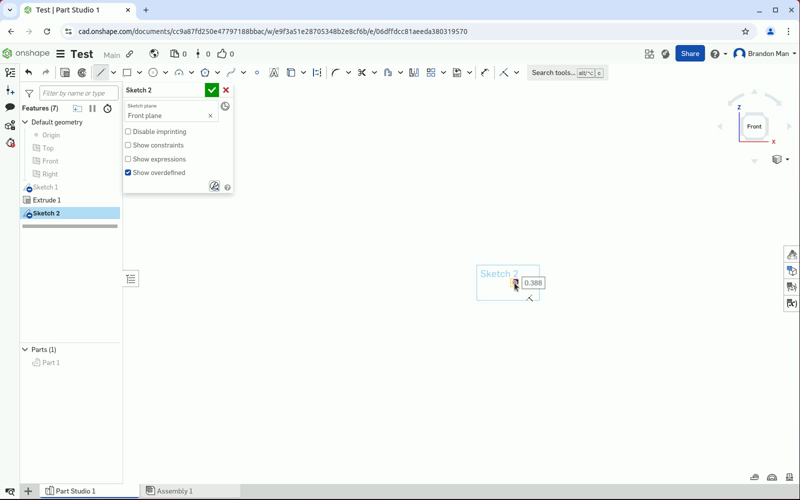
mouse_move(516, 282)
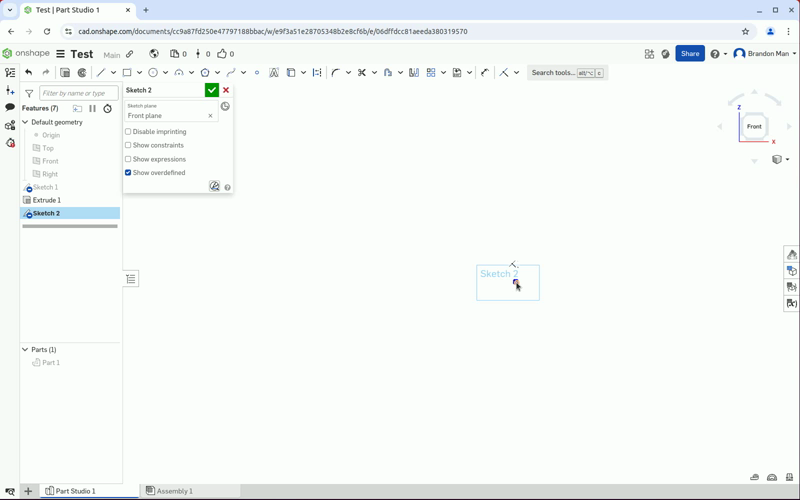
scroll(6)
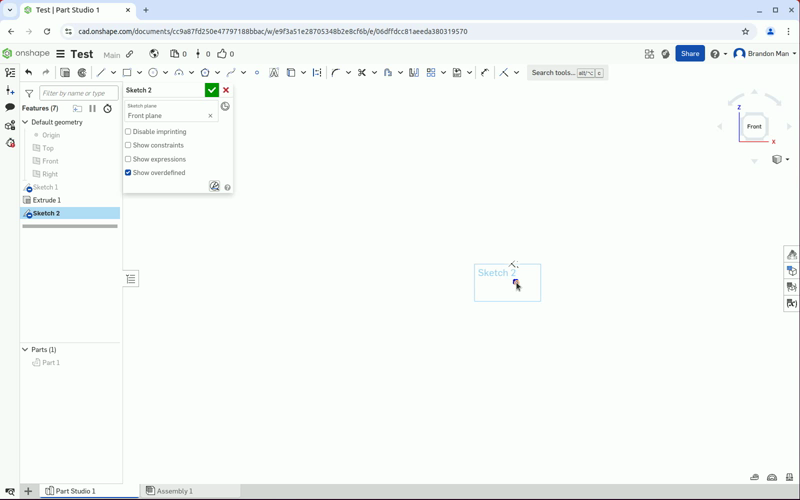
scroll(6)
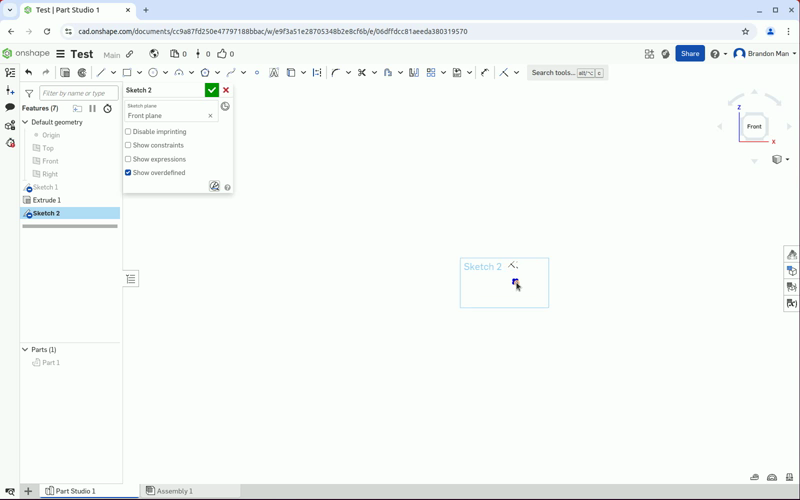
scroll(6)
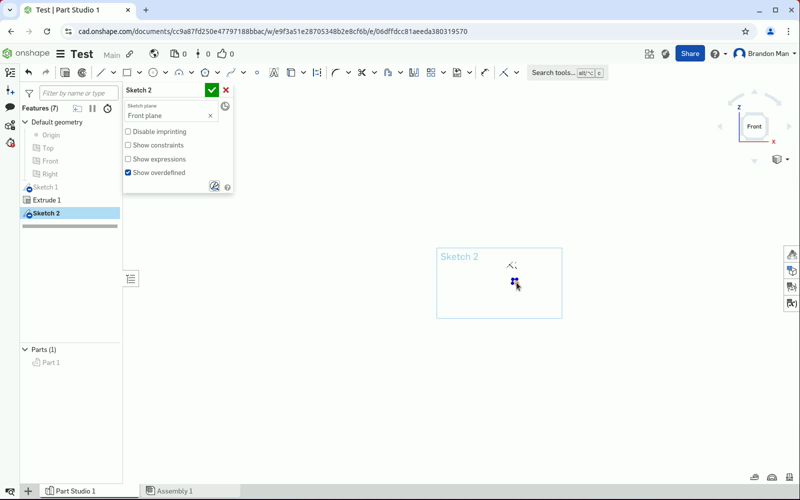
scroll(6)
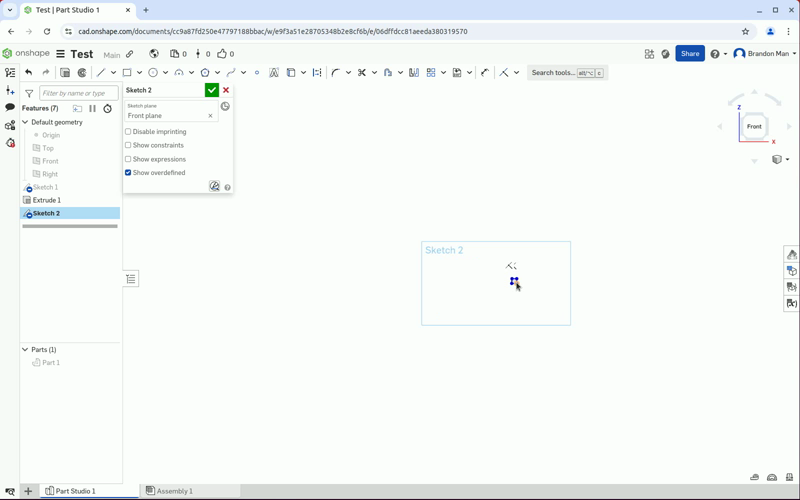
scroll(6)
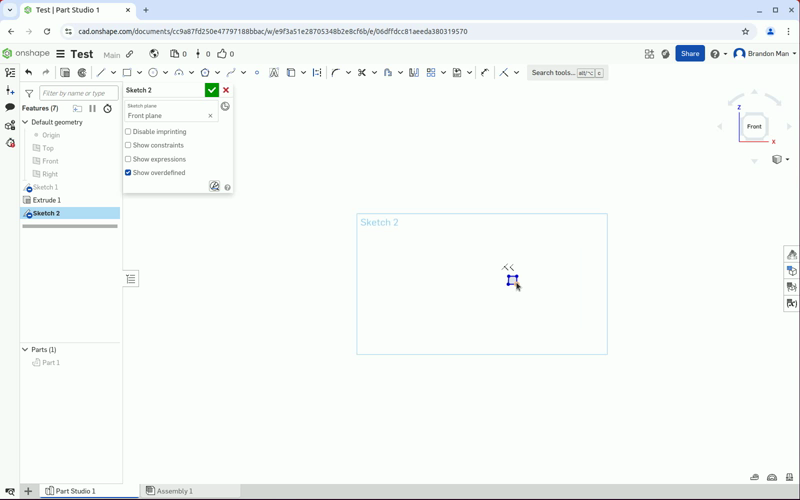
scroll(6)
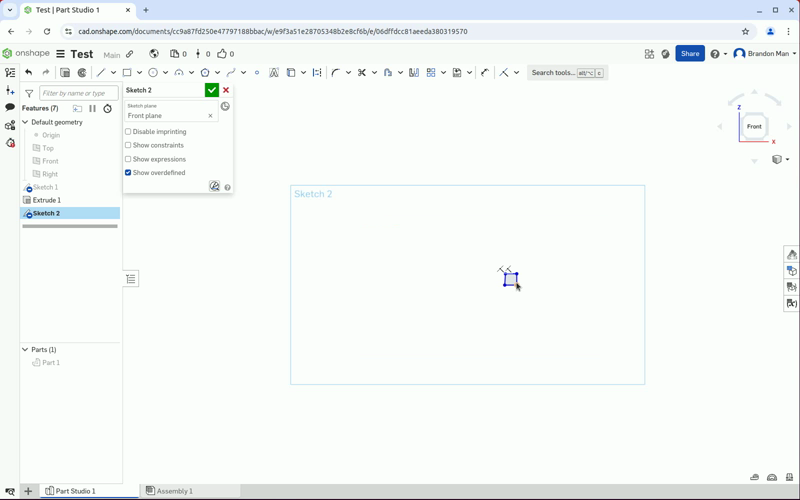
scroll(6)
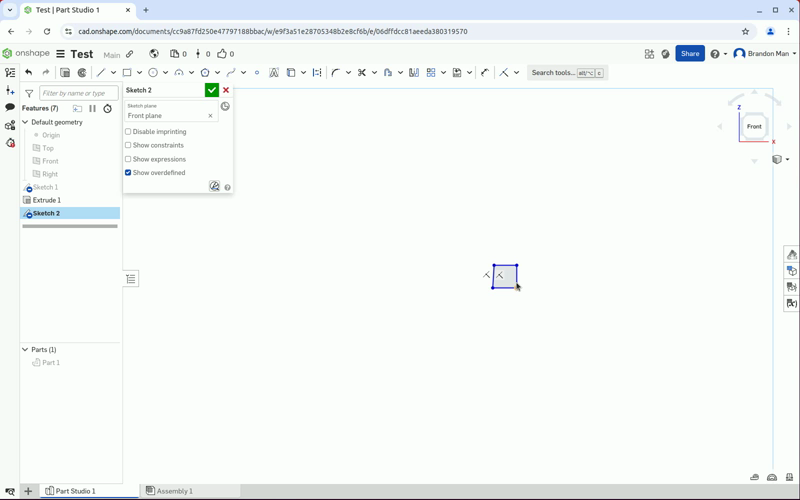
click(516, 282)
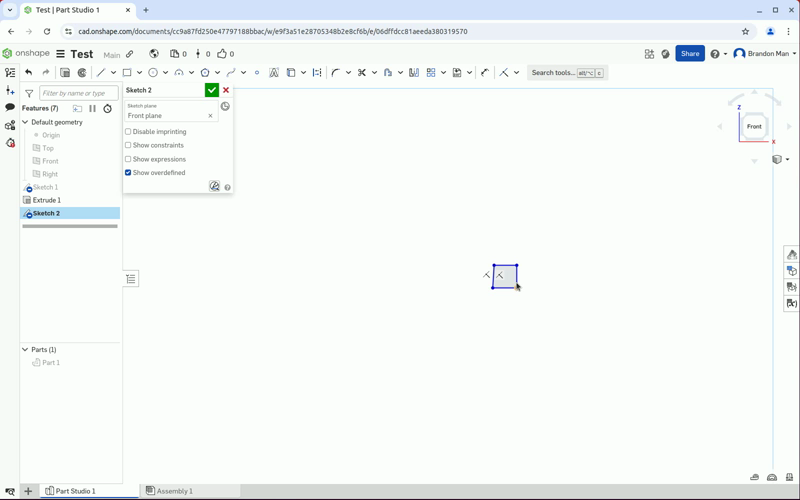
scroll(-6)
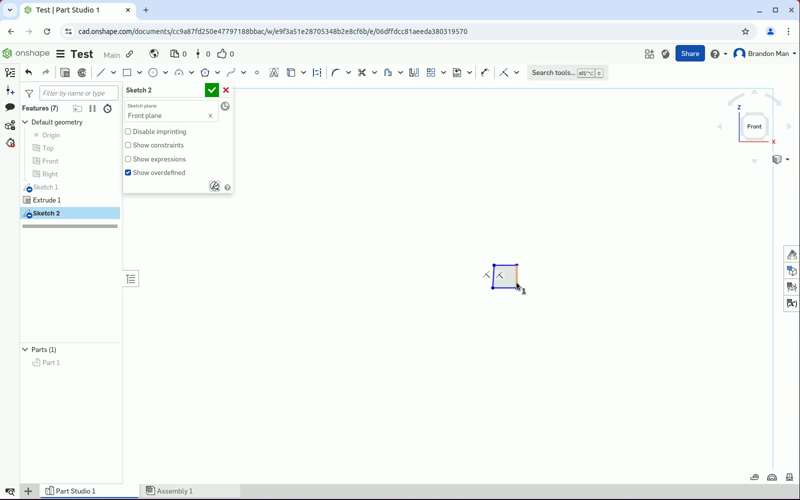
scroll(-6)
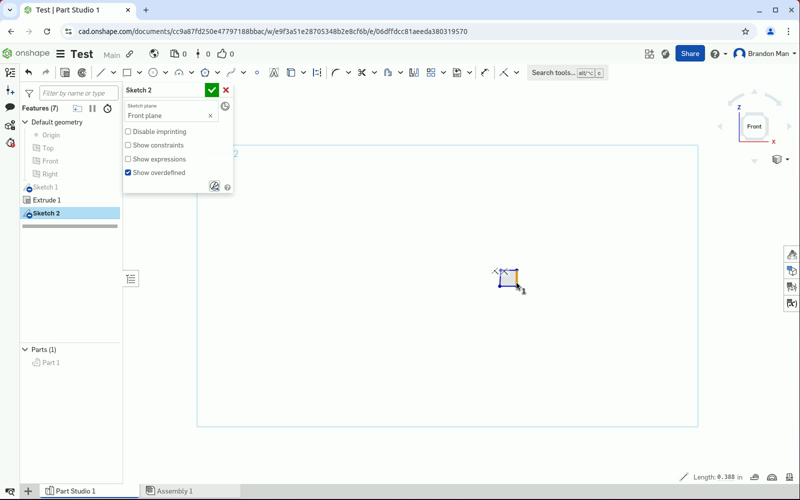
scroll(-6)
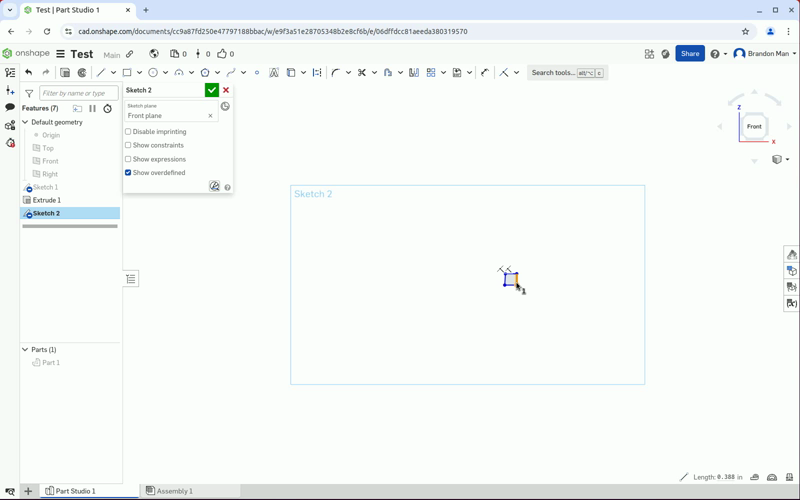
scroll(-6)
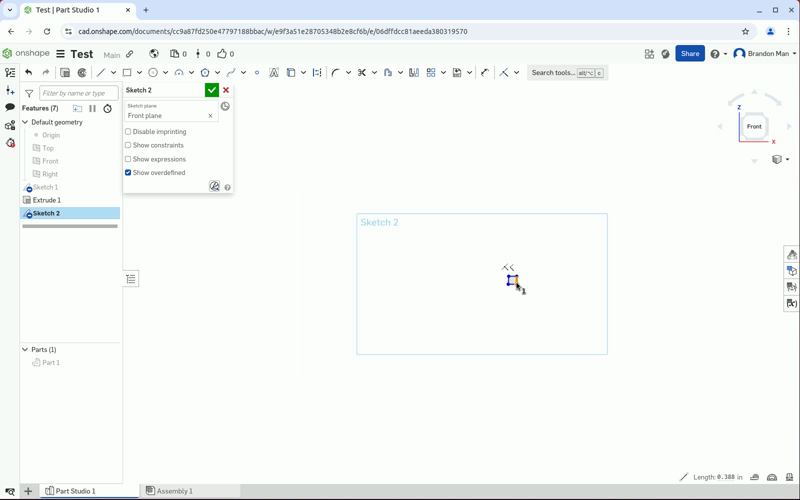
scroll(-6)
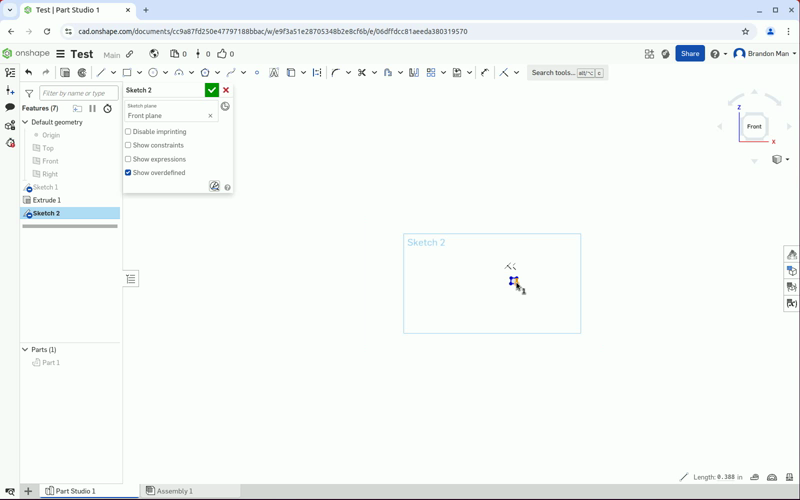
scroll(-6)
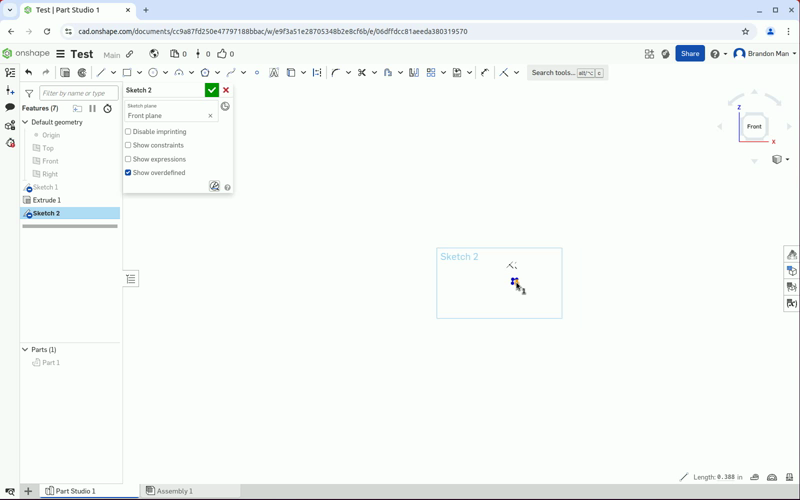
scroll(-6)
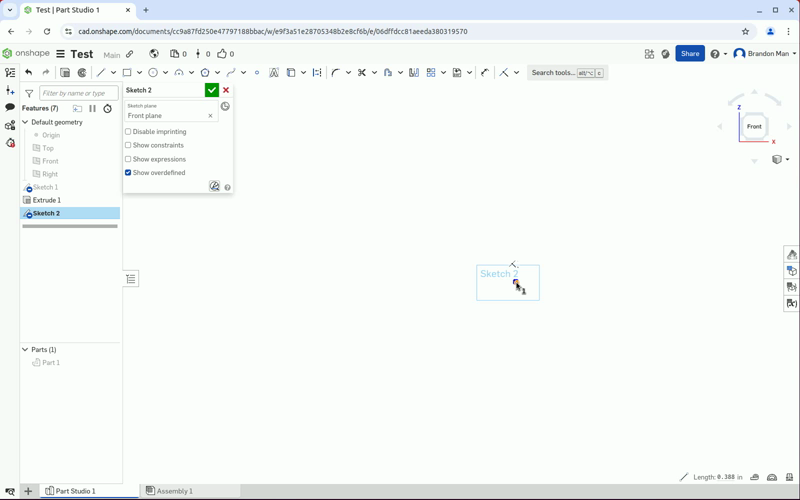
mouse_move(73, 352)
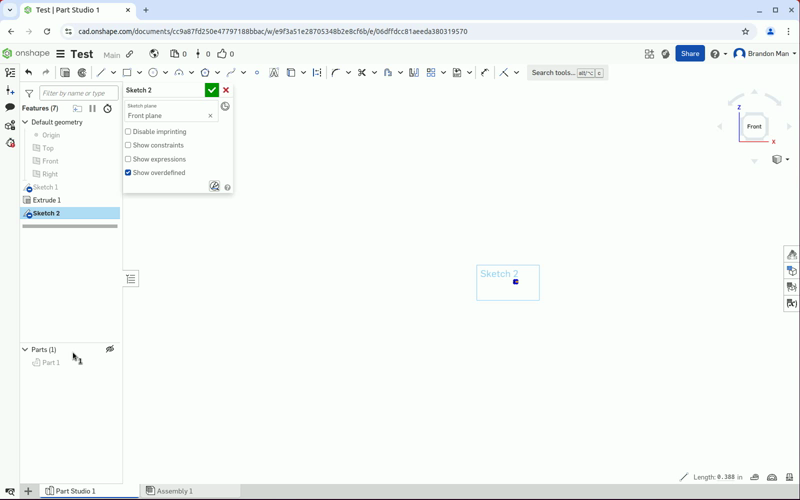
key(shift+y)
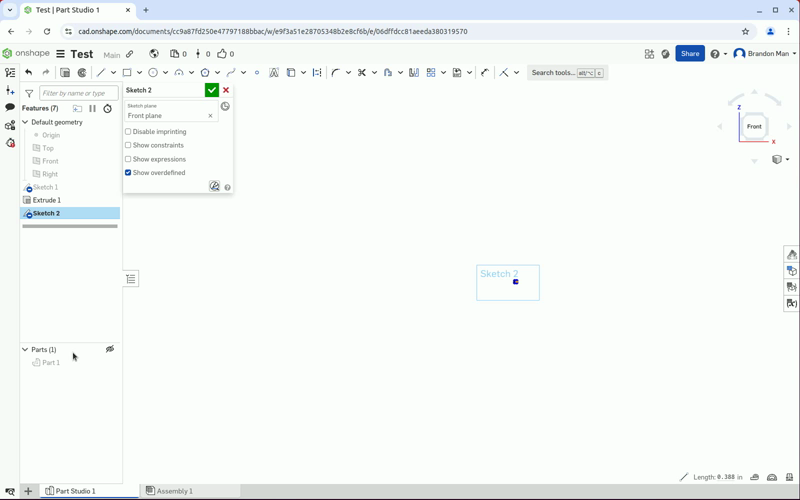
key(shift+e)
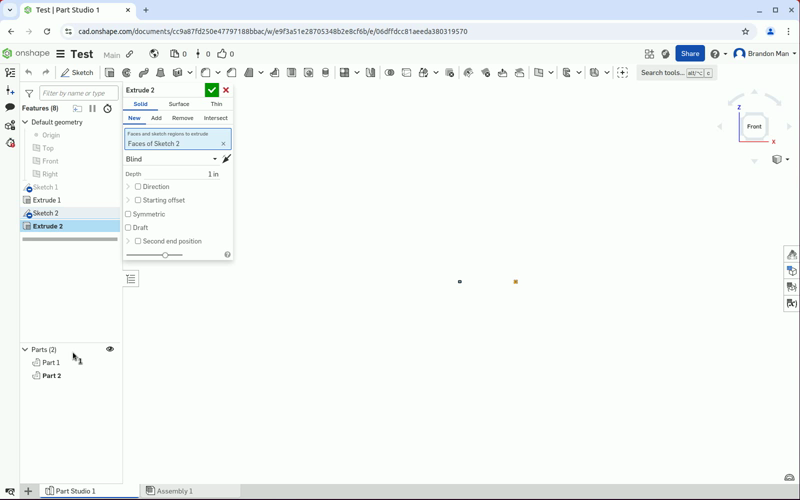
mouse_move(143, 106)
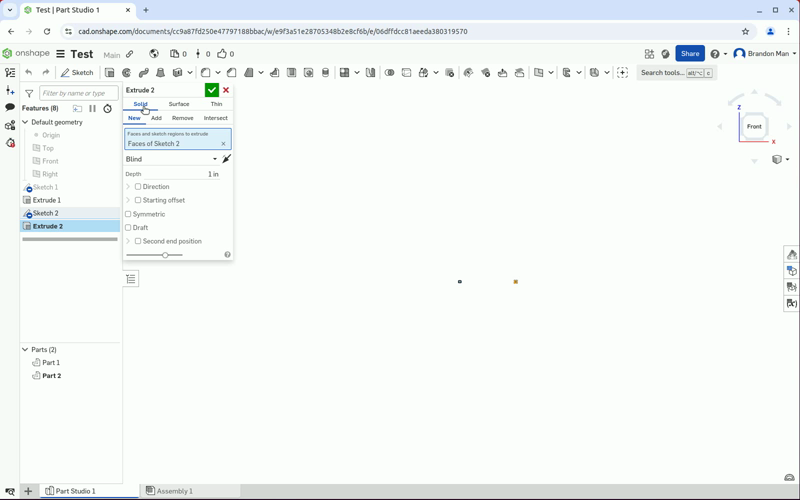
click(143, 106)
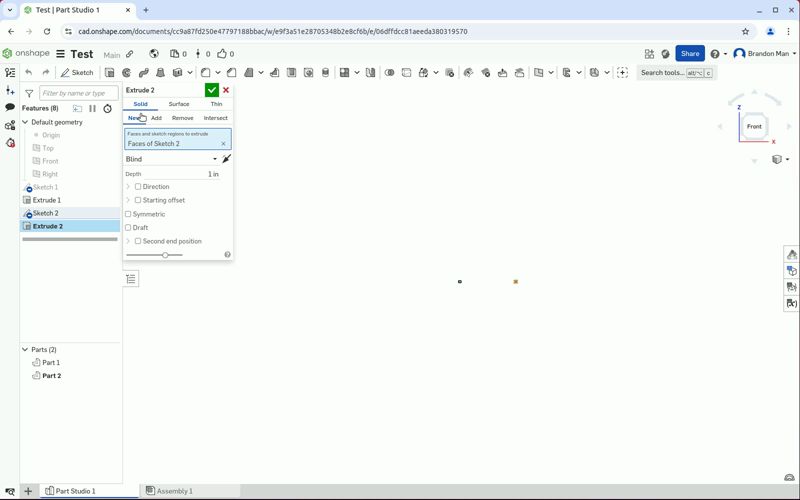
mouse_move(137, 120)
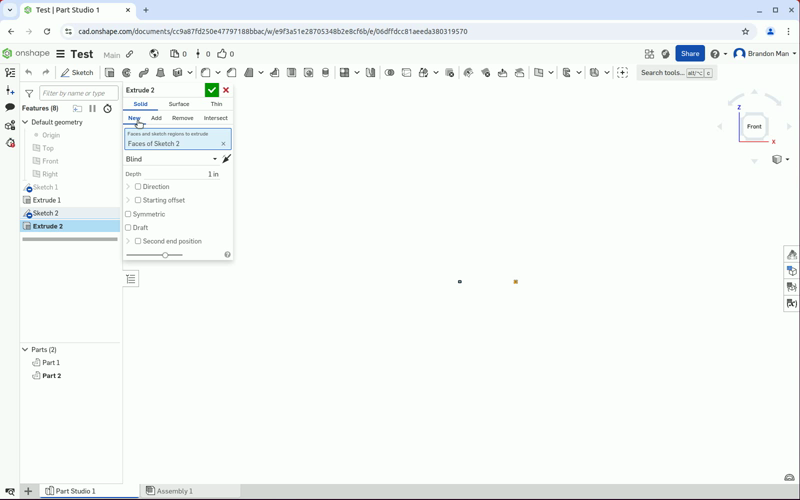
click(137, 120)
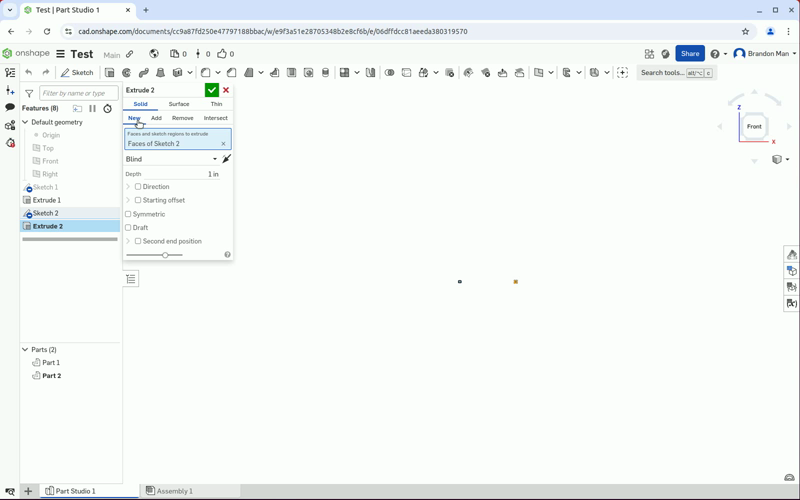
key(tab, 4)
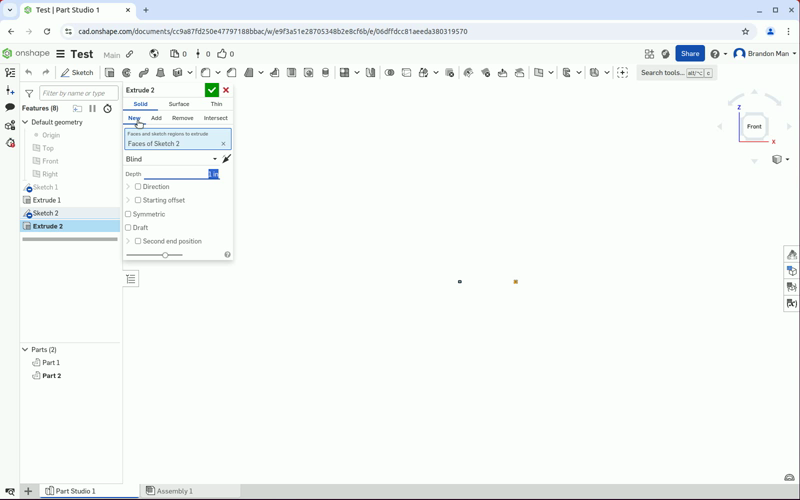
text(-7.703)
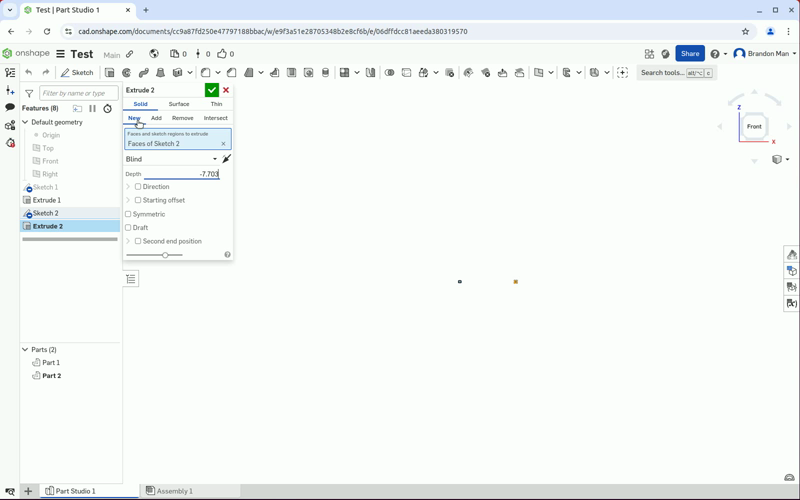
key(enter)
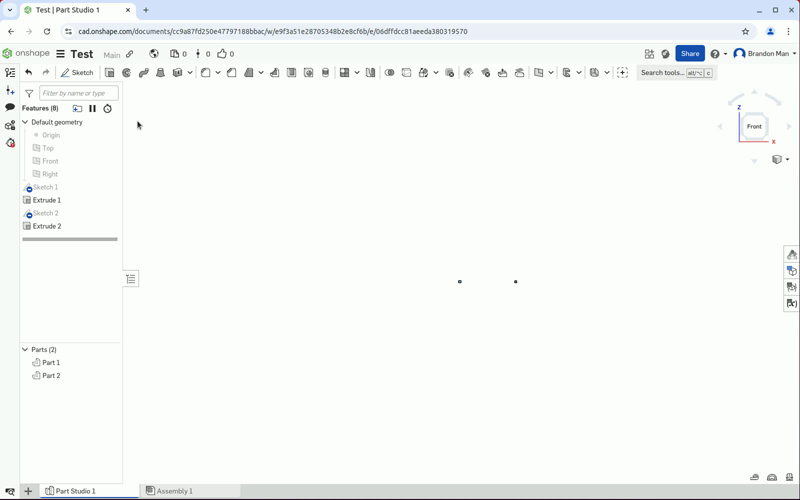
key(shift+h)
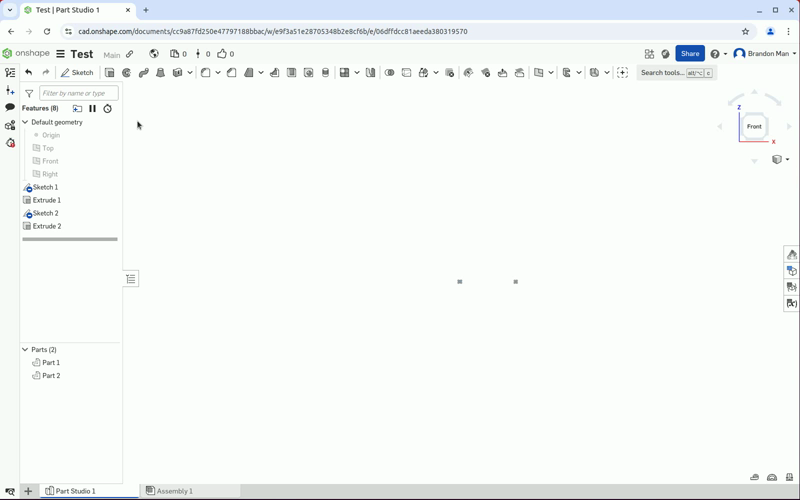
key(shift+h)
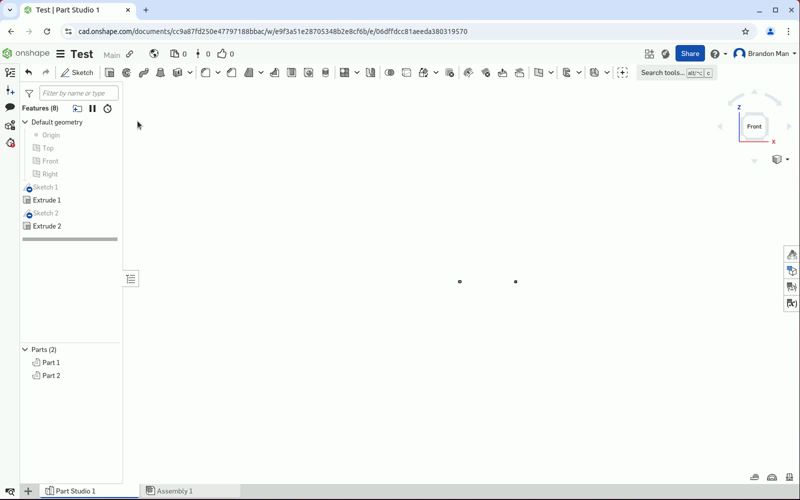
mouse_move(73, 189)
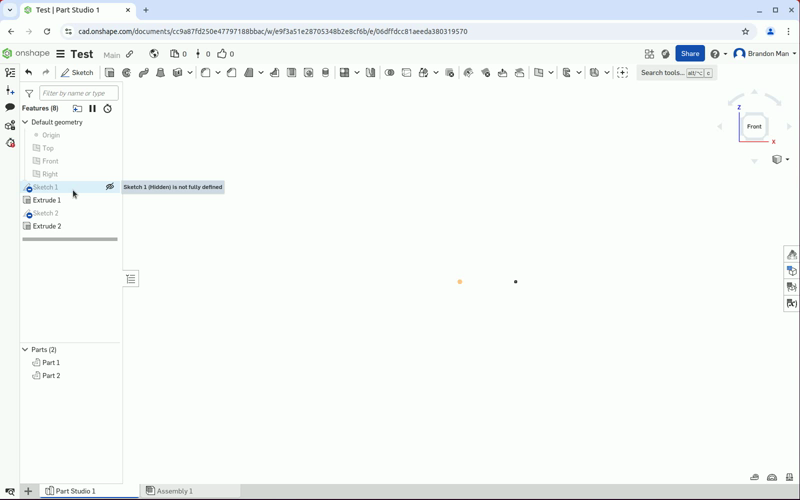
click(73, 189)
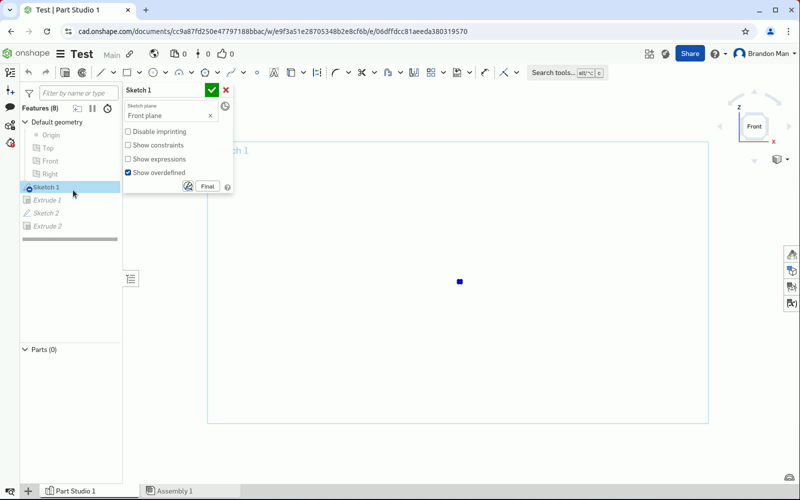
mouse_move(229, 92)
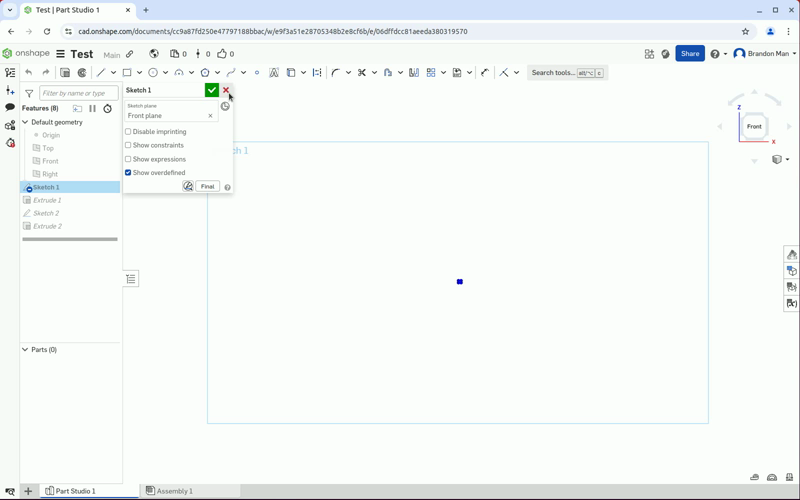
click(229, 92)
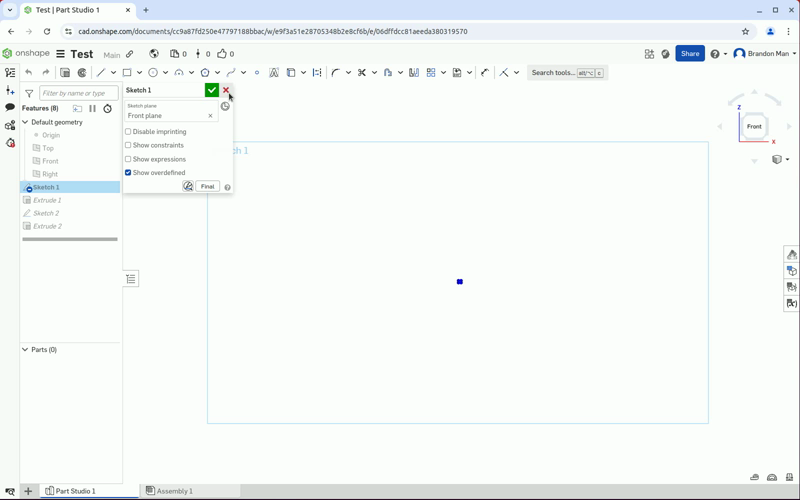
key(shift+s)
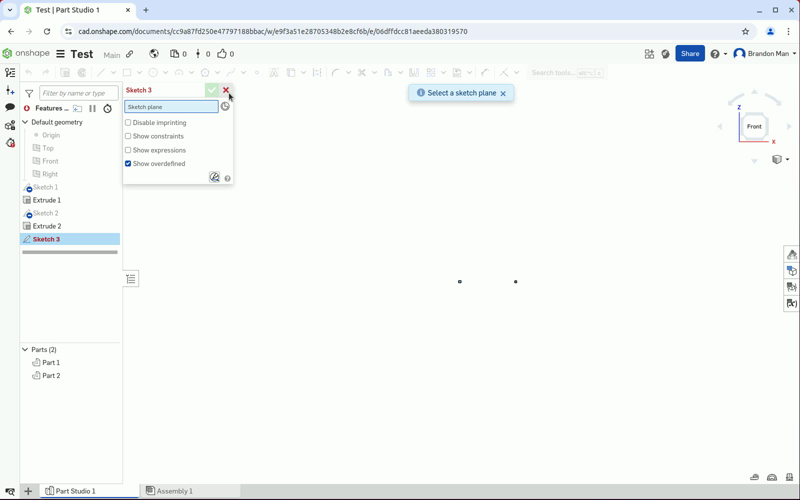
mouse_move(73, 163)
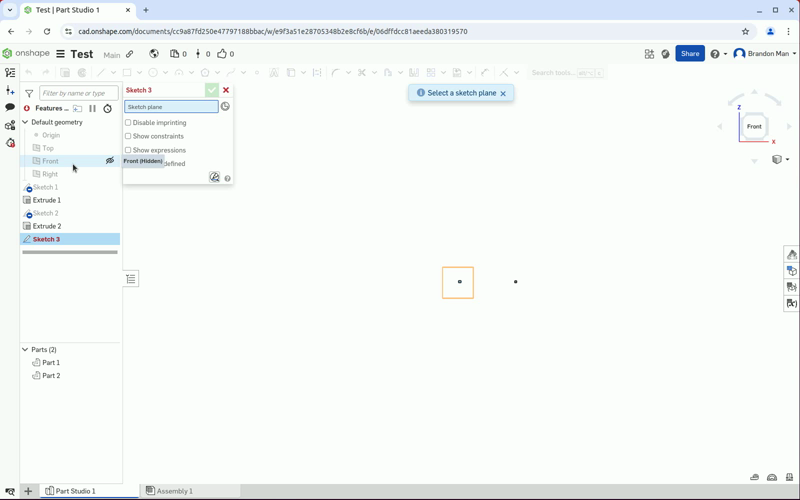
click(73, 163)
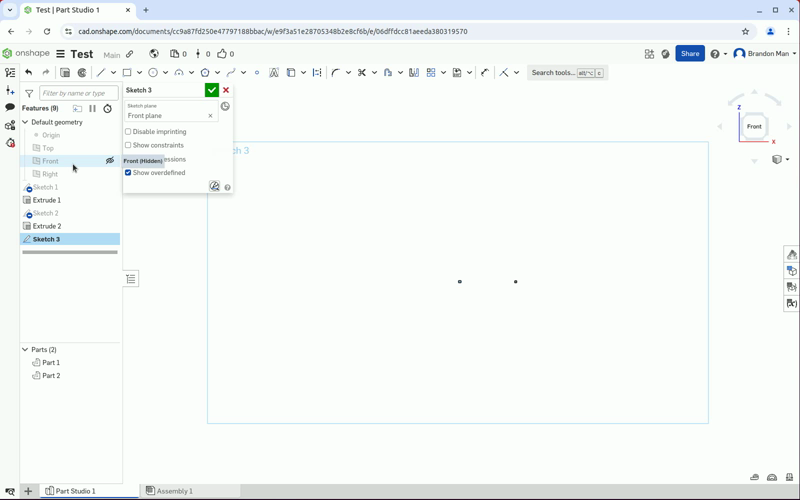
mouse_move(73, 352)
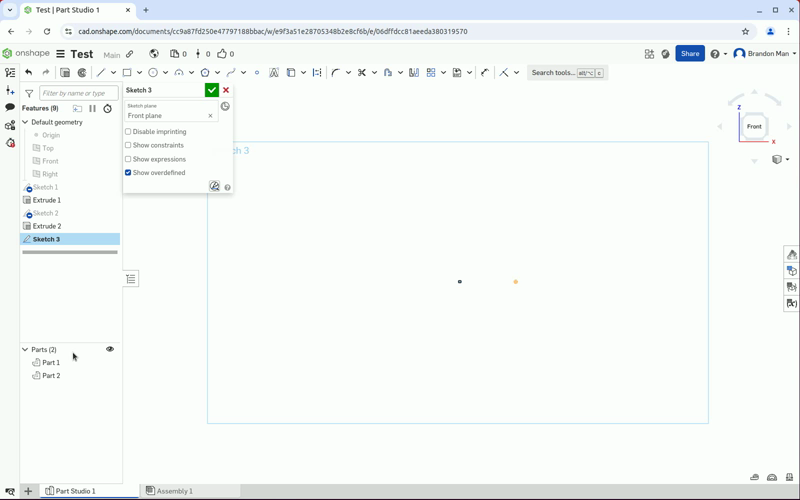
key(y)
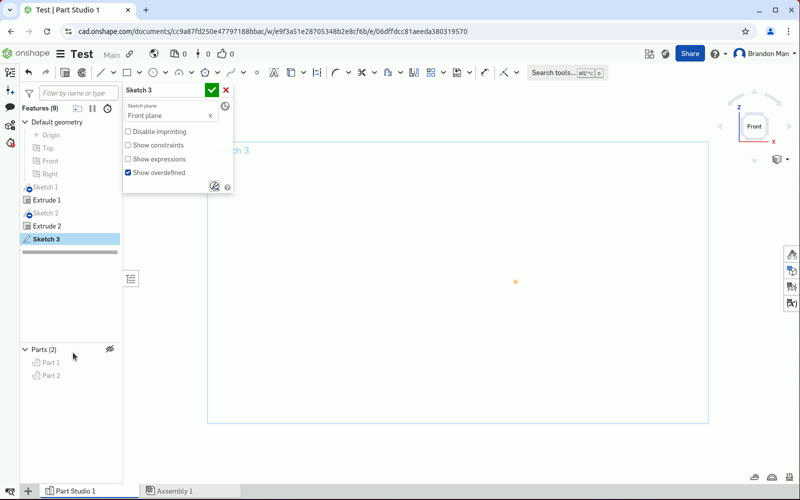
key(l)
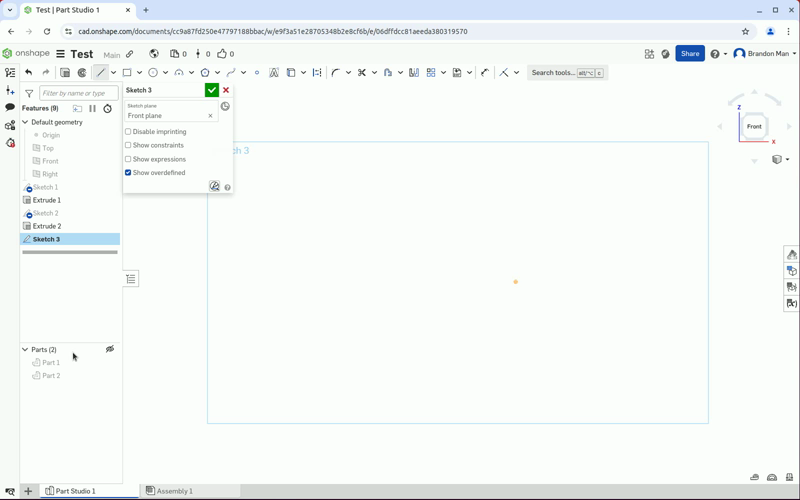
key_down(shift)
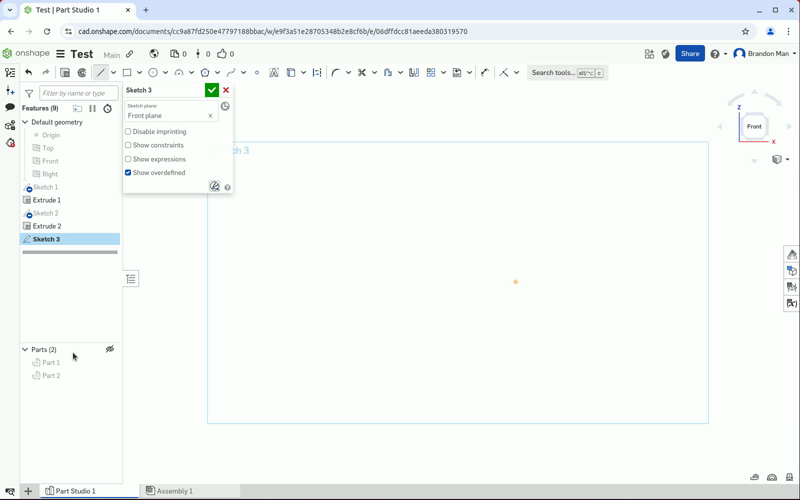
mouse_move(518, 282)
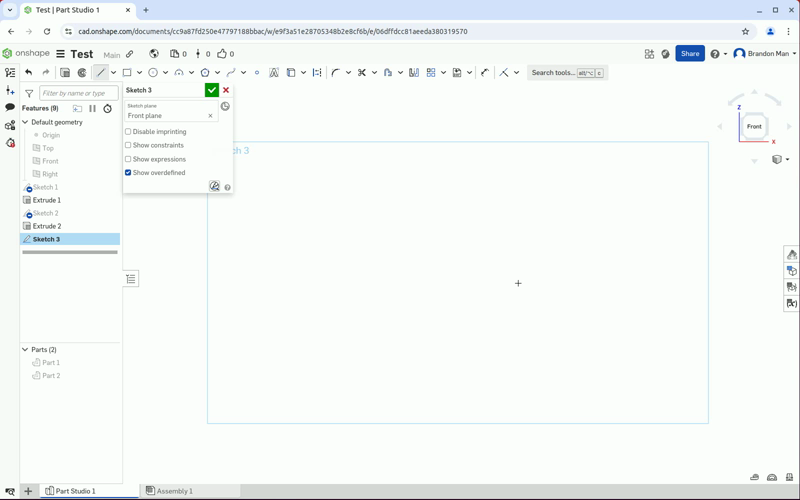
click(518, 282)
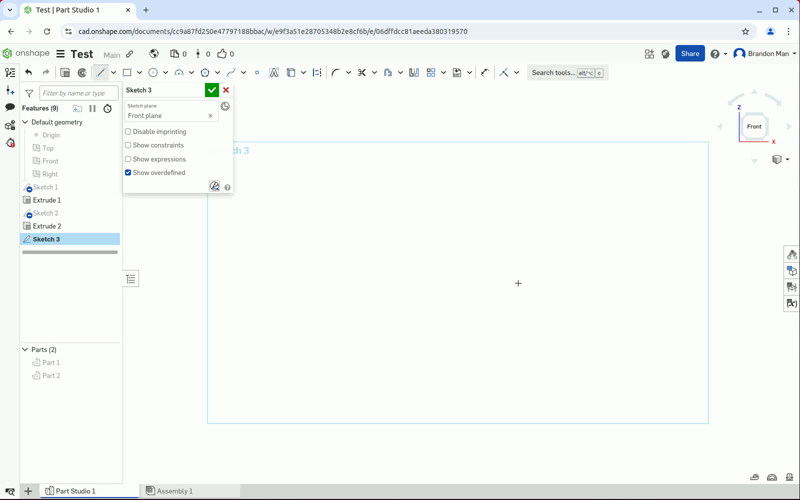
key_up(shift)
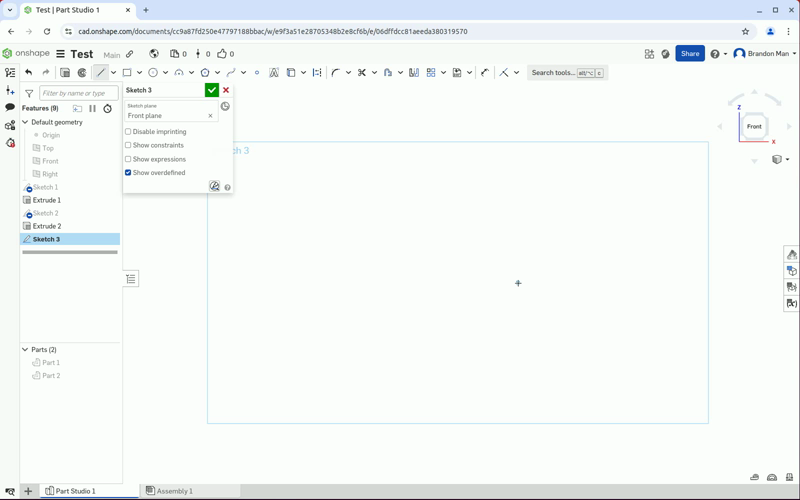
key_down(shift)
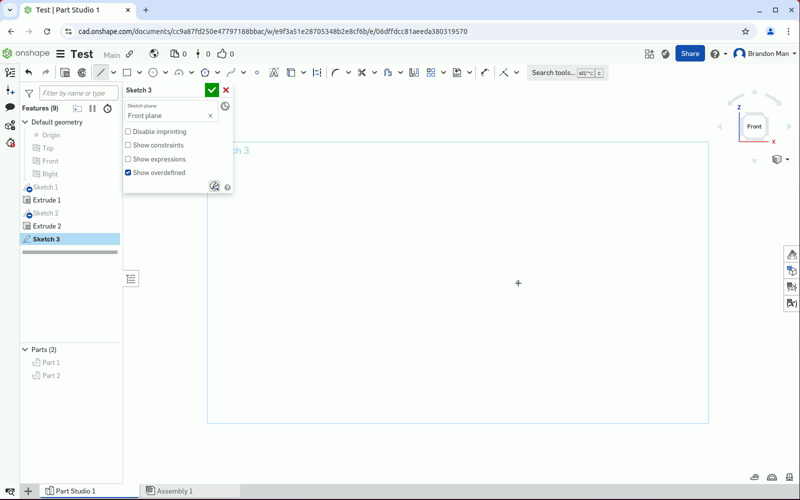
mouse_move(548, 282)
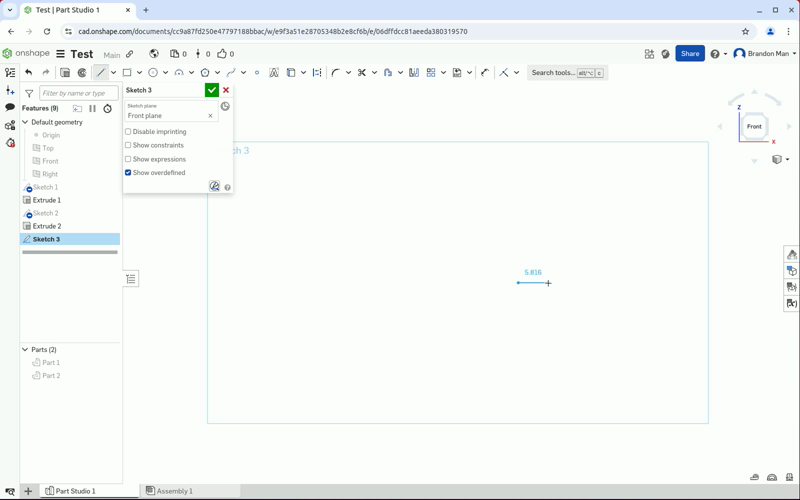
mouse_move(520, 282)
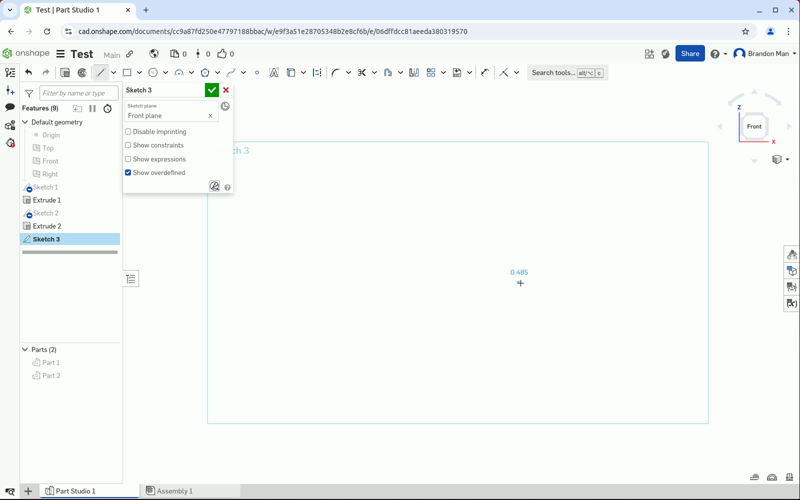
scroll(6)
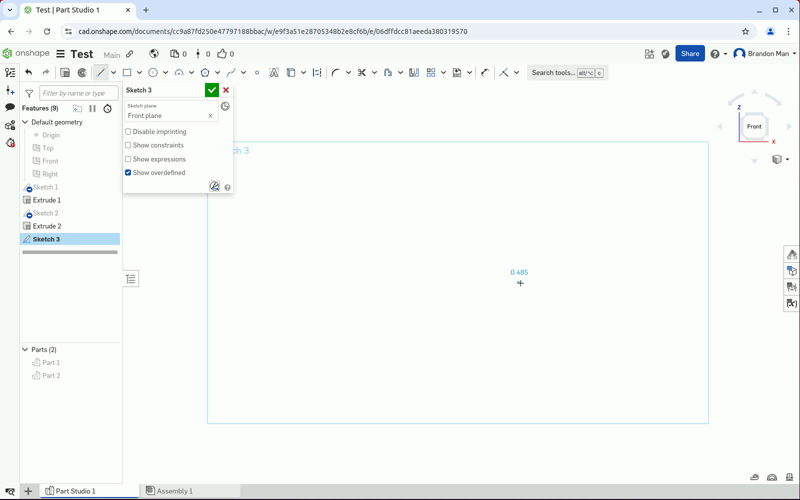
scroll(6)
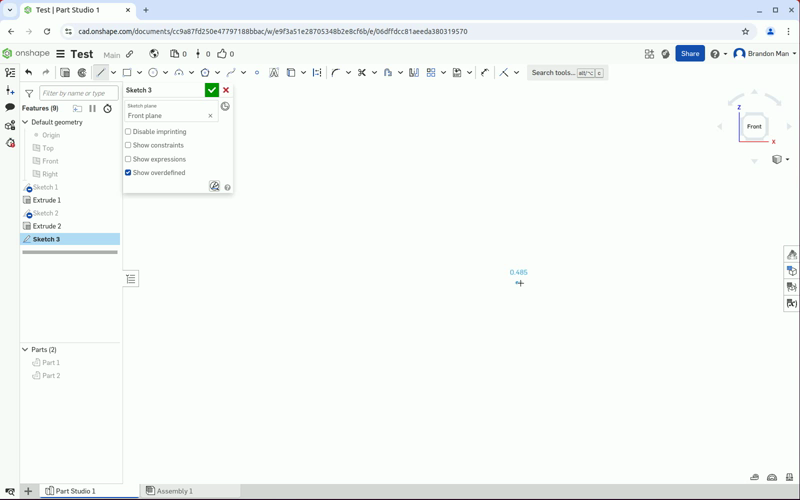
scroll(6)
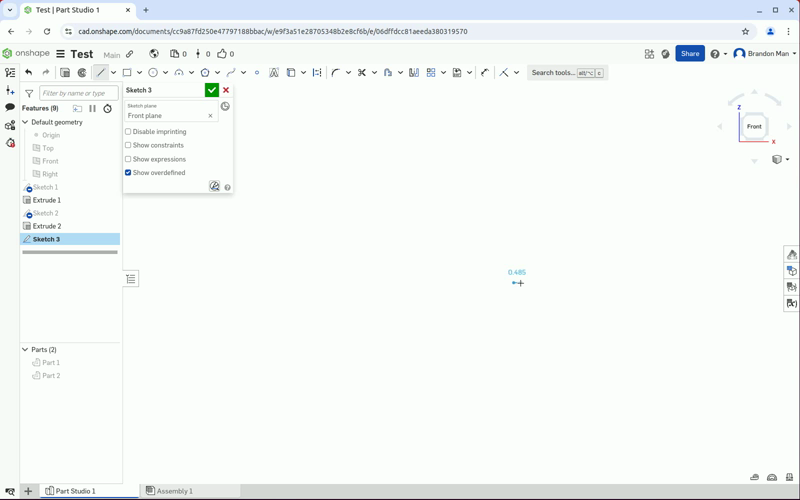
scroll(6)
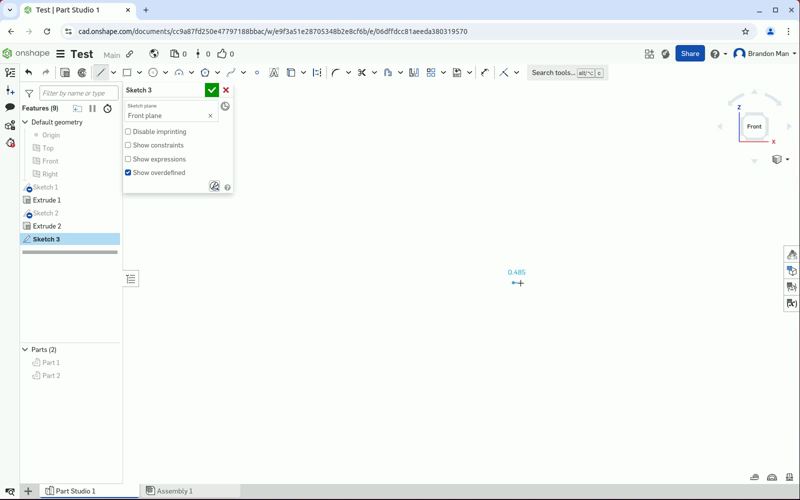
scroll(6)
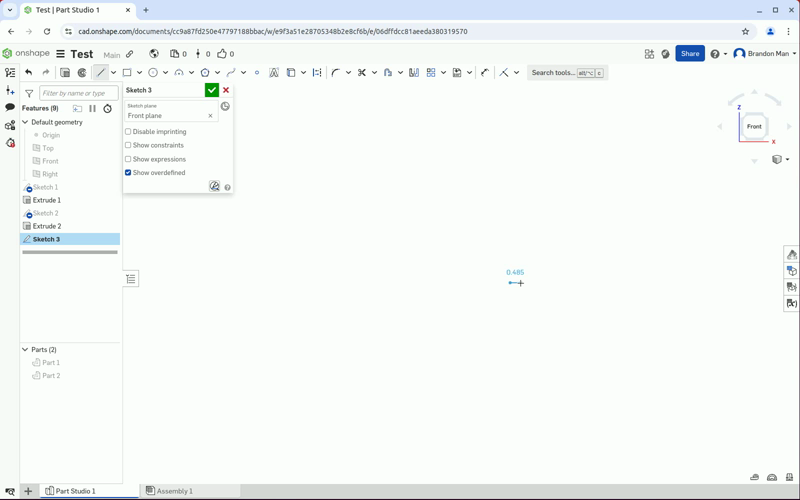
scroll(6)
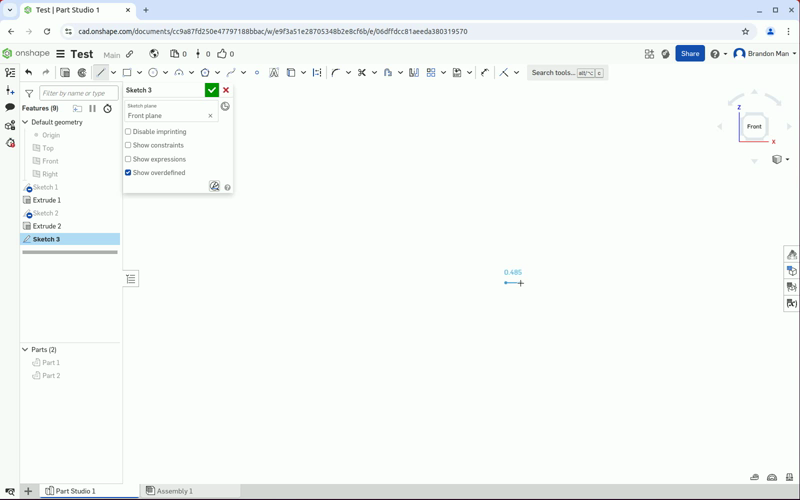
scroll(6)
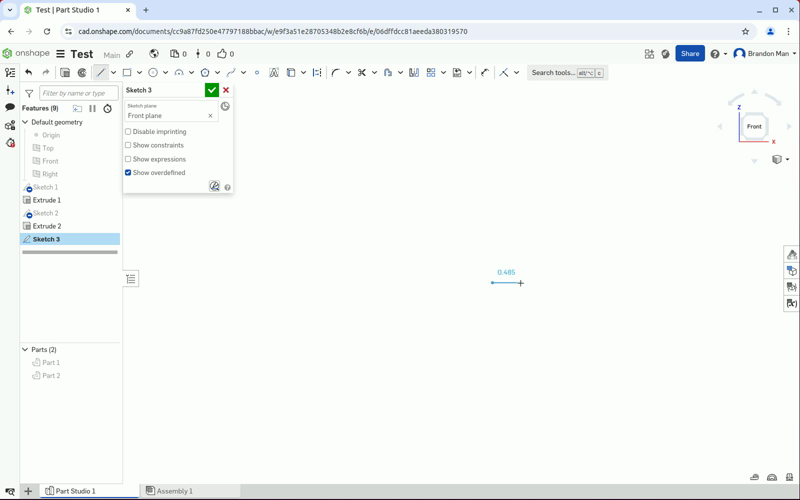
click(520, 282)
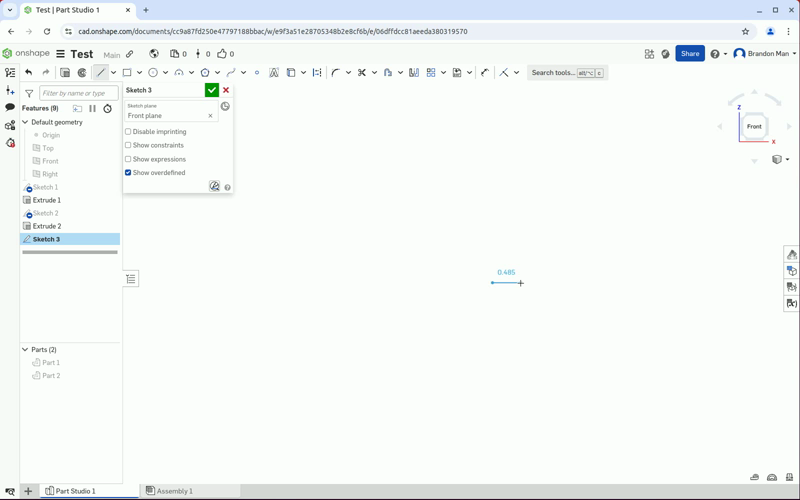
scroll(-6)
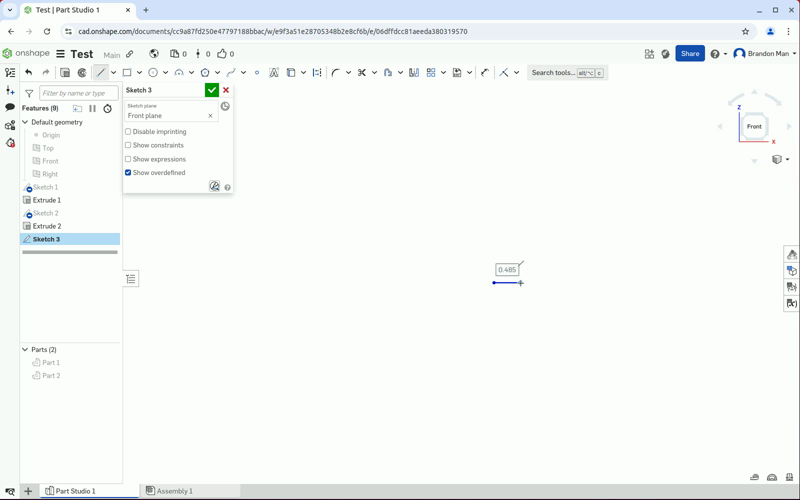
scroll(-6)
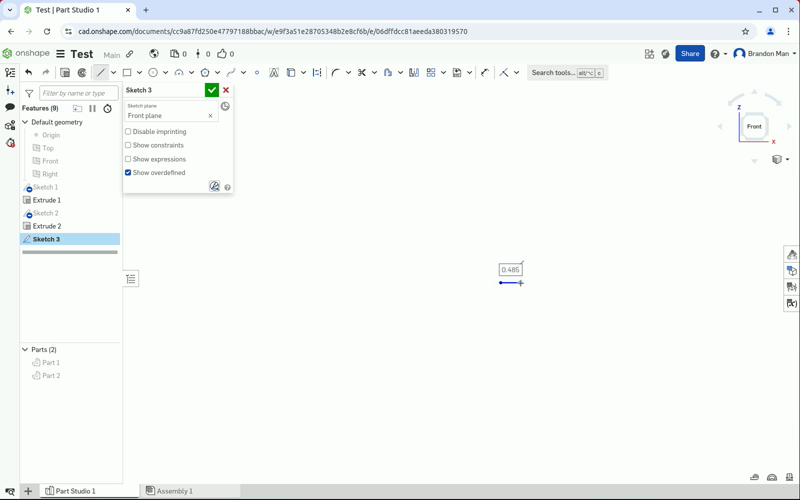
scroll(-6)
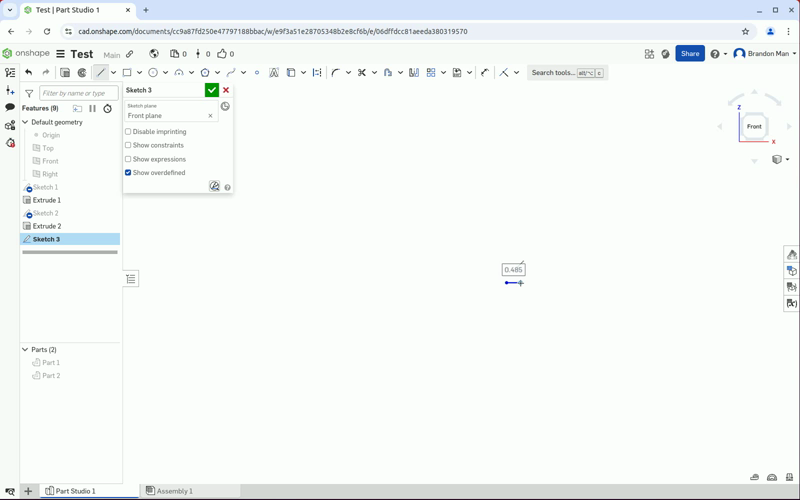
scroll(-6)
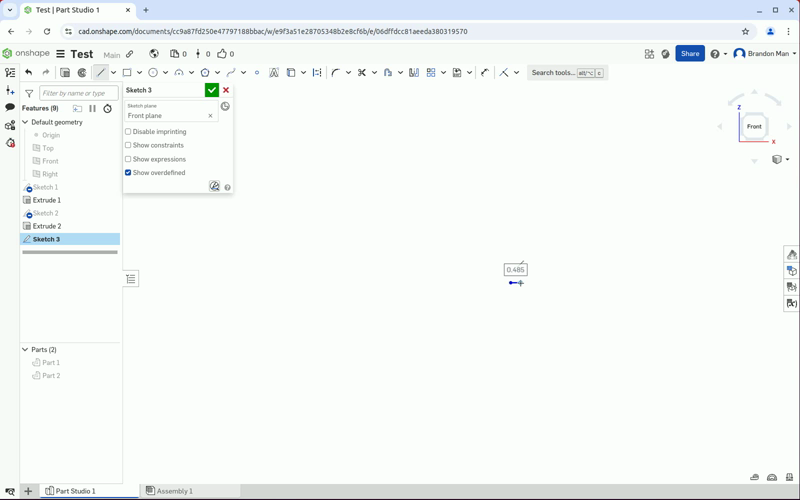
scroll(-6)
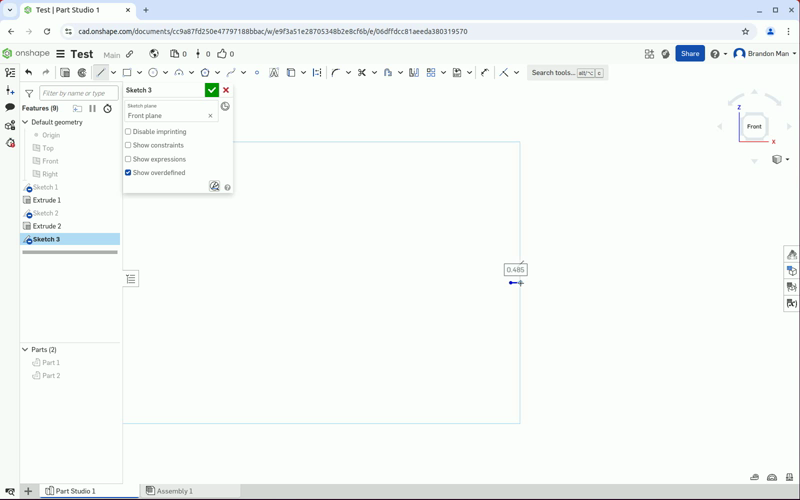
scroll(-6)
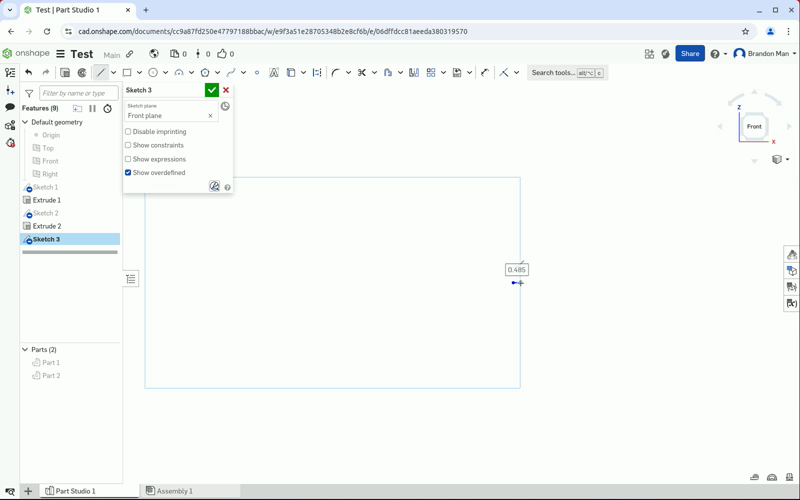
scroll(-6)
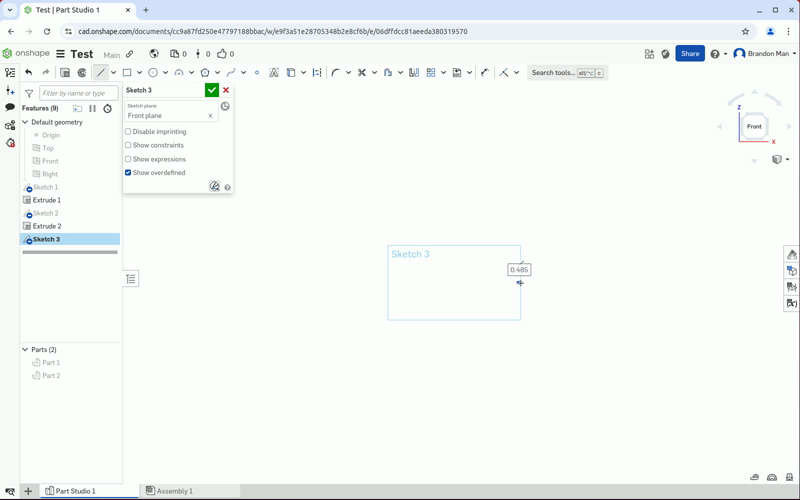
key_up(shift)
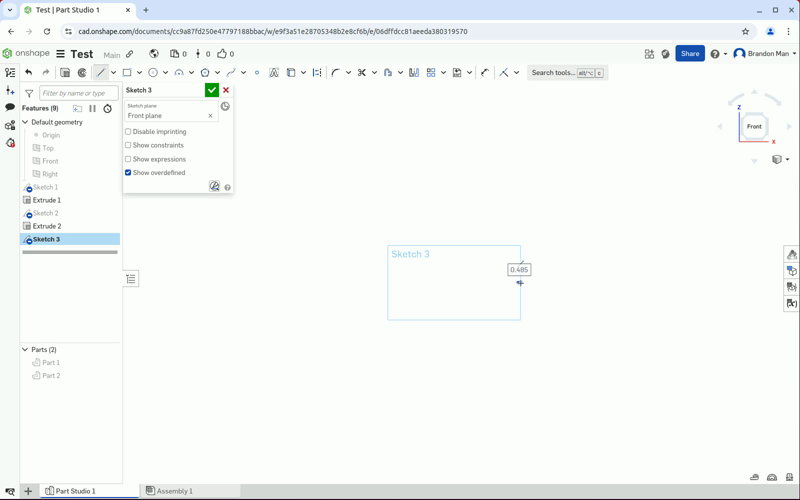
key_down(shift)
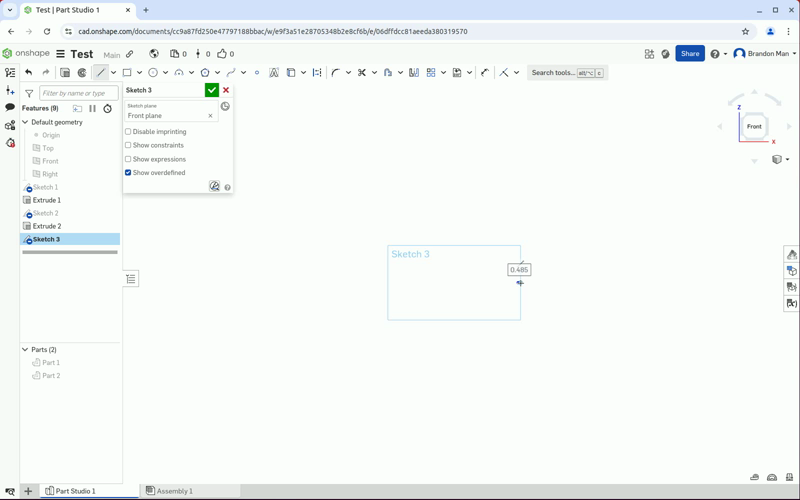
mouse_move(550, 282)
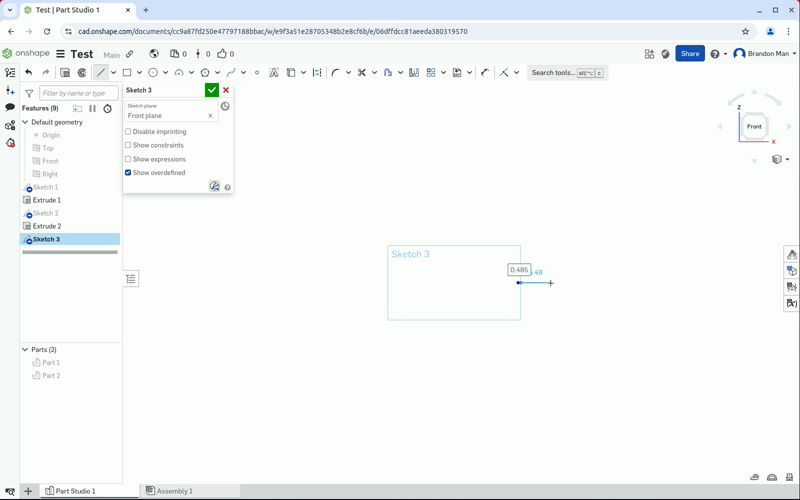
mouse_move(520, 280)
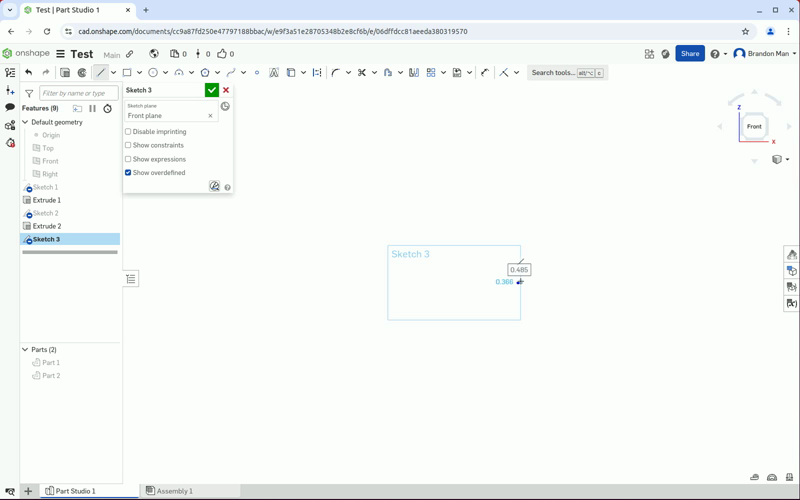
scroll(6)
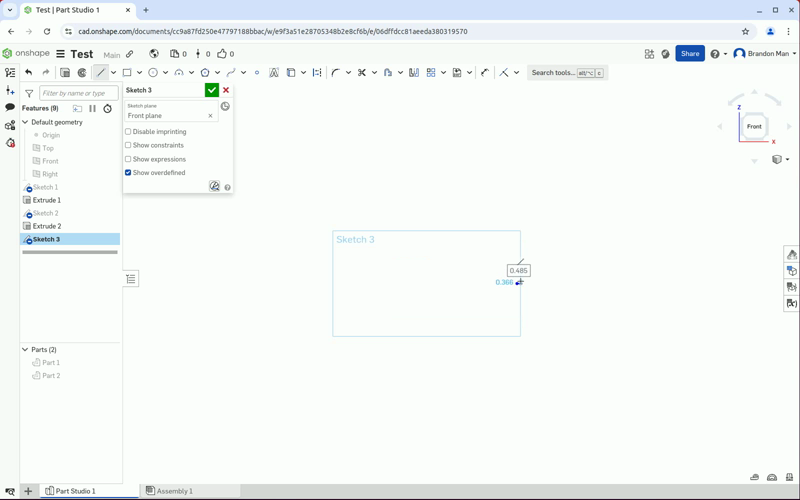
scroll(6)
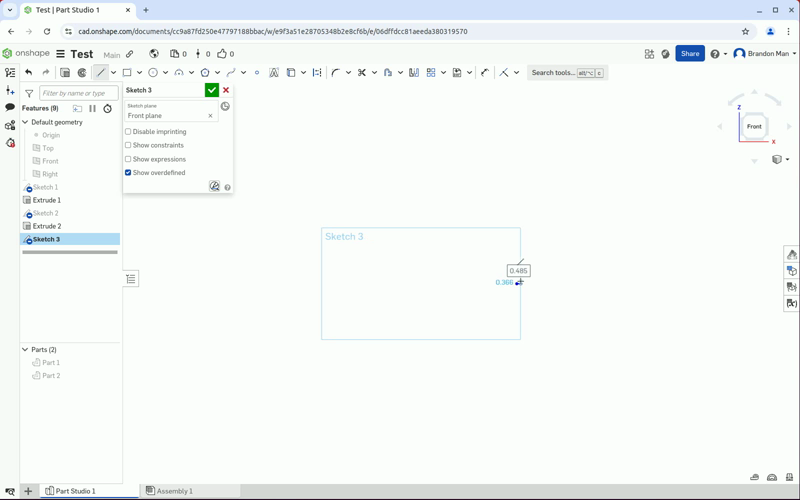
scroll(6)
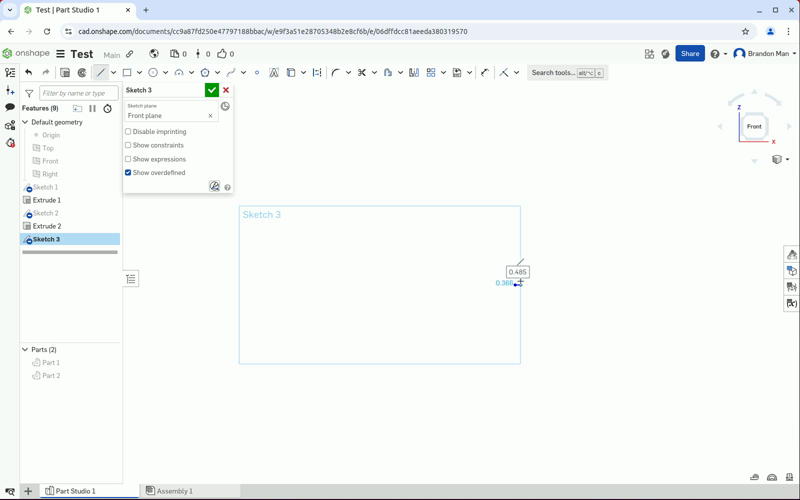
scroll(6)
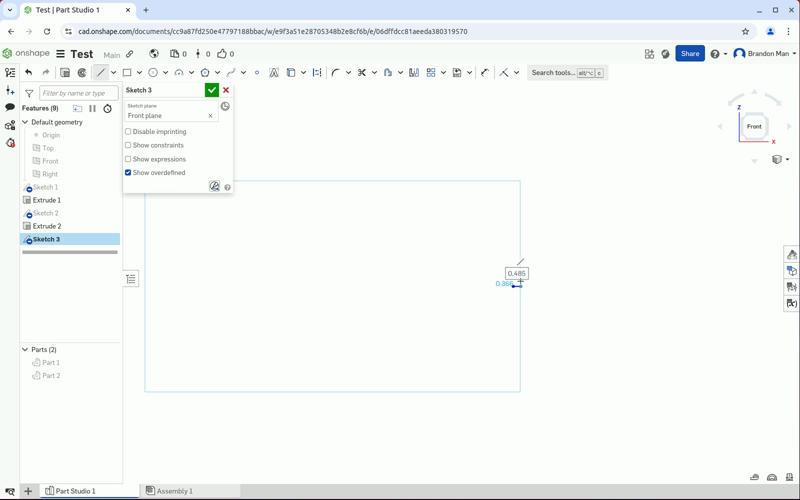
scroll(6)
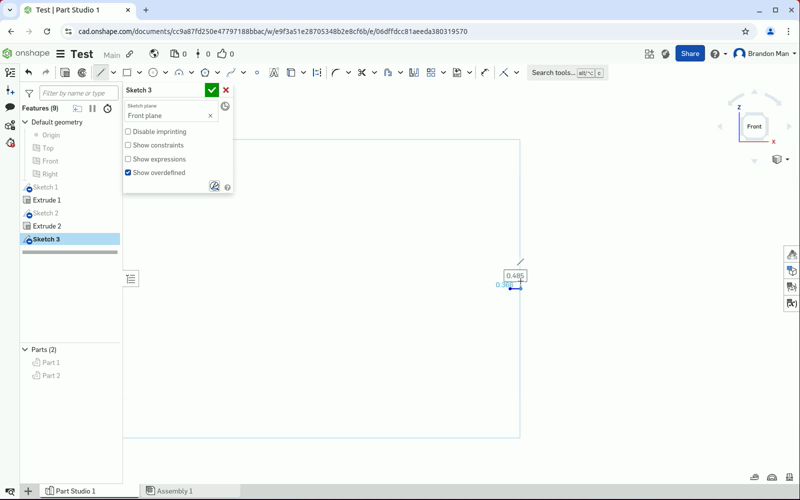
scroll(6)
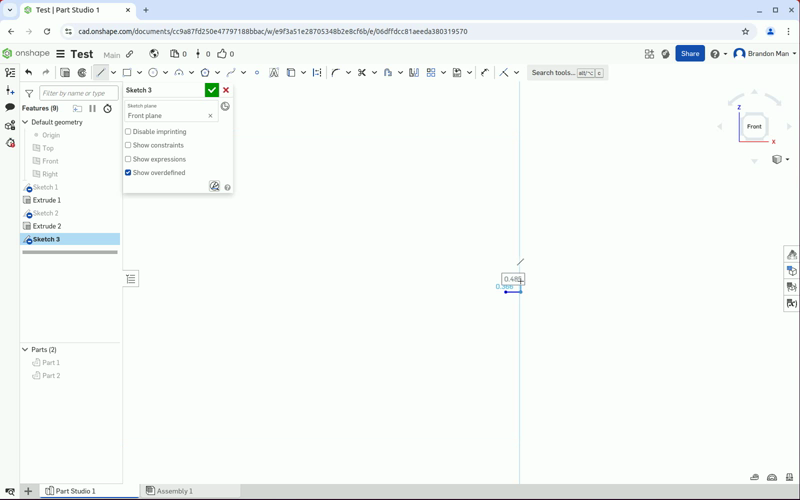
scroll(6)
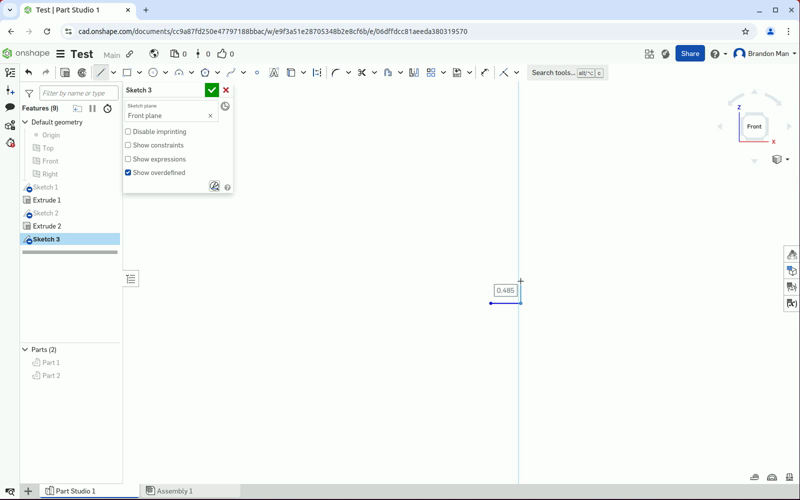
click(520, 280)
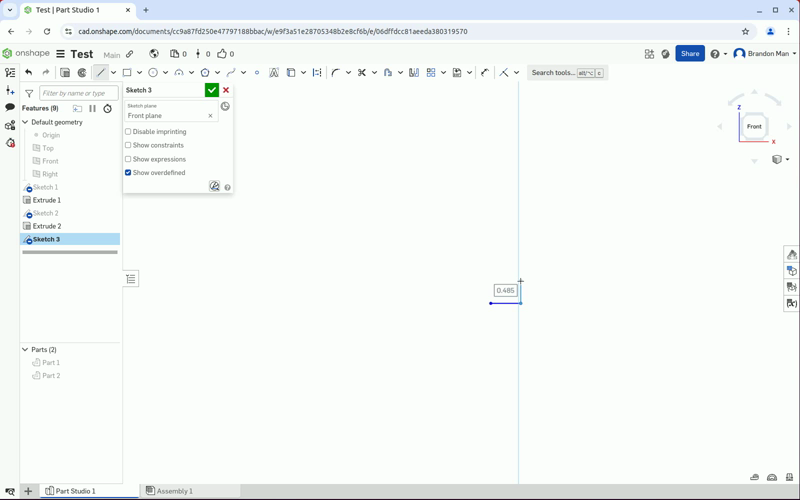
scroll(-6)
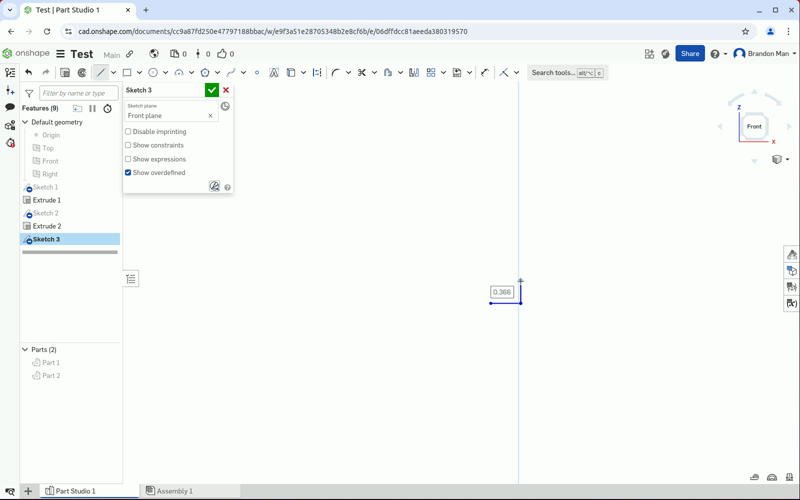
scroll(-6)
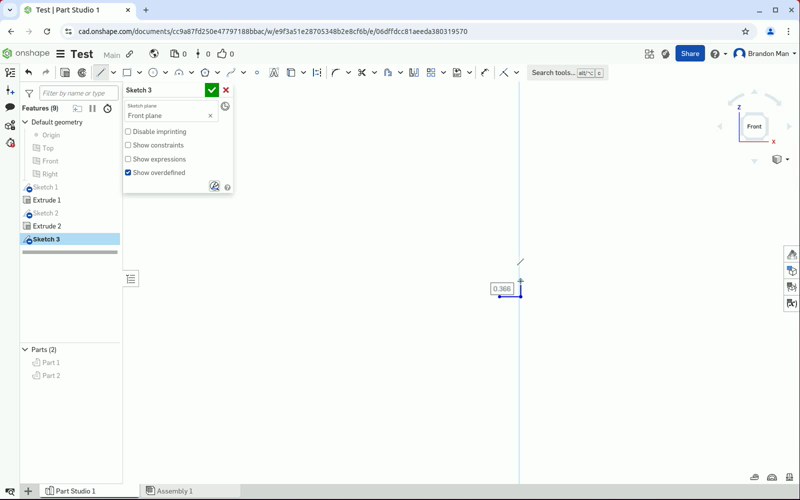
scroll(-6)
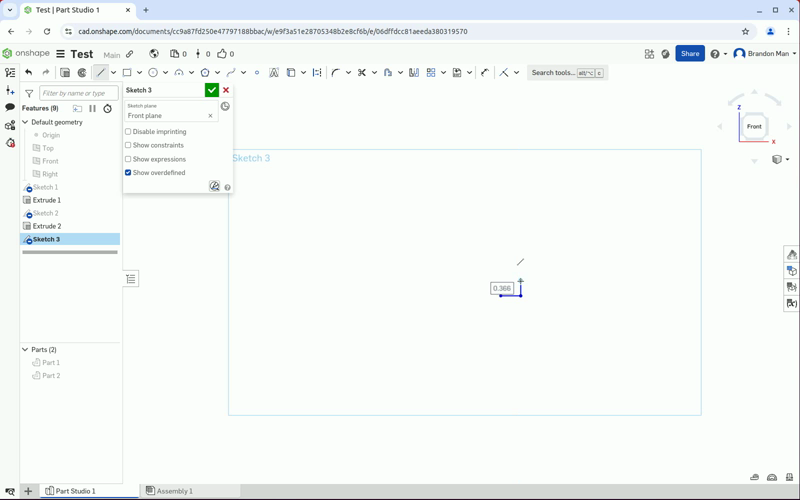
scroll(-6)
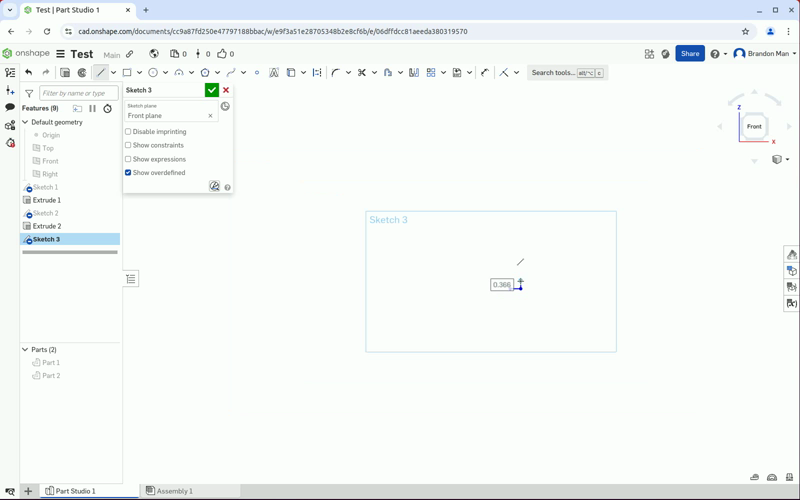
scroll(-6)
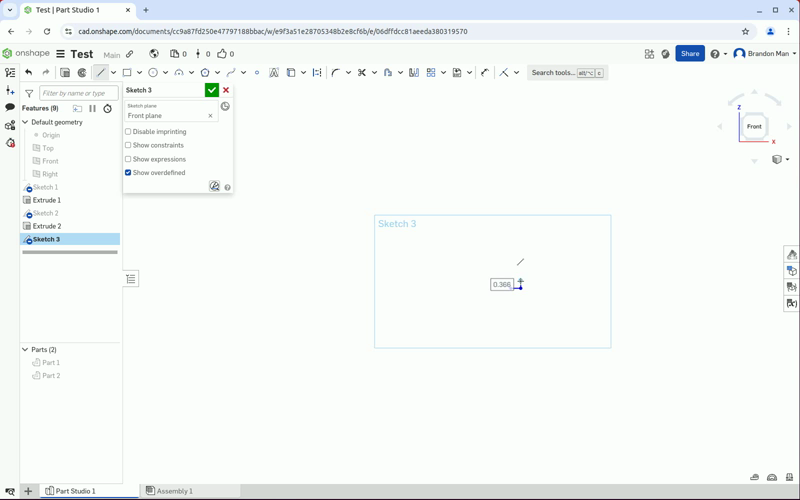
scroll(-6)
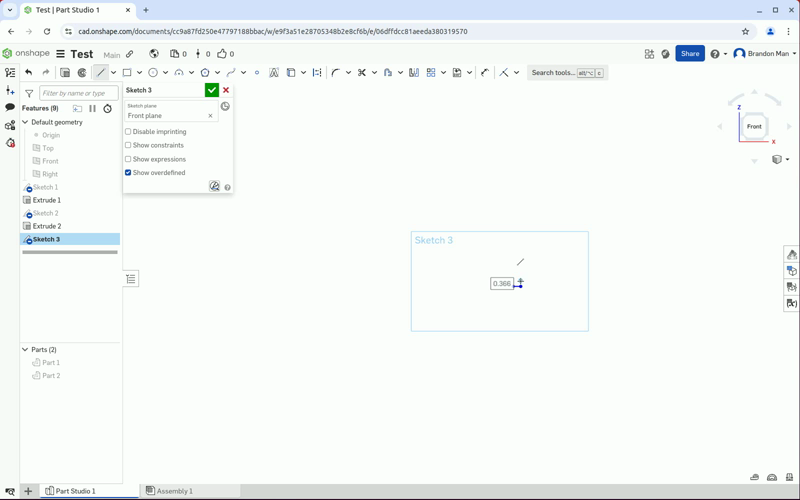
scroll(-6)
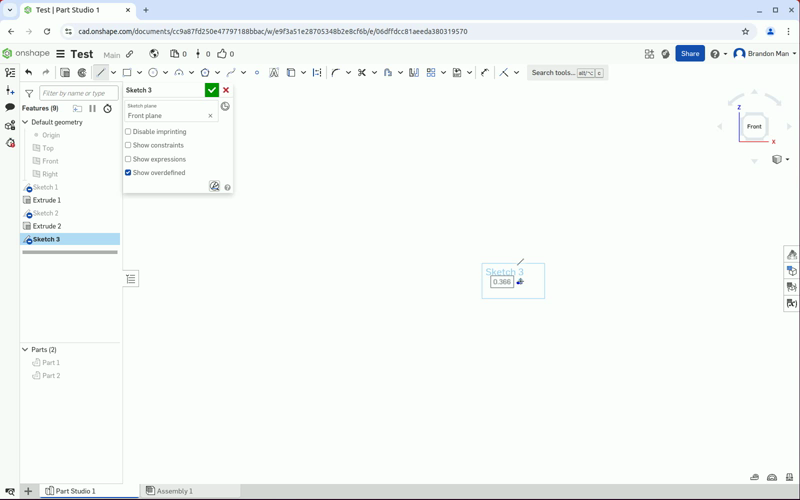
key_up(shift)
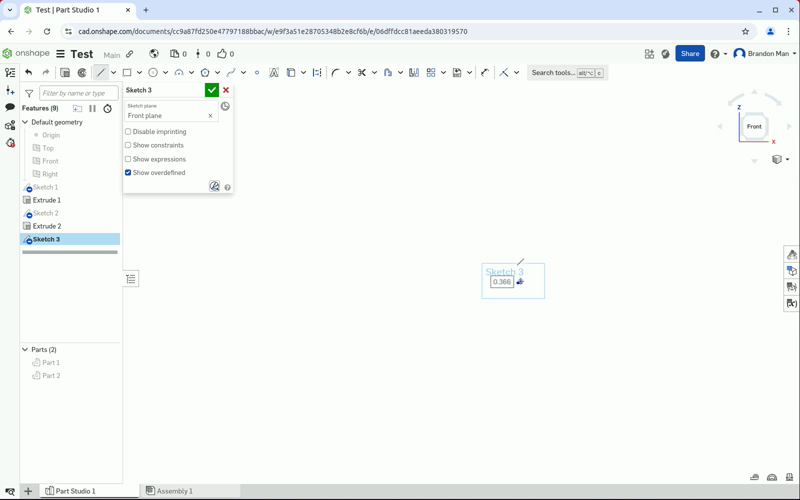
key_down(shift)
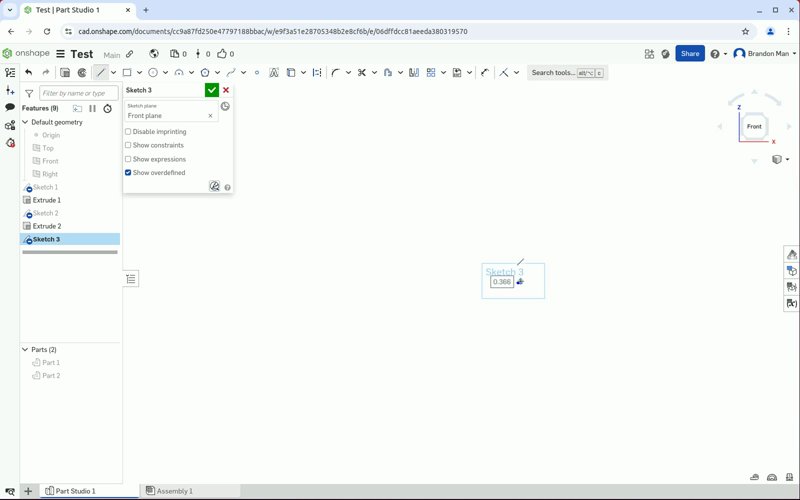
mouse_move(550, 280)
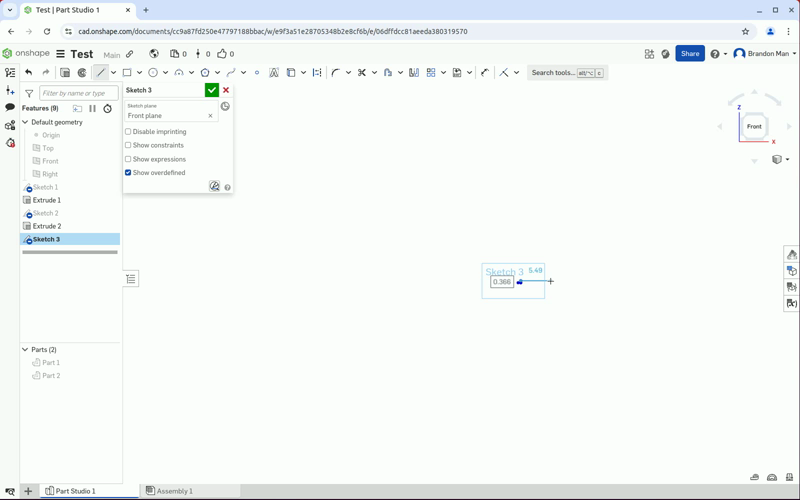
mouse_move(518, 280)
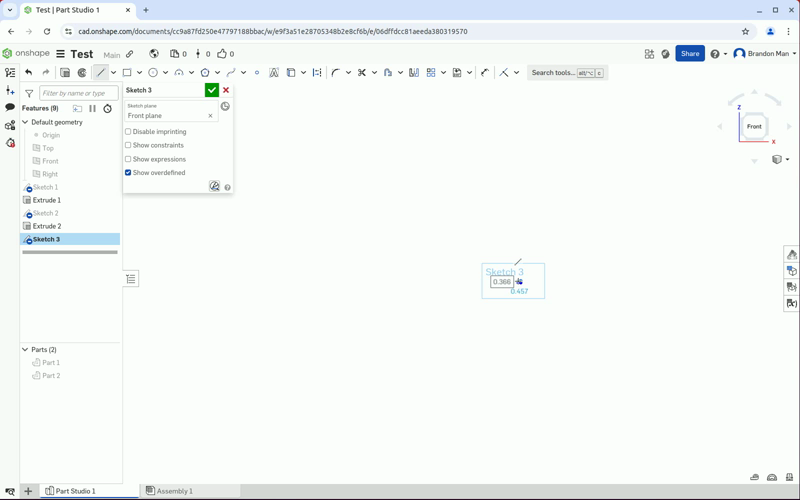
scroll(6)
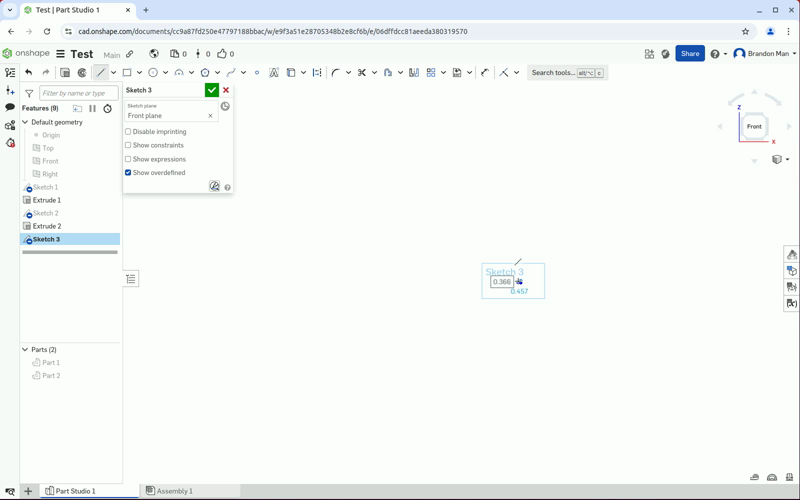
scroll(6)
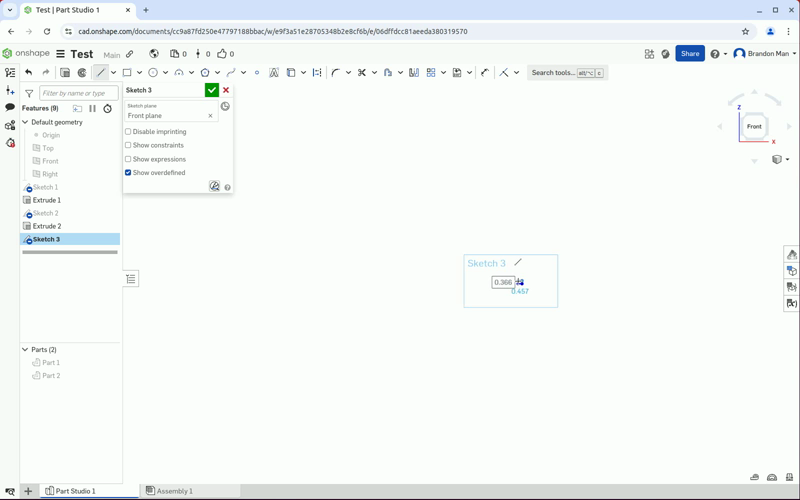
scroll(6)
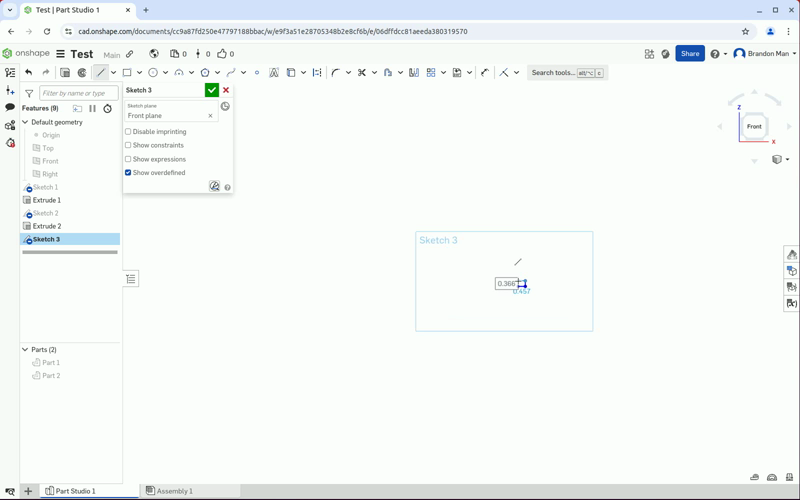
scroll(6)
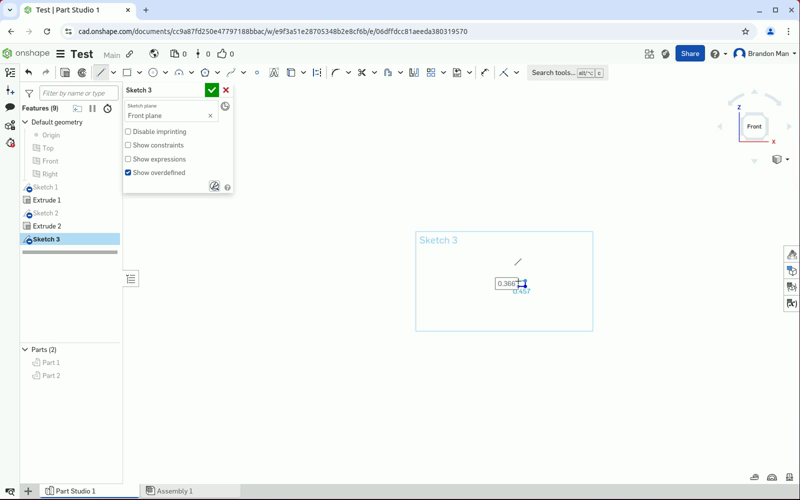
scroll(6)
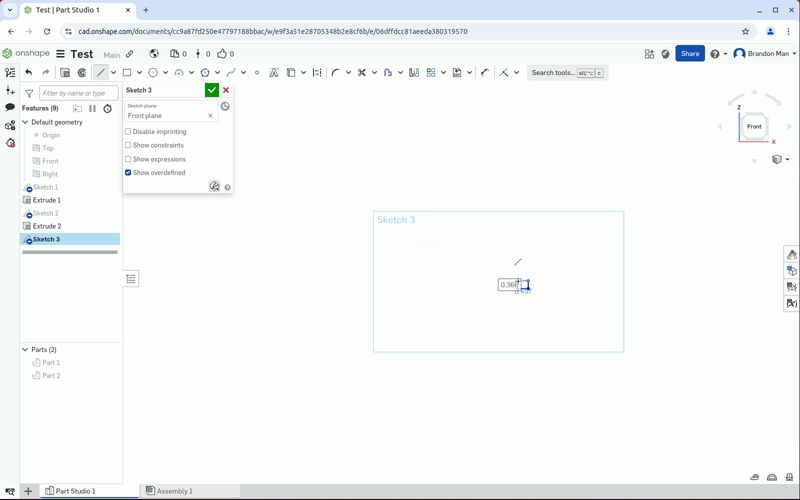
scroll(6)
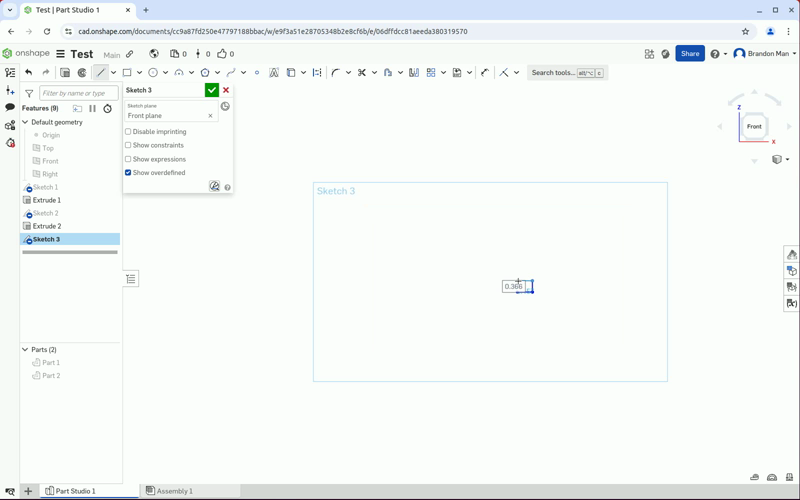
scroll(6)
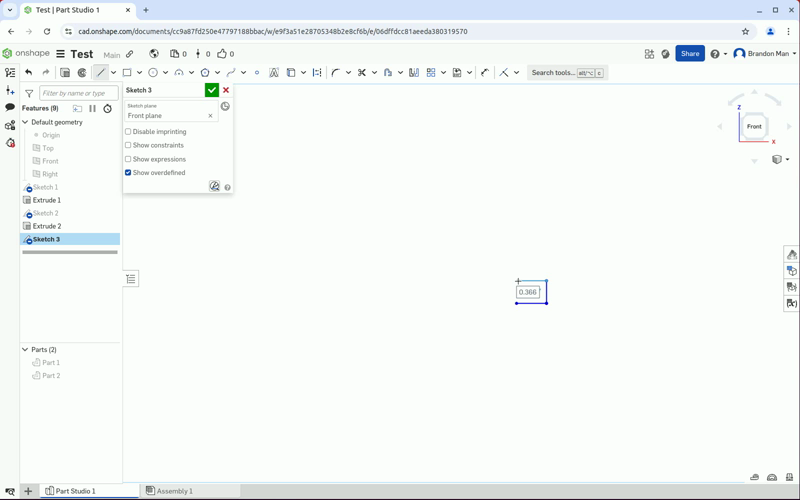
click(518, 280)
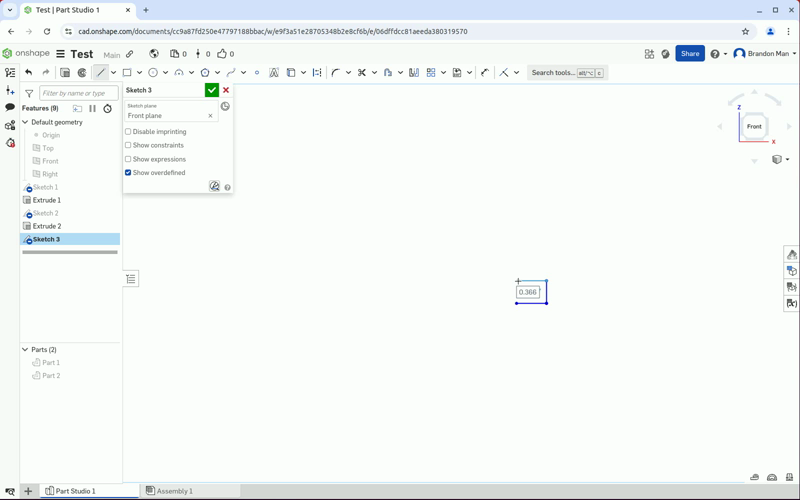
scroll(-6)
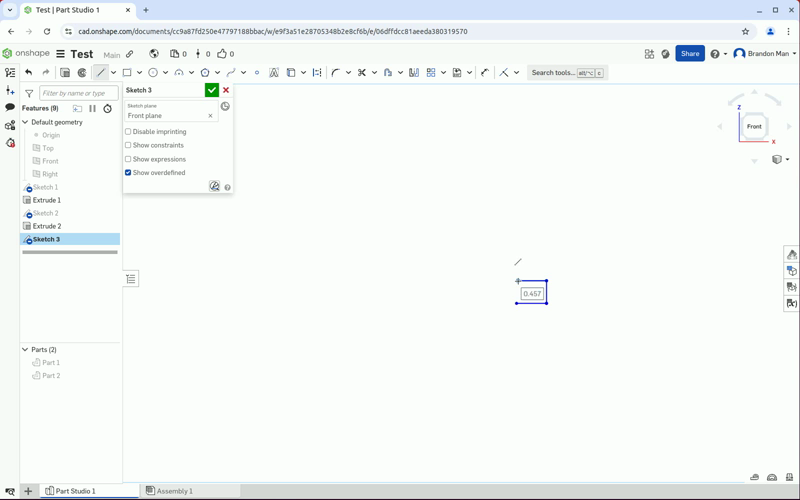
scroll(-6)
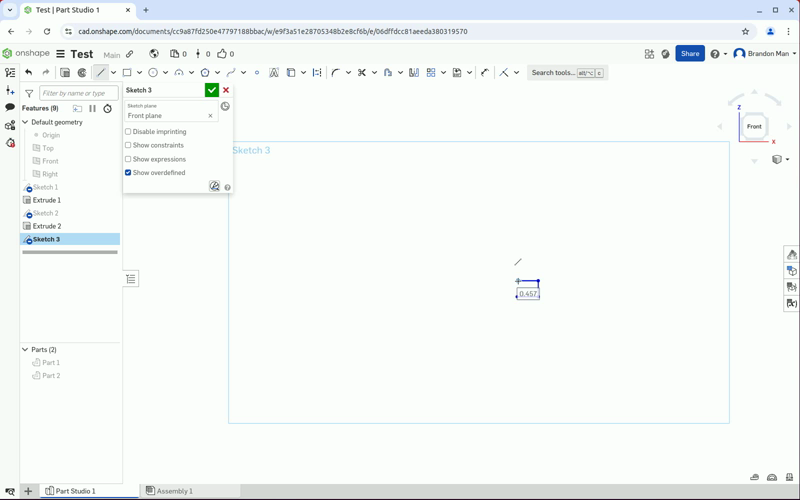
scroll(-6)
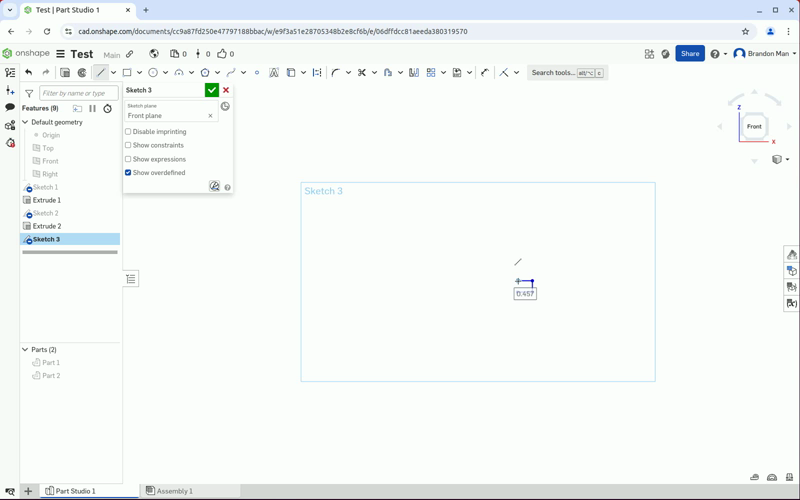
scroll(-6)
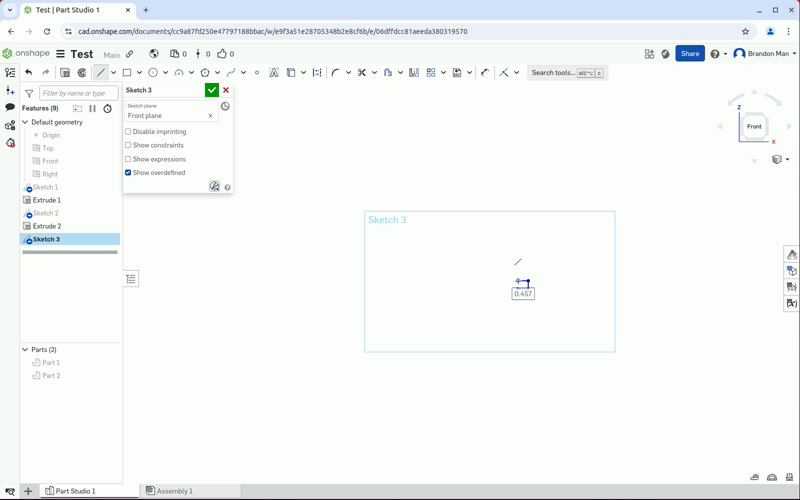
scroll(-6)
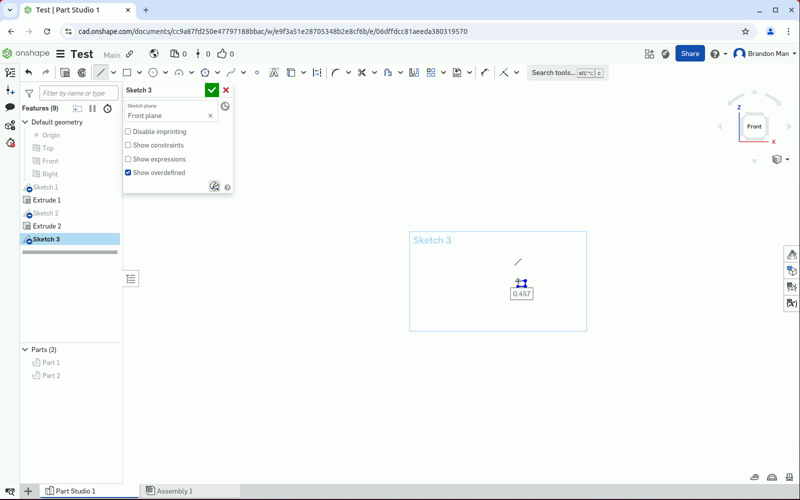
scroll(-6)
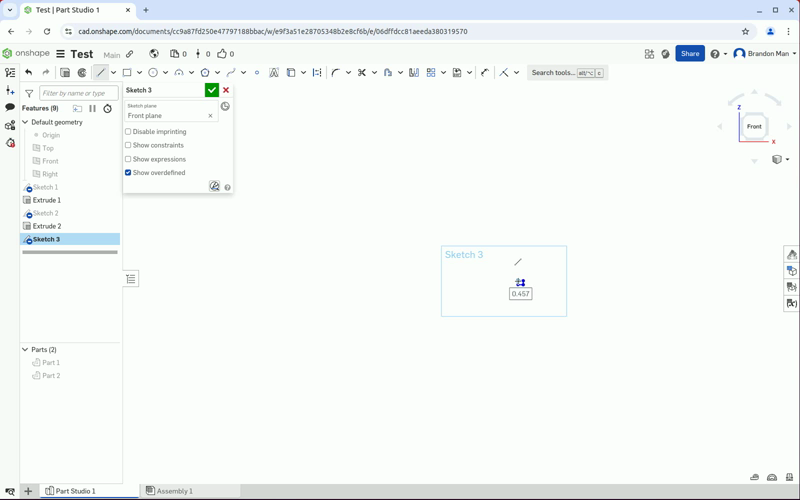
scroll(-6)
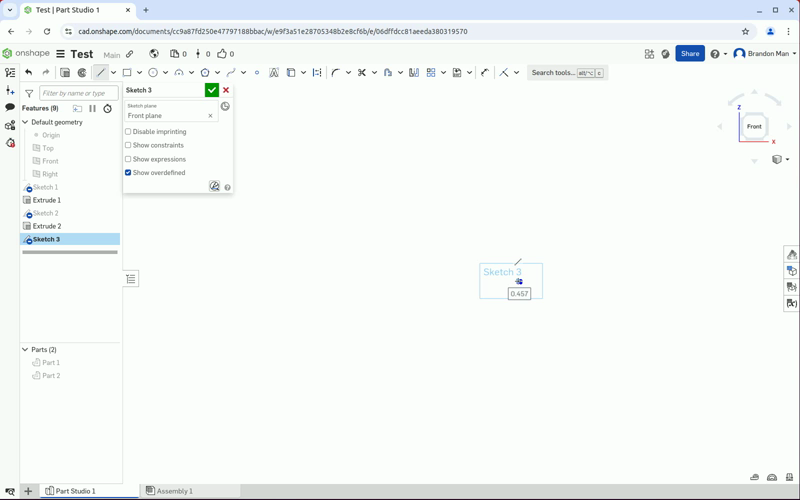
key_up(shift)
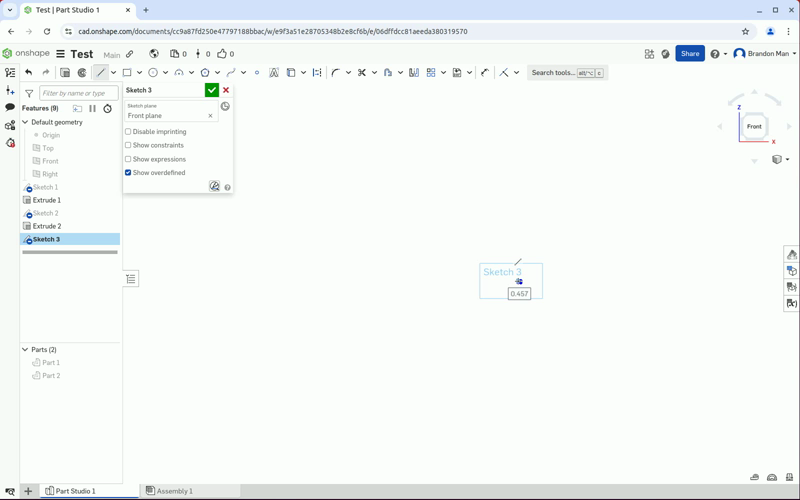
mouse_move(548, 280)
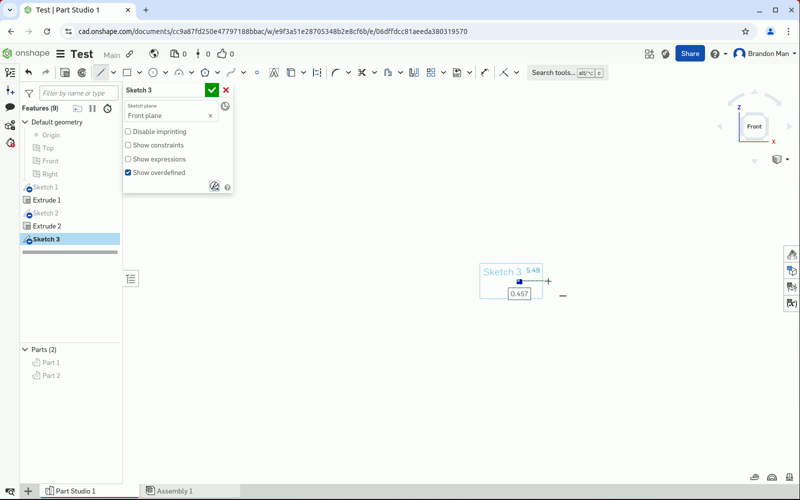
key_down(shift)
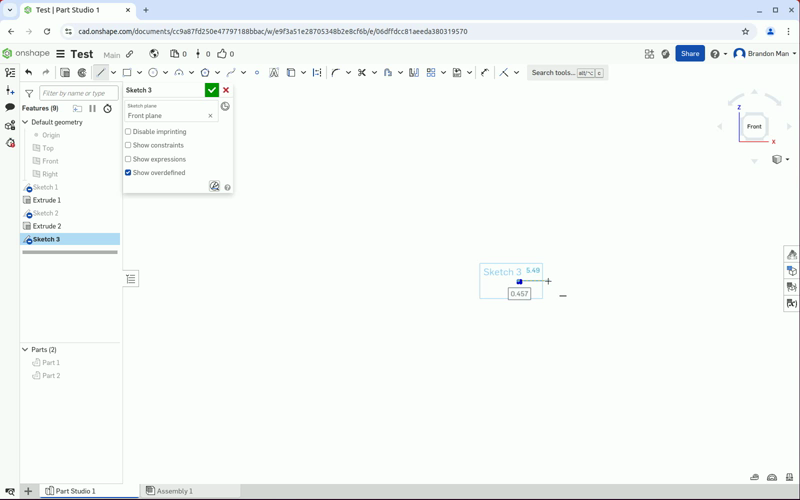
mouse_move(518, 282)
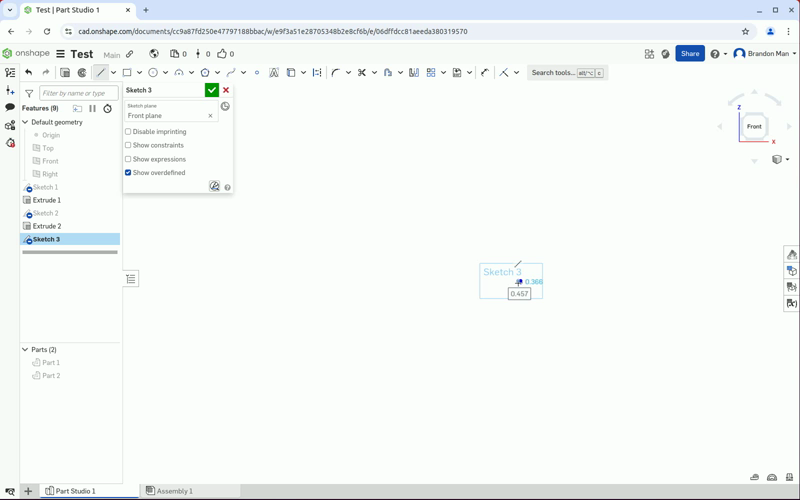
scroll(6)
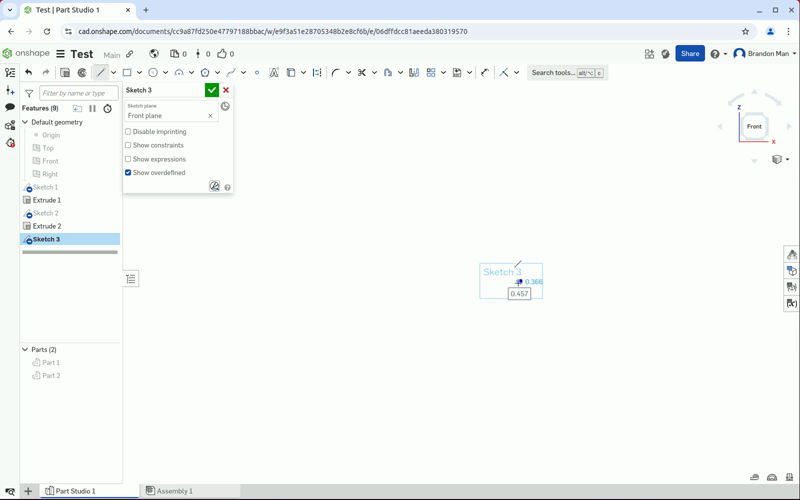
scroll(6)
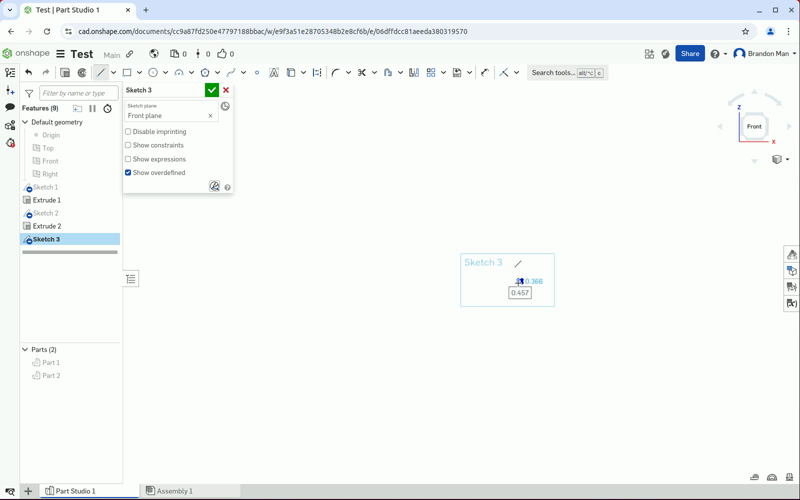
scroll(6)
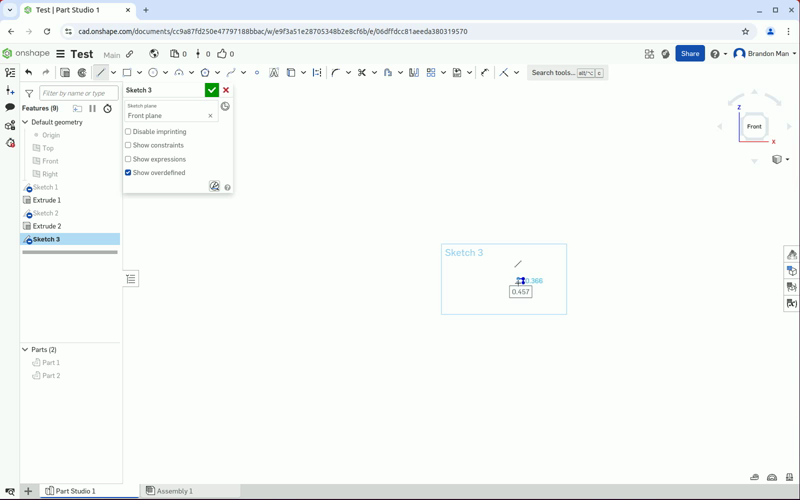
scroll(6)
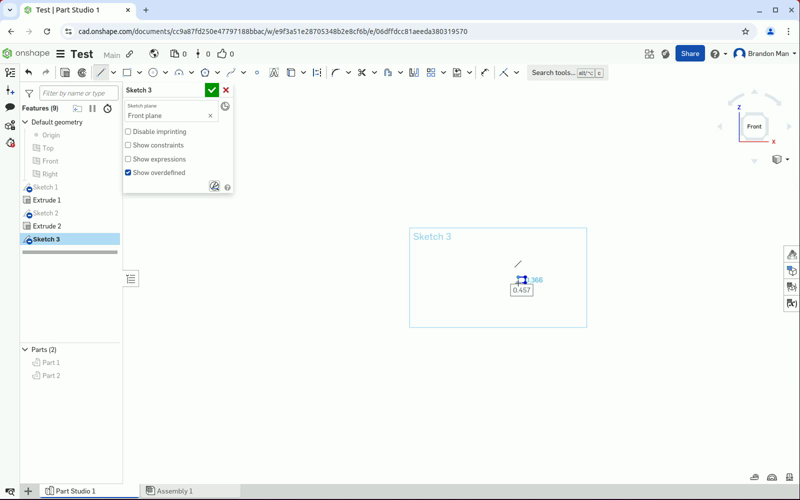
scroll(6)
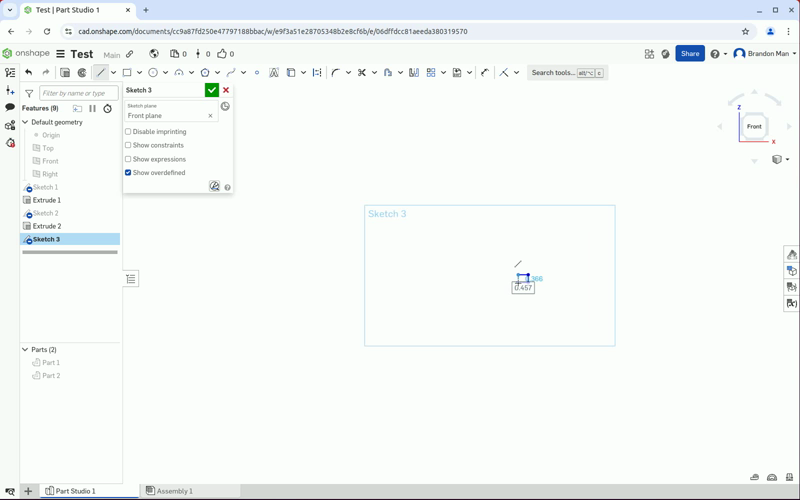
scroll(6)
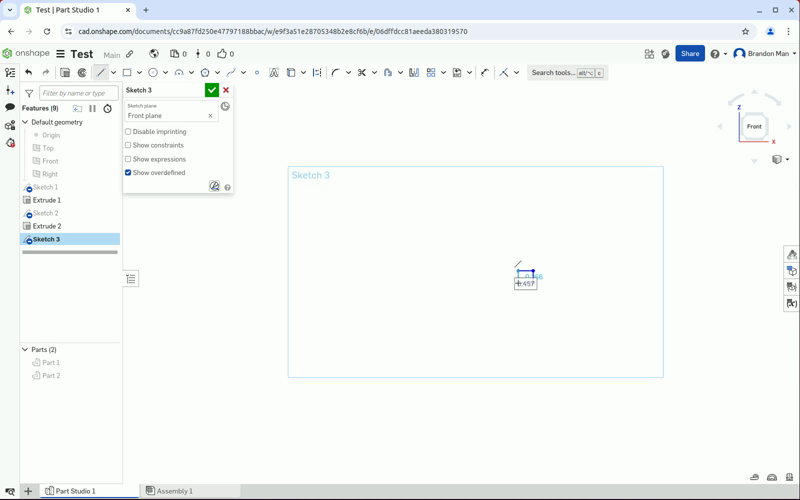
scroll(6)
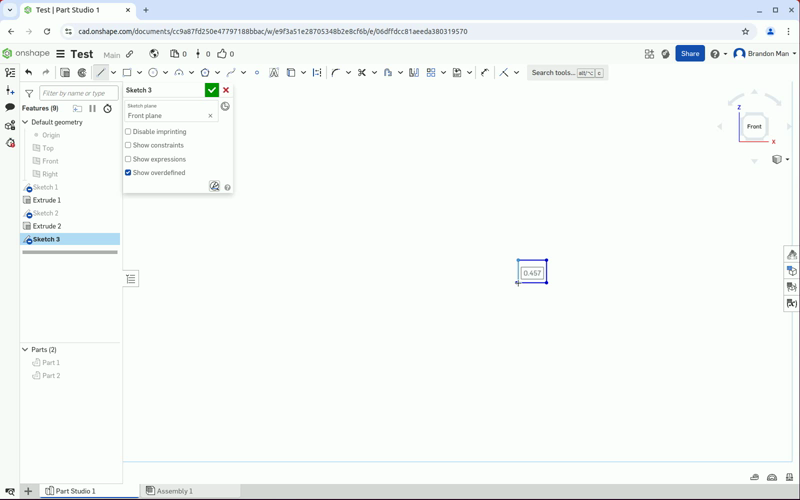
key_up(shift)
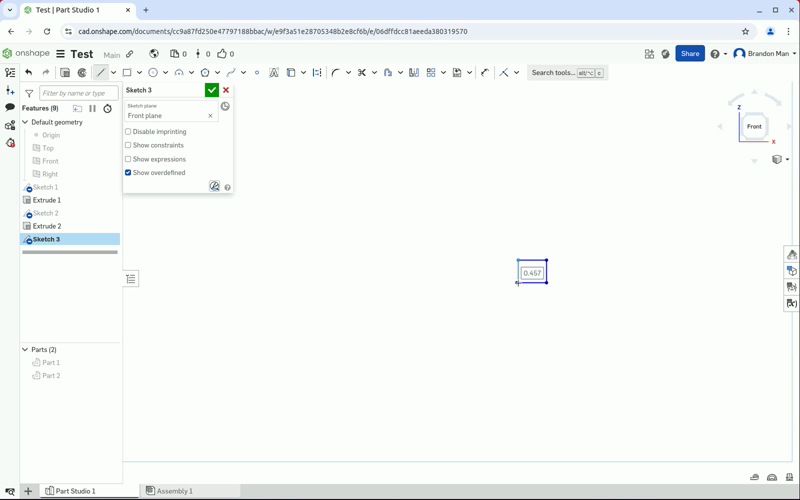
click(518, 282)
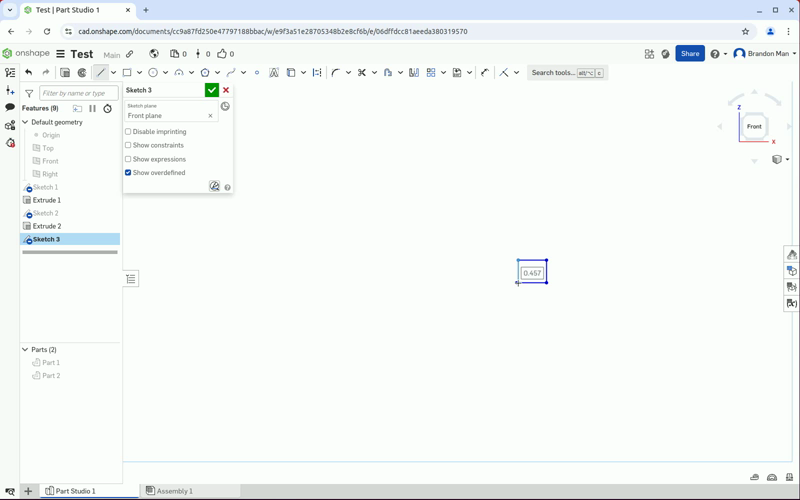
scroll(-6)
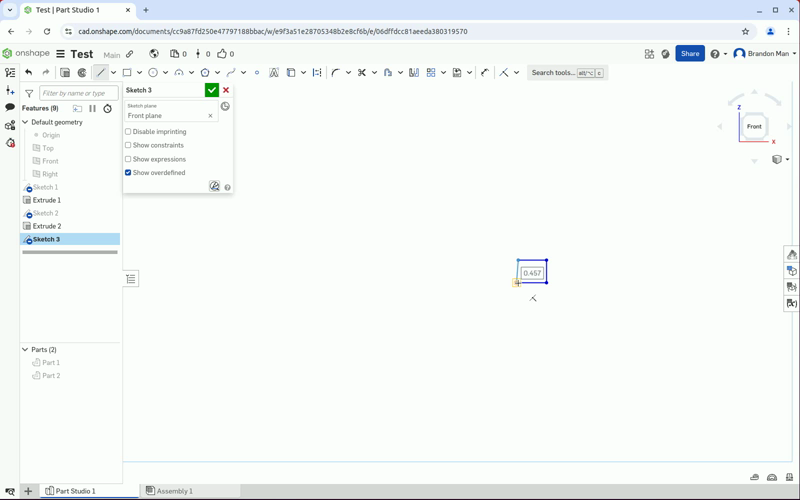
scroll(-6)
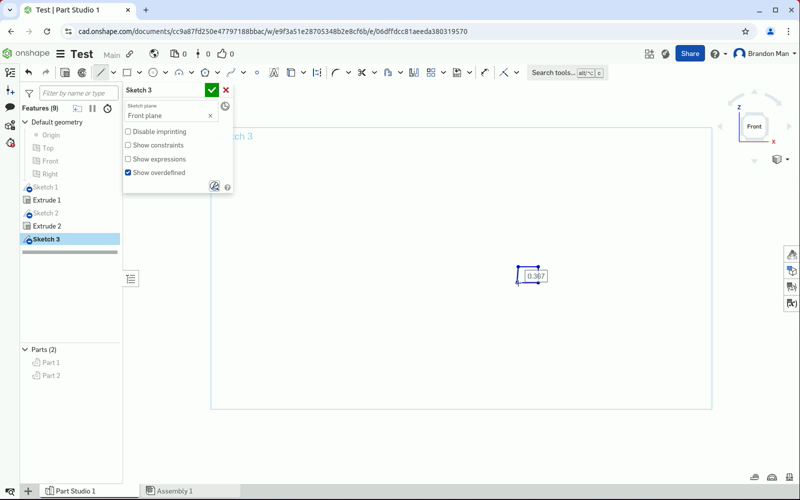
scroll(-6)
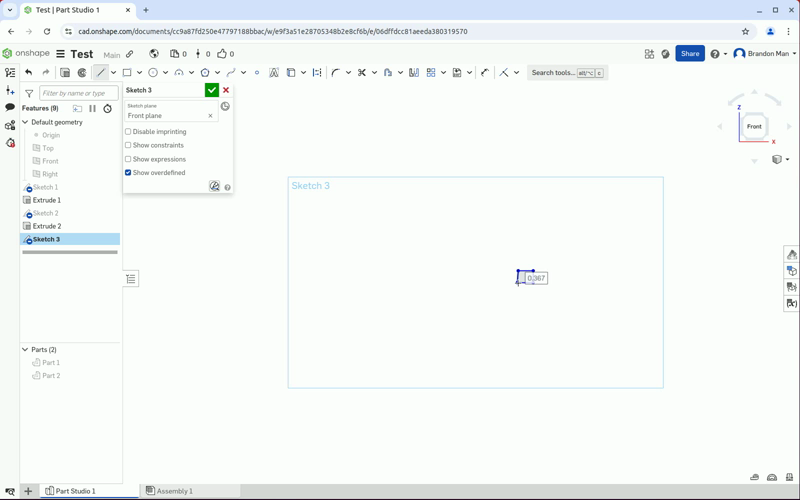
scroll(-6)
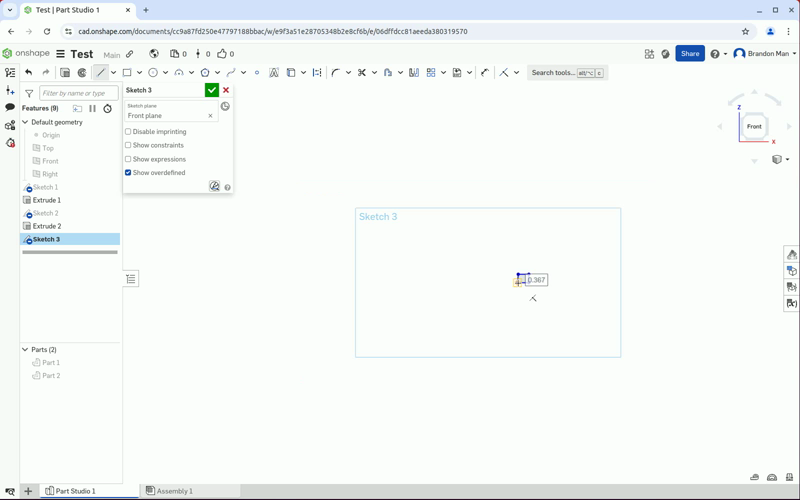
scroll(-6)
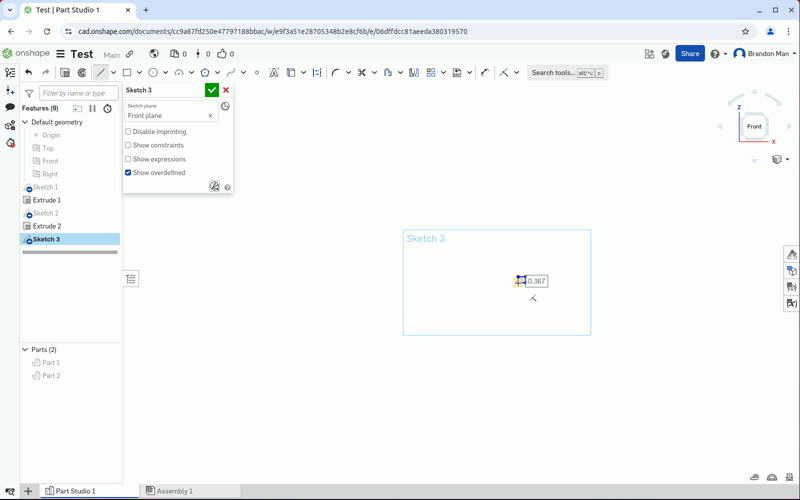
scroll(-6)
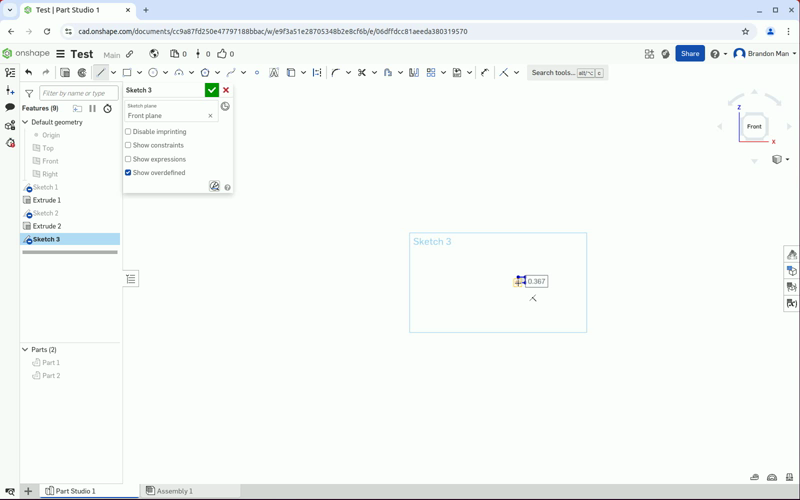
scroll(-6)
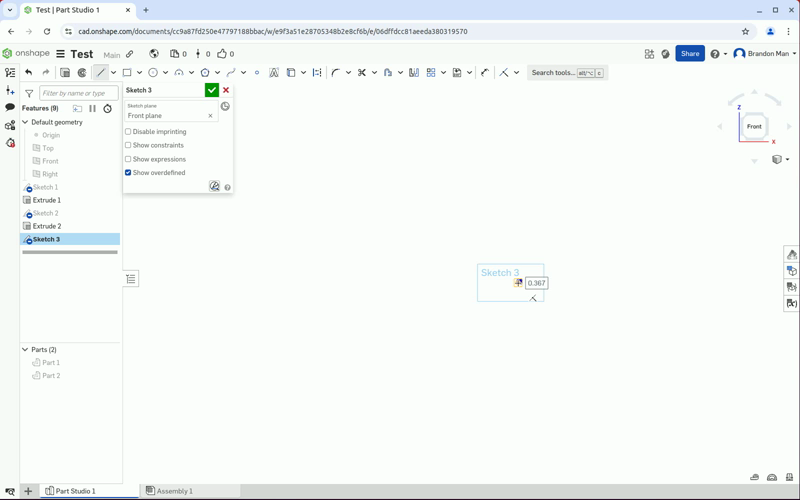
key(esc)
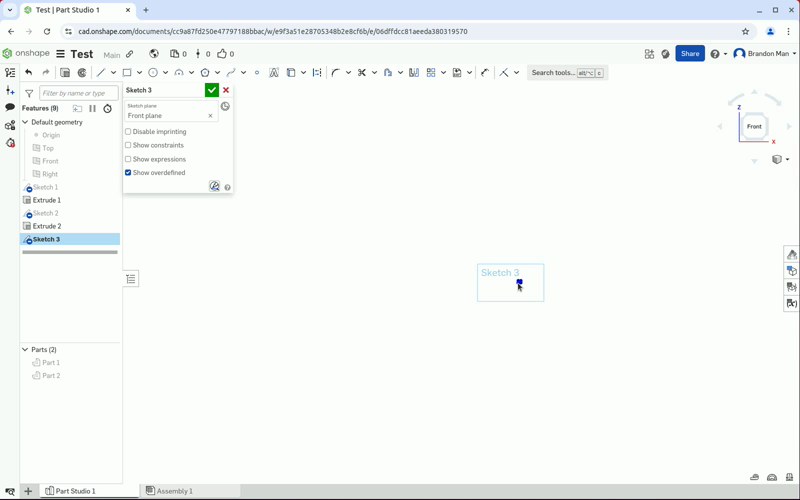
mouse_move(520, 281)
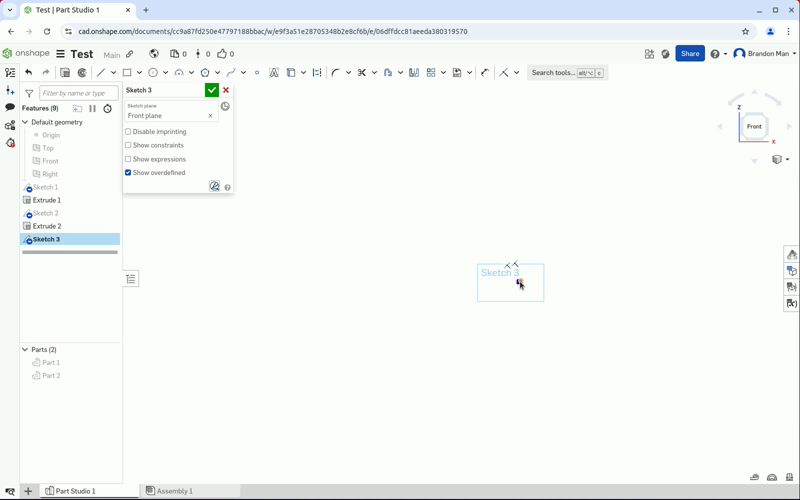
scroll(6)
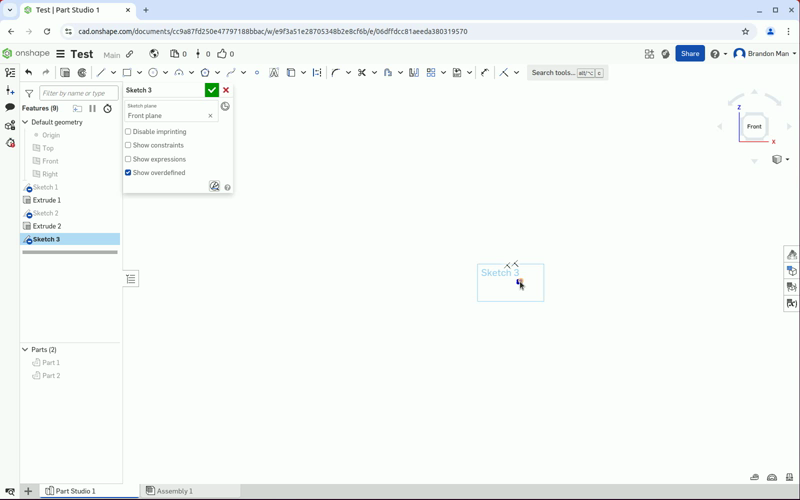
scroll(6)
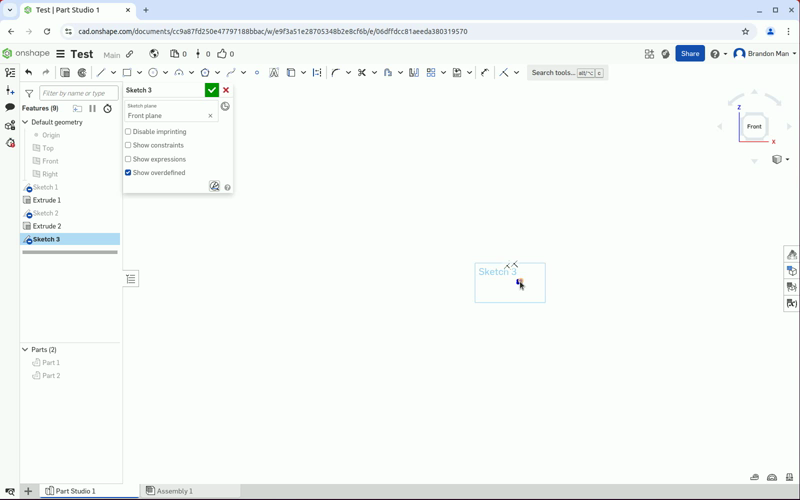
scroll(6)
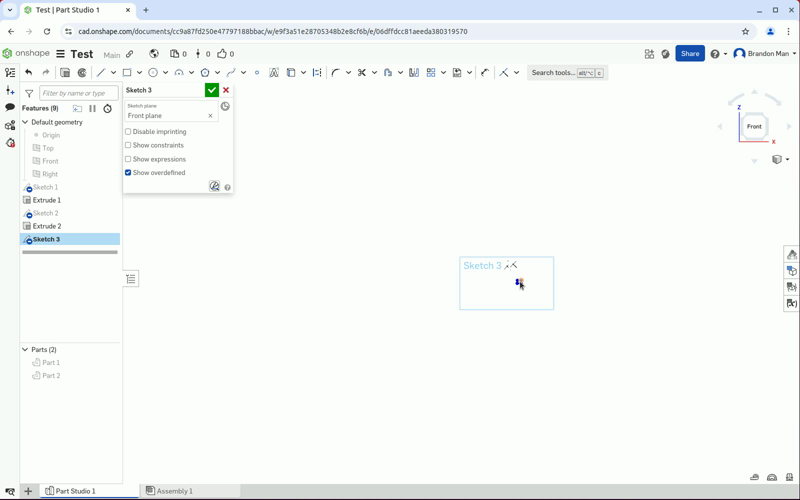
scroll(6)
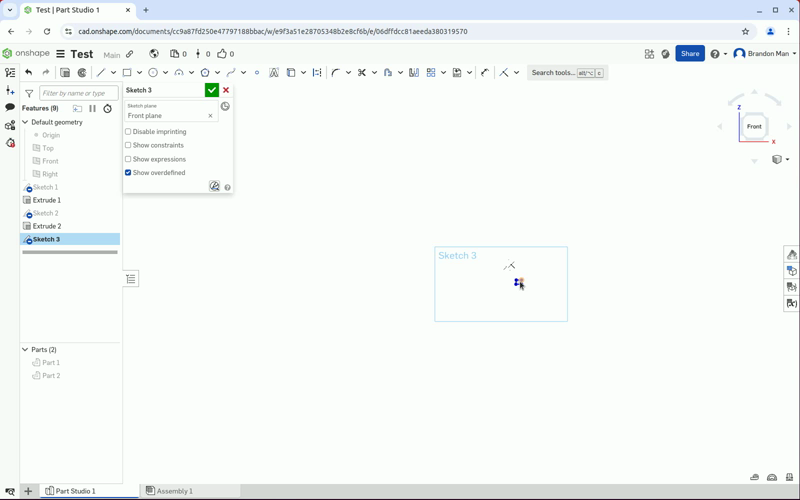
scroll(6)
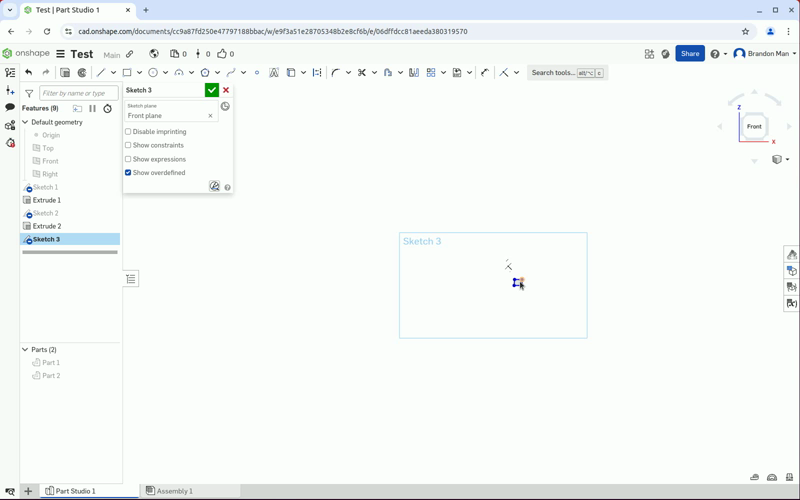
scroll(6)
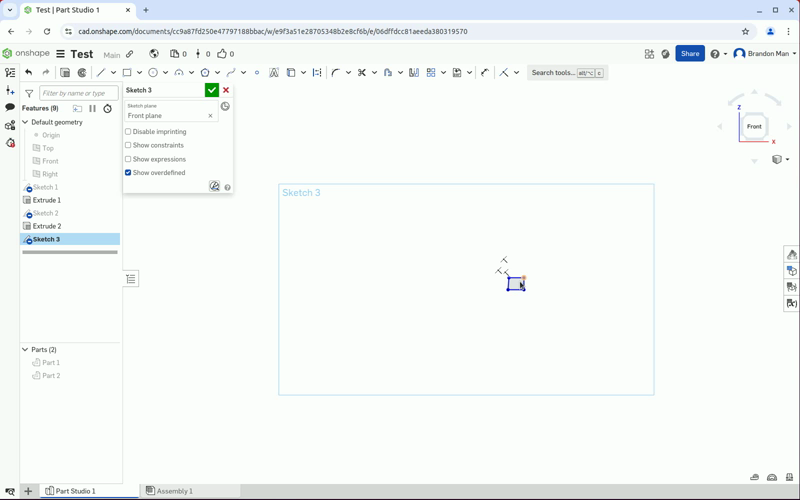
scroll(6)
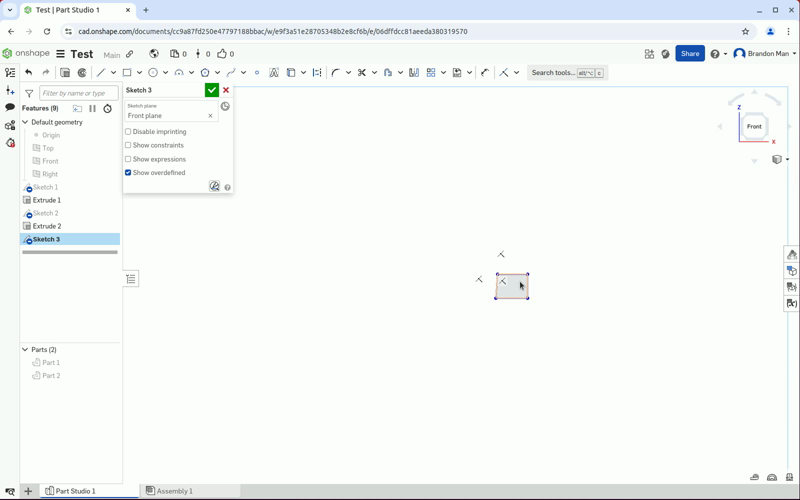
click(520, 281)
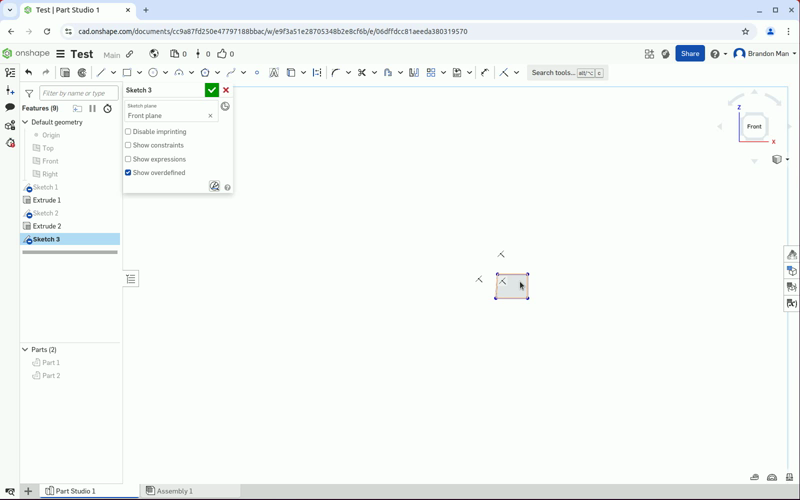
scroll(-6)
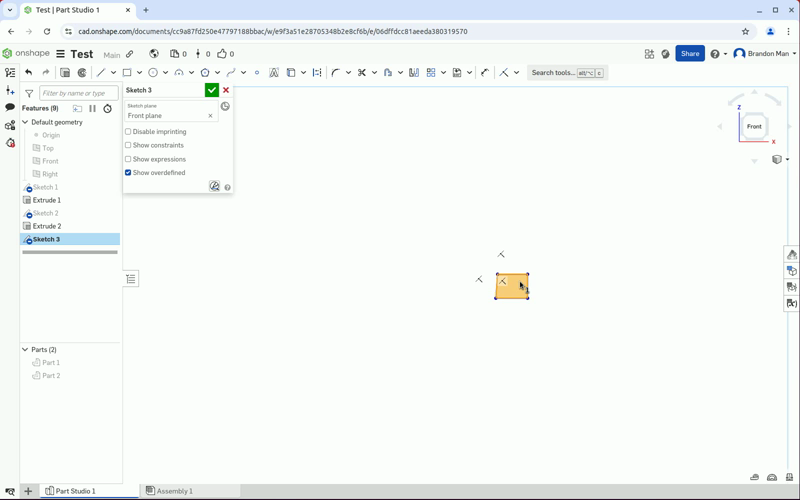
scroll(-6)
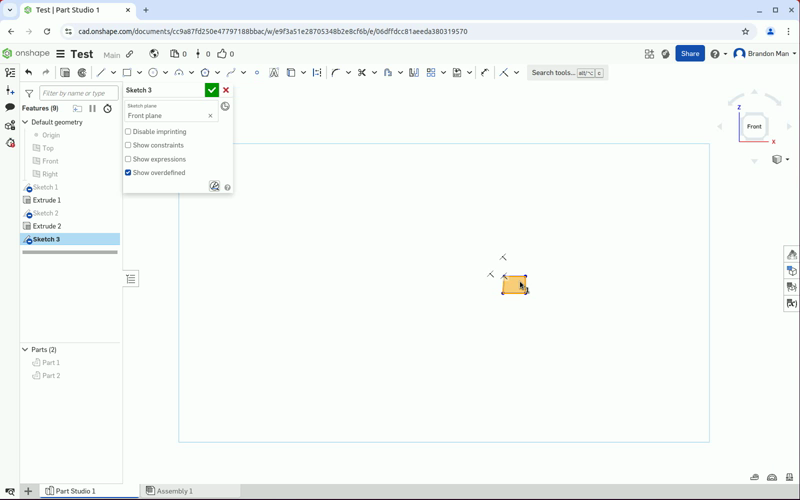
scroll(-6)
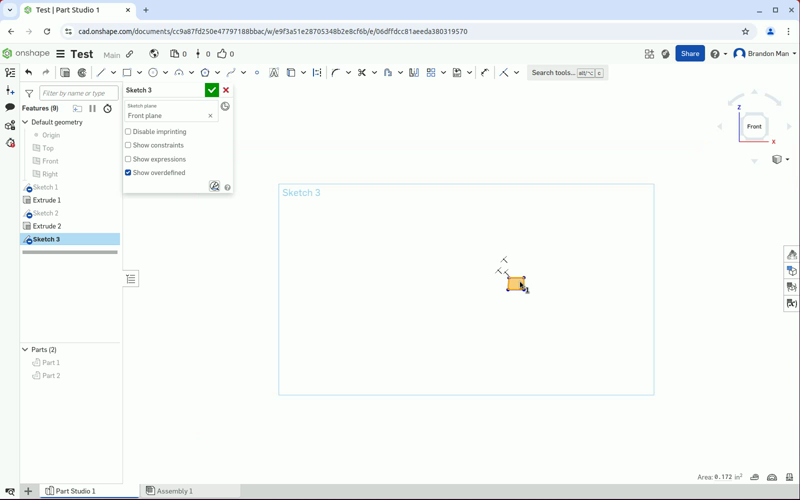
scroll(-6)
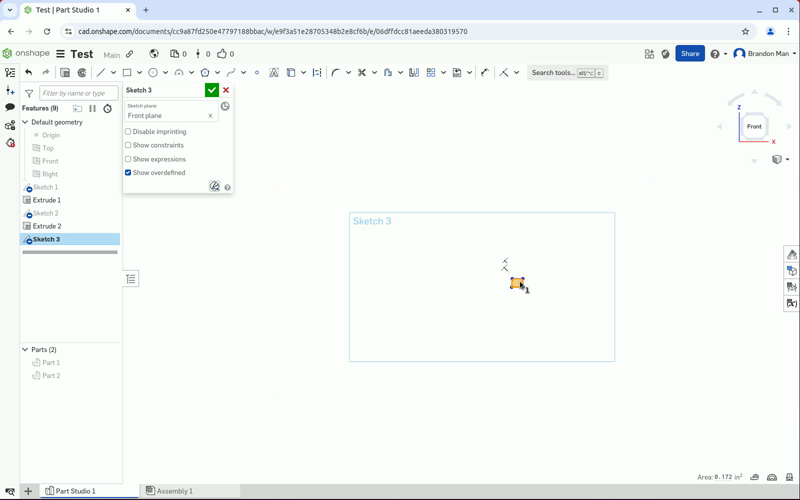
scroll(-6)
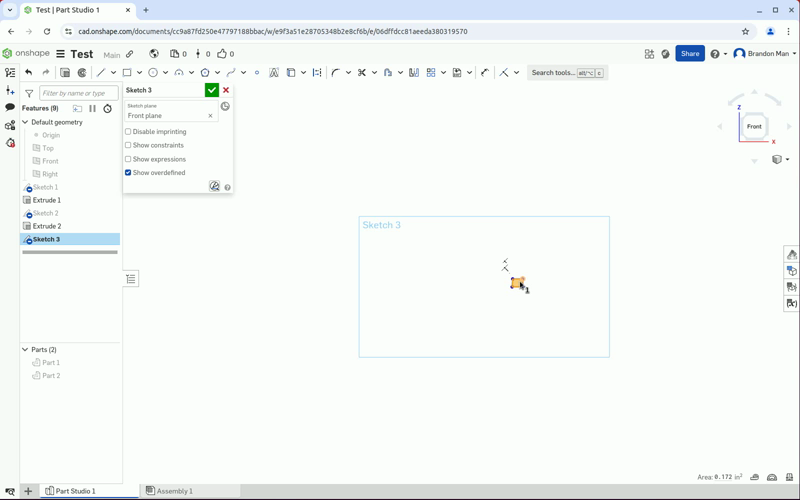
scroll(-6)
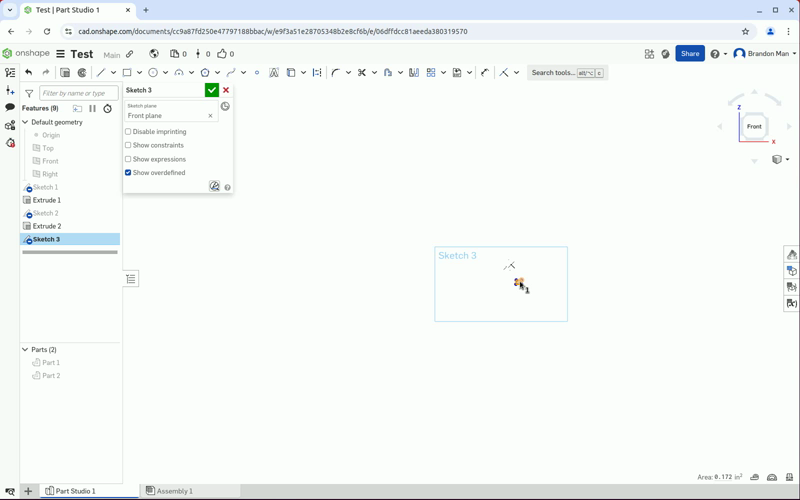
scroll(-6)
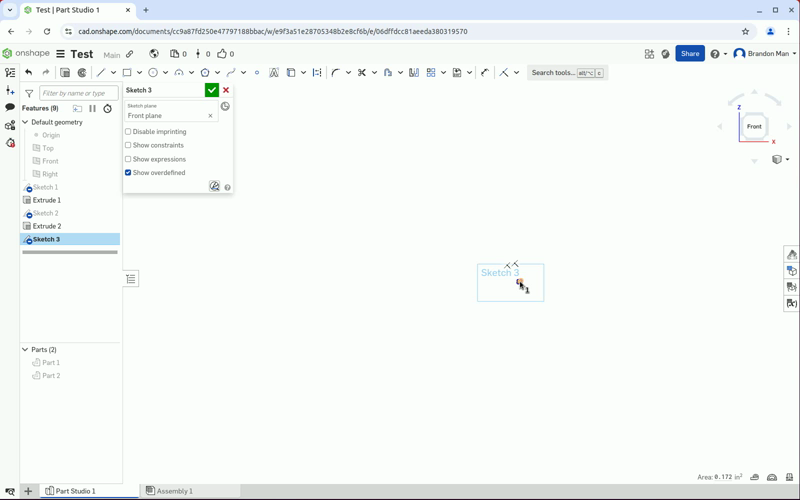
mouse_move(73, 352)
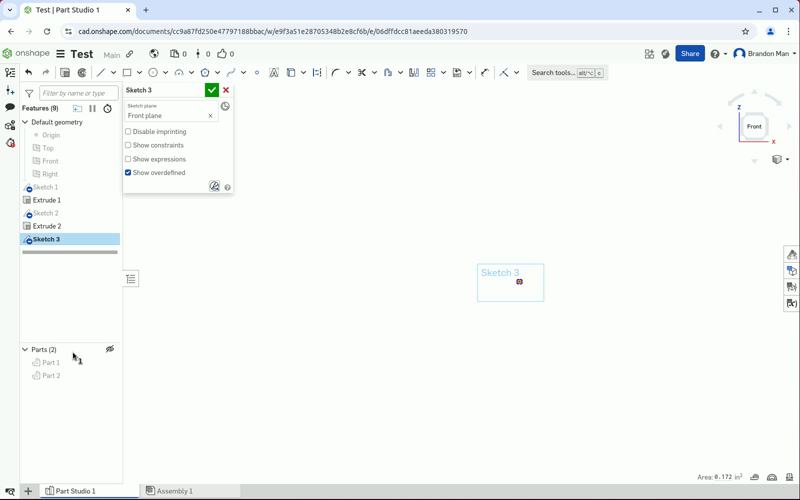
key(shift+y)
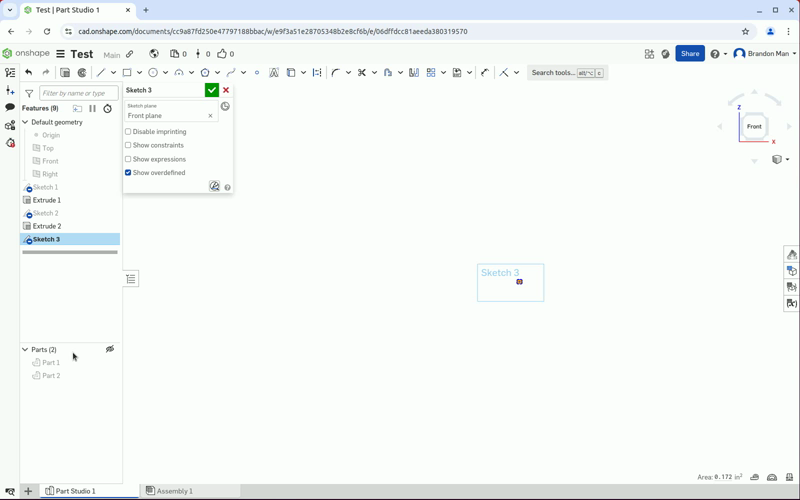
key(shift+e)
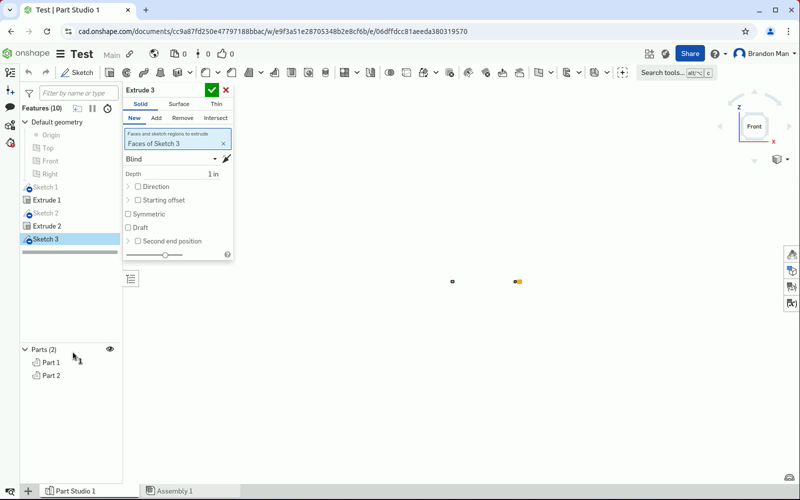
mouse_move(143, 106)
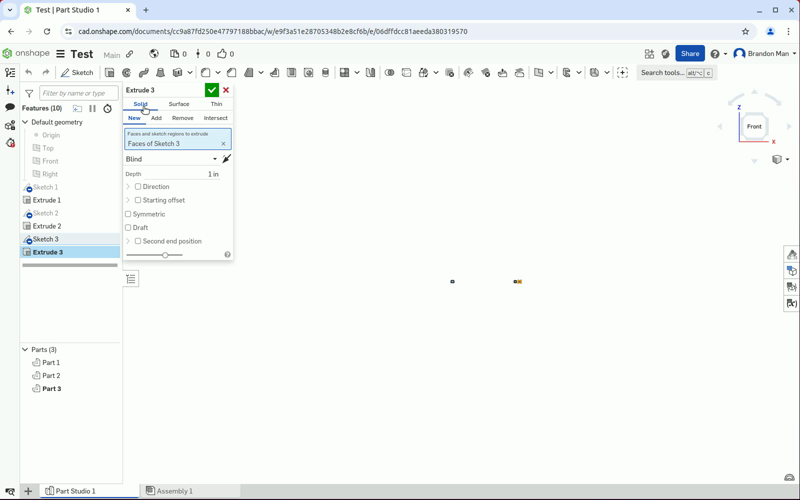
click(143, 106)
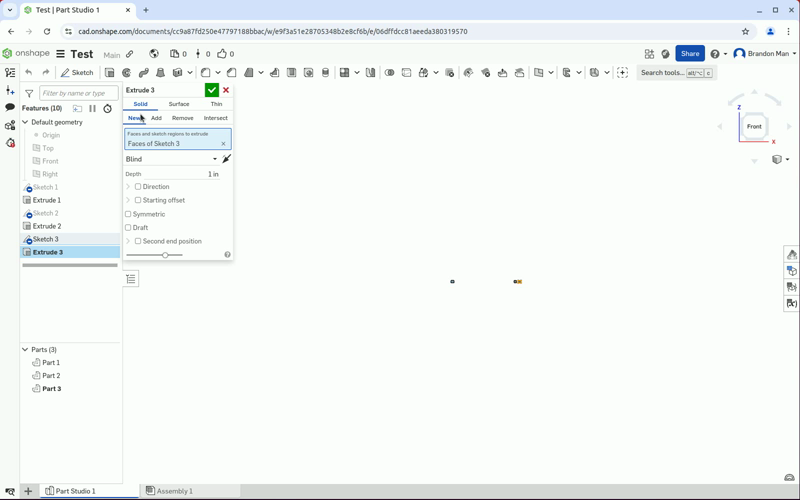
mouse_move(137, 120)
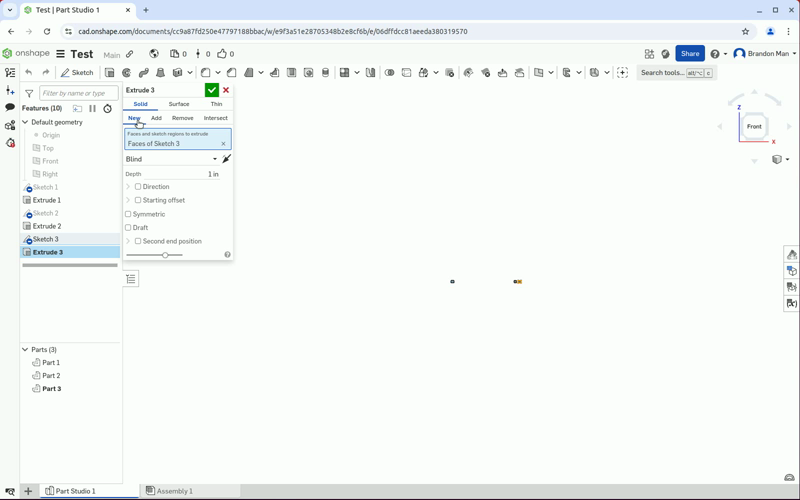
click(137, 120)
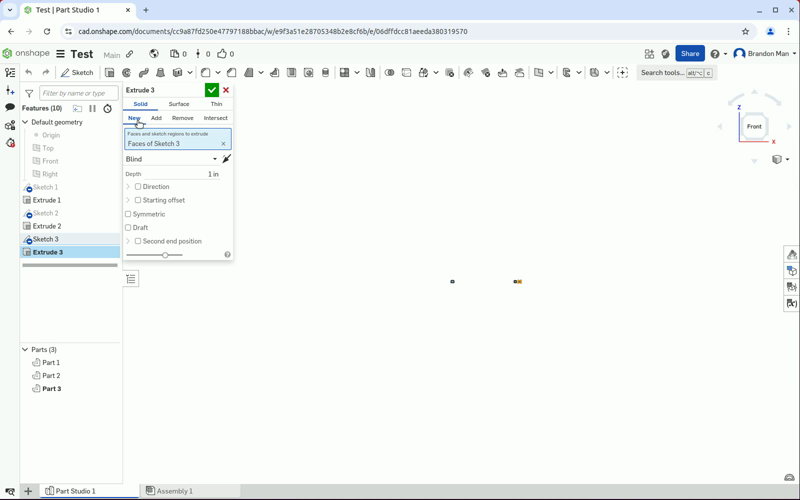
key(tab, 4)
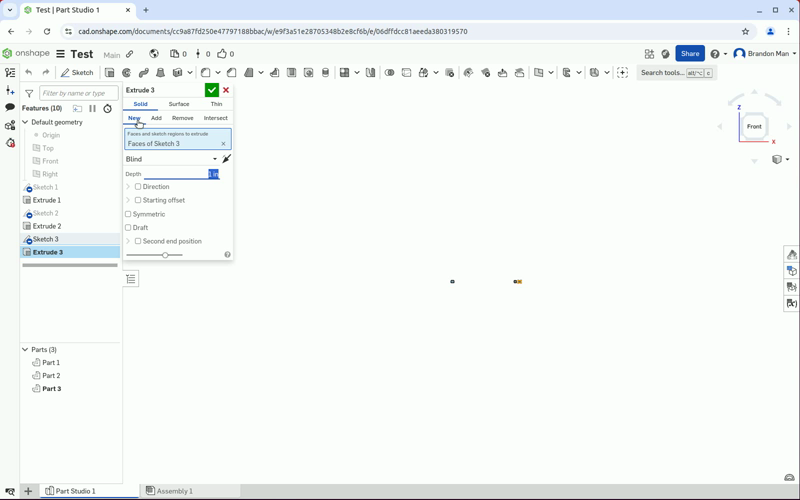
text(-7.703)
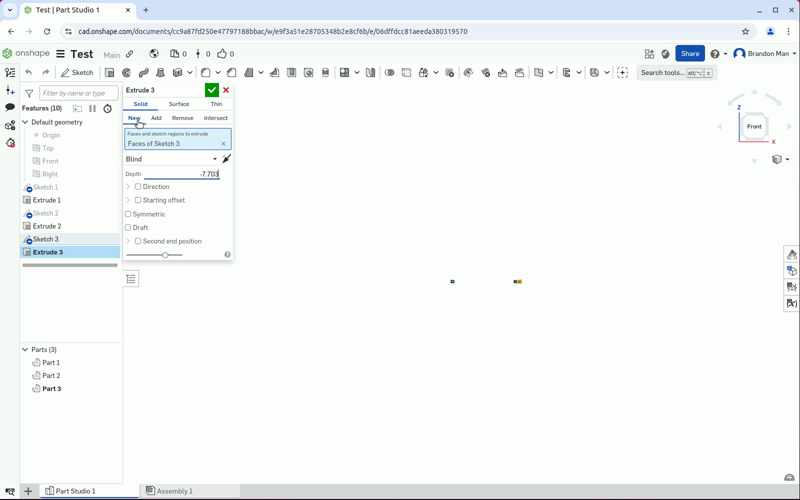
key(enter)
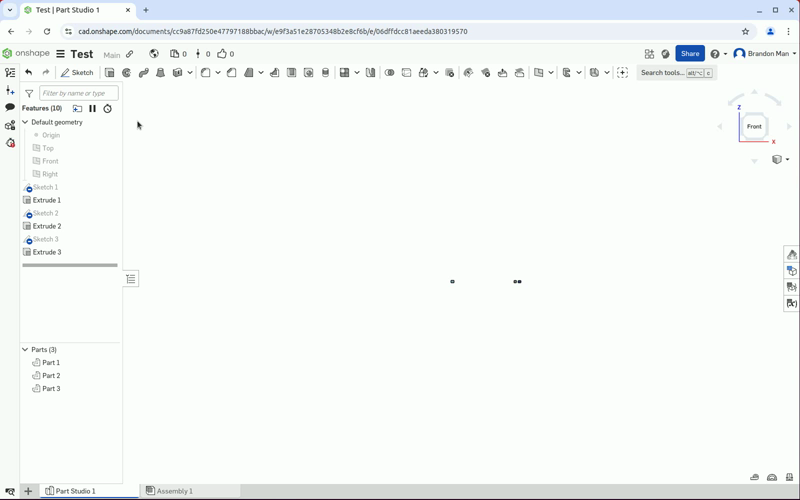
key(shift+h)
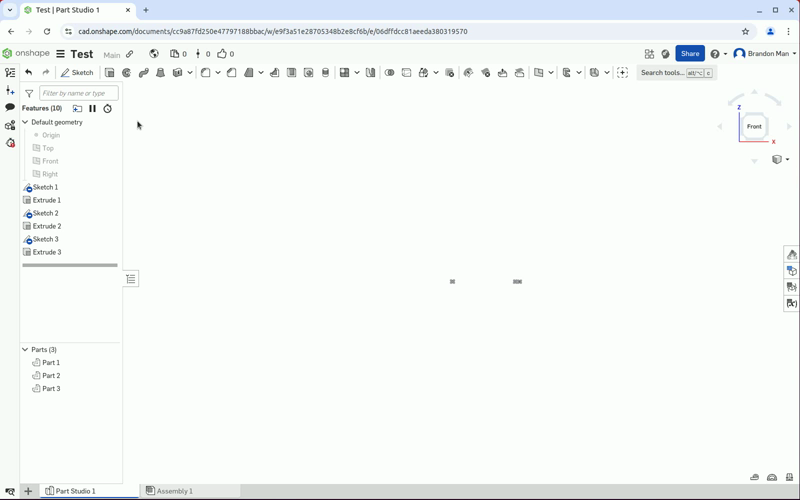
key(shift+h)
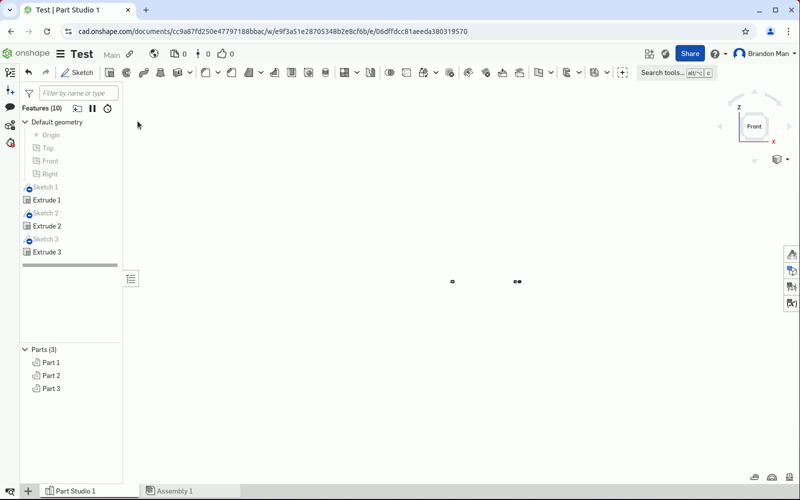
mouse_move(73, 189)
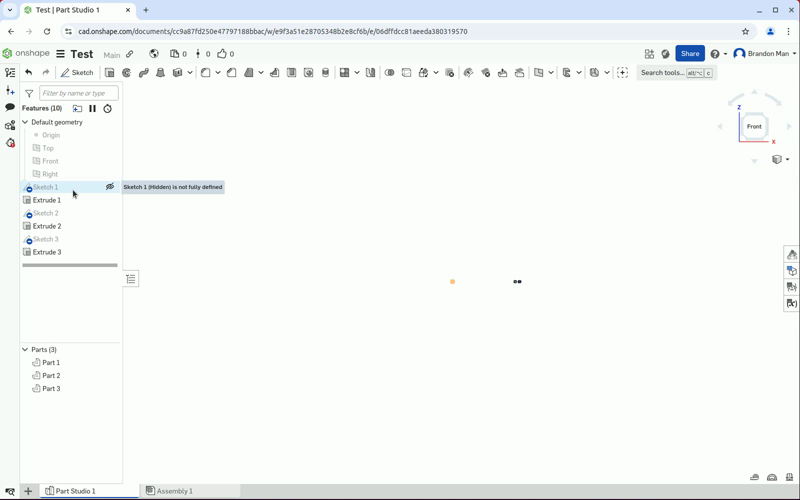
click(73, 189)
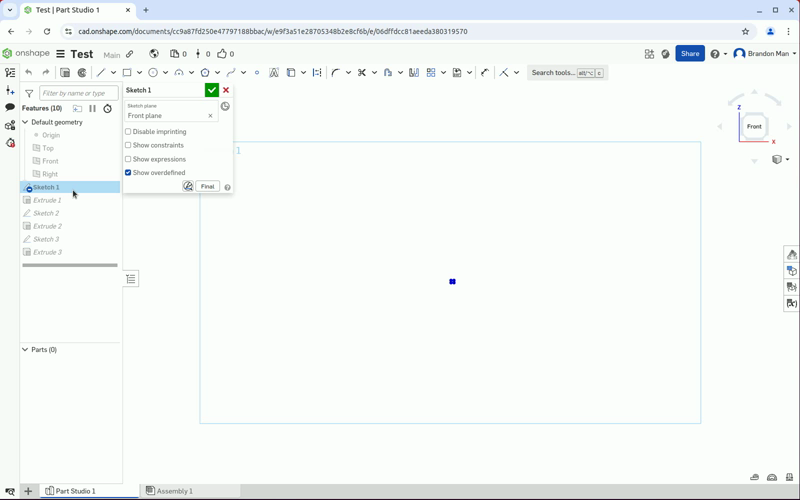
mouse_move(229, 92)
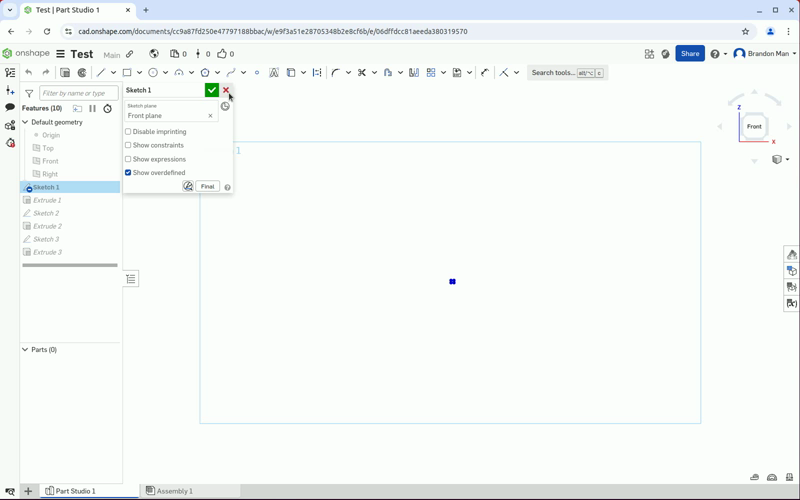
click(229, 92)
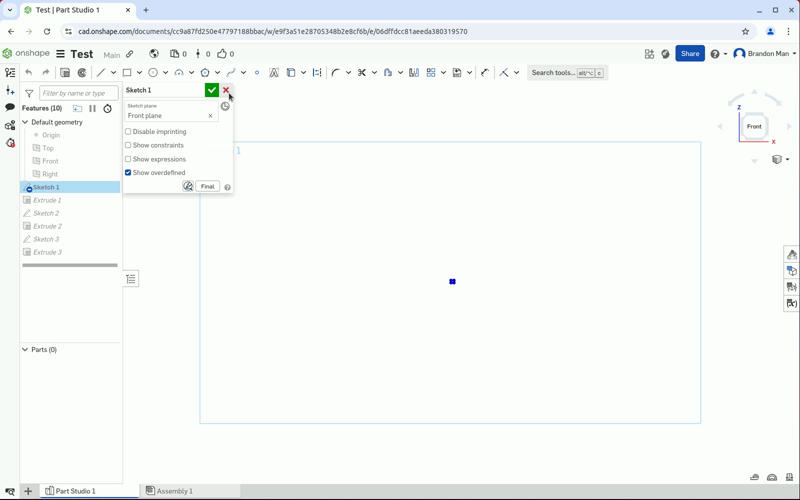
key(shift+s)
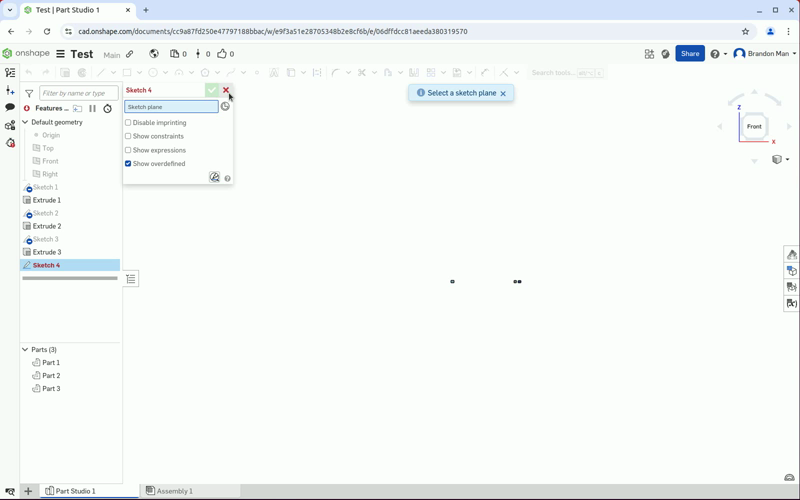
mouse_move(73, 163)
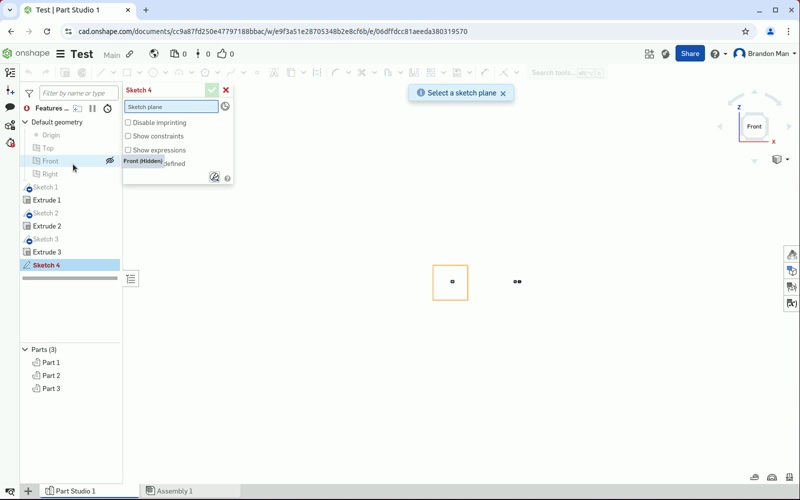
click(73, 163)
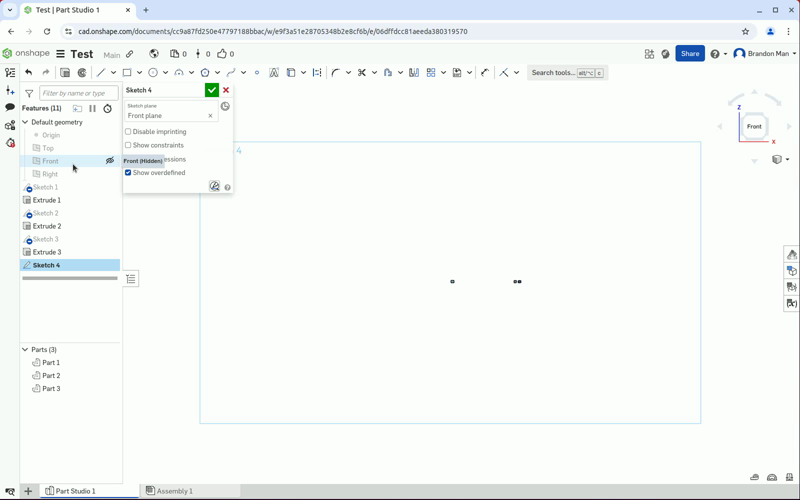
mouse_move(73, 352)
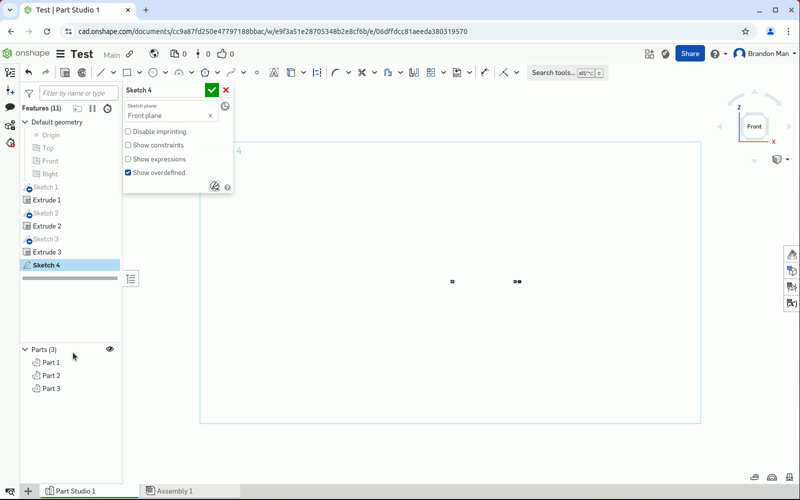
key(y)
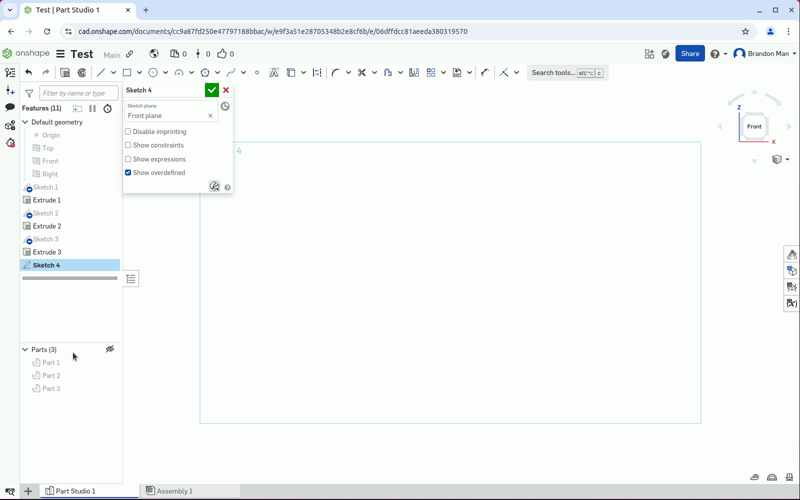
key(l)
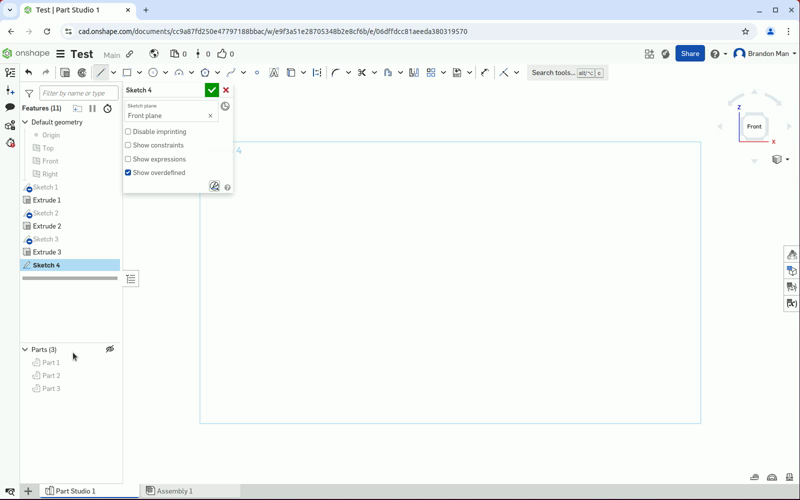
key_down(shift)
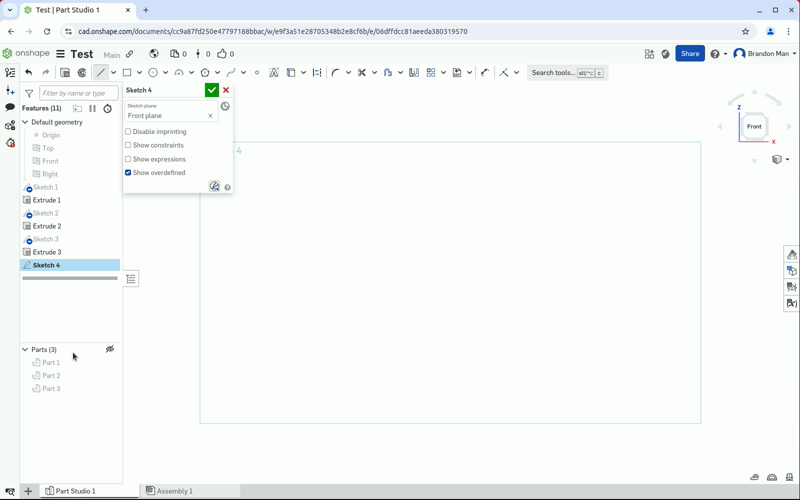
mouse_move(570, 282)
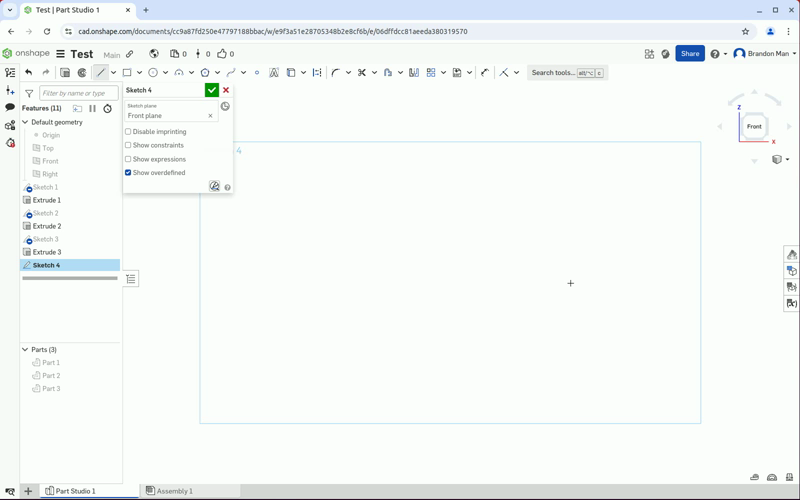
click(570, 282)
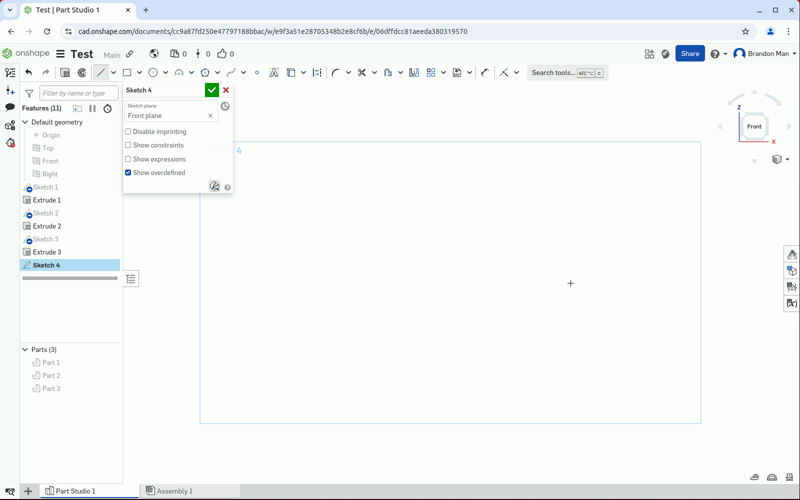
key_up(shift)
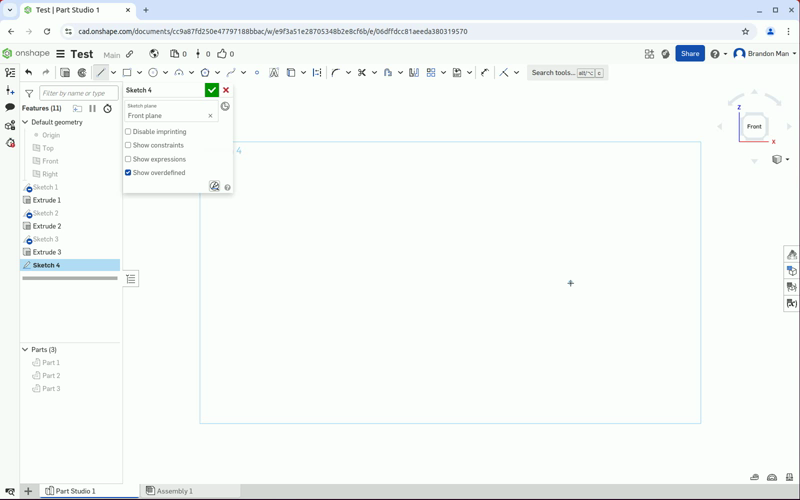
key_down(shift)
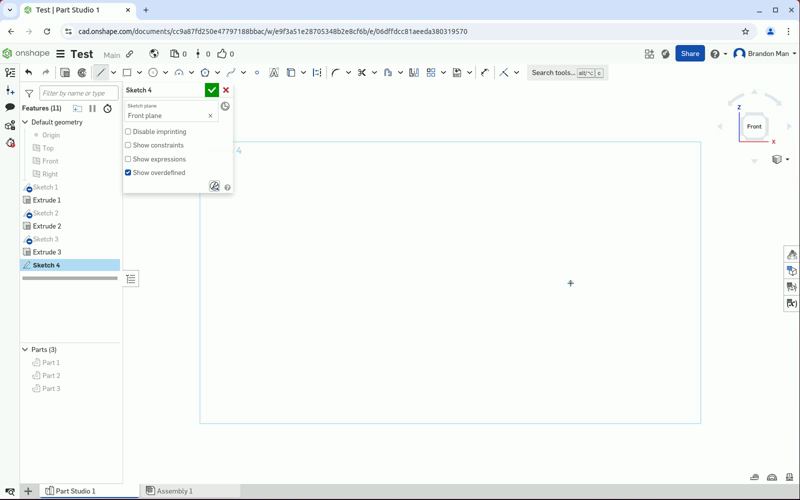
mouse_move(589, 282)
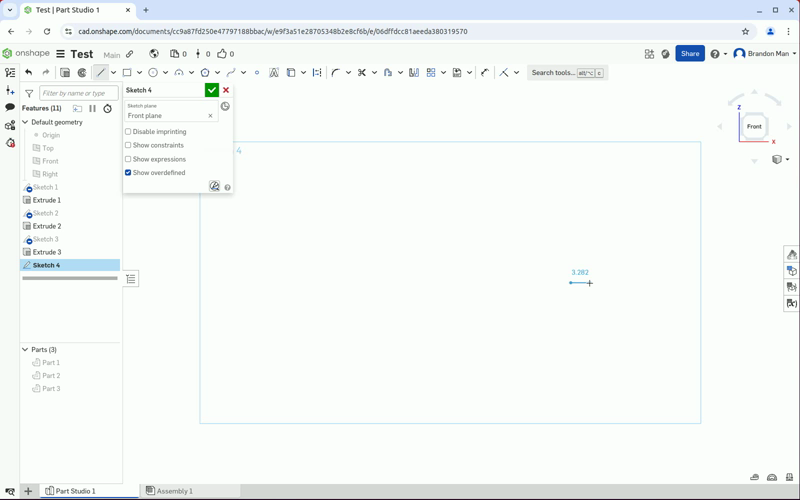
mouse_move(573, 282)
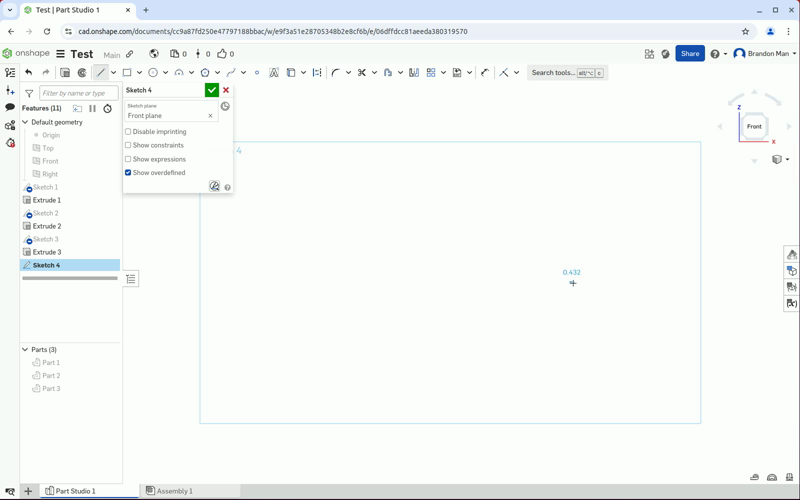
scroll(6)
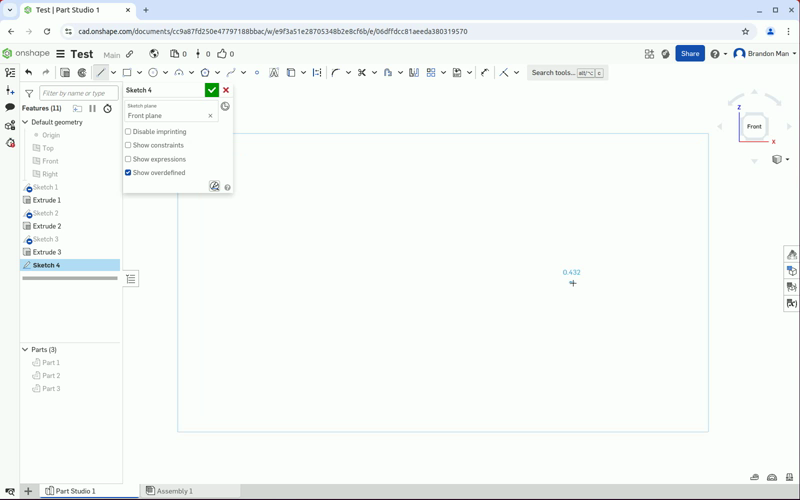
scroll(6)
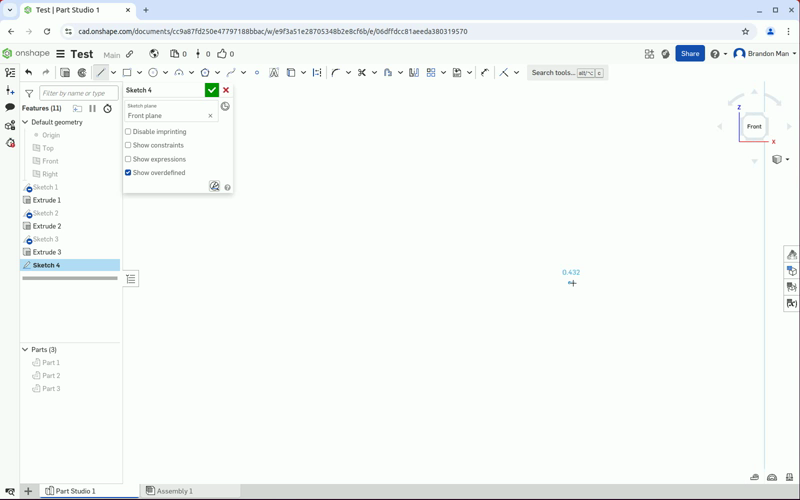
scroll(6)
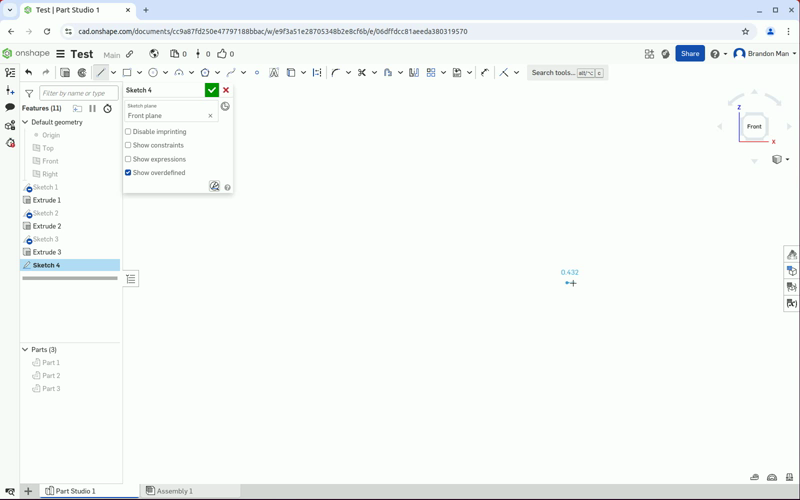
scroll(6)
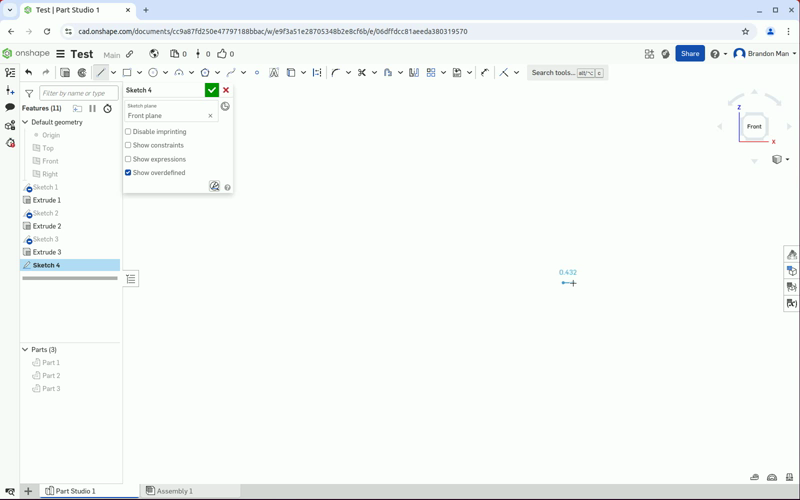
scroll(6)
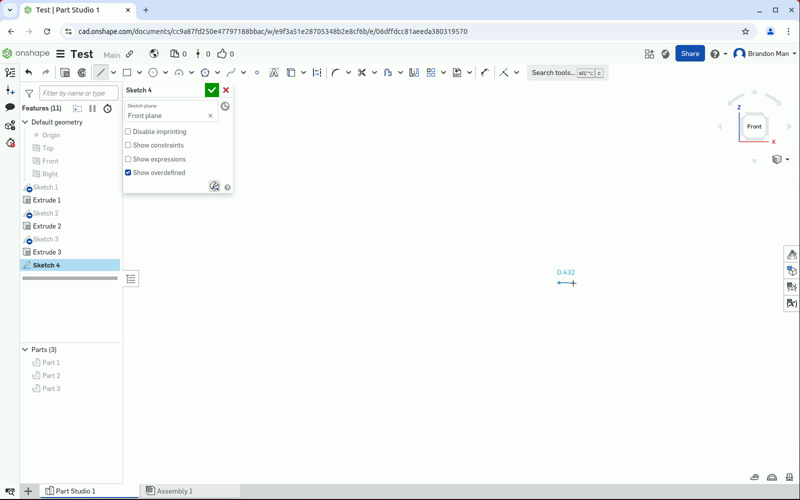
scroll(6)
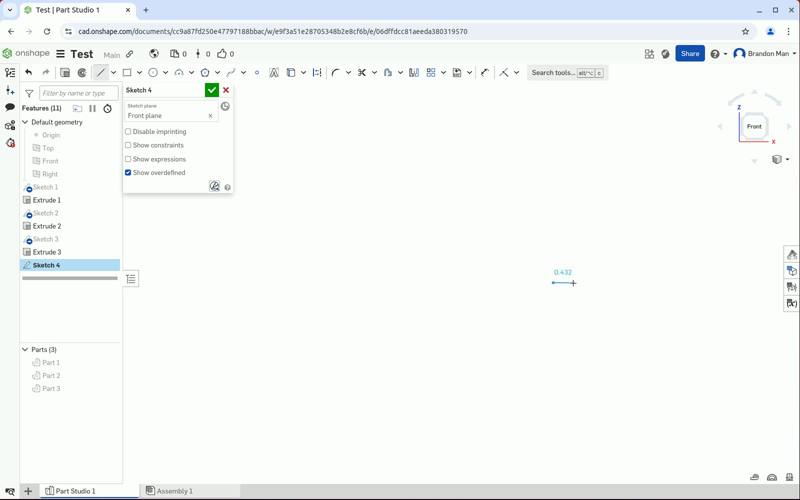
scroll(6)
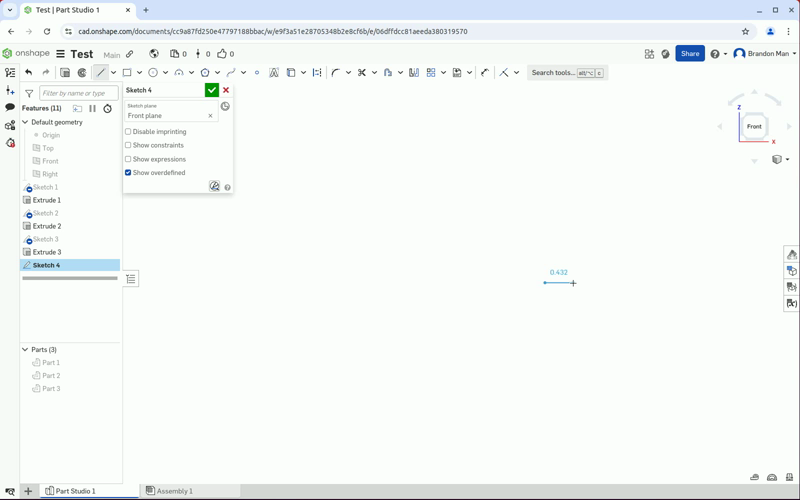
click(573, 282)
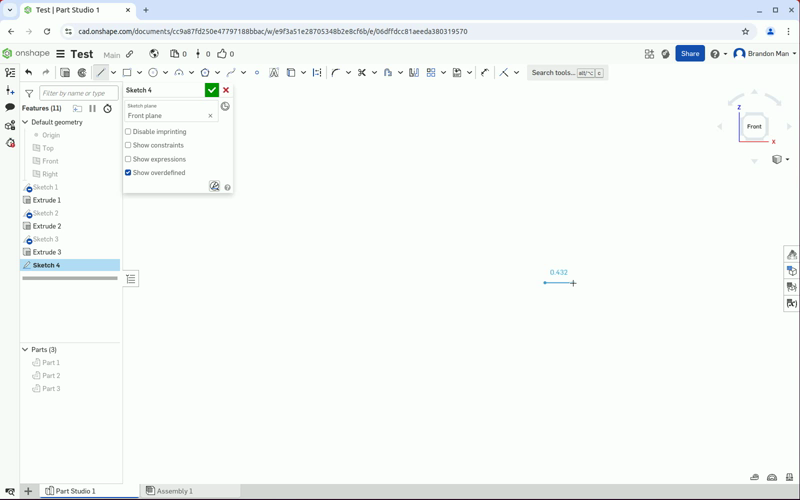
scroll(-6)
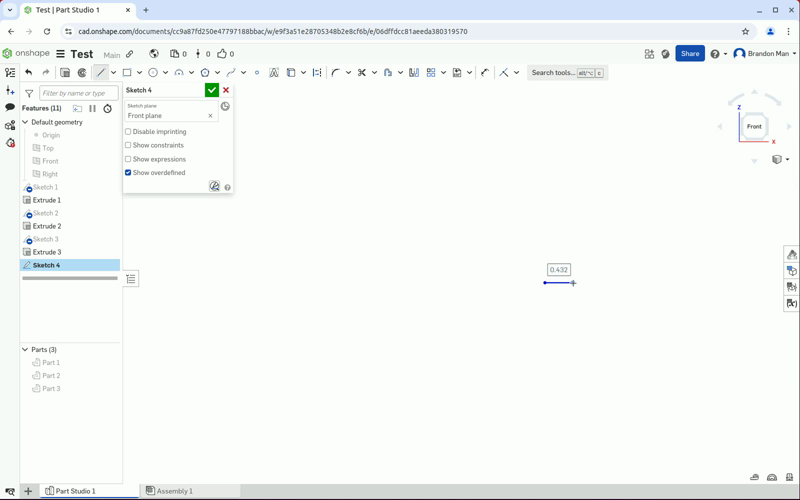
scroll(-6)
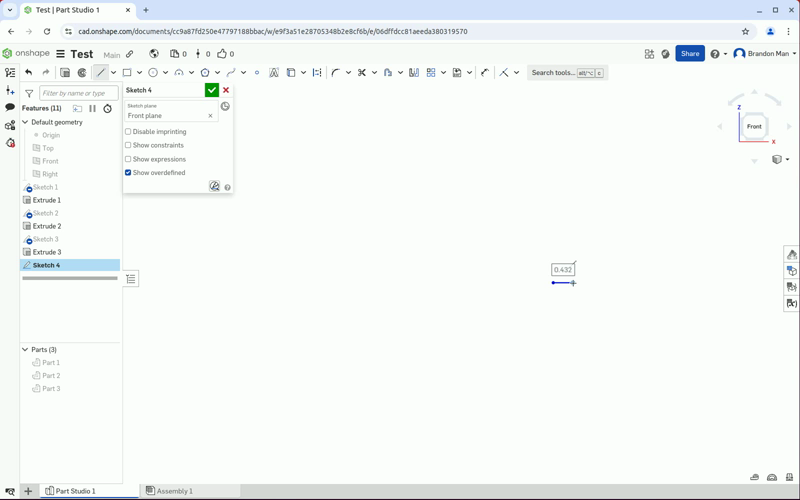
scroll(-6)
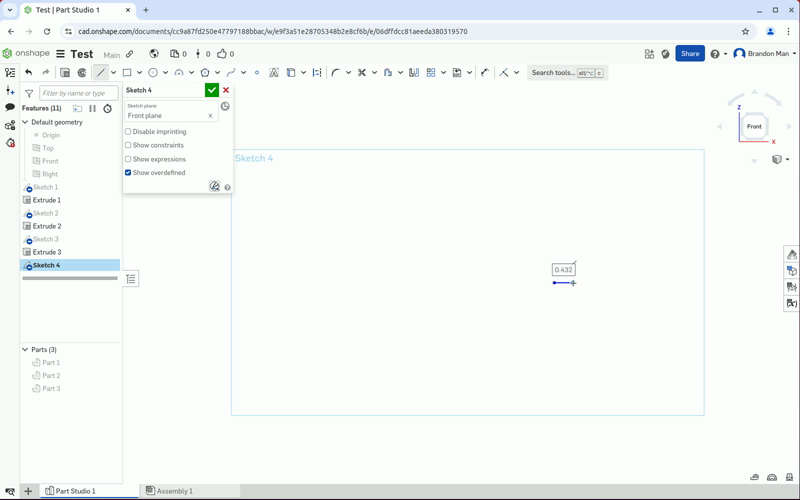
scroll(-6)
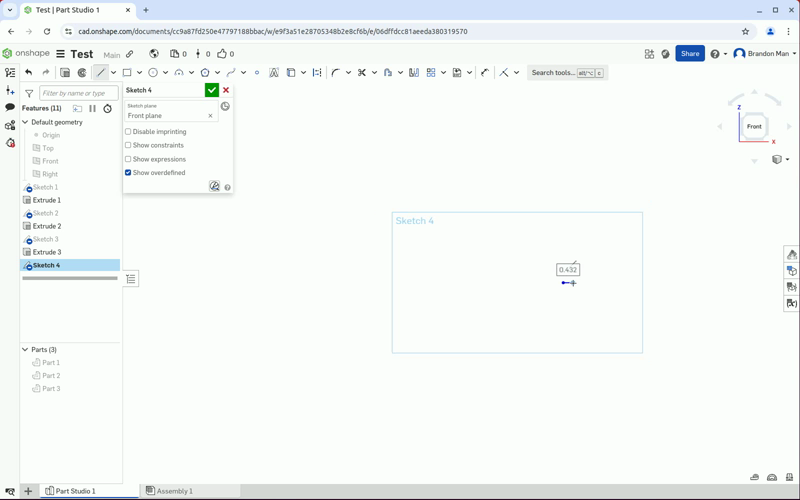
scroll(-6)
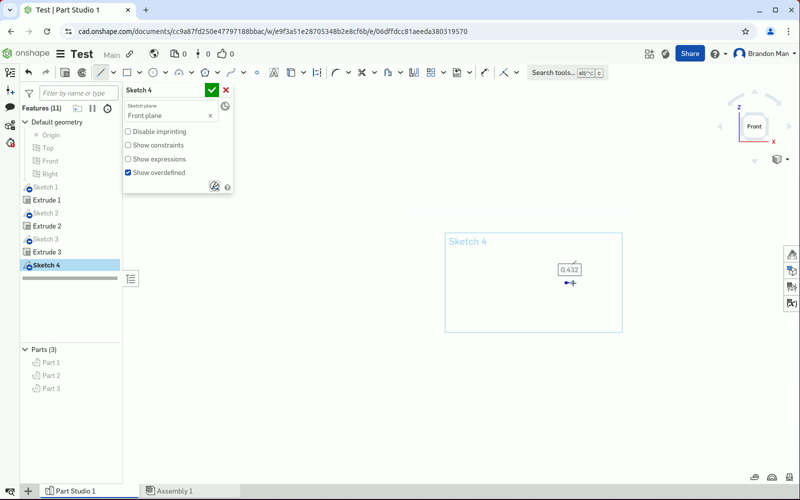
scroll(-6)
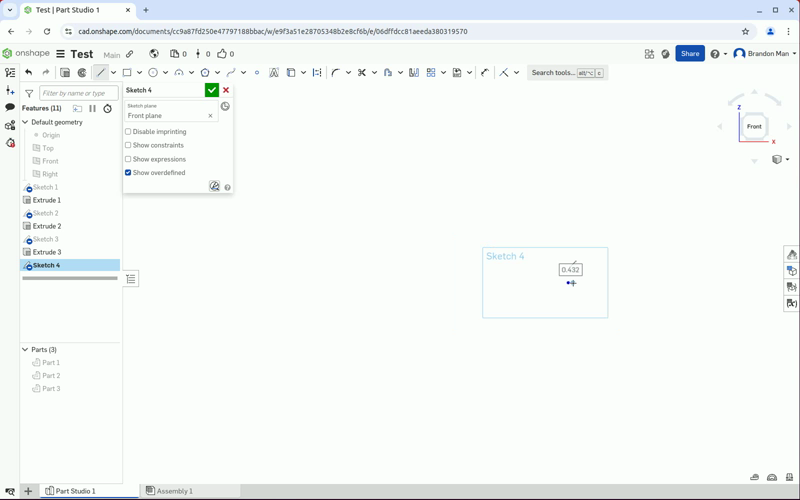
scroll(-6)
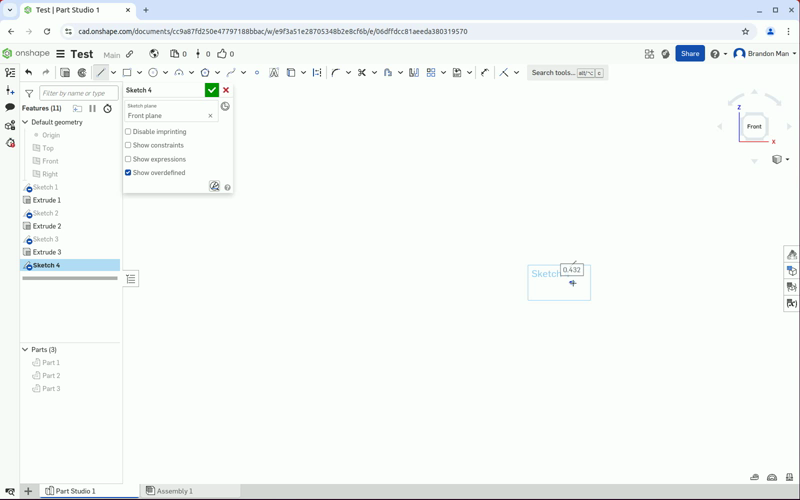
key_up(shift)
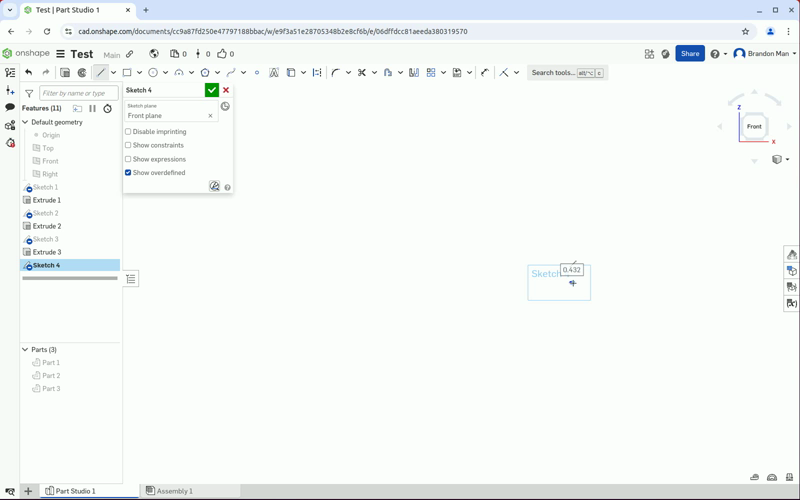
key_down(shift)
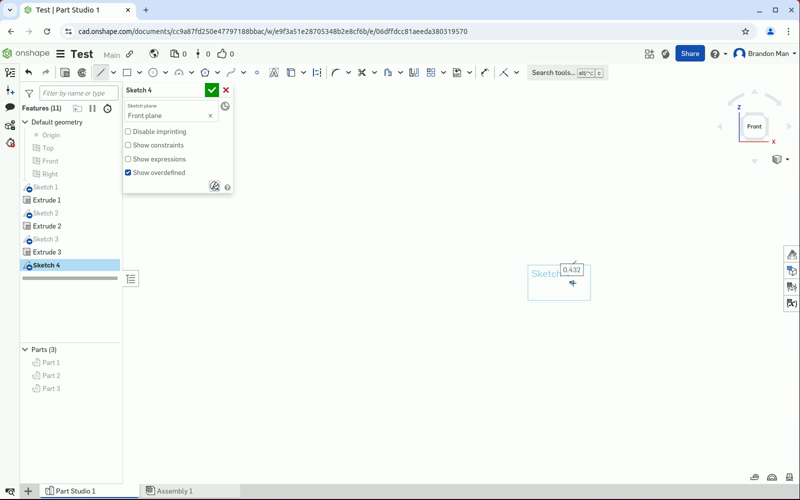
mouse_move(589, 282)
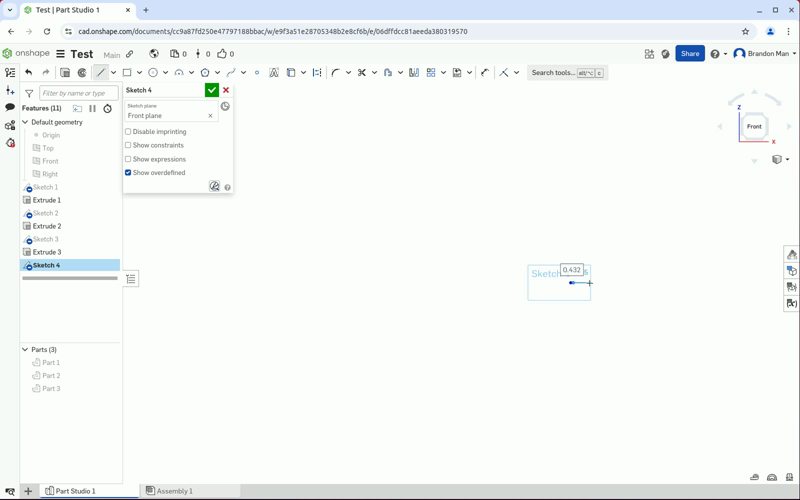
mouse_move(573, 280)
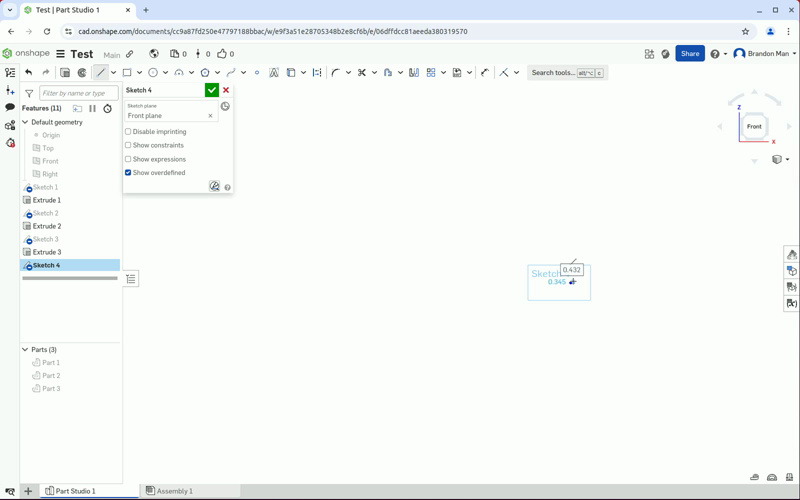
scroll(6)
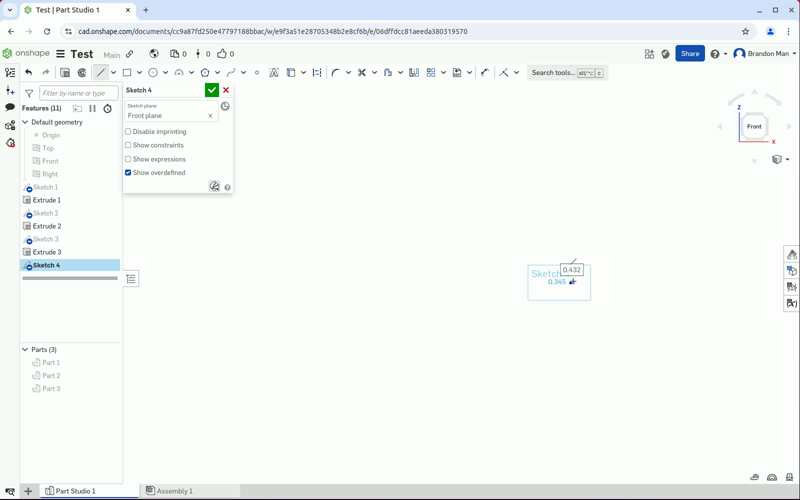
scroll(6)
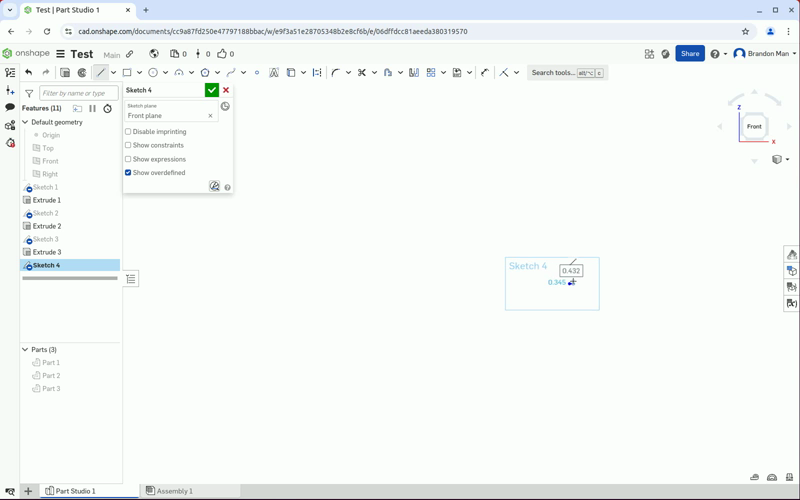
scroll(6)
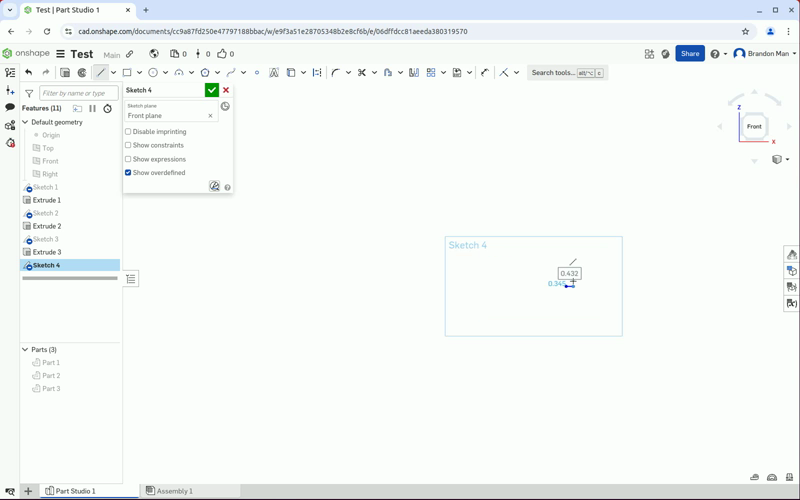
scroll(6)
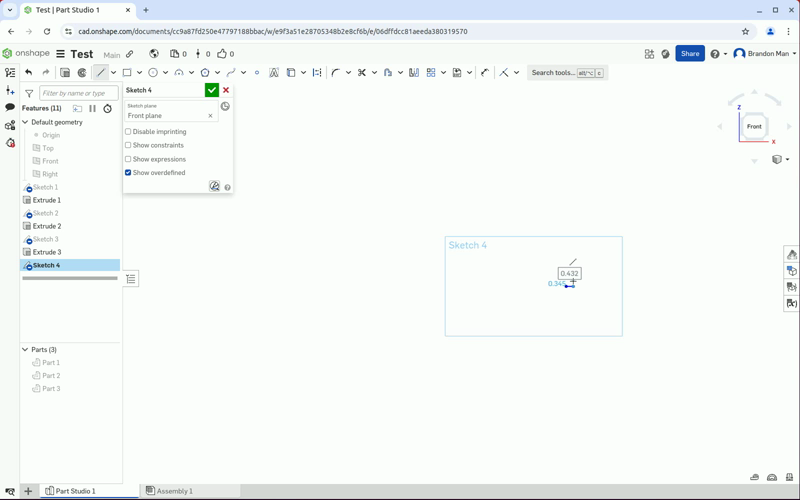
scroll(6)
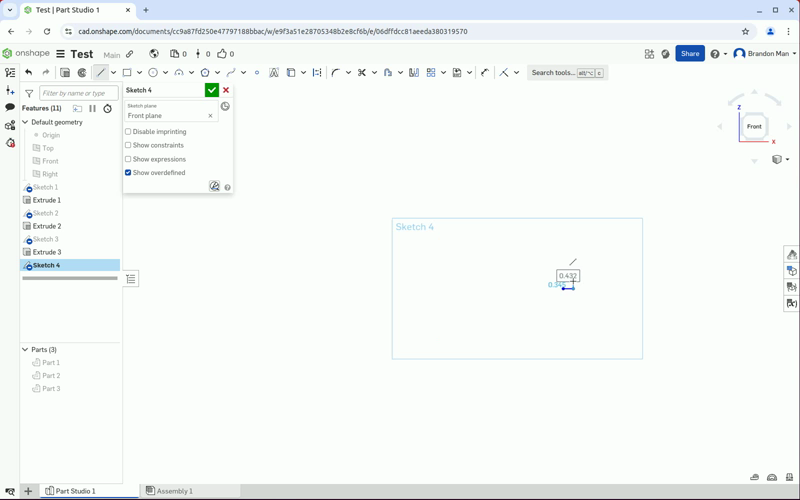
scroll(6)
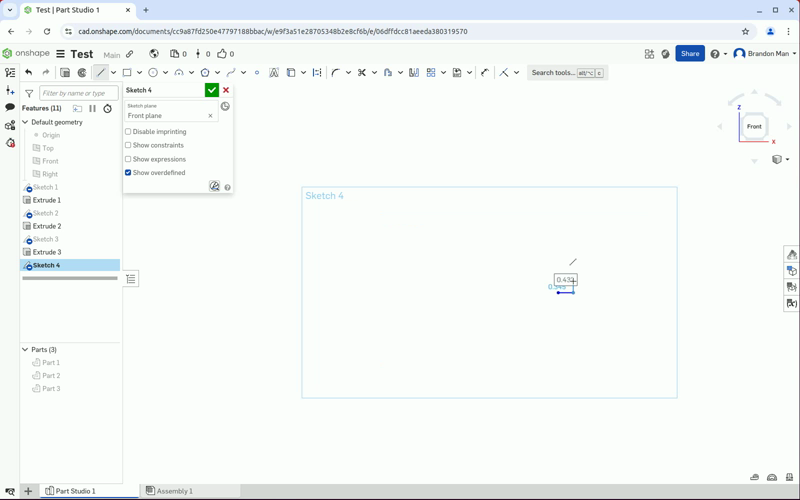
scroll(6)
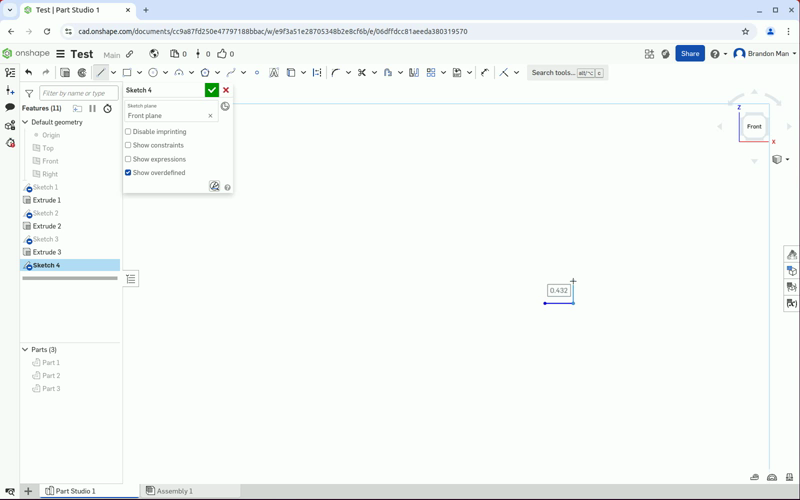
click(573, 280)
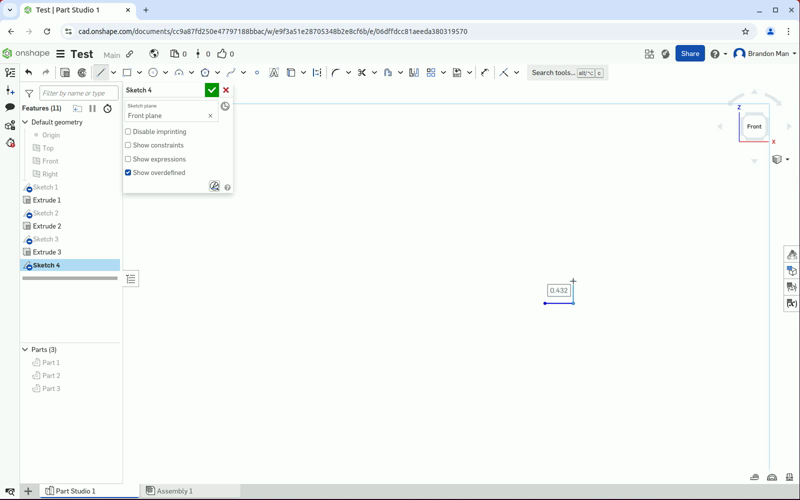
scroll(-6)
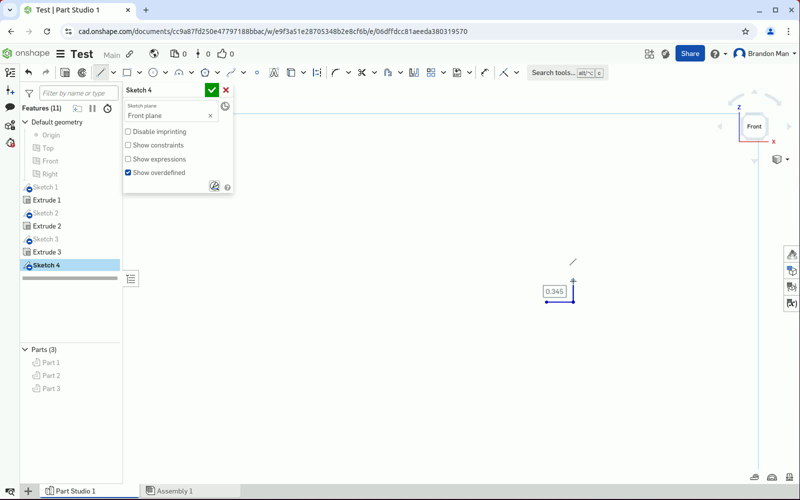
scroll(-6)
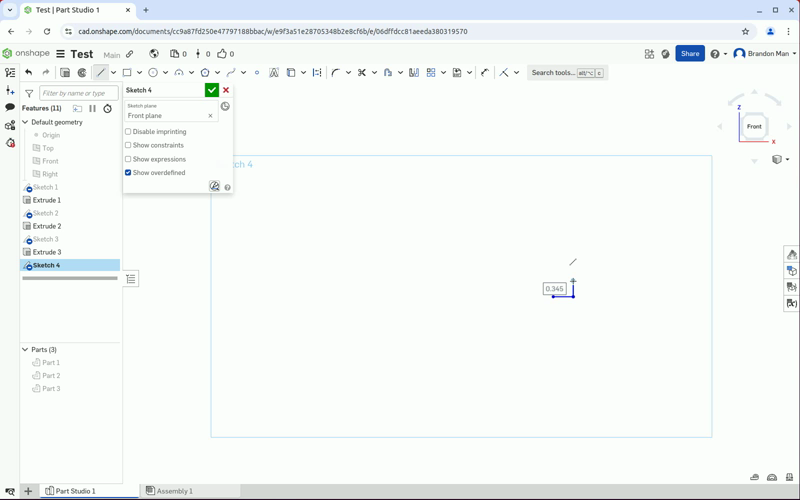
scroll(-6)
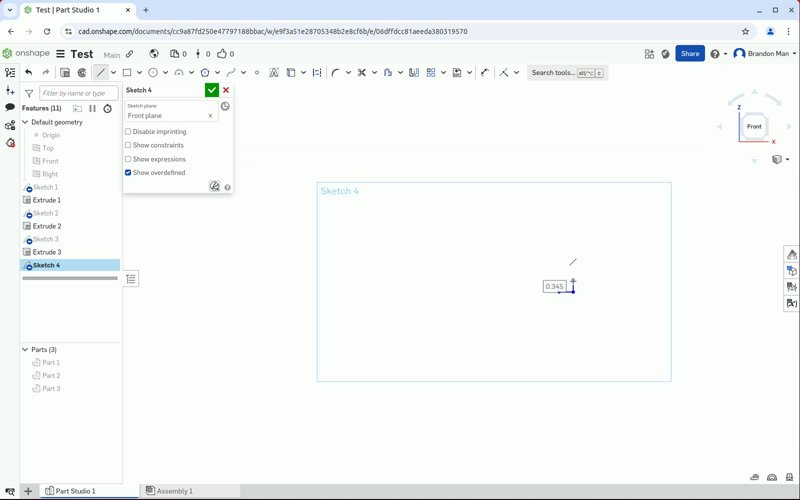
scroll(-6)
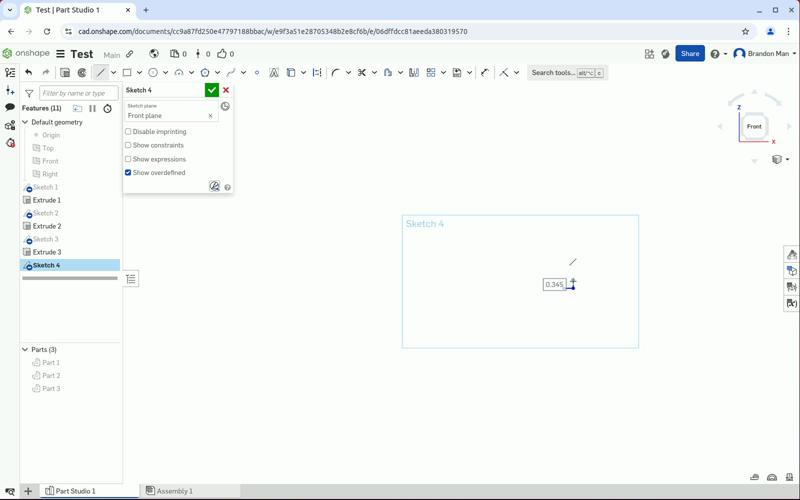
scroll(-6)
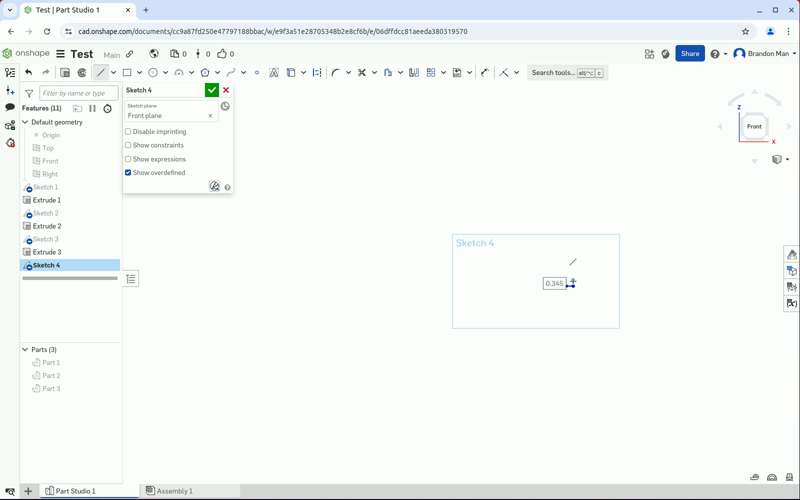
scroll(-6)
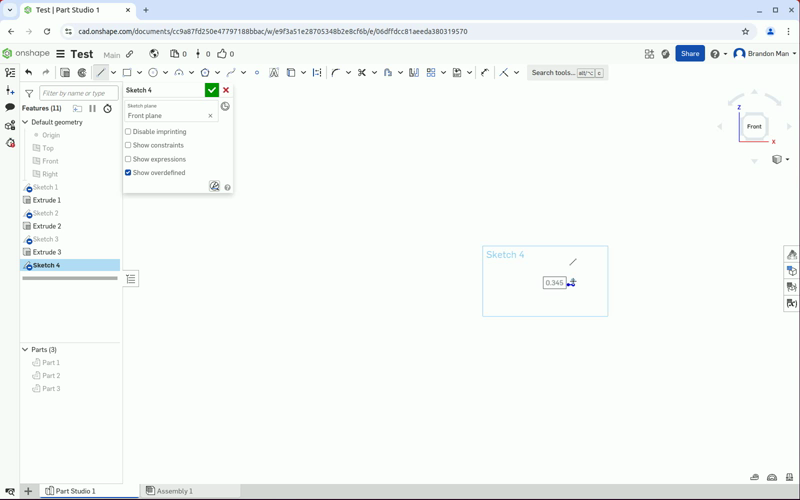
scroll(-6)
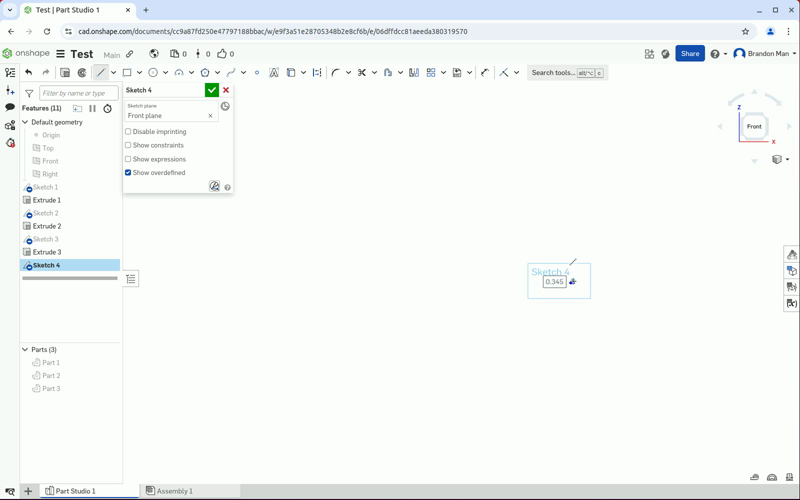
key_up(shift)
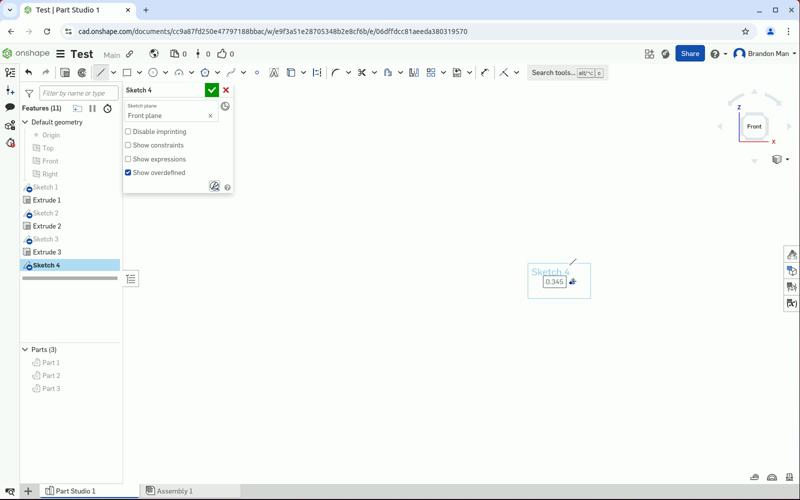
key_down(shift)
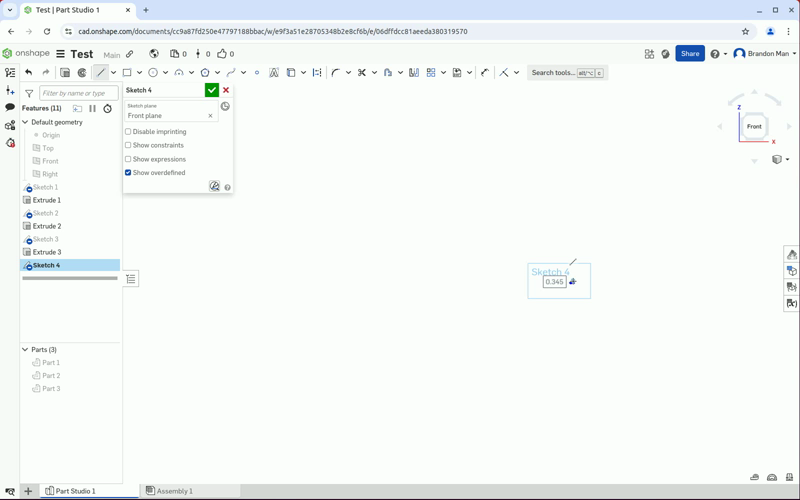
mouse_move(589, 280)
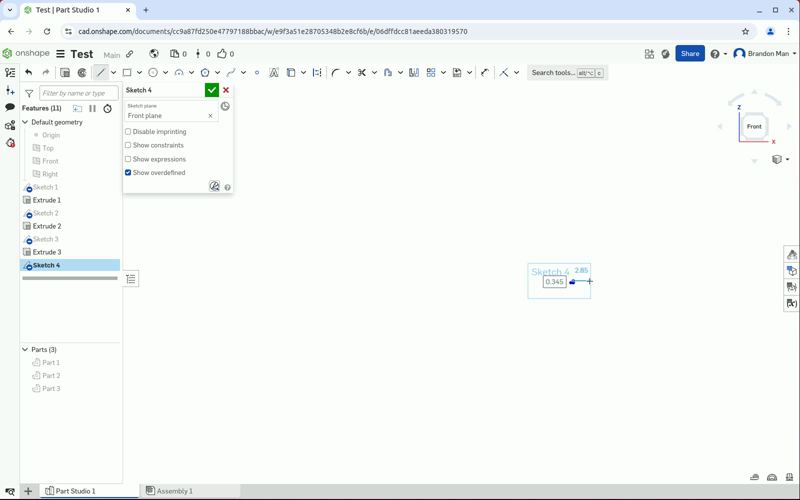
mouse_move(570, 280)
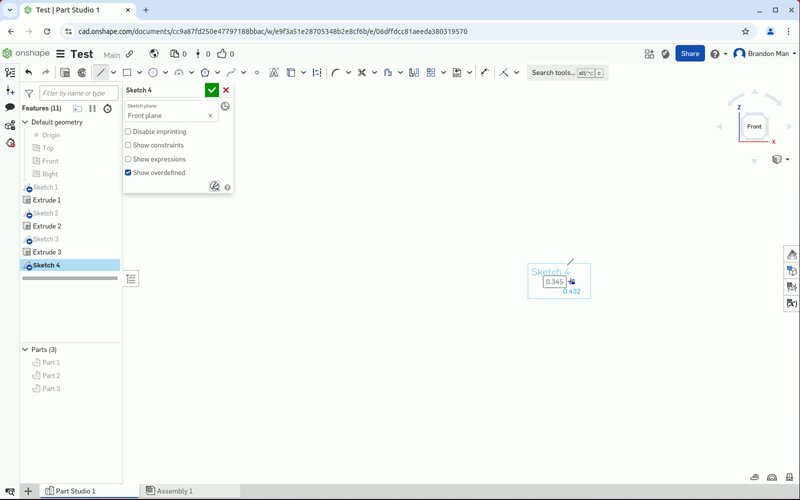
scroll(6)
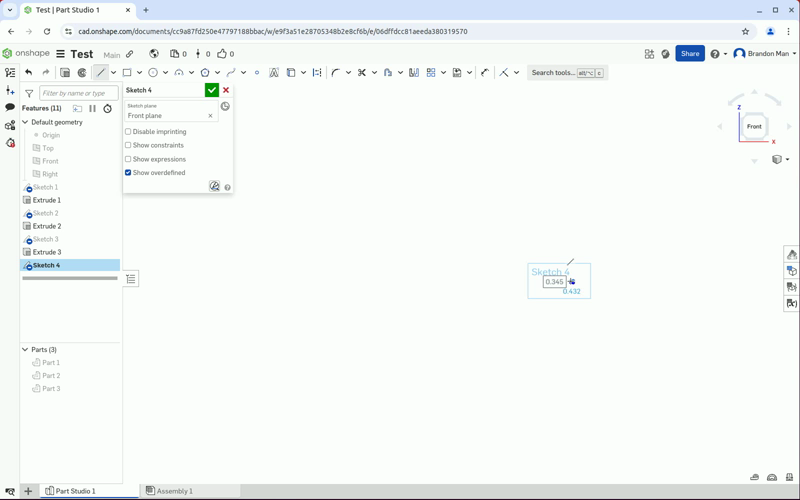
scroll(6)
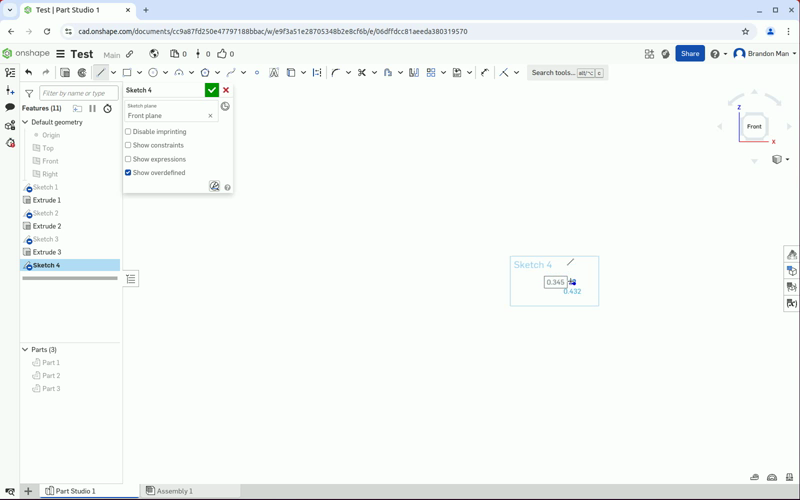
scroll(6)
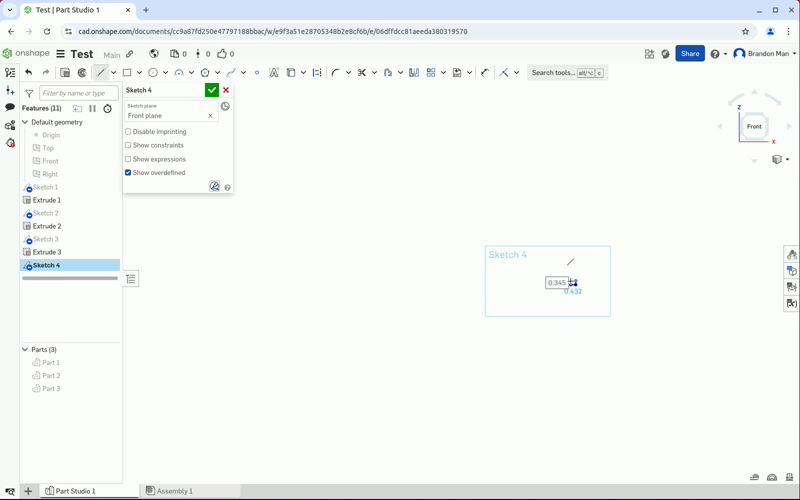
scroll(6)
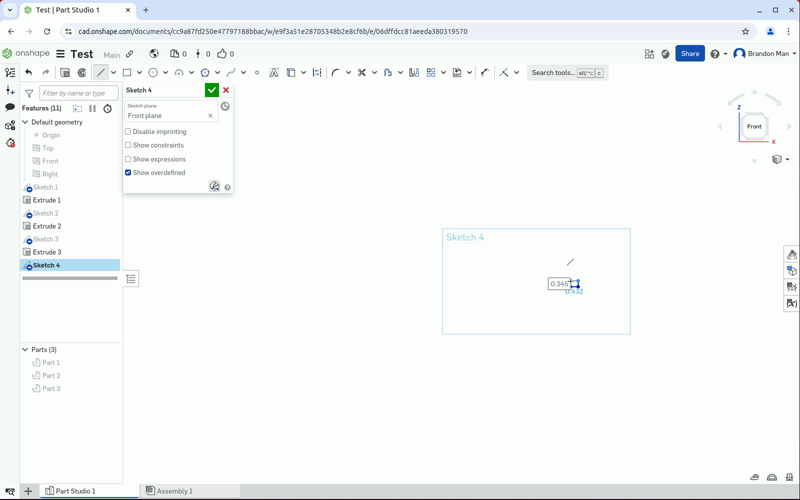
scroll(6)
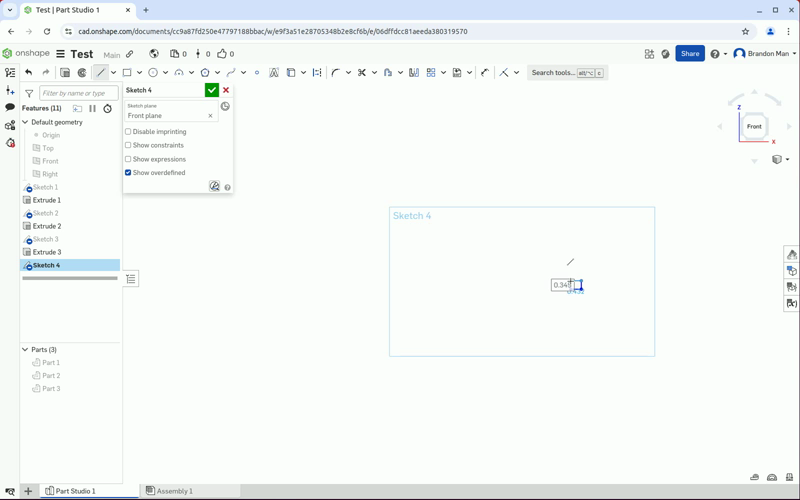
scroll(6)
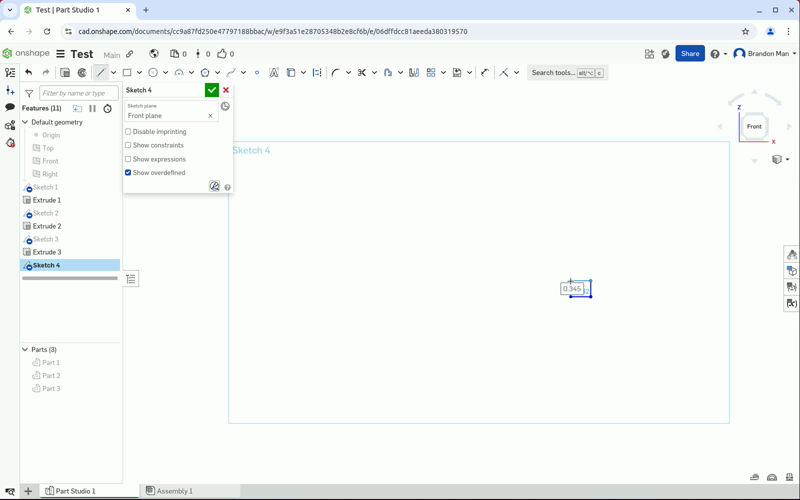
scroll(6)
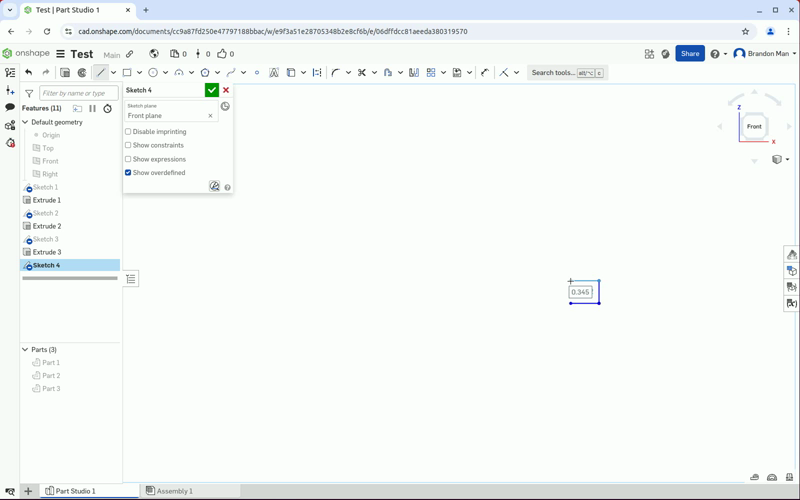
click(570, 280)
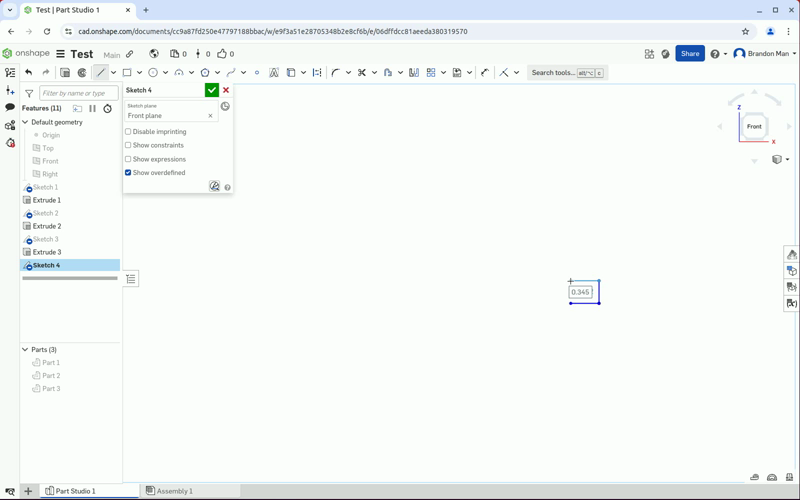
scroll(-6)
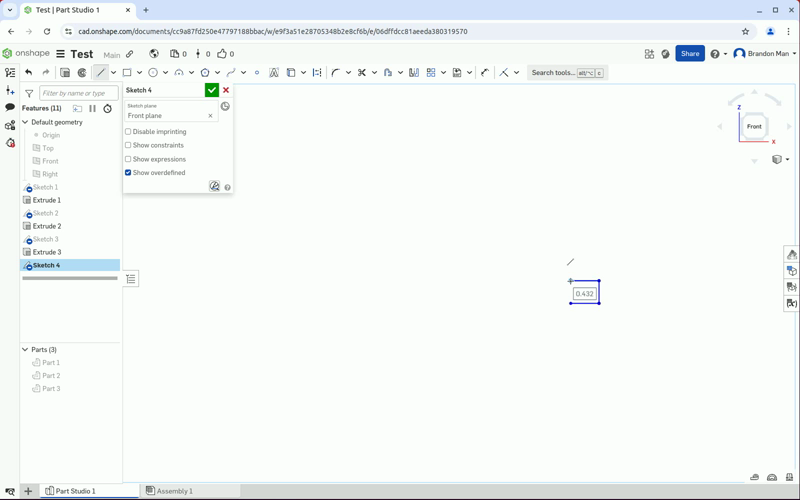
scroll(-6)
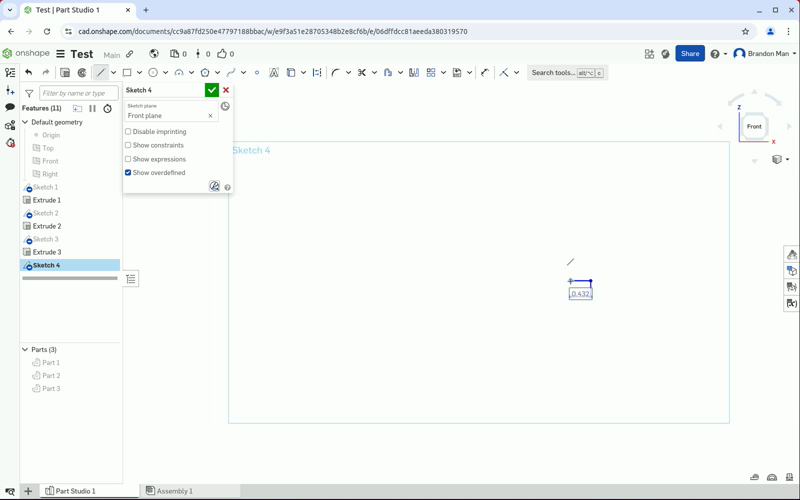
scroll(-6)
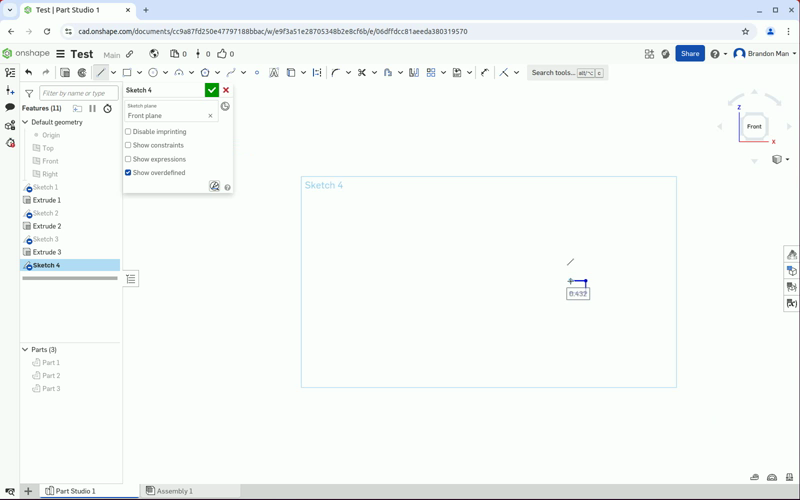
scroll(-6)
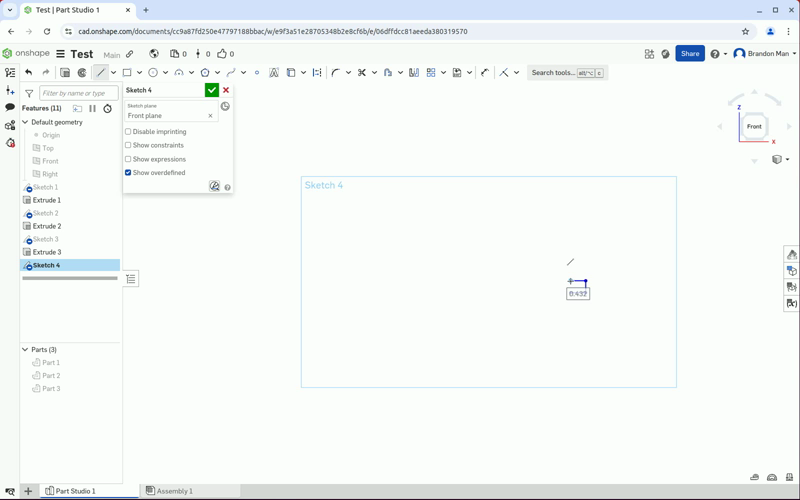
scroll(-6)
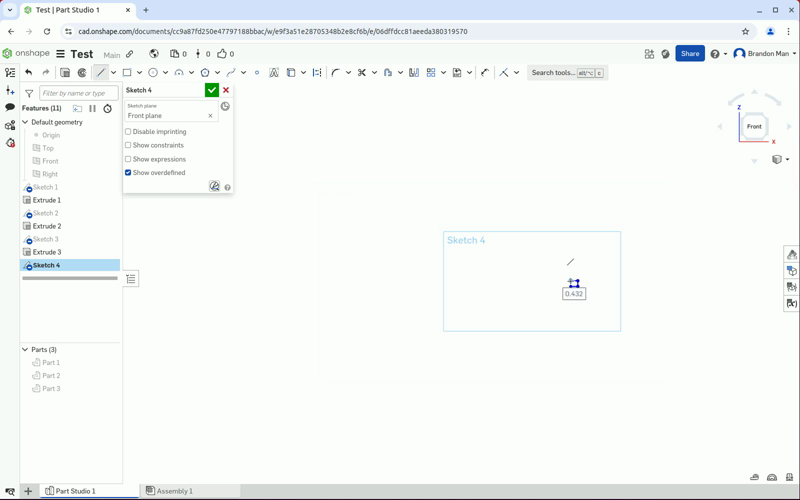
scroll(-6)
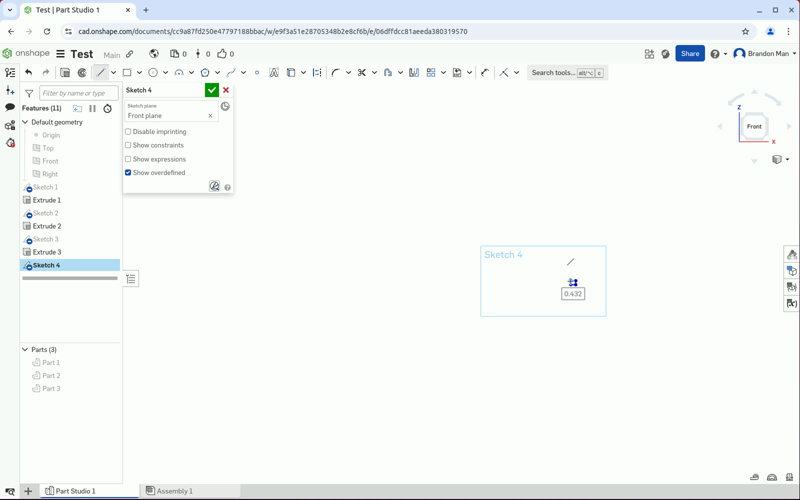
scroll(-6)
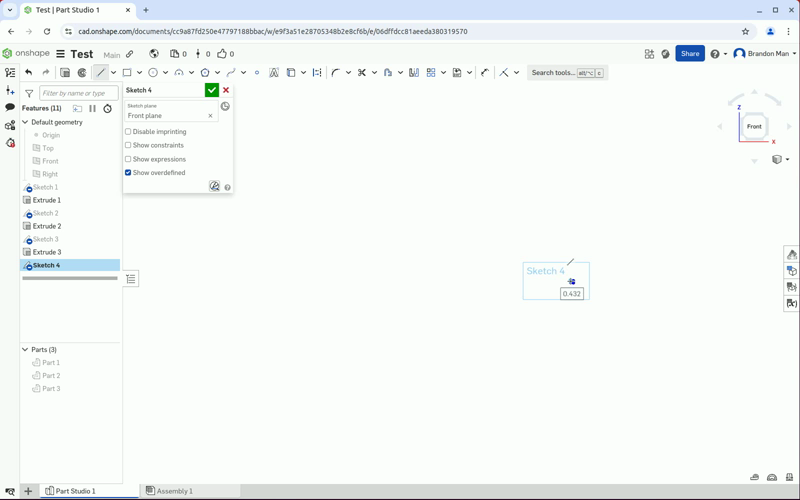
key_up(shift)
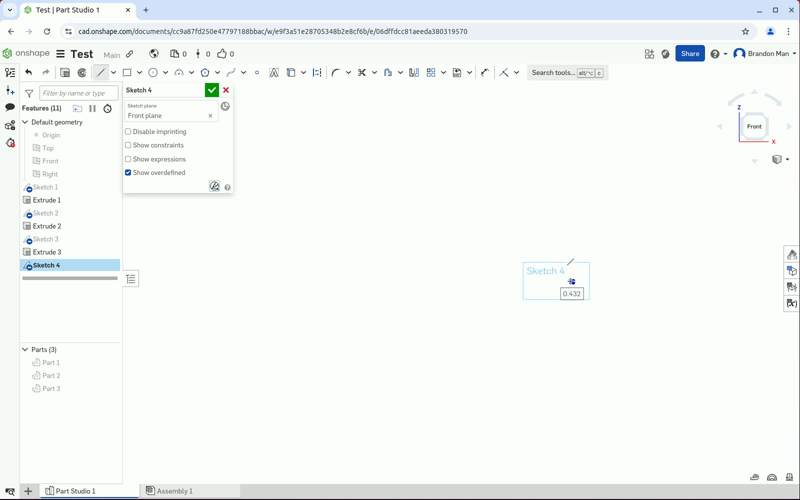
mouse_move(589, 280)
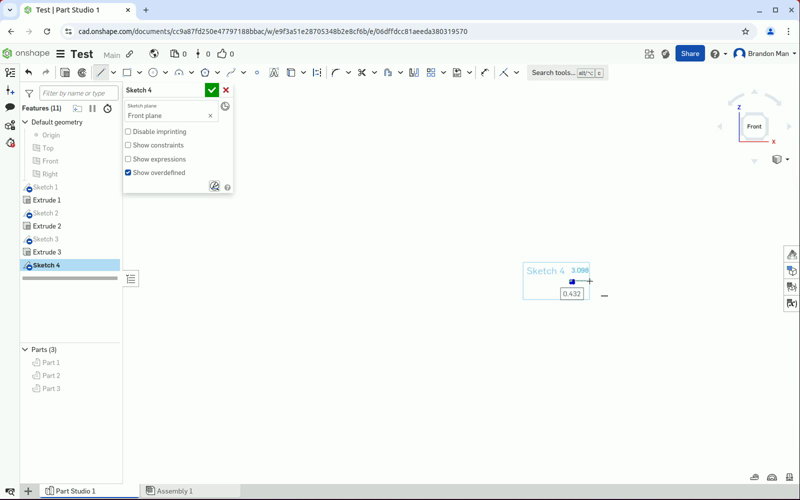
key_down(shift)
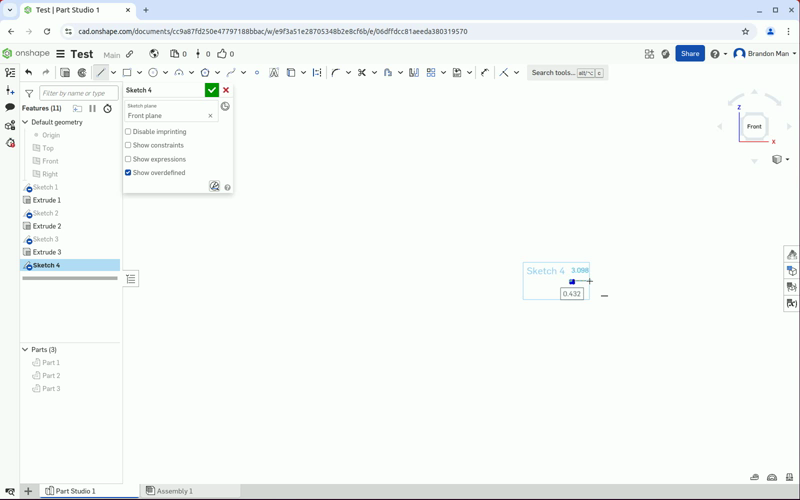
mouse_move(570, 282)
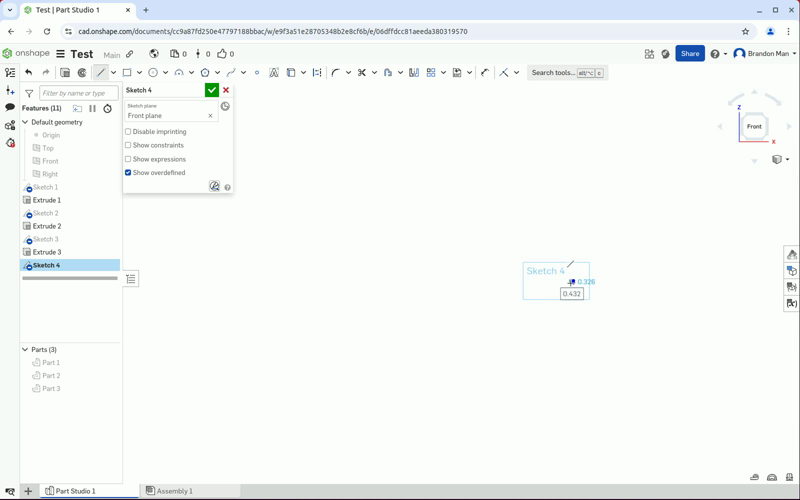
scroll(6)
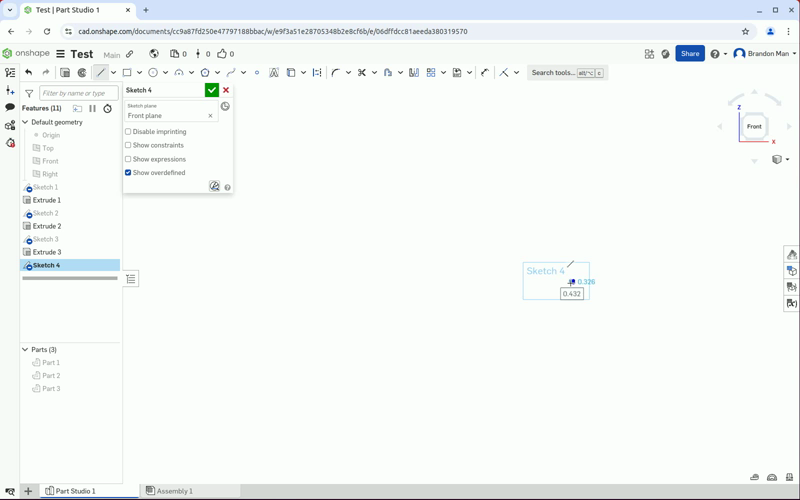
scroll(6)
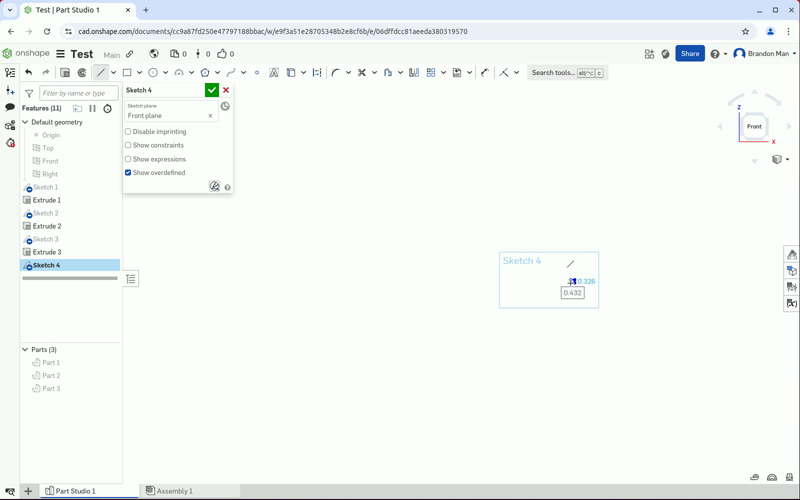
scroll(6)
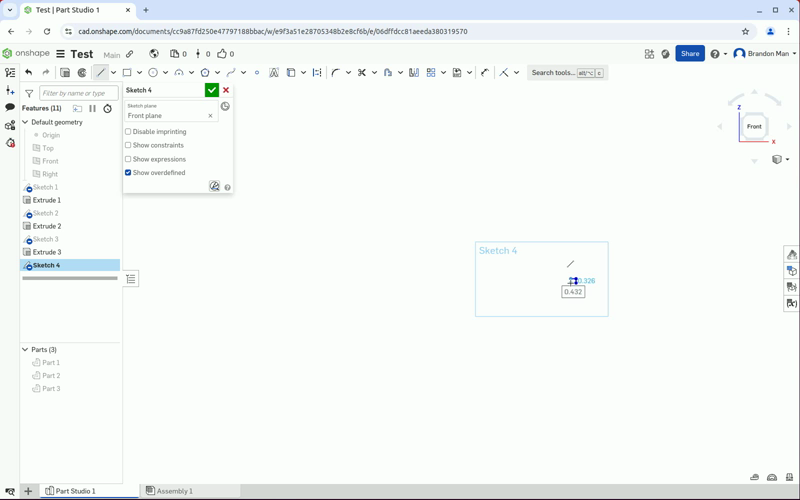
scroll(6)
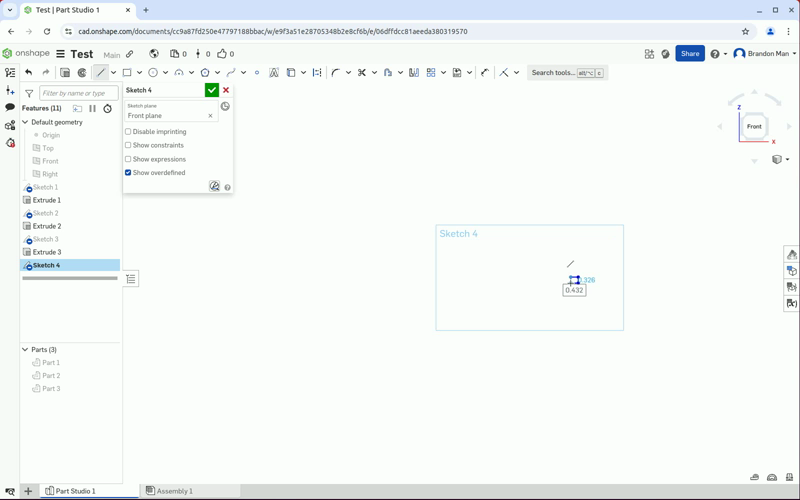
scroll(6)
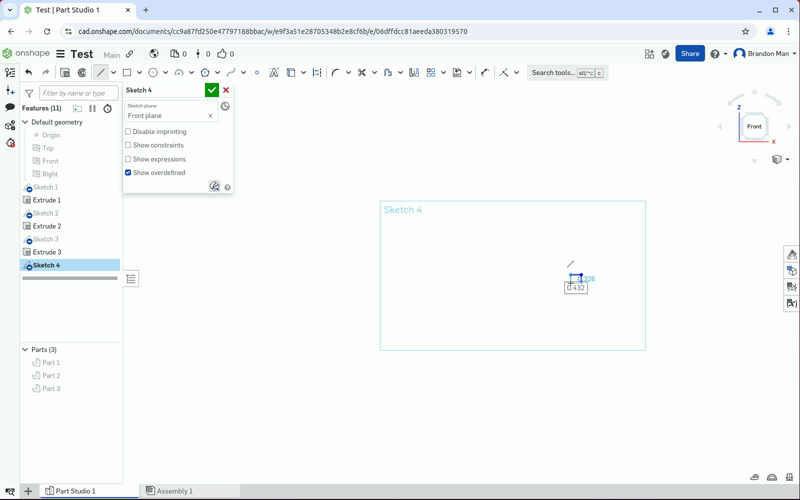
scroll(6)
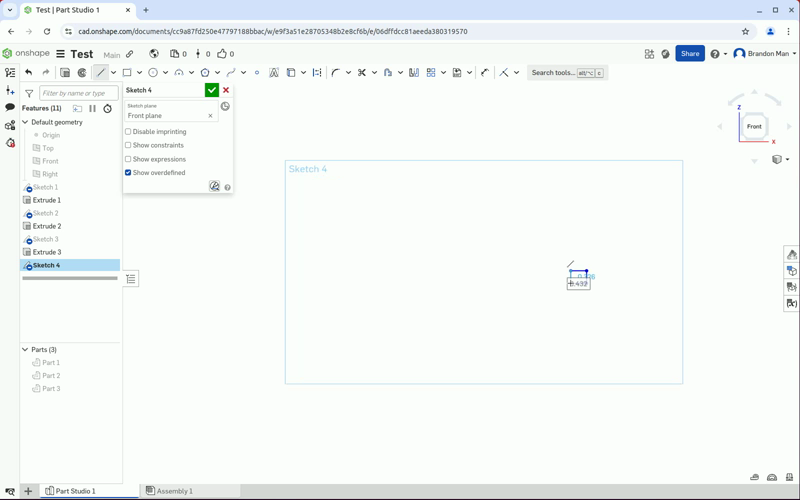
scroll(6)
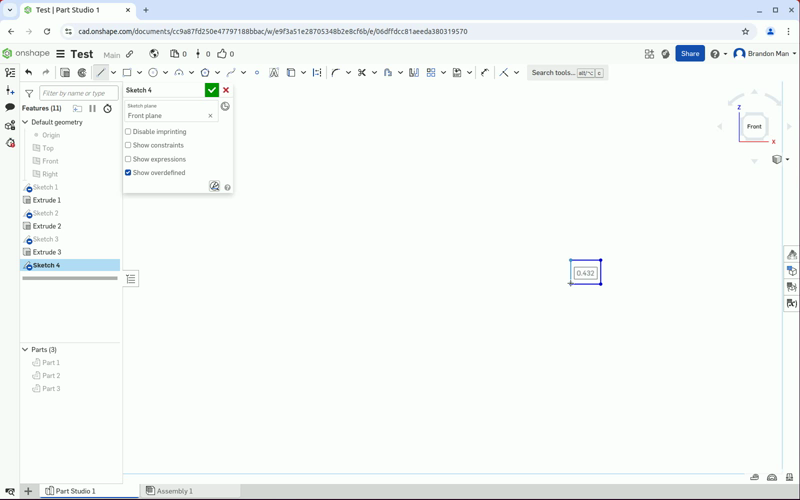
key_up(shift)
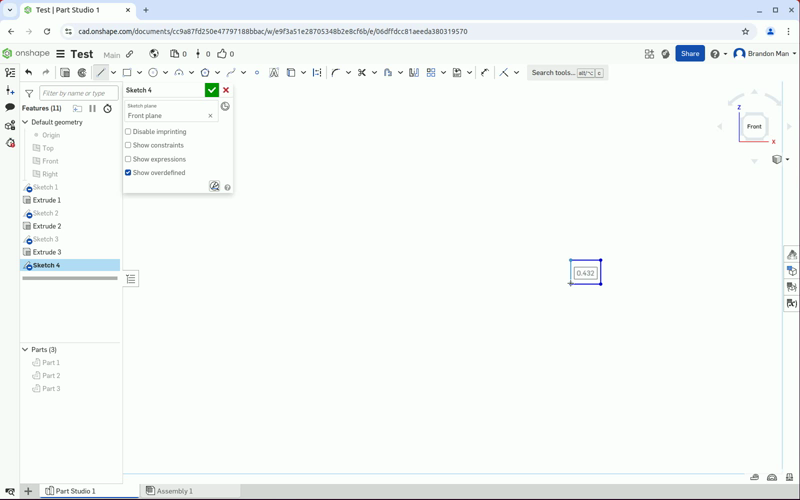
click(570, 282)
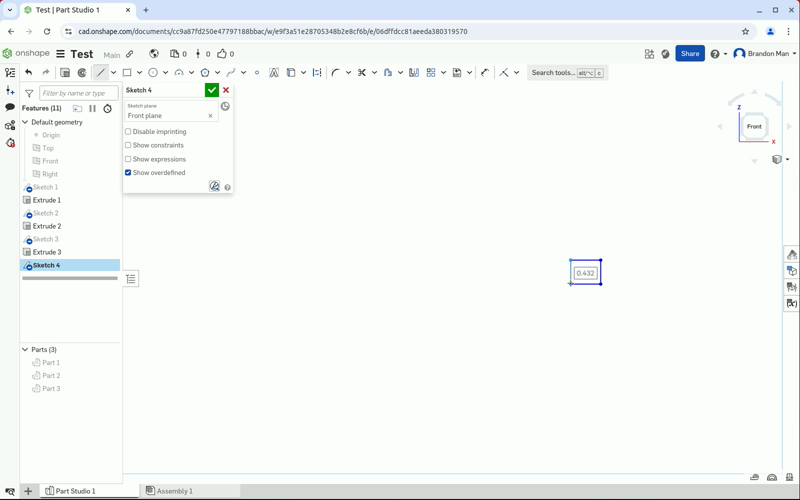
scroll(-6)
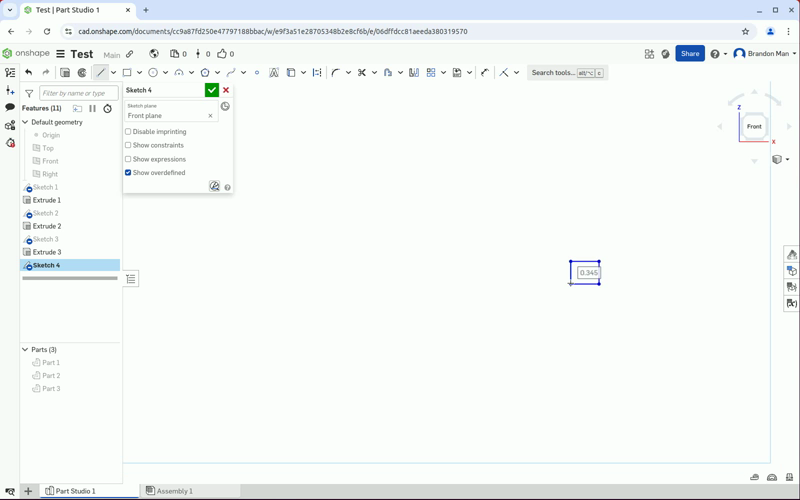
scroll(-6)
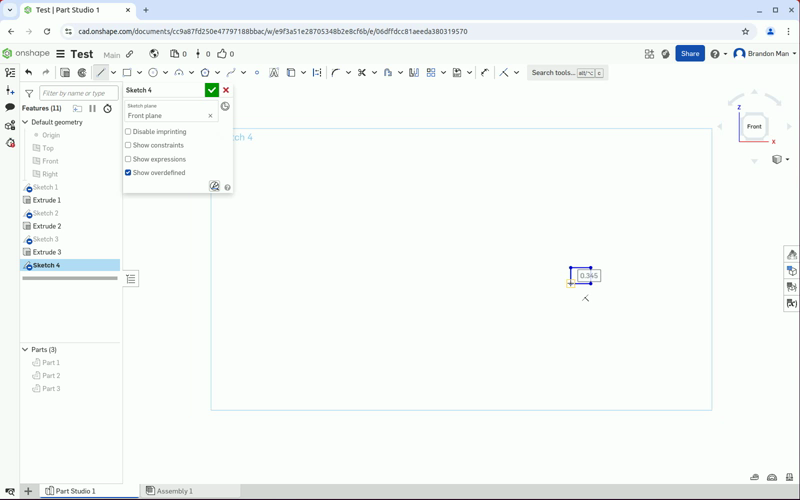
scroll(-6)
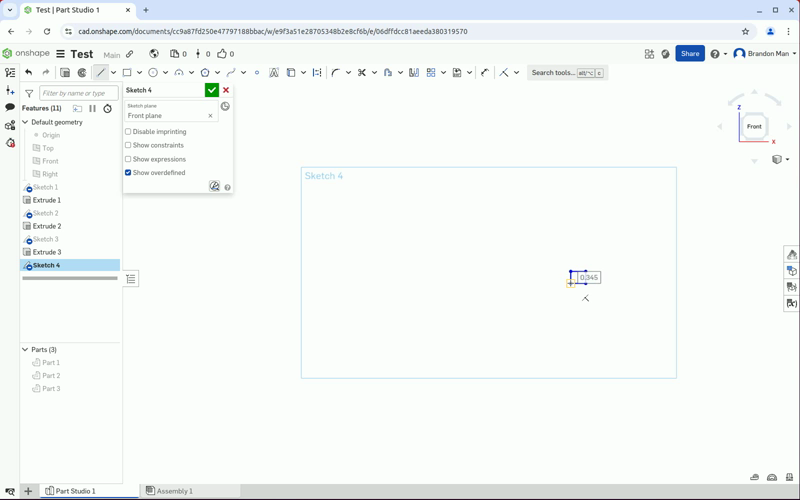
scroll(-6)
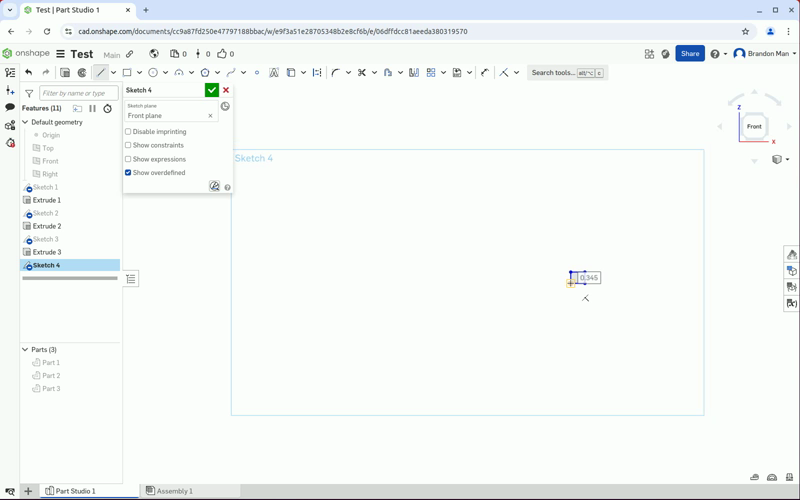
scroll(-6)
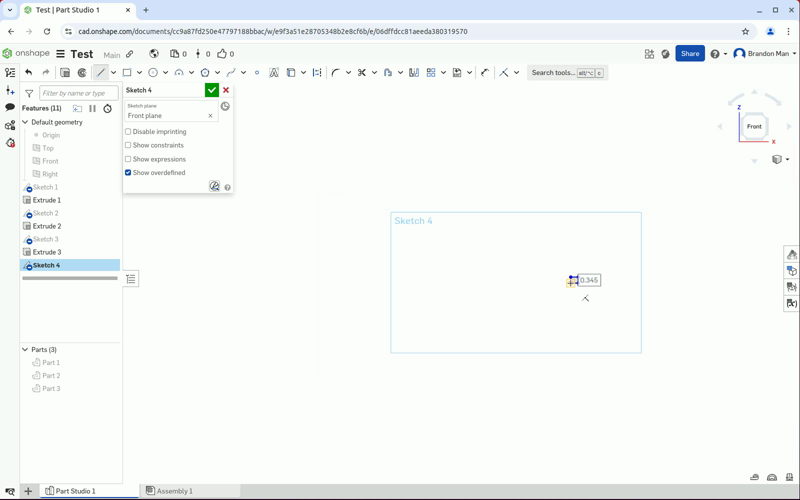
scroll(-6)
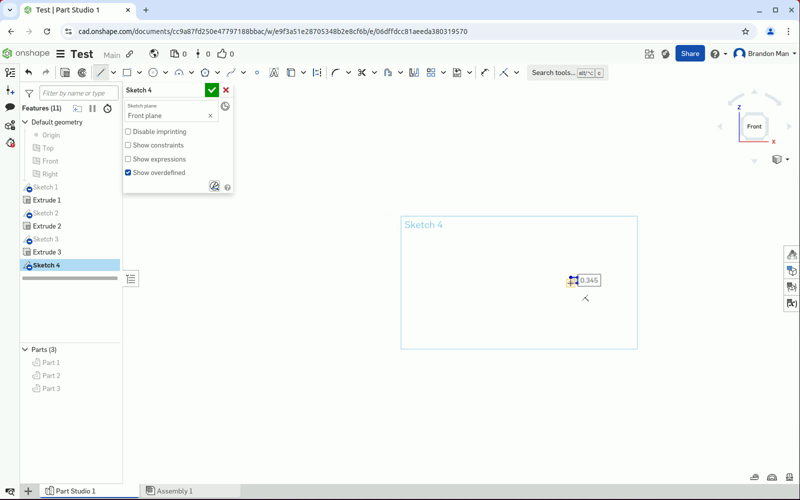
scroll(-6)
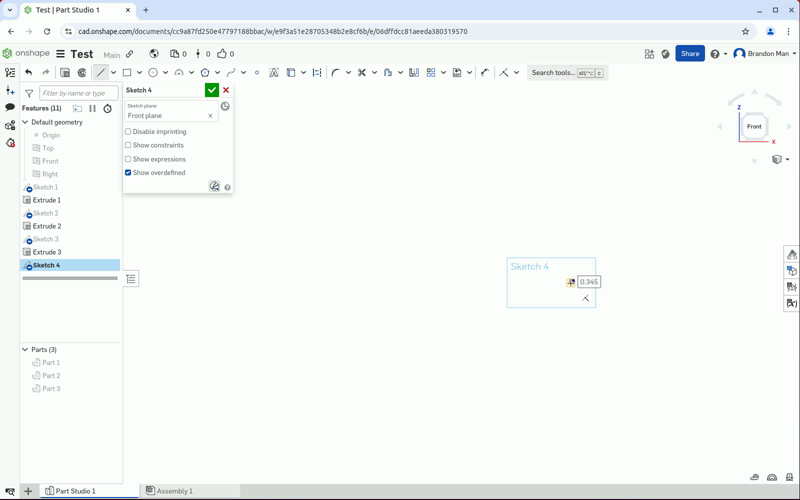
key(esc)
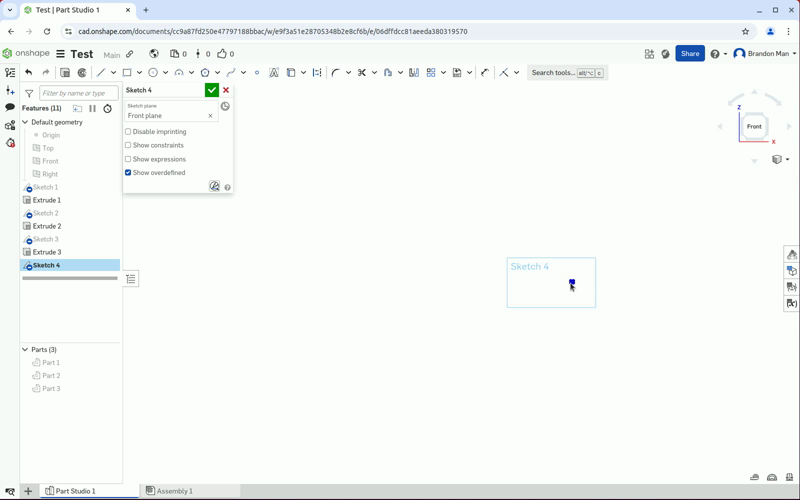
mouse_move(572, 282)
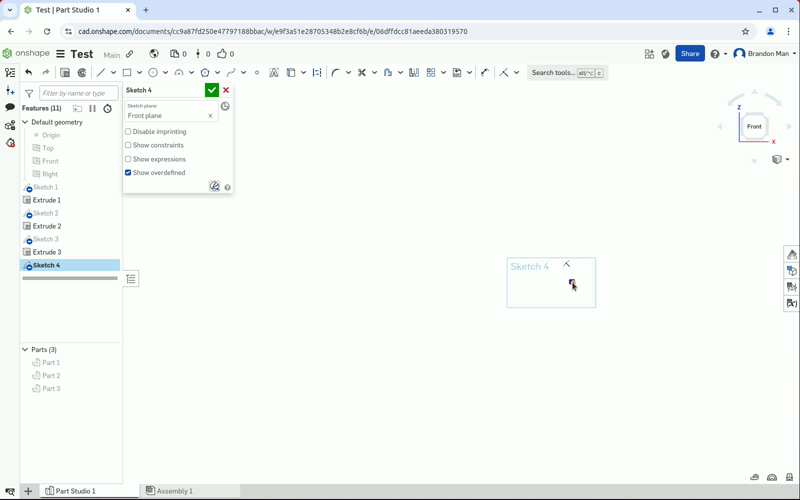
scroll(6)
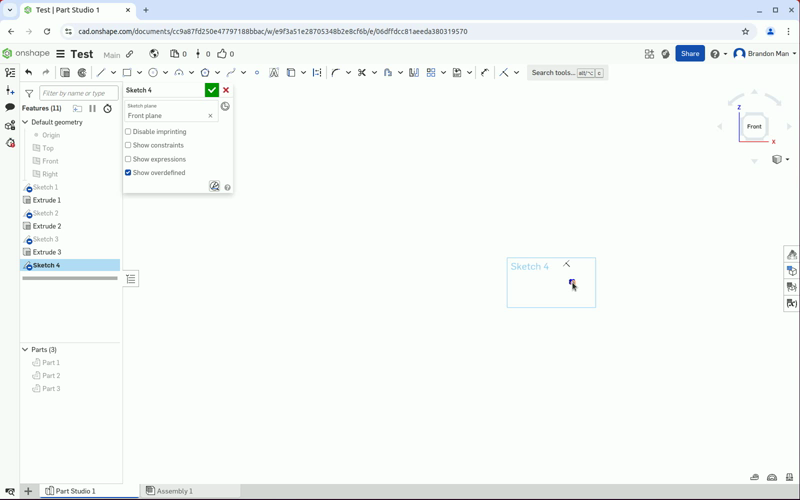
scroll(6)
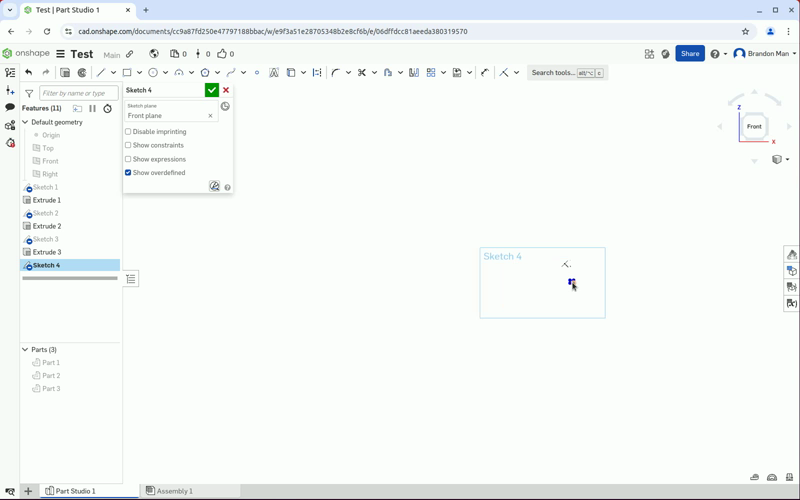
scroll(6)
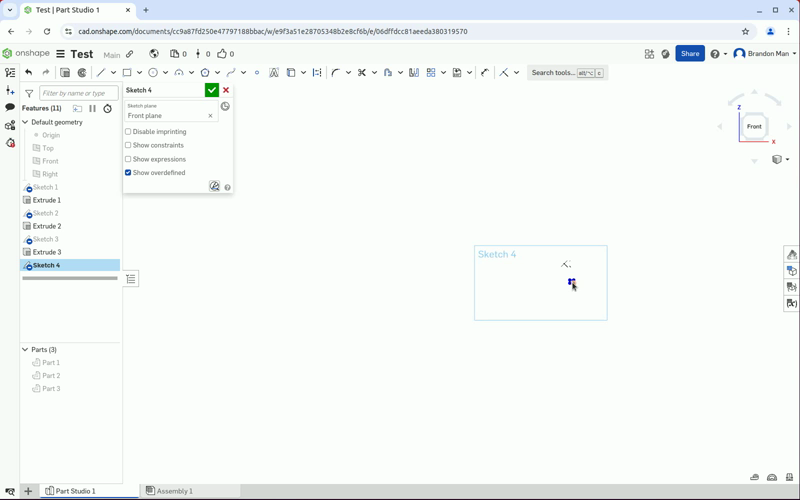
scroll(6)
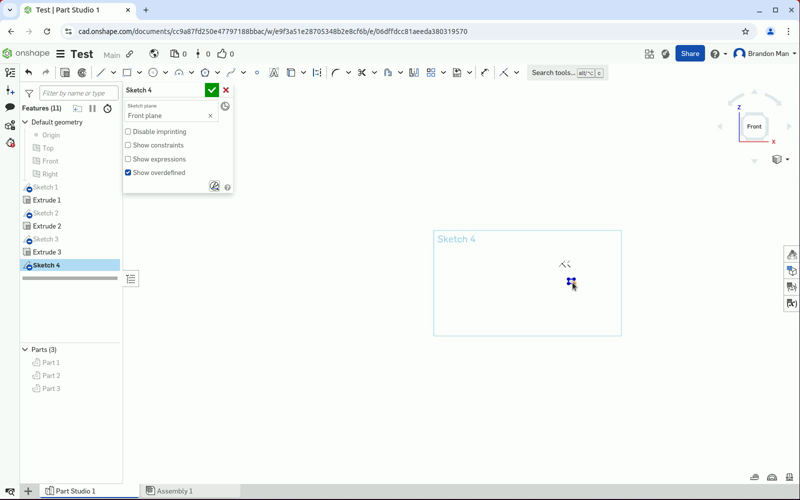
scroll(6)
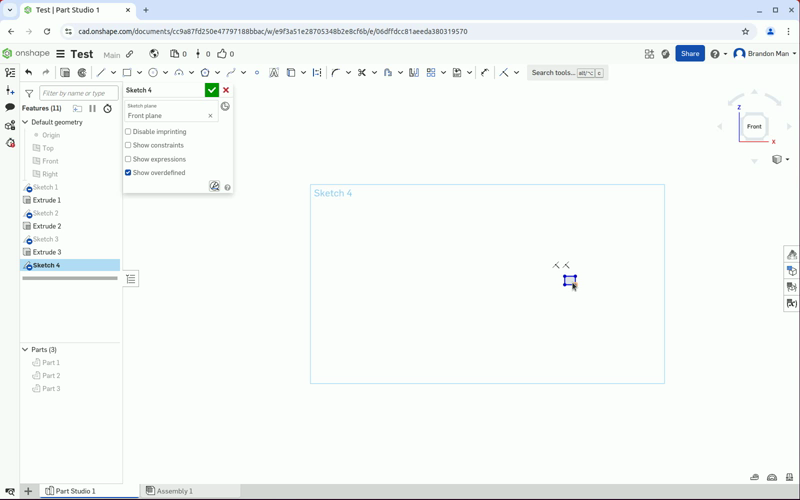
scroll(6)
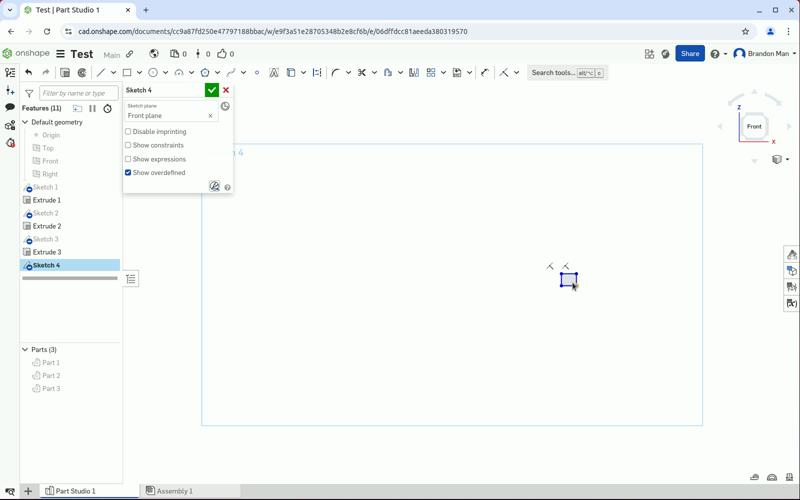
scroll(6)
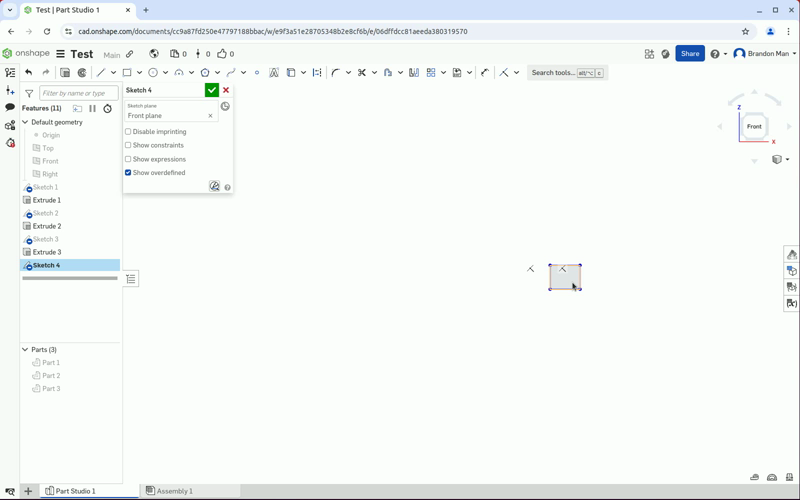
click(572, 282)
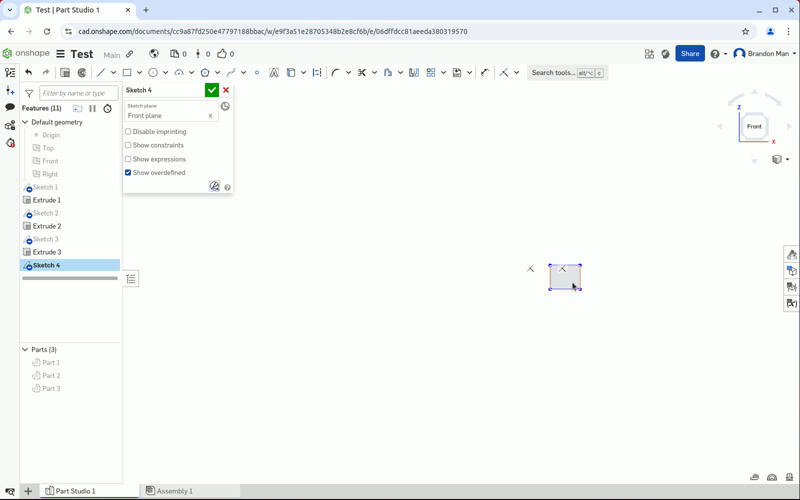
scroll(-6)
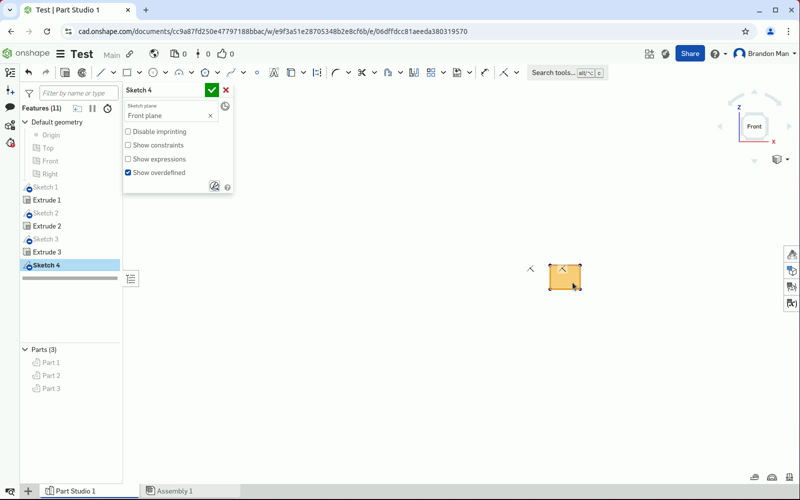
scroll(-6)
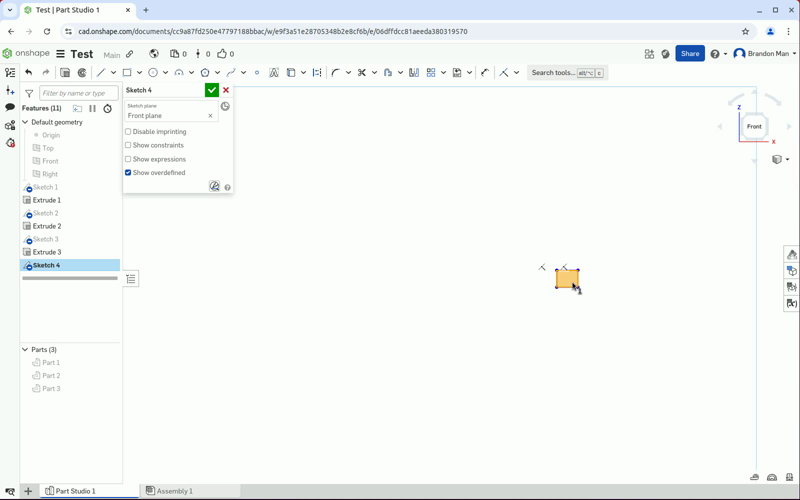
scroll(-6)
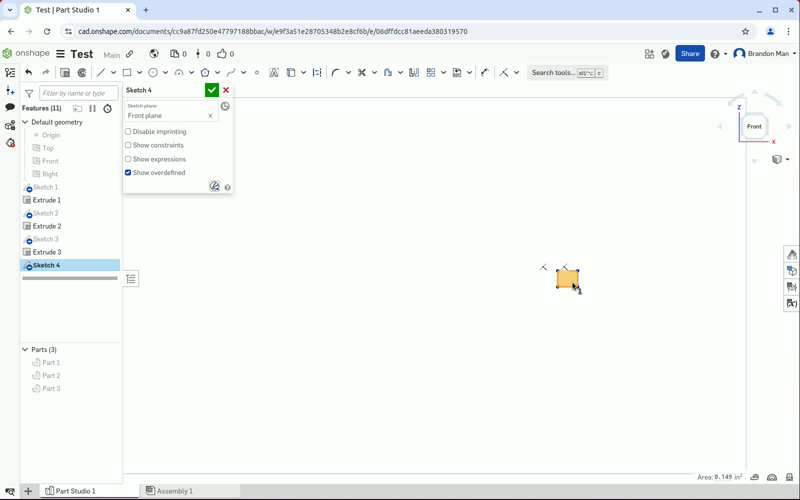
scroll(-6)
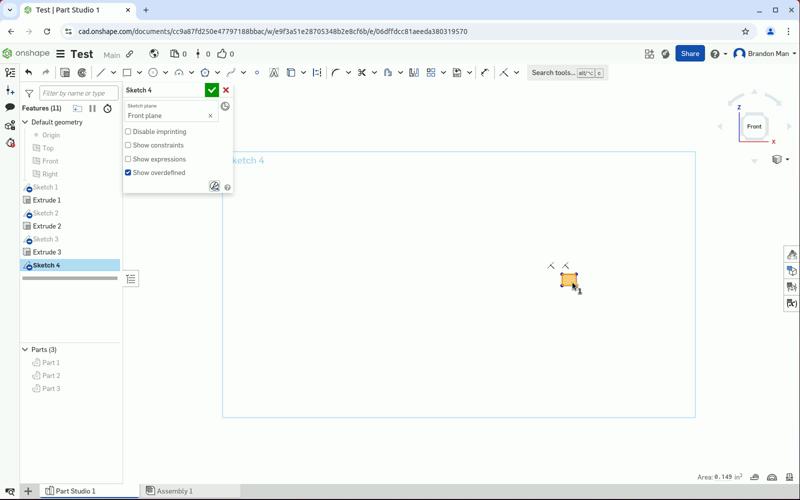
scroll(-6)
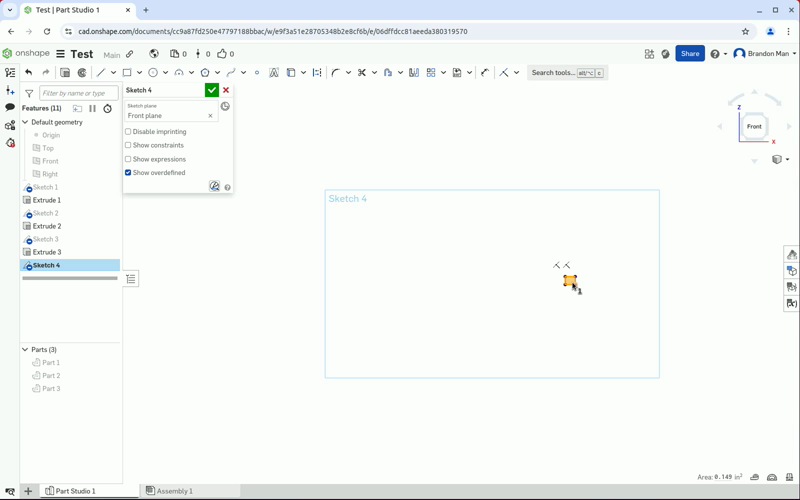
scroll(-6)
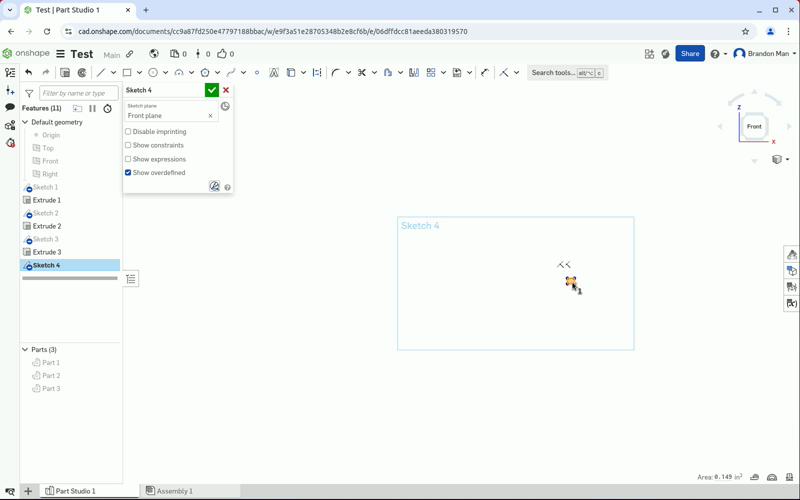
scroll(-6)
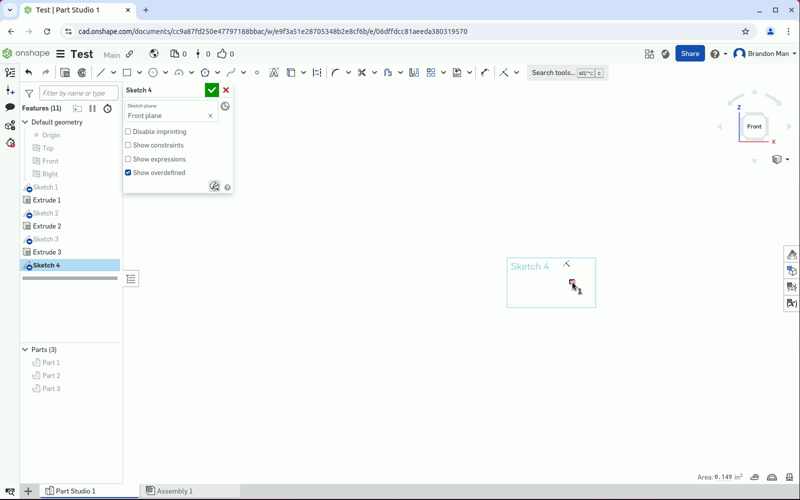
mouse_move(73, 352)
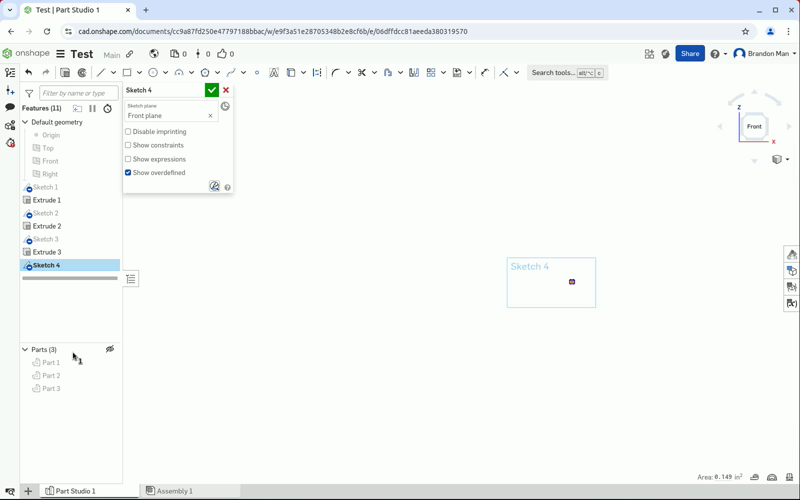
key(shift+y)
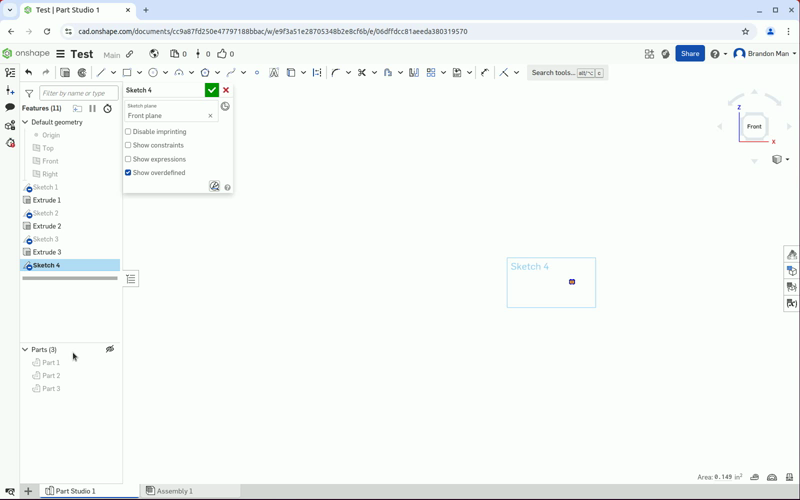
key(shift+e)
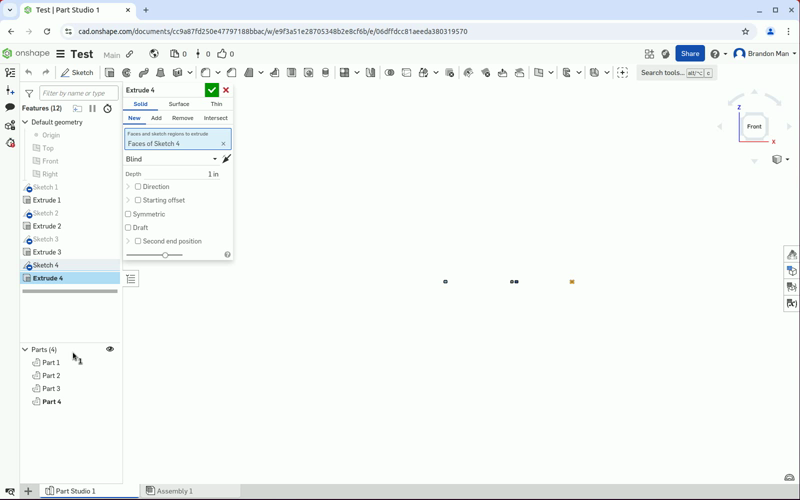
mouse_move(143, 106)
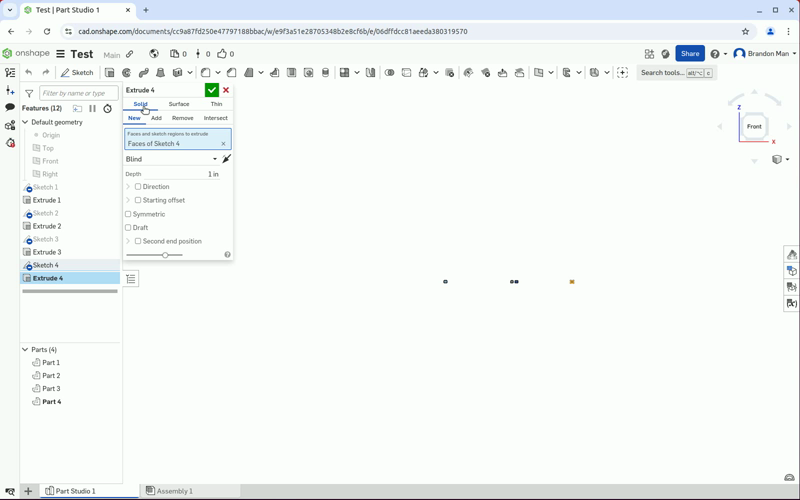
click(143, 106)
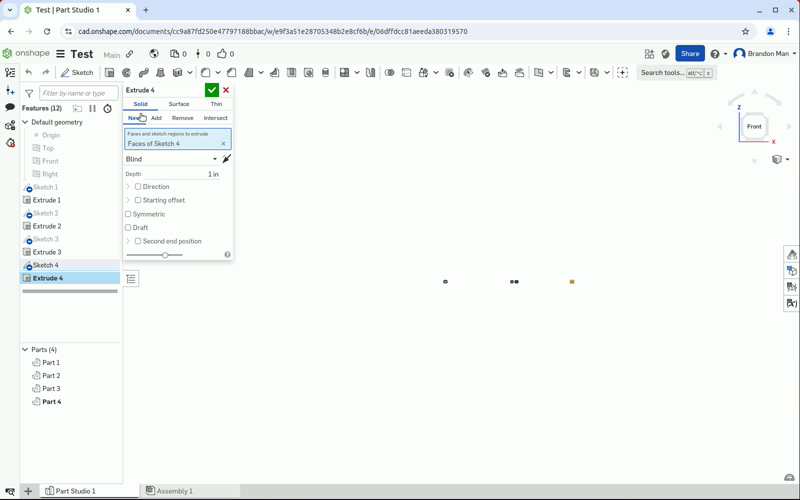
mouse_move(137, 120)
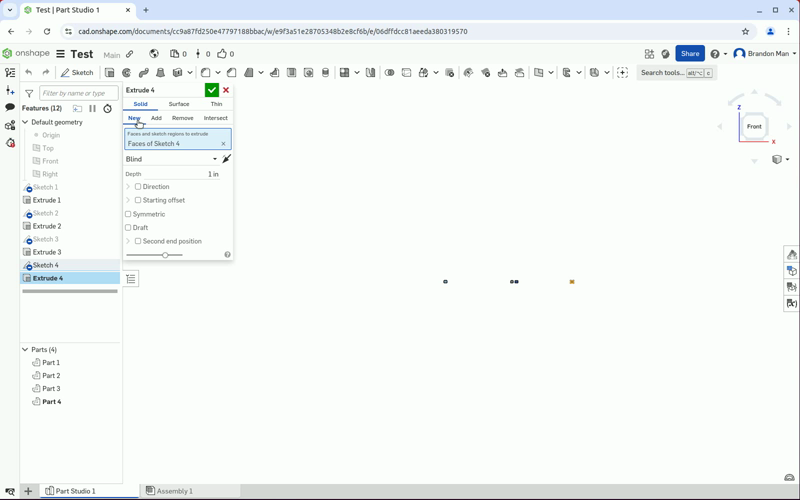
click(137, 120)
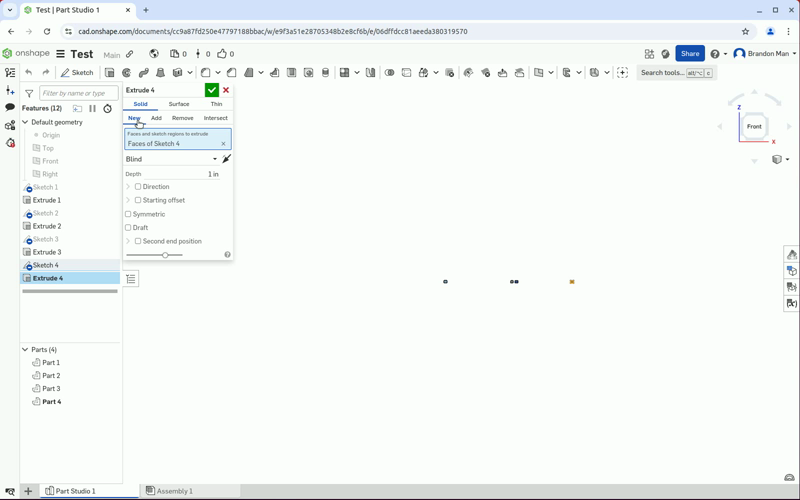
key(tab, 4)
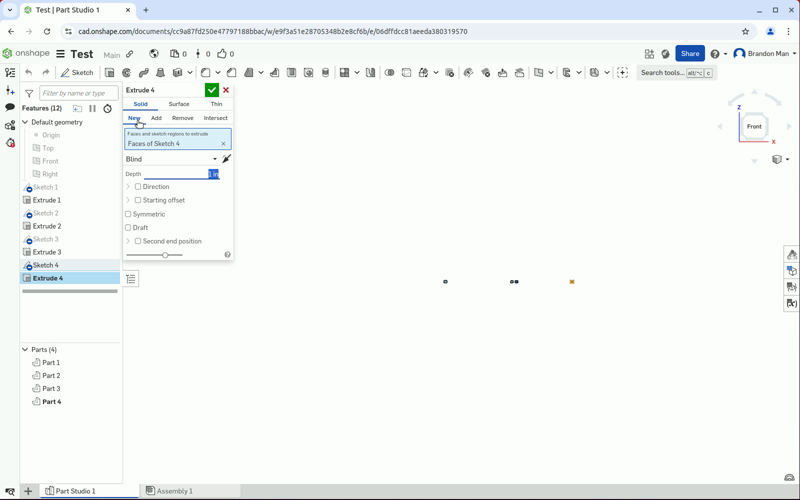
text(-7.703)
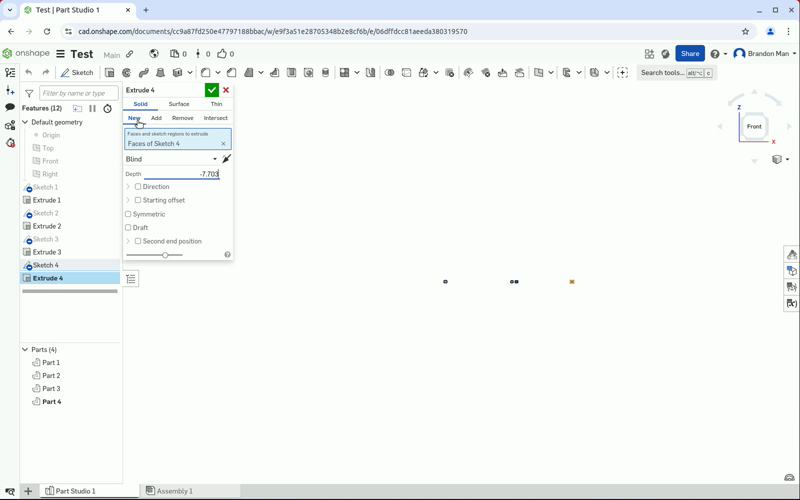
key(enter)
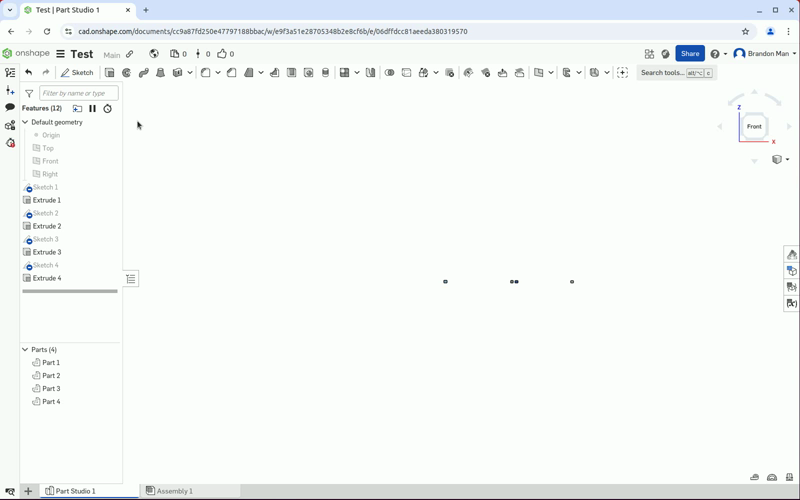
key(shift+h)
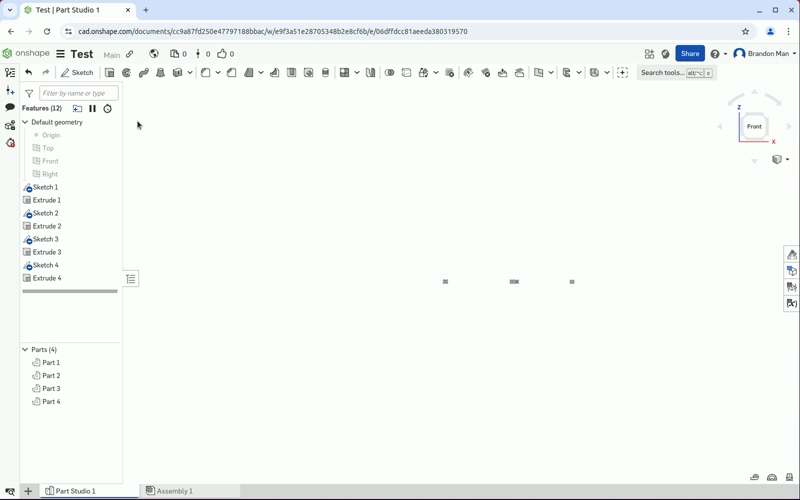
key(shift+h)
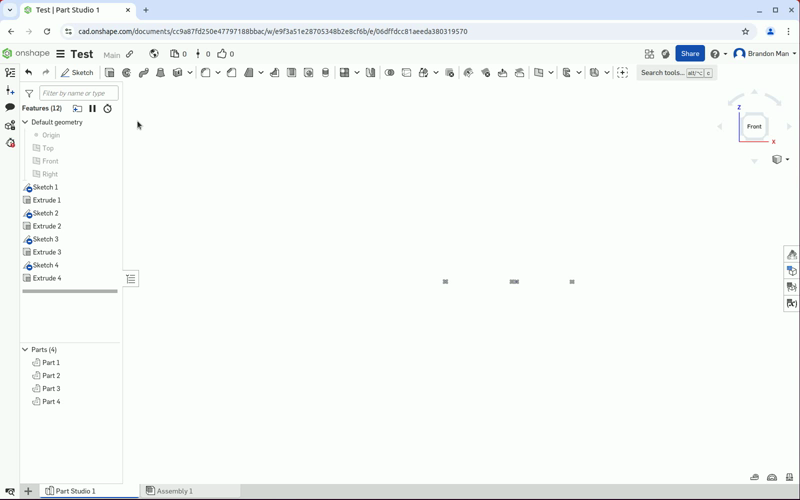
key(shift+7)
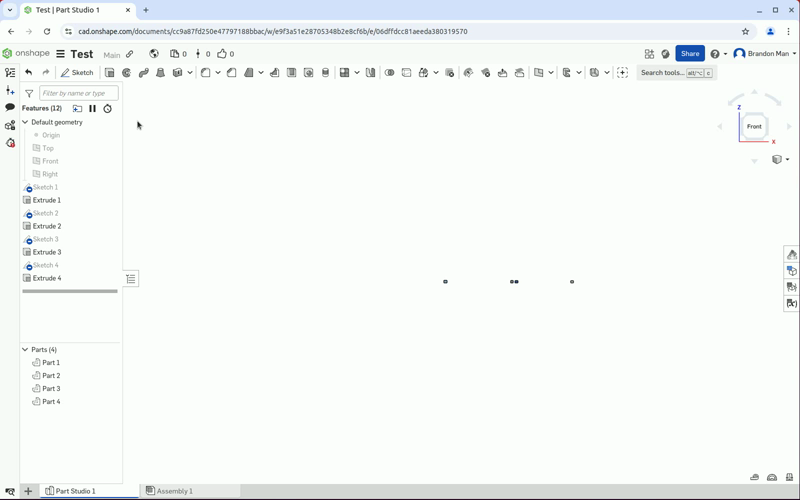
key(left, 2)
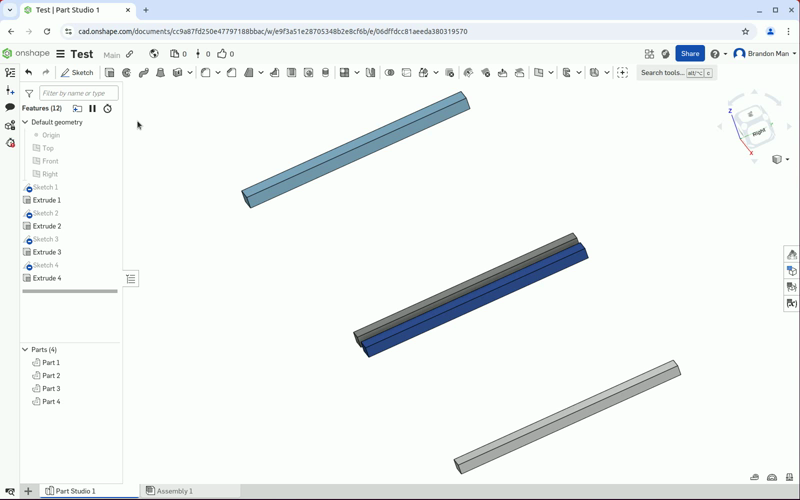
key(down, 2)
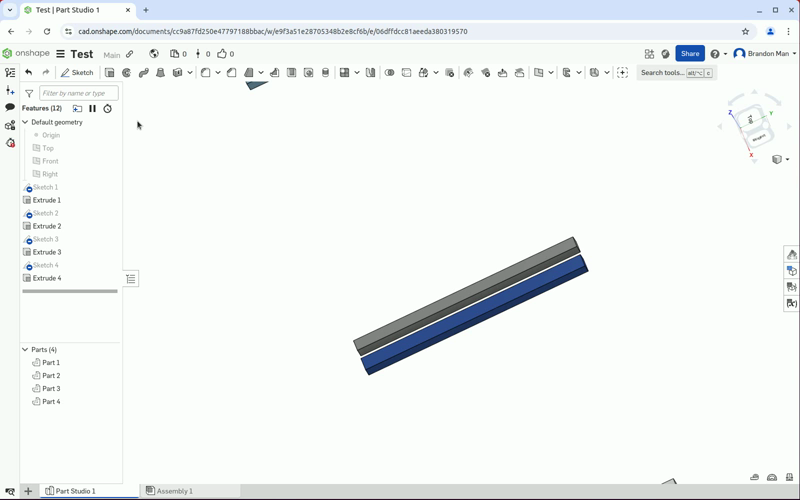
key(up, 2)
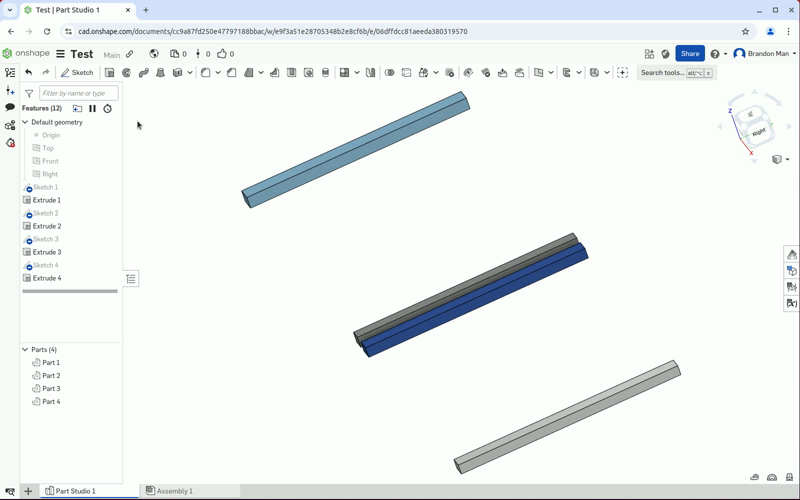
key(right, 2)
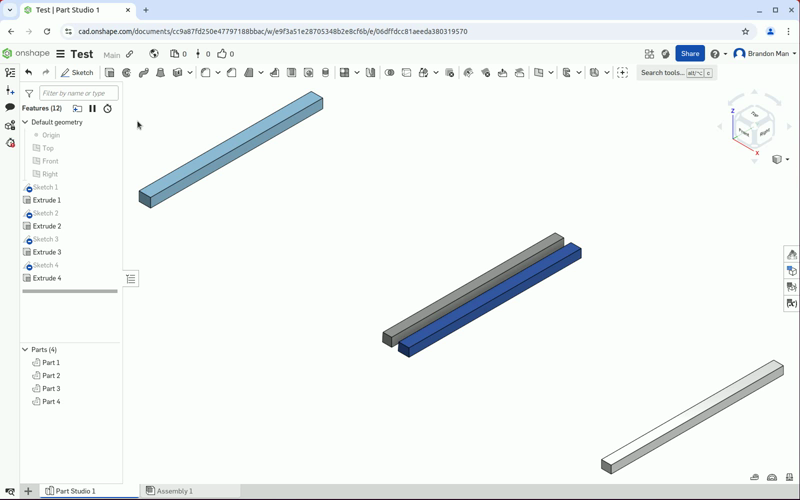
mouse_move(73, 189)
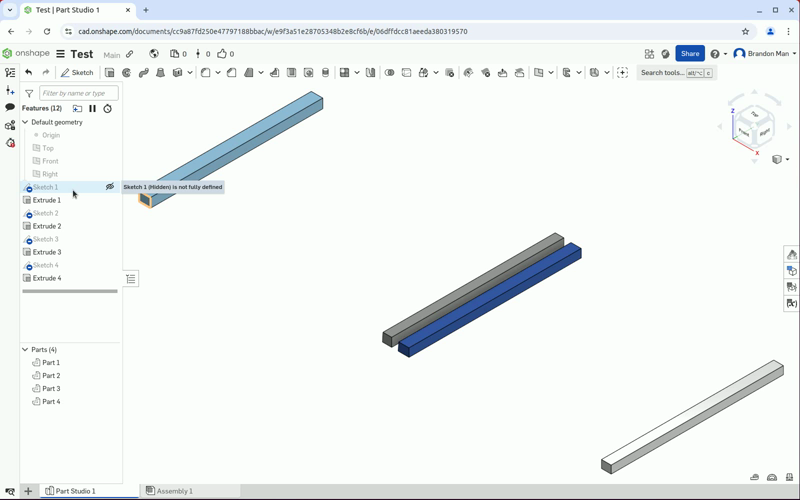
click(73, 189)